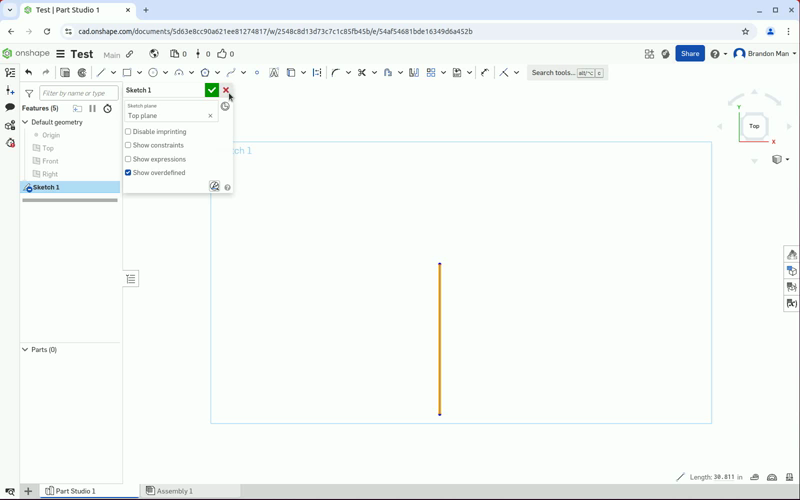
key(shift+h)
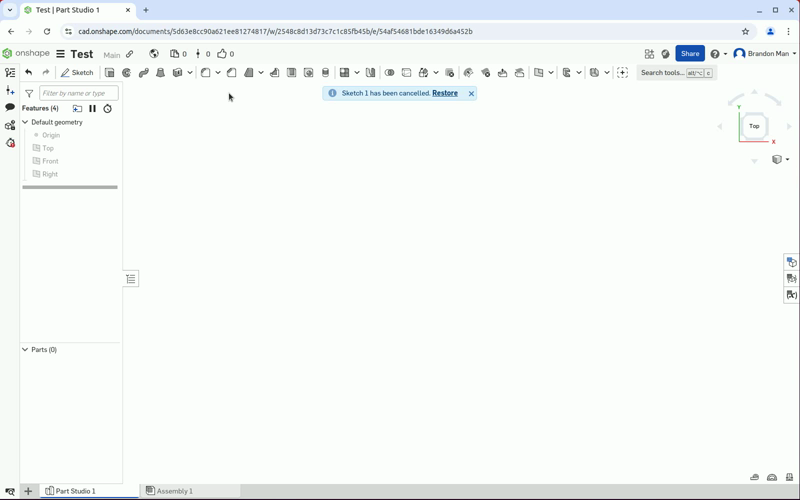
mouse_move(73, 352)
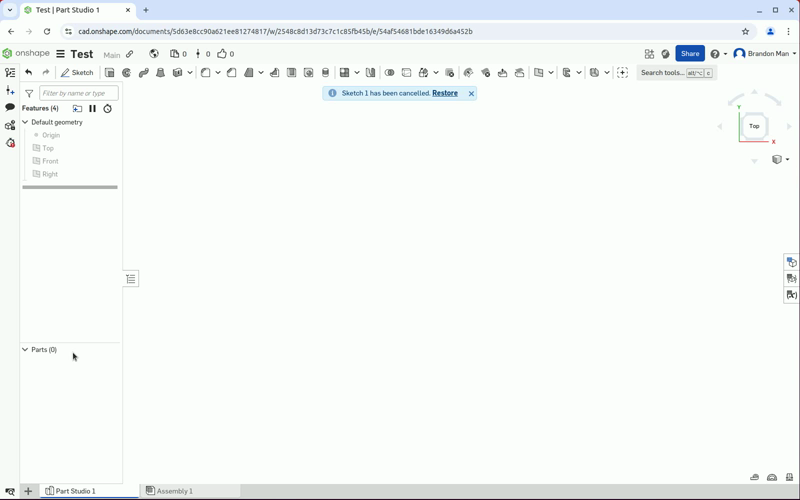
key(y)
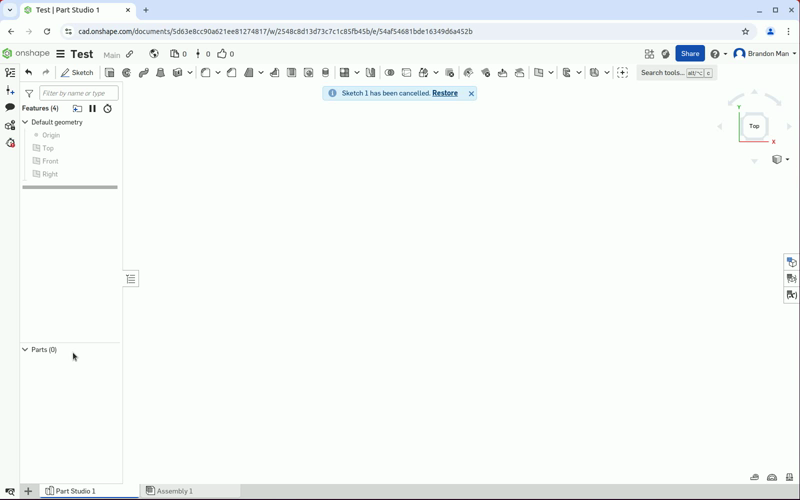
key(shift+p)
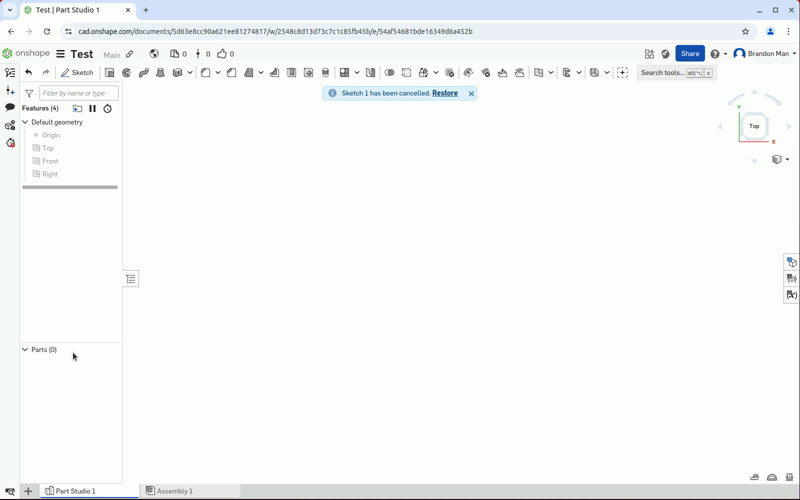
key(space)
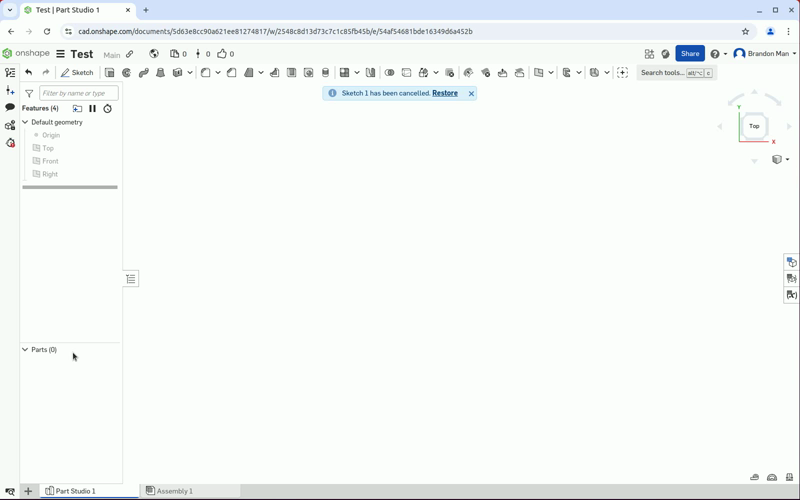
key_down(shift)
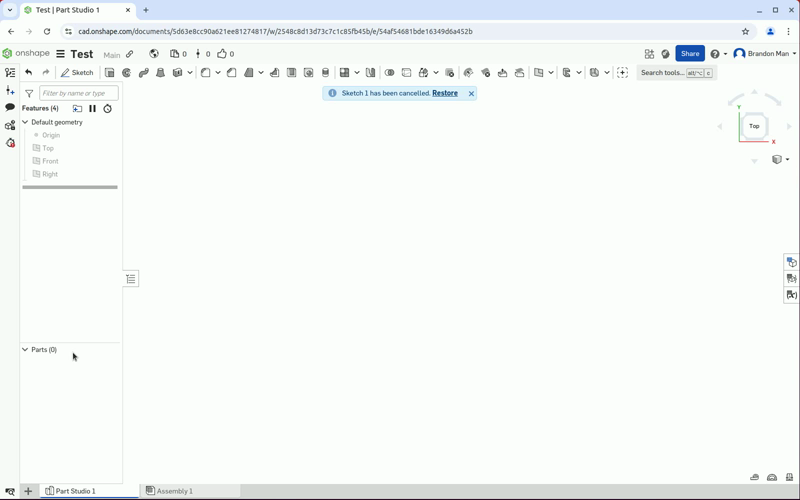
key(up)
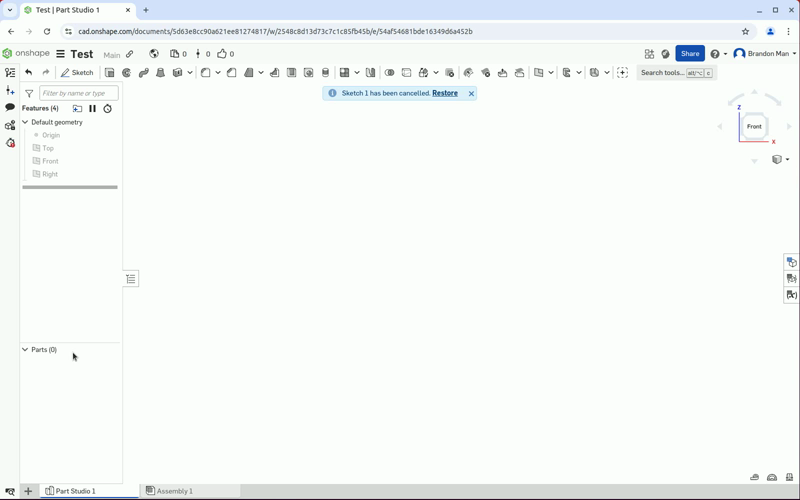
key_up(shift)
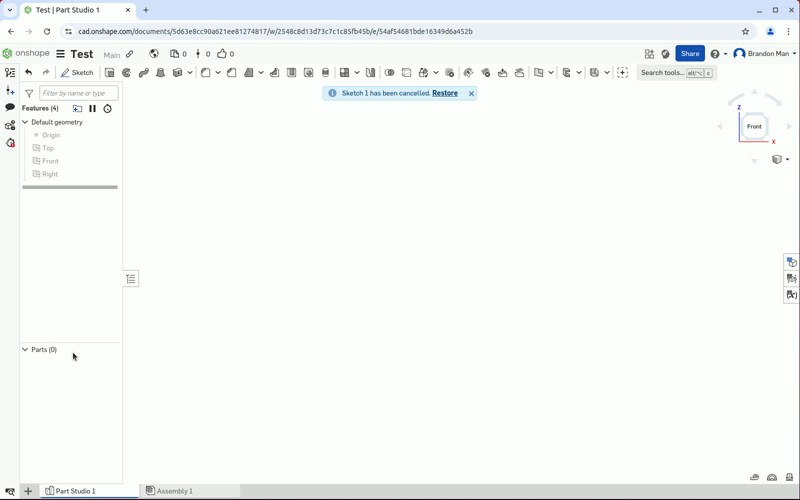
mouse_move(73, 352)
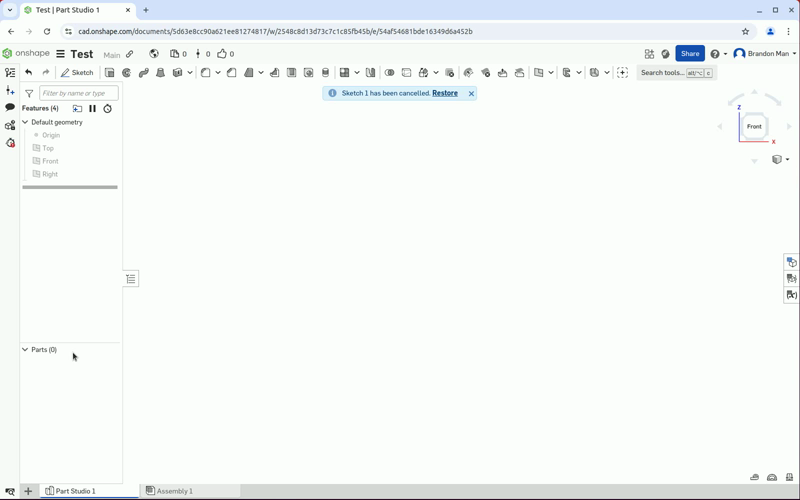
key(shift+y)
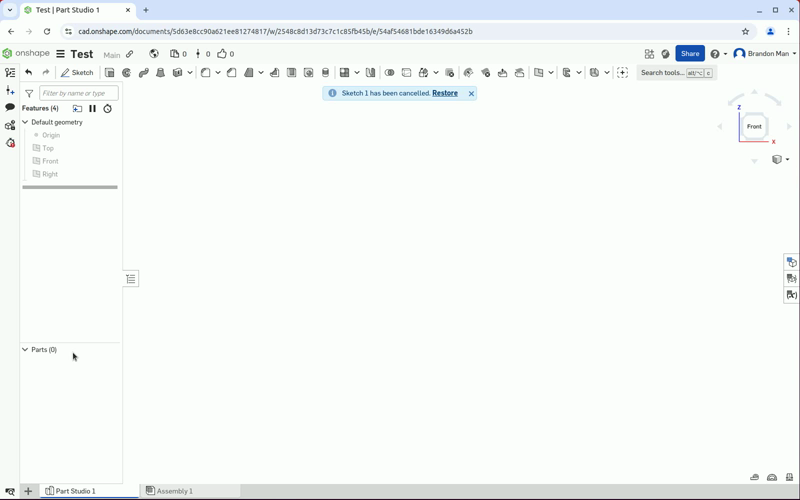
key(shift+s)
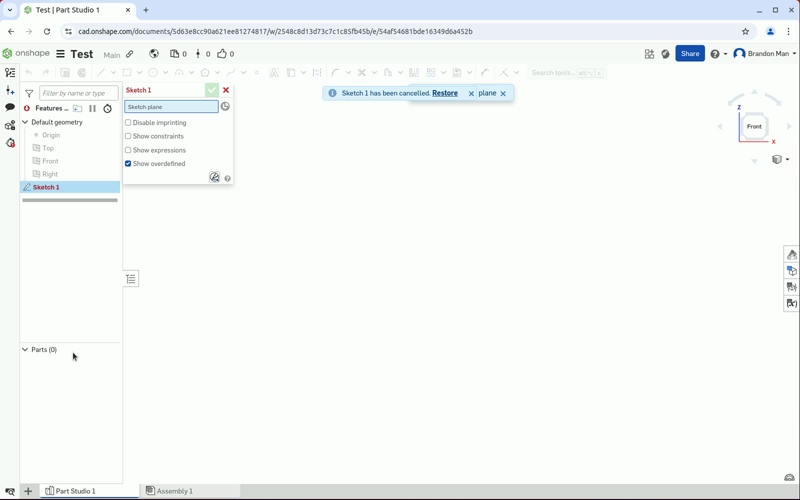
mouse_move(73, 163)
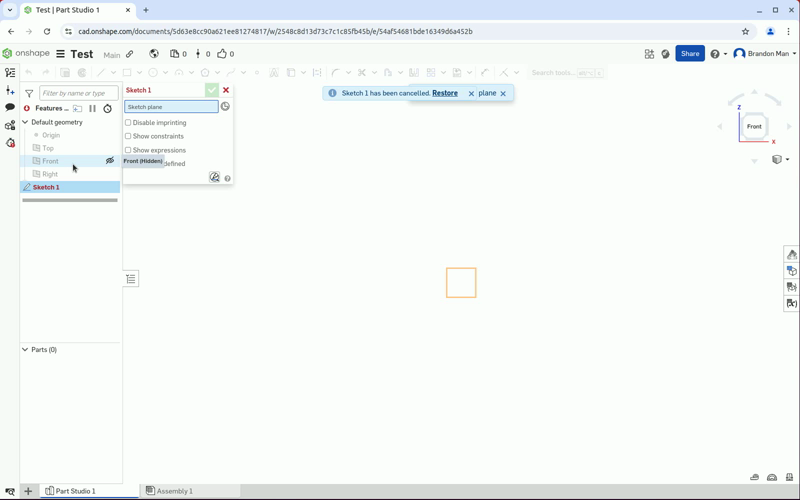
click(73, 163)
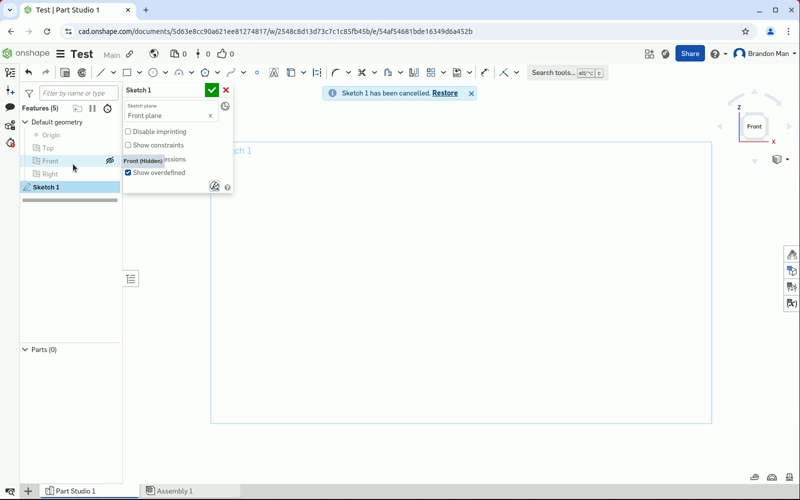
mouse_move(73, 352)
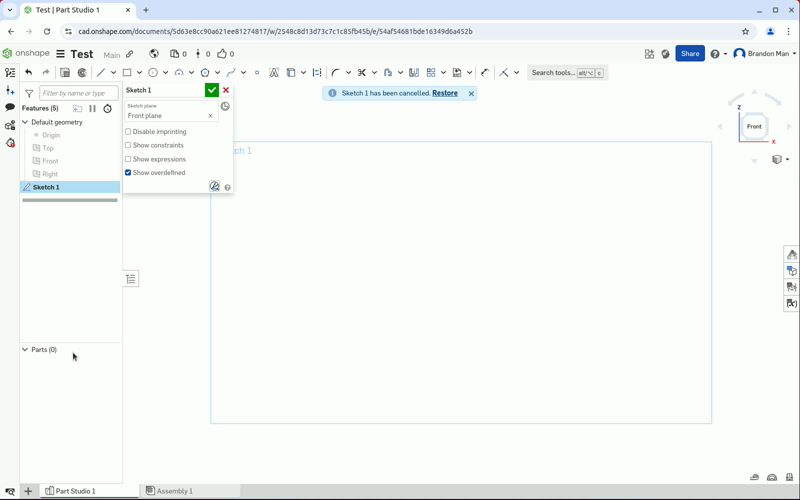
key(y)
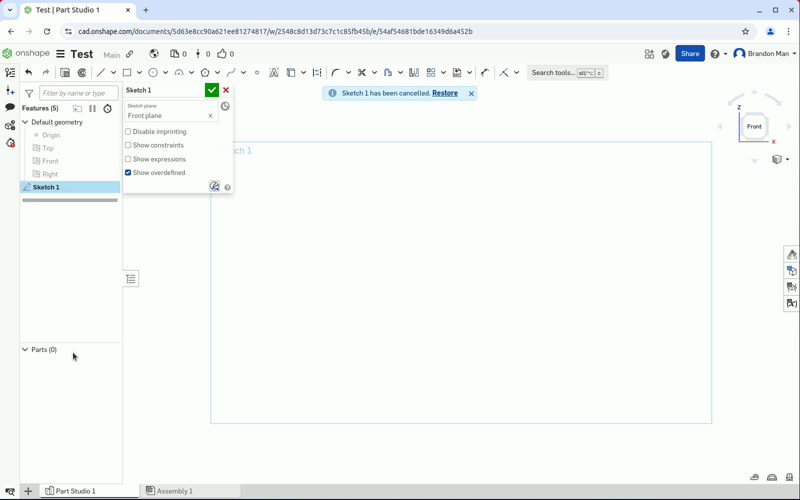
key(l)
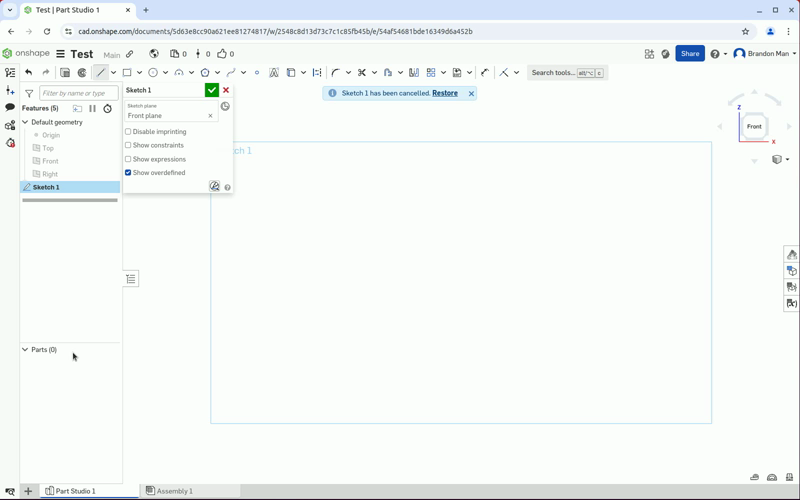
key_down(shift)
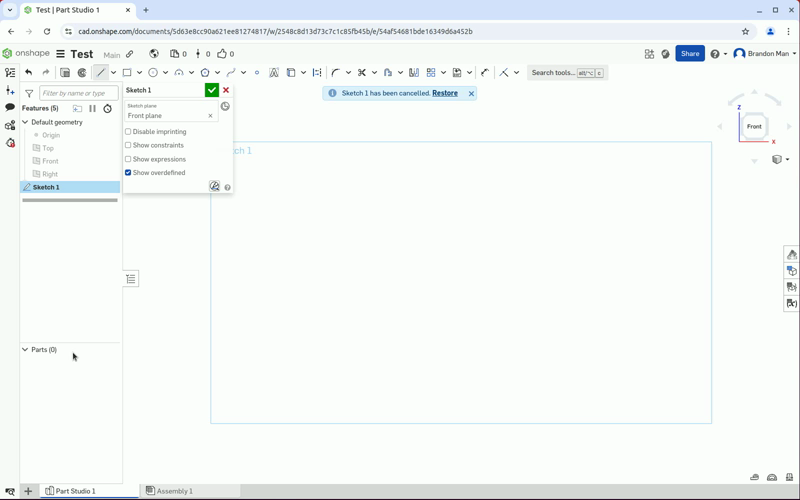
mouse_move(460, 282)
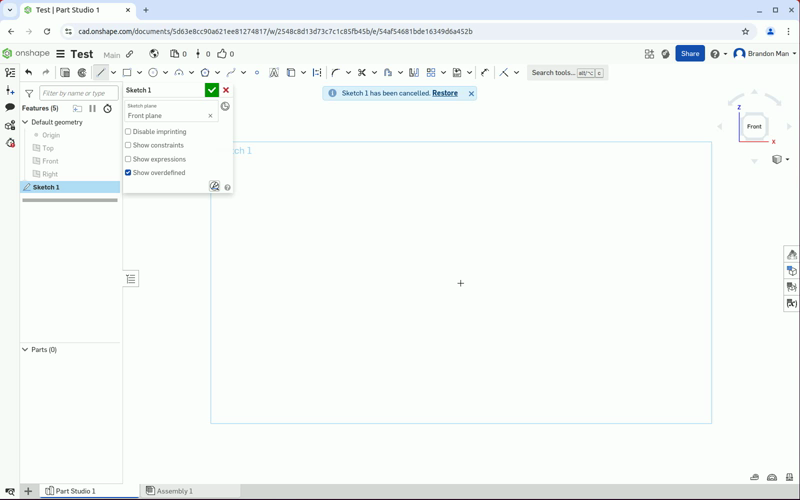
click(460, 282)
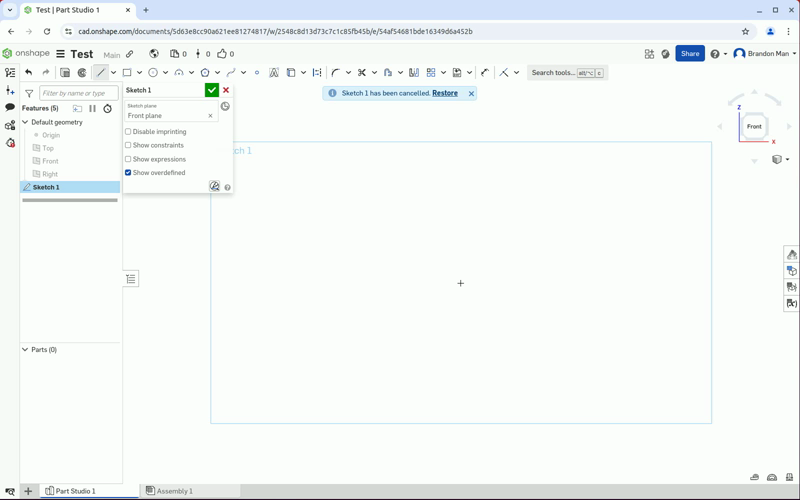
key_up(shift)
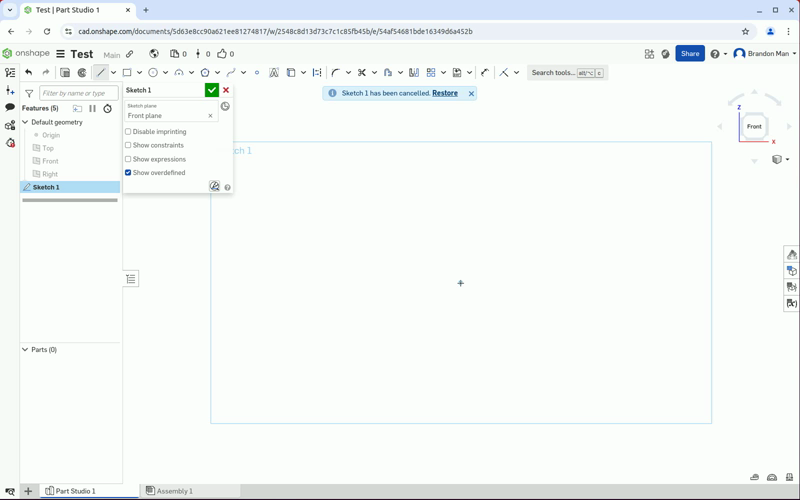
key_down(shift)
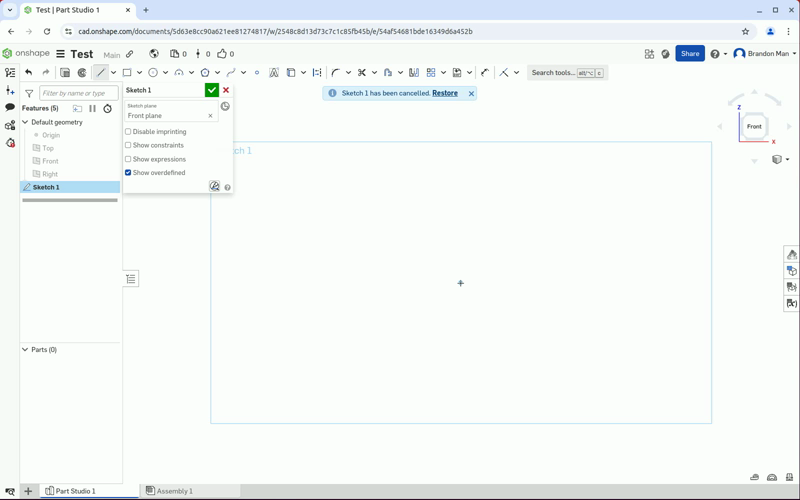
mouse_move(490, 282)
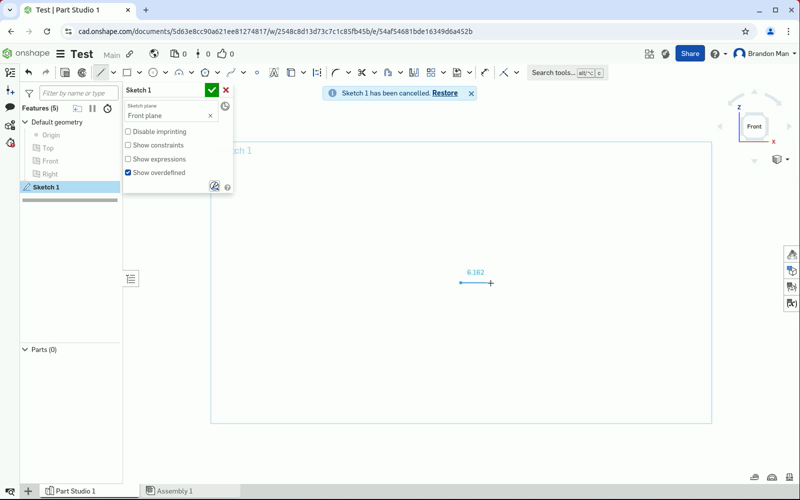
mouse_move(505, 282)
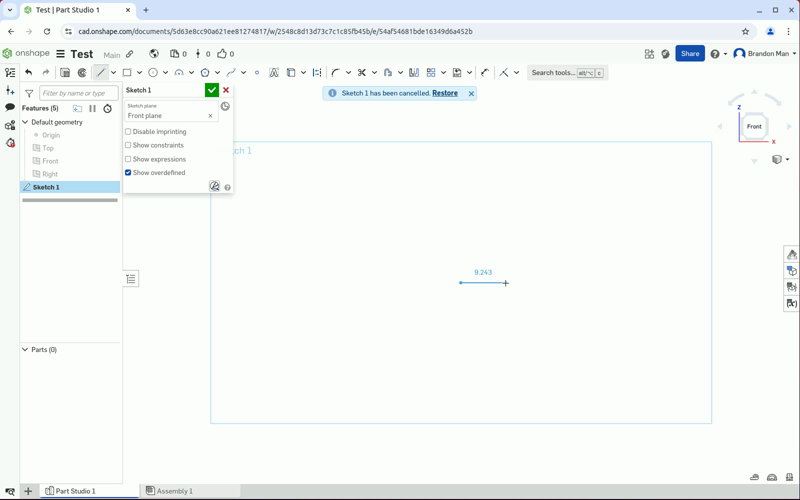
click(505, 282)
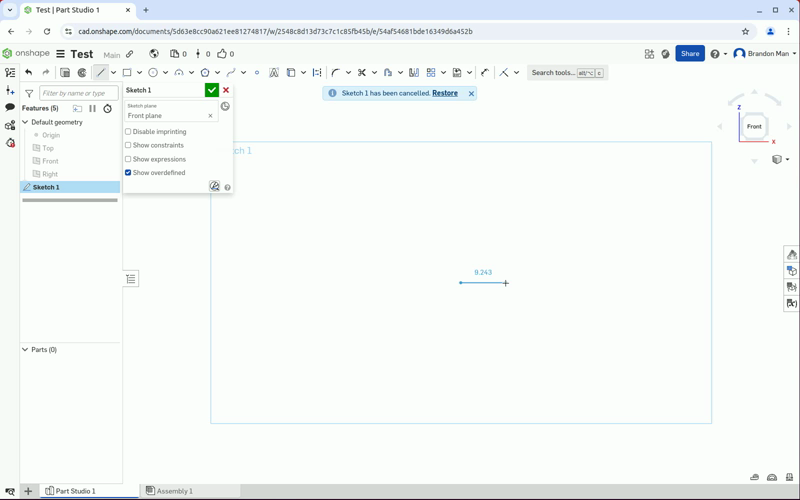
key_up(shift)
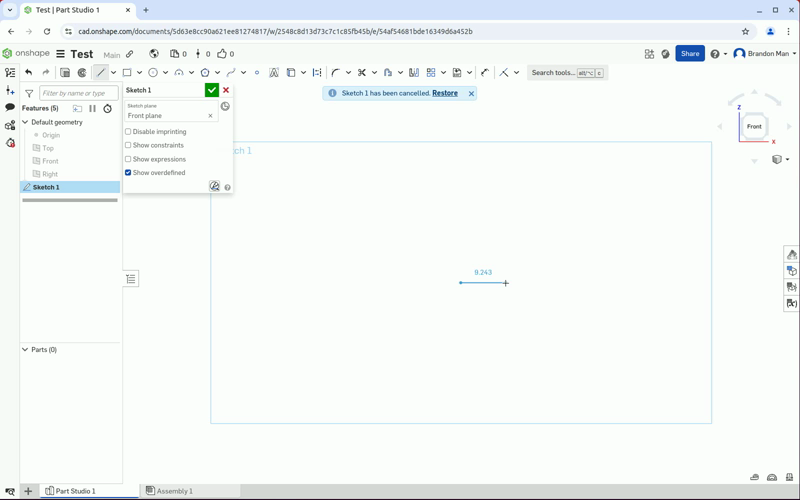
key_down(shift)
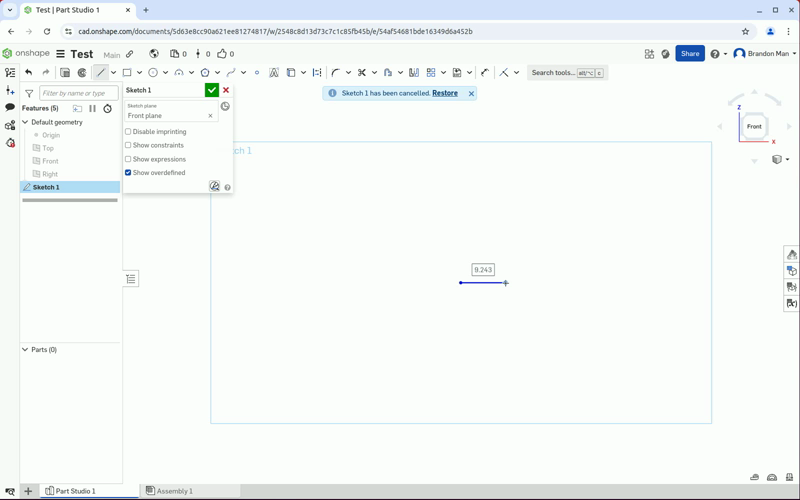
mouse_move(535, 282)
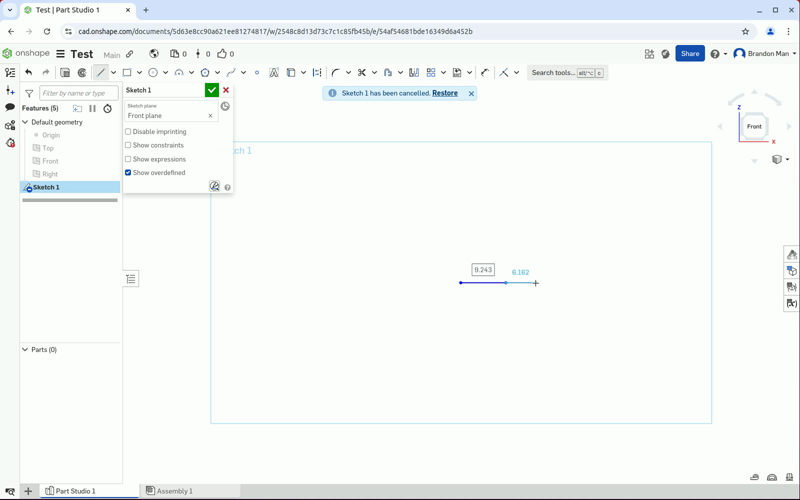
mouse_move(505, 291)
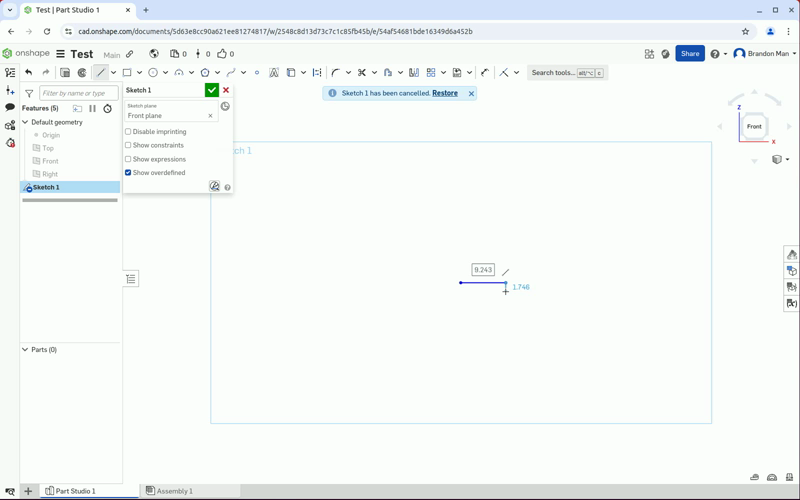
click(505, 291)
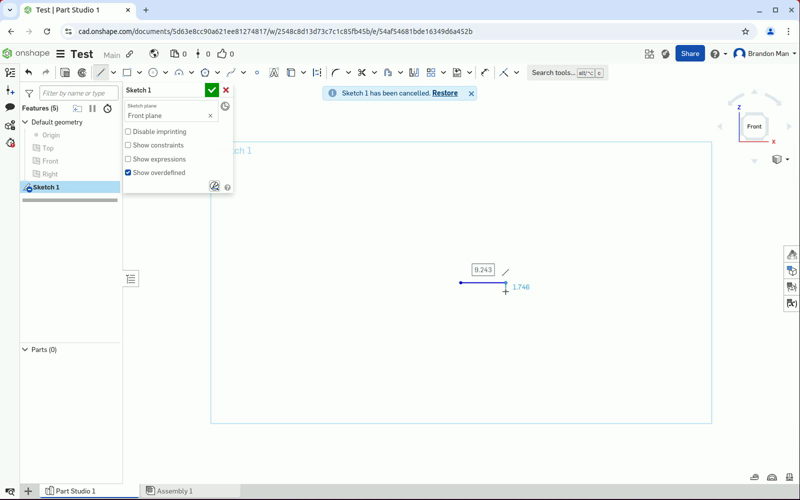
key_up(shift)
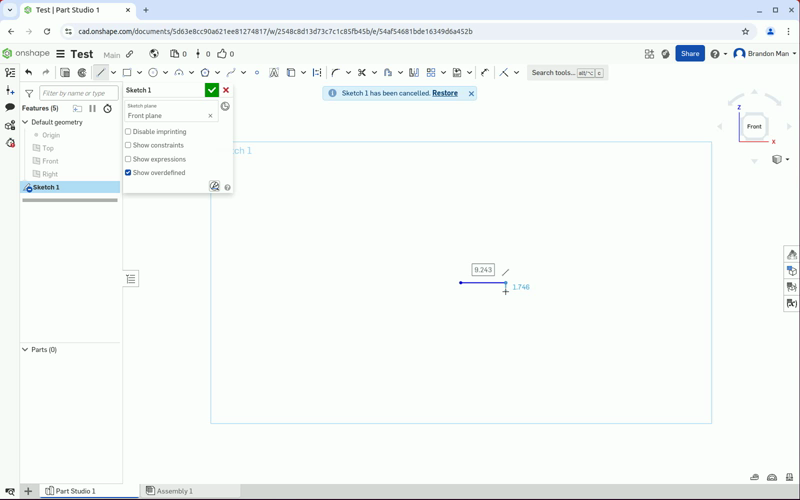
key_down(shift)
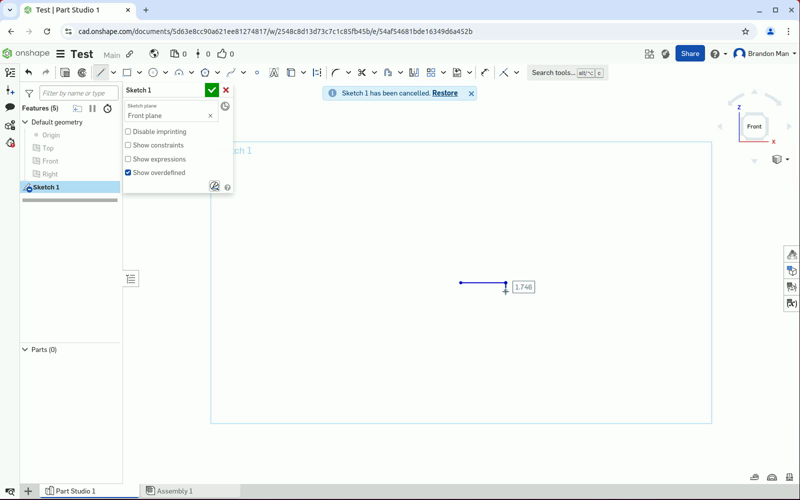
mouse_move(535, 291)
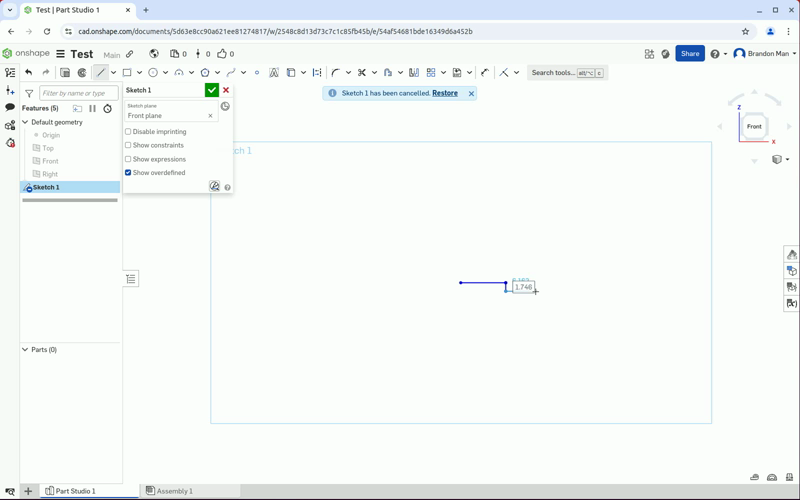
mouse_move(489, 291)
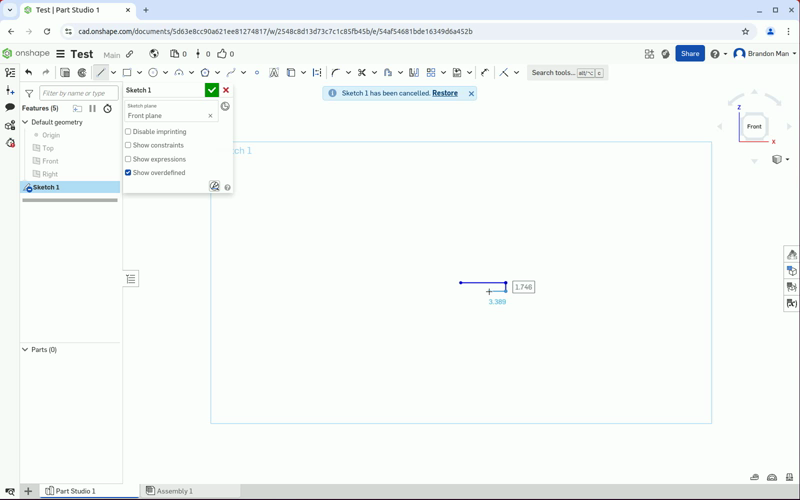
click(489, 291)
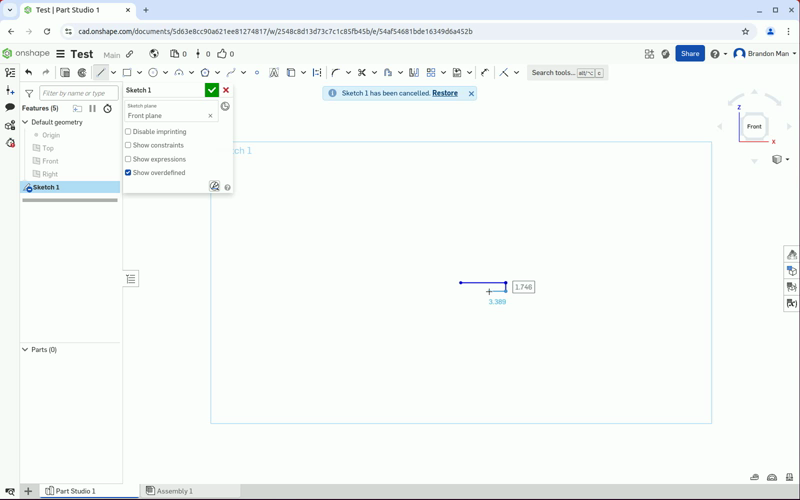
key_up(shift)
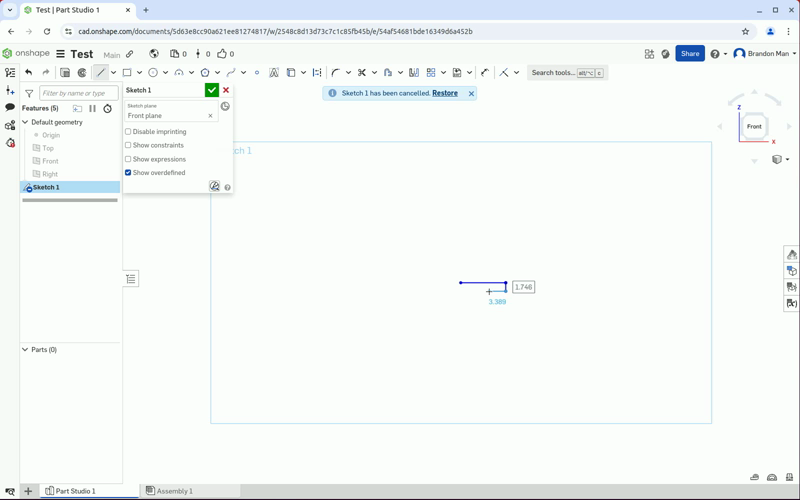
key_down(shift)
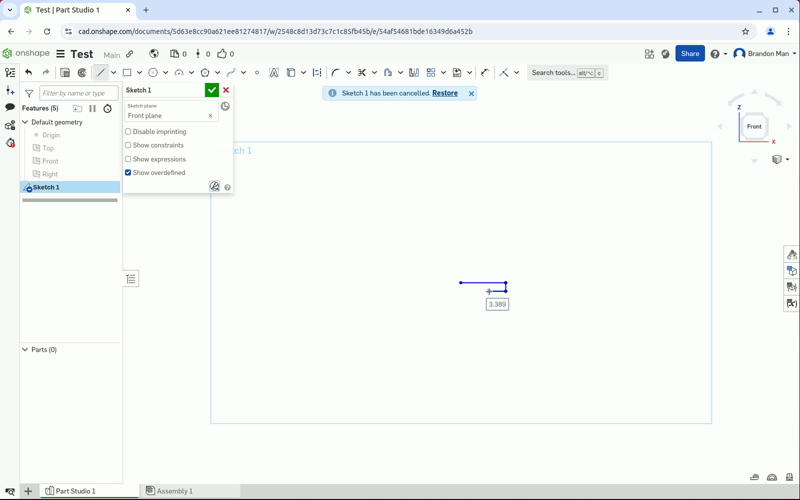
mouse_move(519, 291)
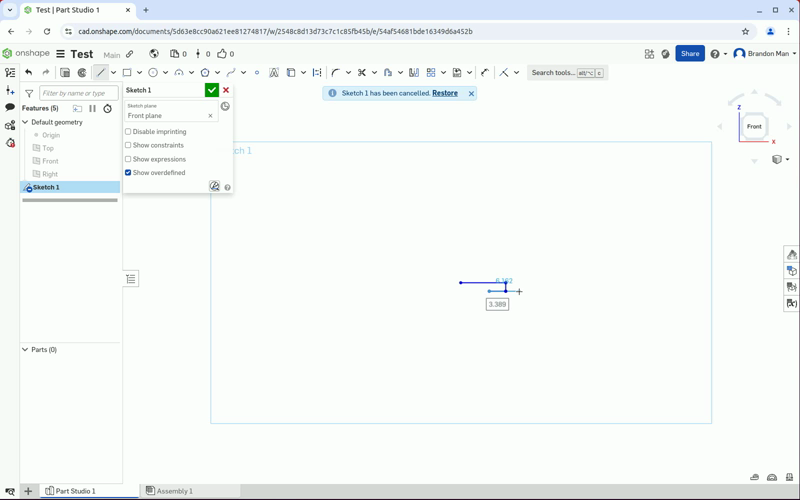
mouse_move(489, 301)
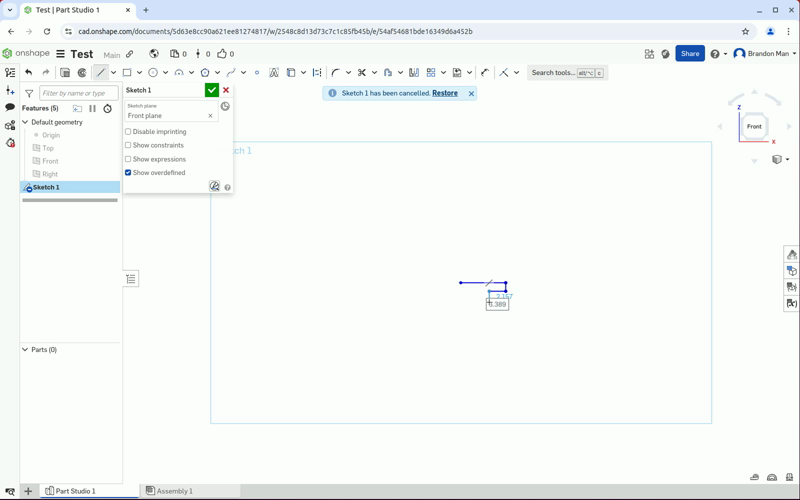
click(489, 301)
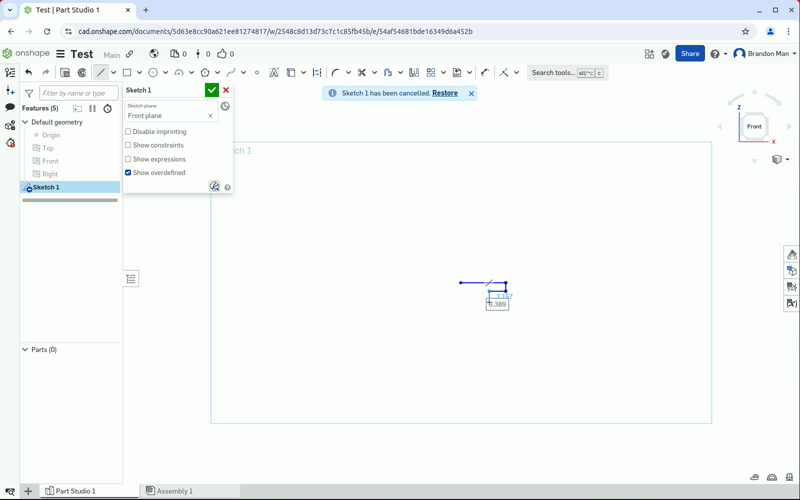
key_up(shift)
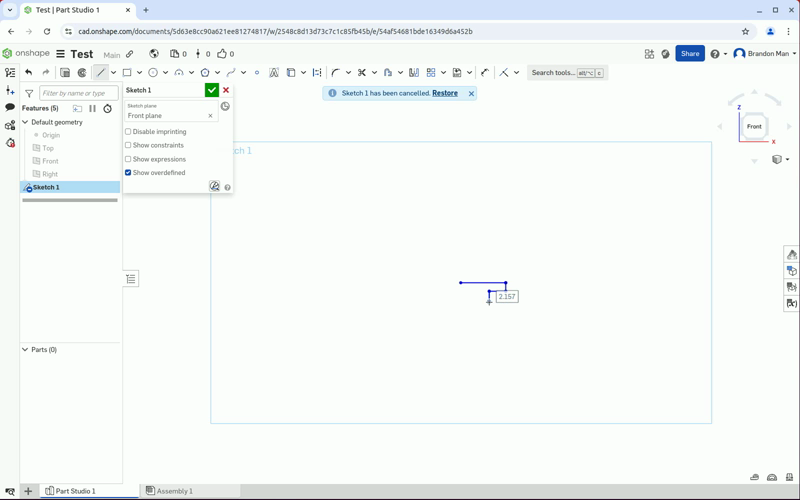
key_down(shift)
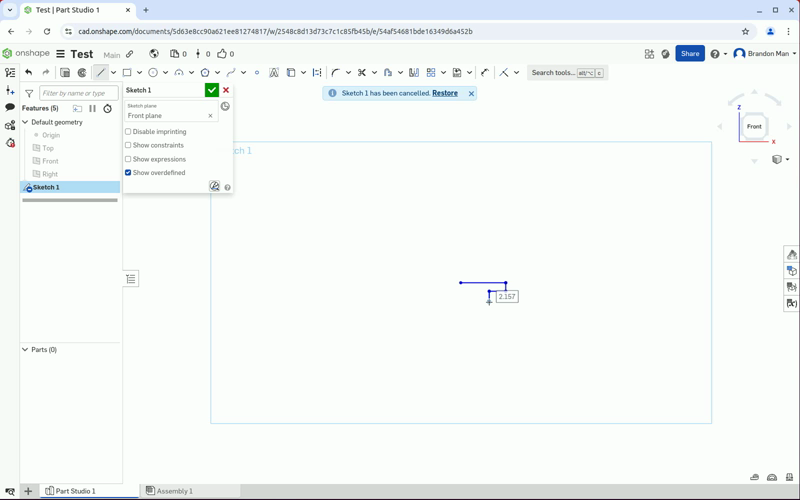
mouse_move(519, 301)
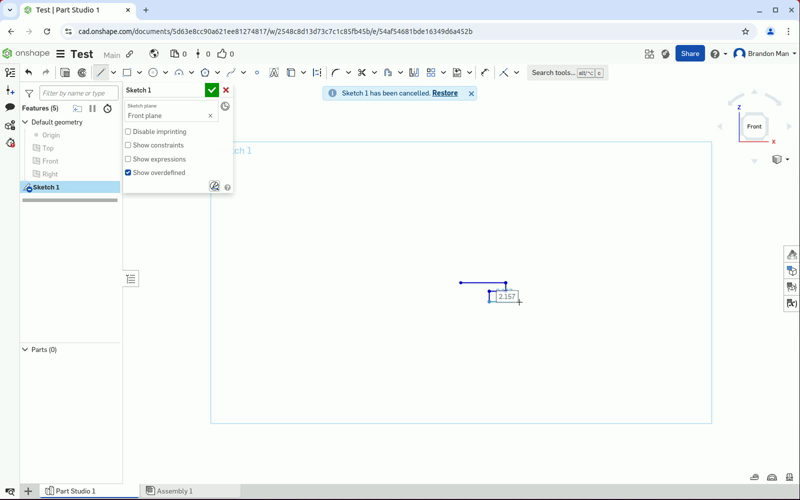
mouse_move(544, 301)
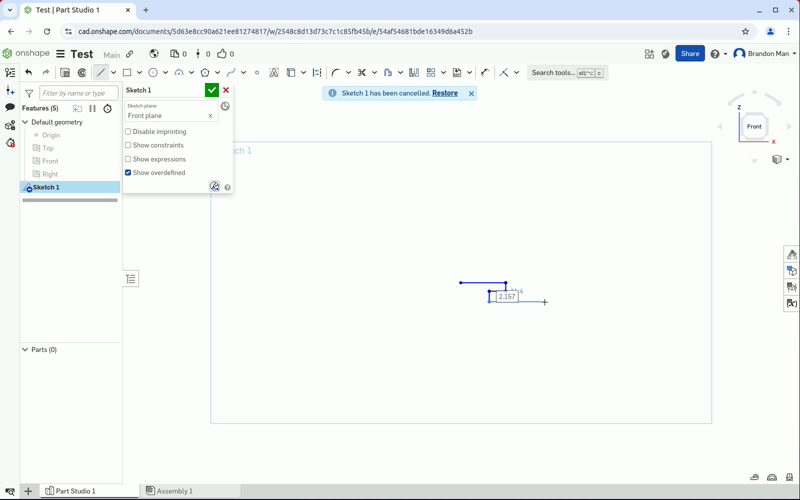
click(544, 301)
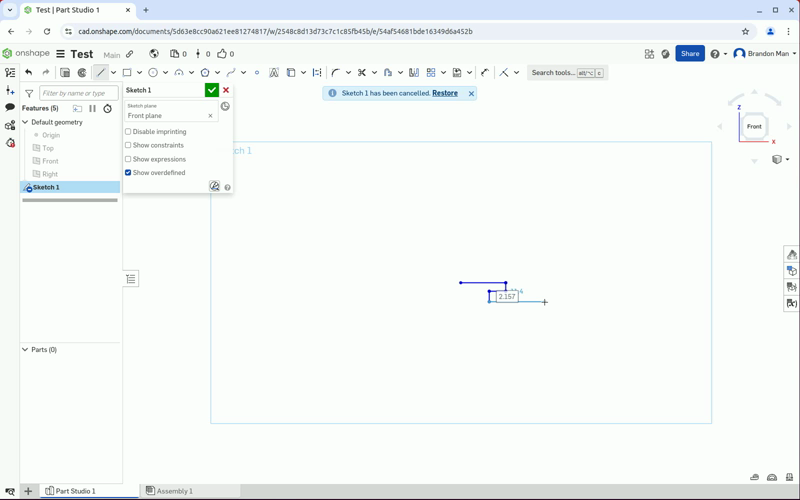
key_up(shift)
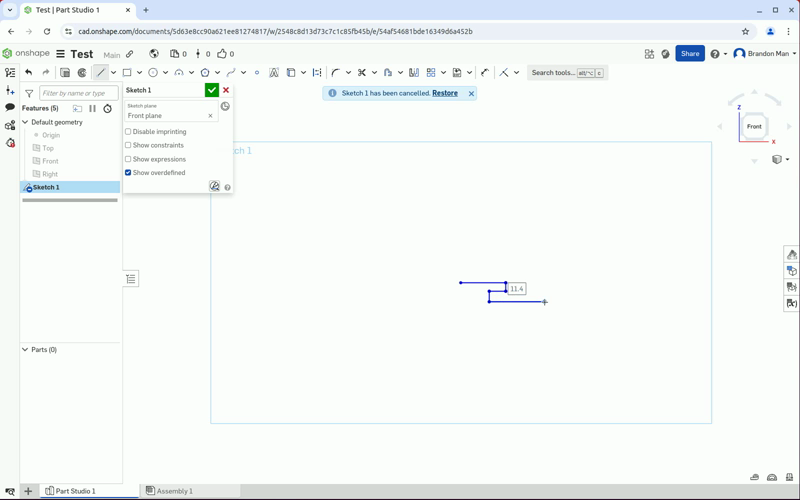
key_down(shift)
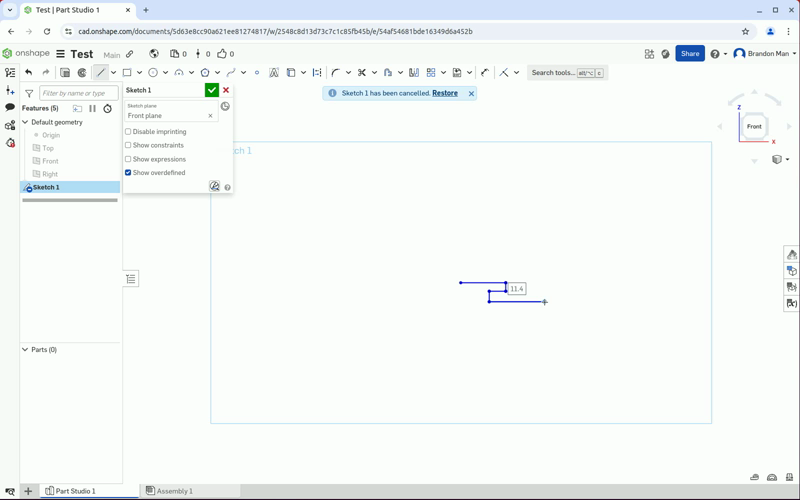
mouse_move(574, 301)
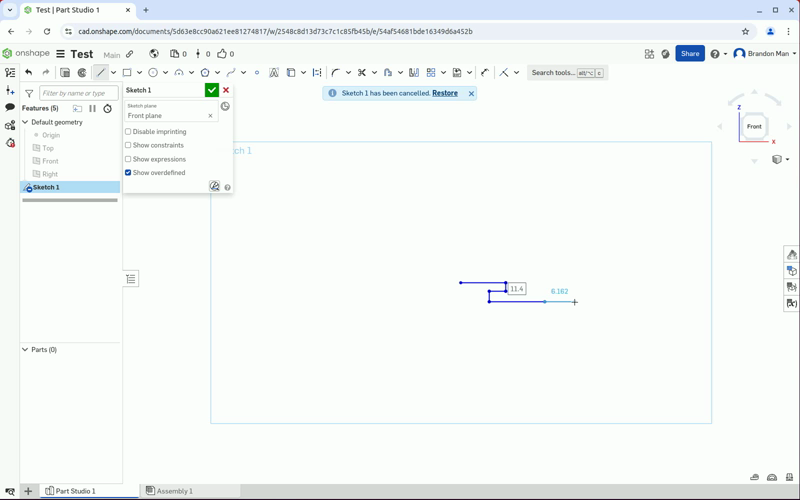
mouse_move(544, 291)
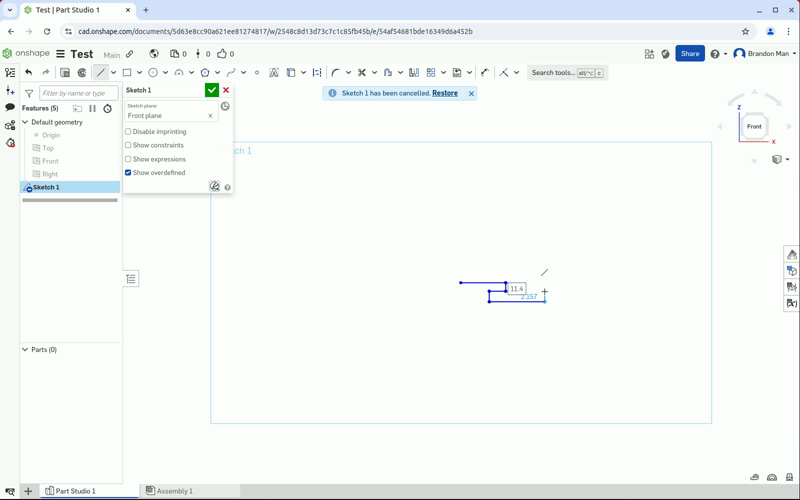
click(544, 291)
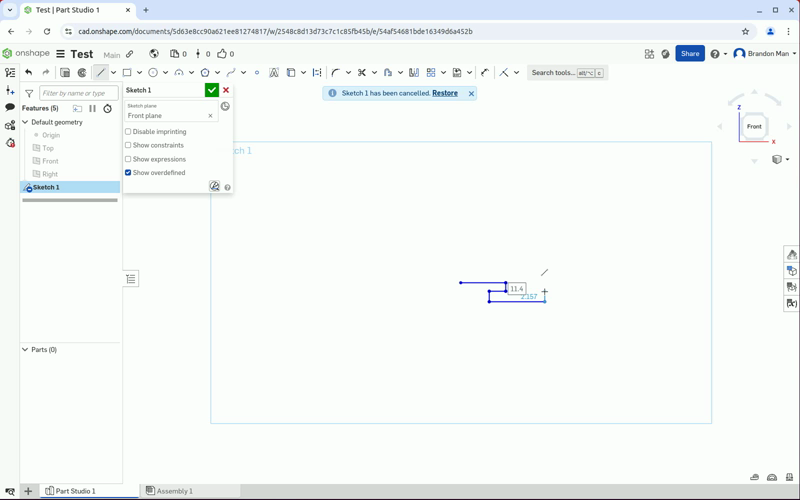
key_up(shift)
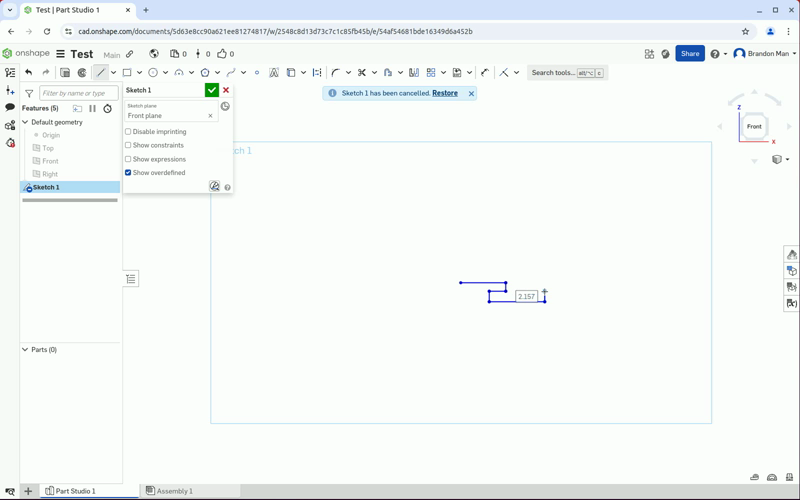
key_down(shift)
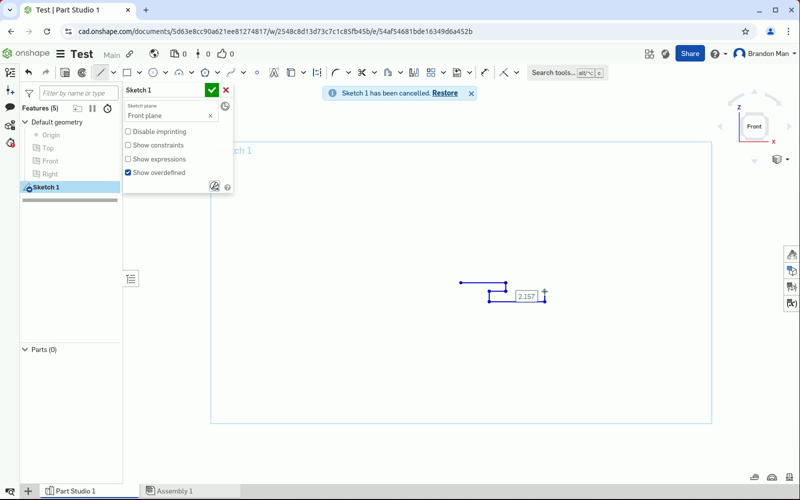
mouse_move(574, 291)
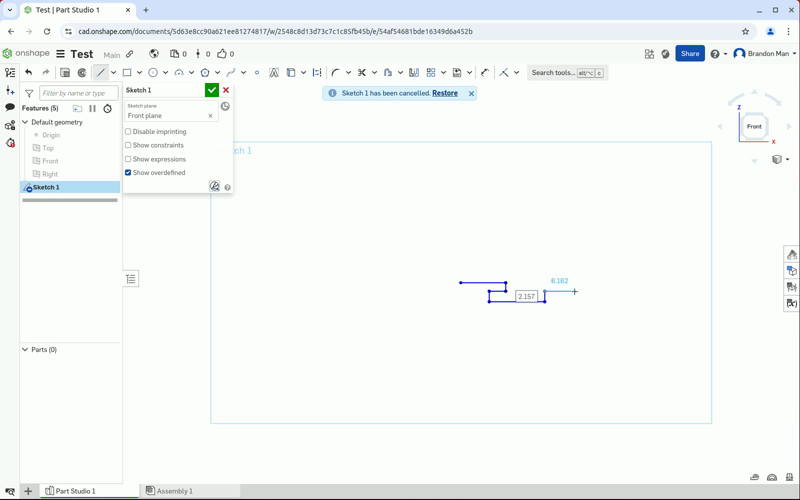
mouse_move(528, 291)
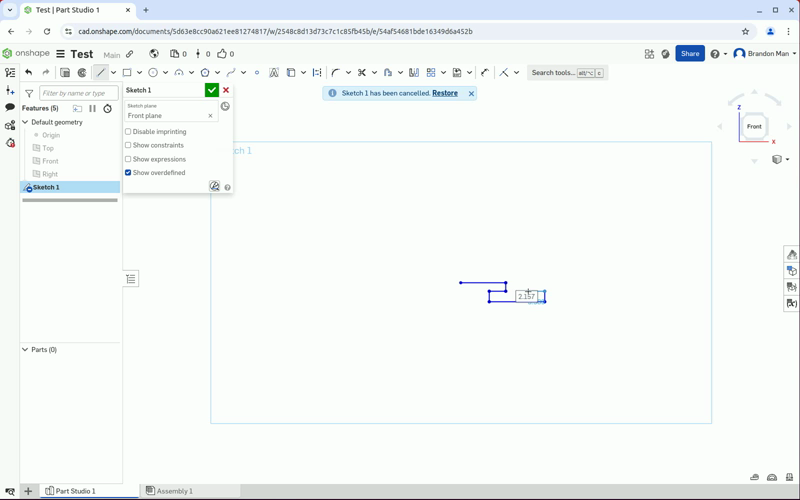
click(528, 291)
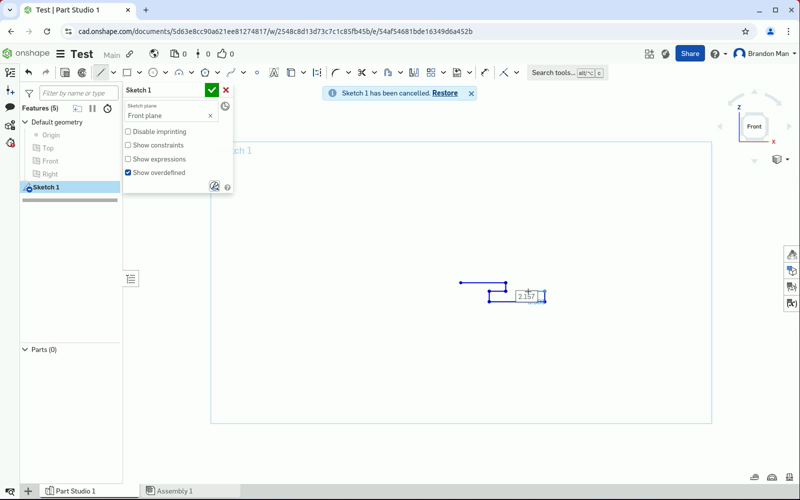
key_up(shift)
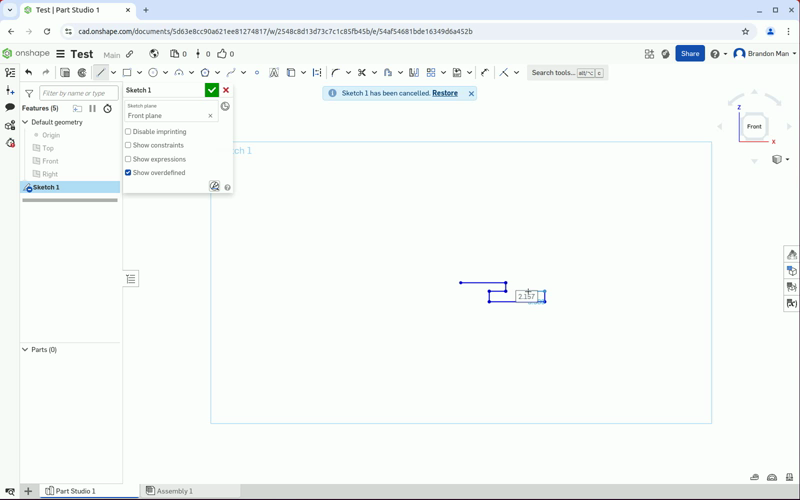
key_down(shift)
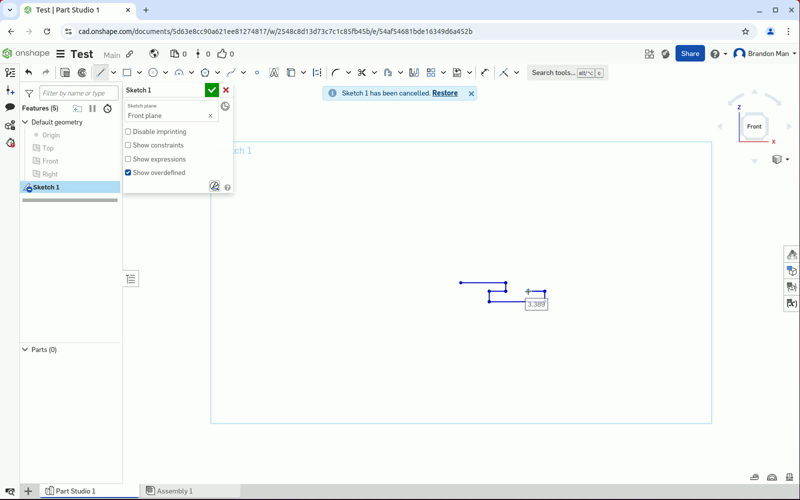
mouse_move(558, 291)
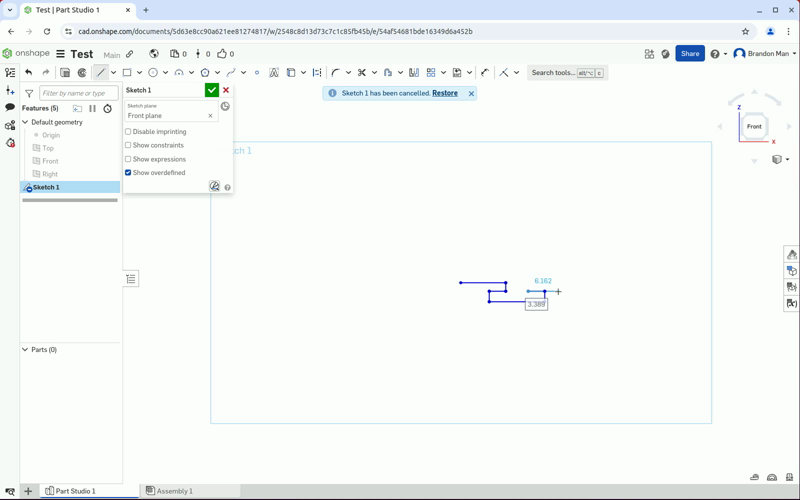
mouse_move(528, 282)
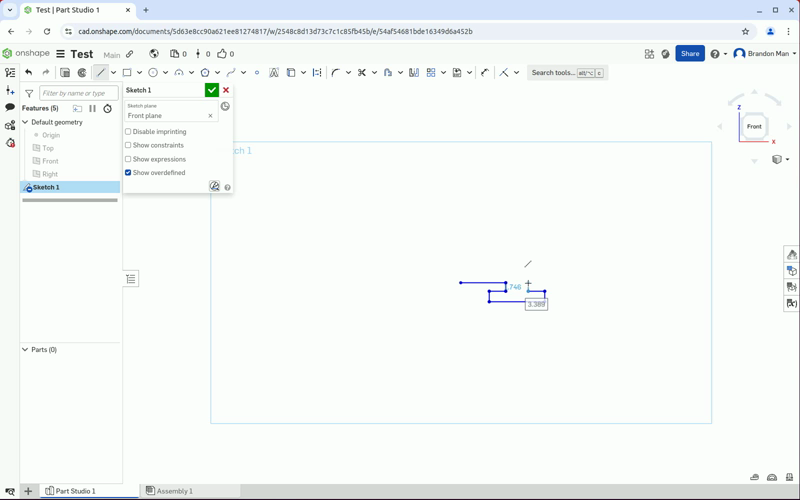
click(528, 282)
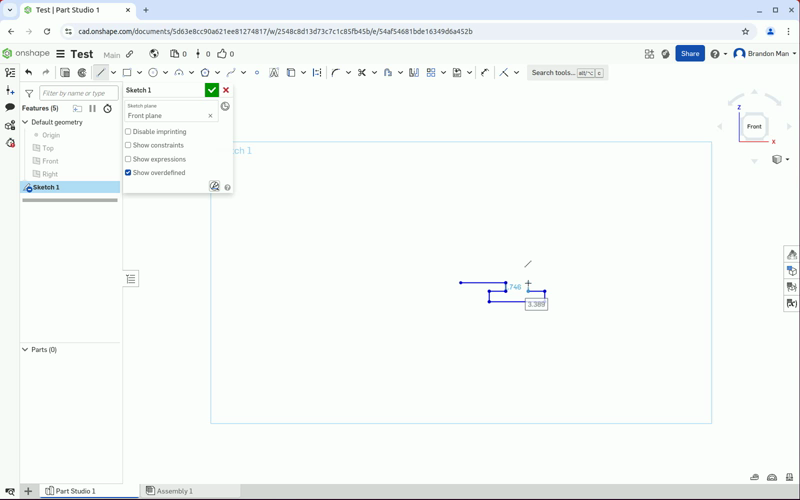
key_up(shift)
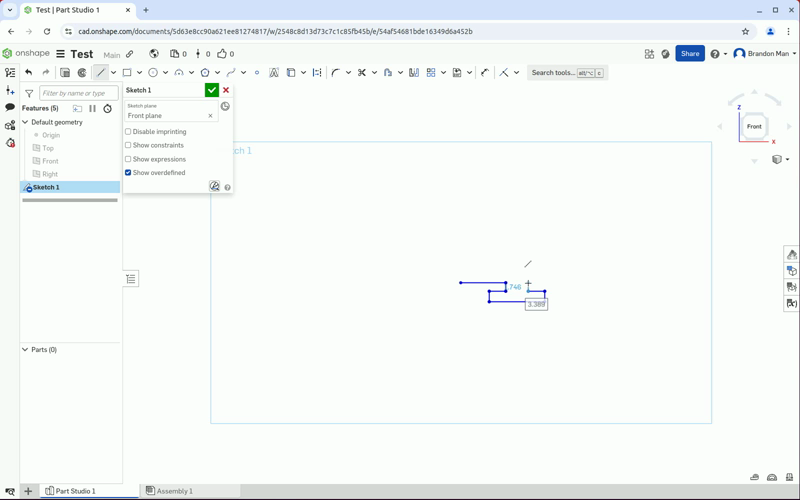
key_down(shift)
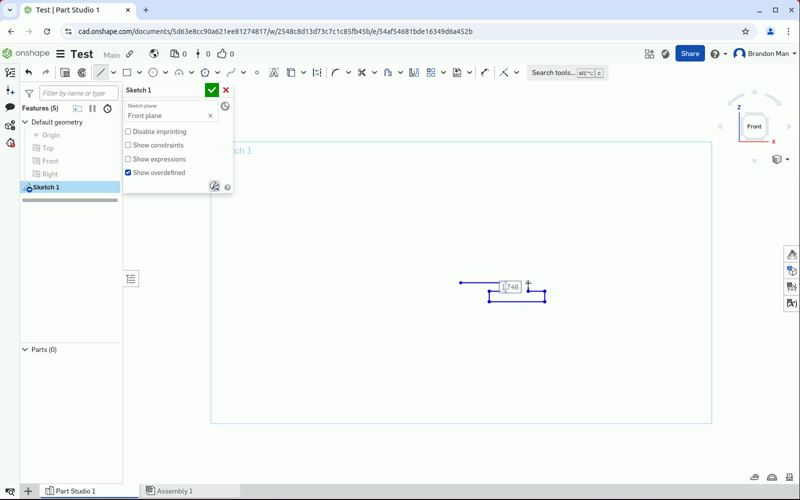
mouse_move(558, 282)
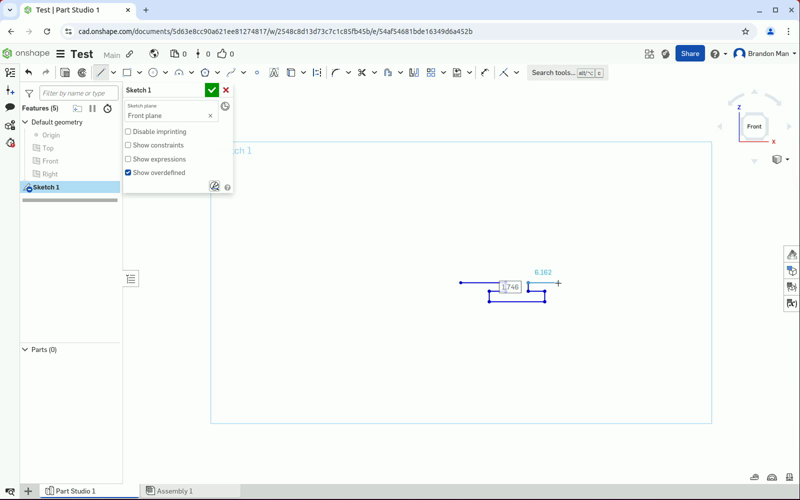
mouse_move(573, 282)
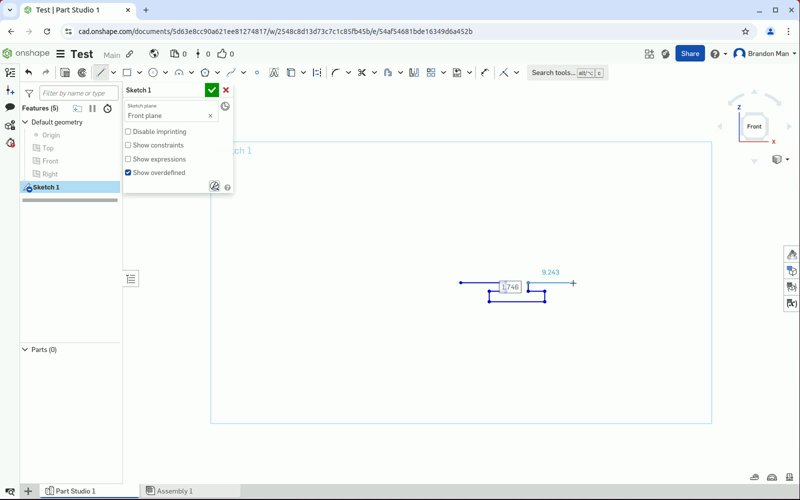
click(573, 282)
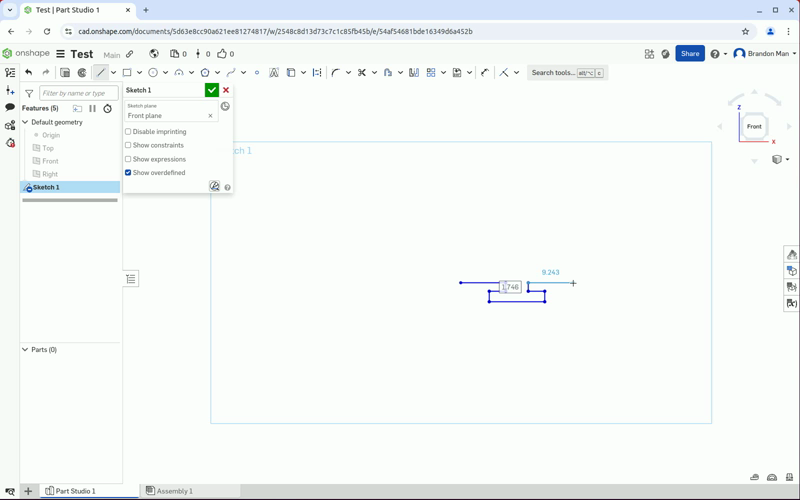
key_up(shift)
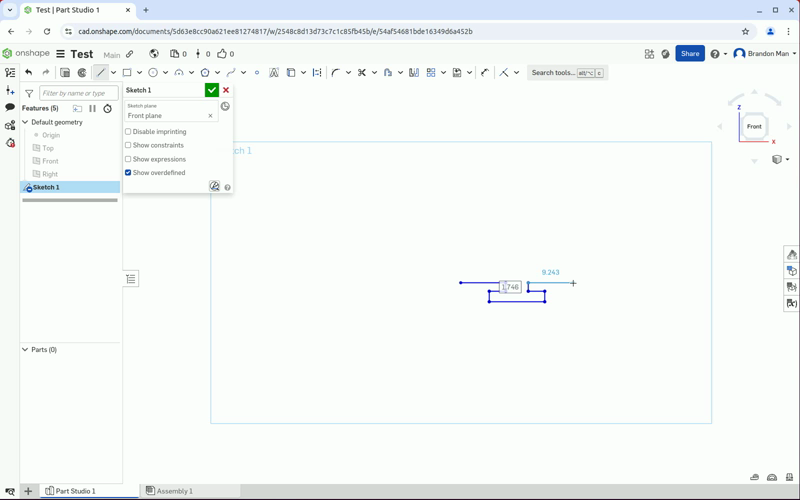
key_down(shift)
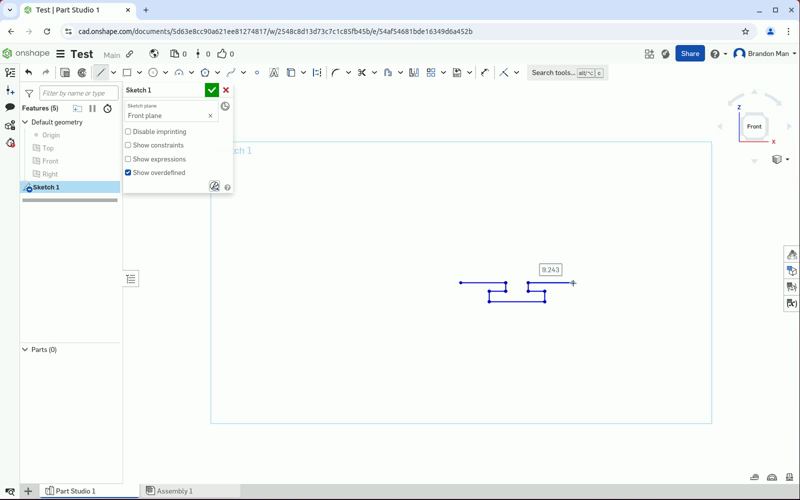
mouse_move(589, 282)
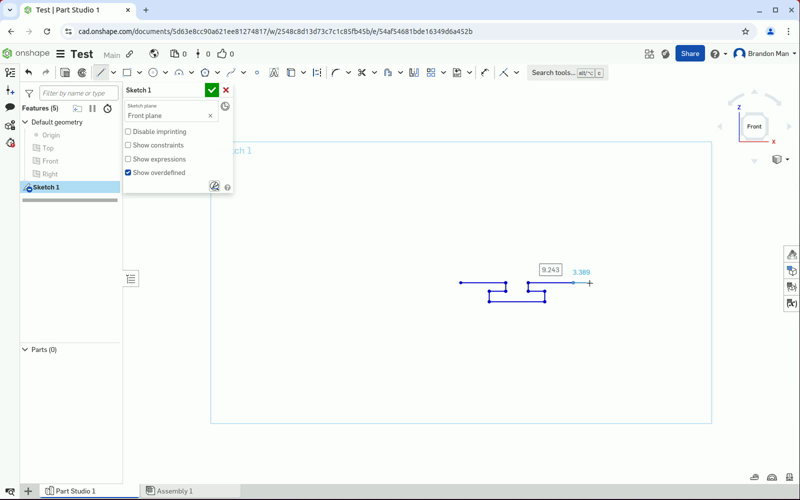
mouse_move(573, 226)
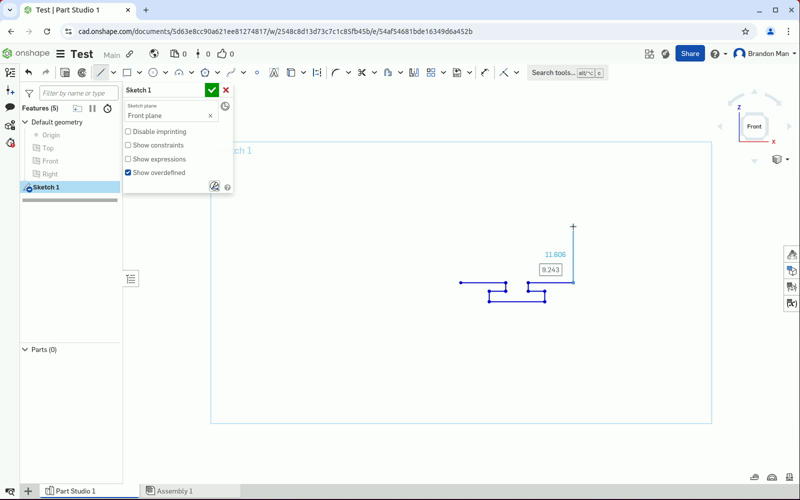
click(573, 226)
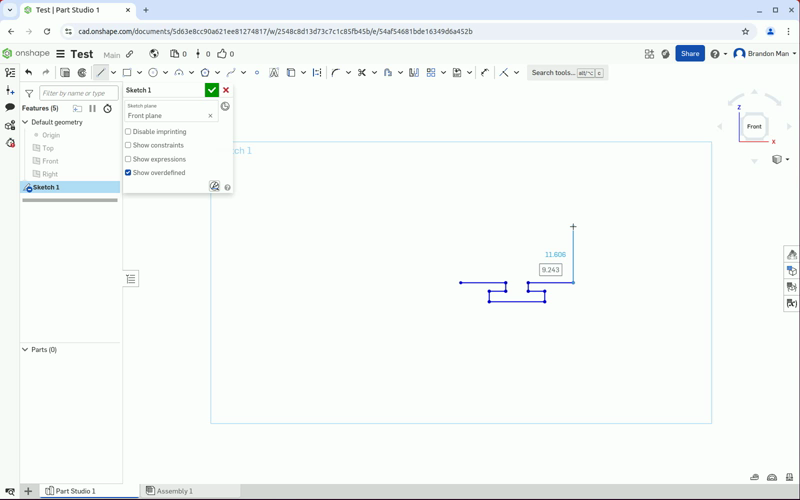
key_up(shift)
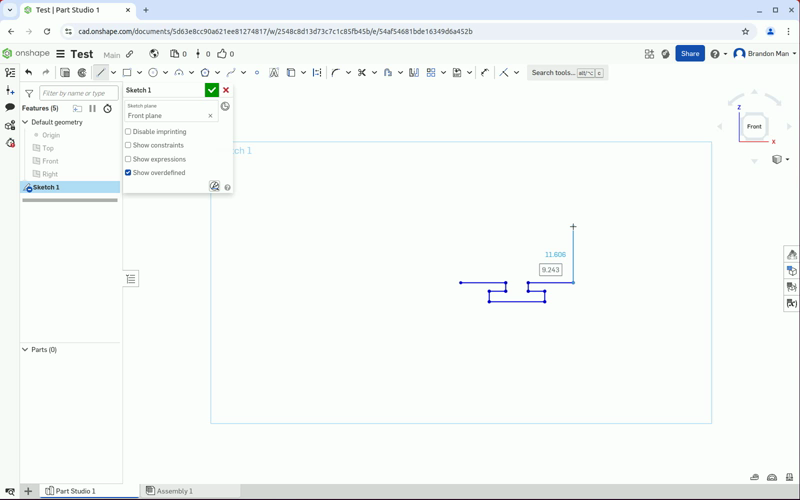
key_down(shift)
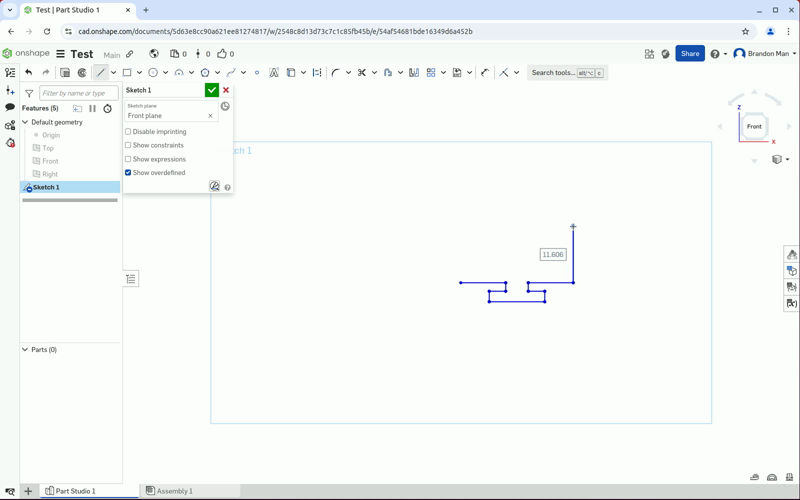
mouse_move(460, 226)
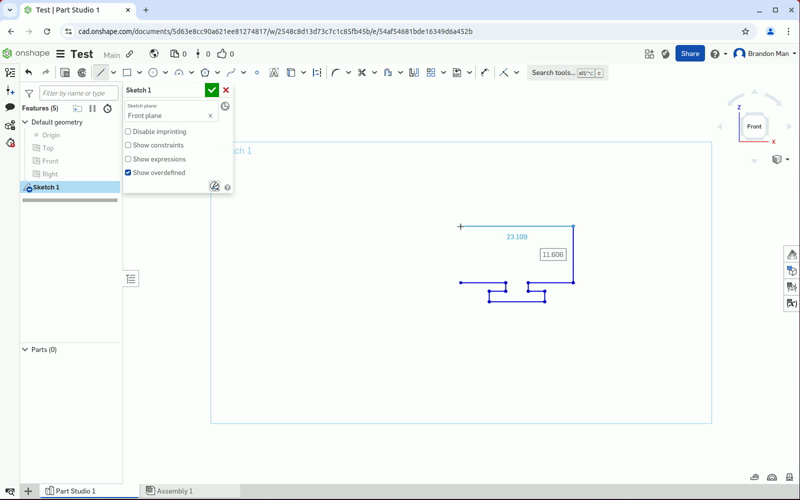
click(460, 226)
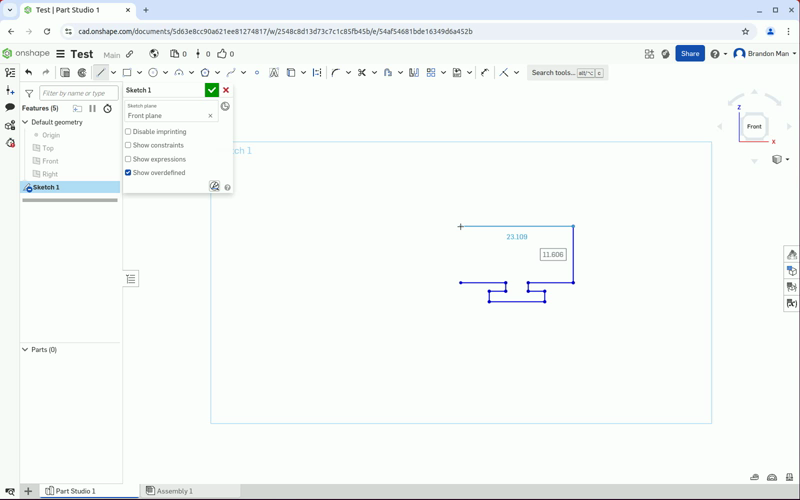
key_up(shift)
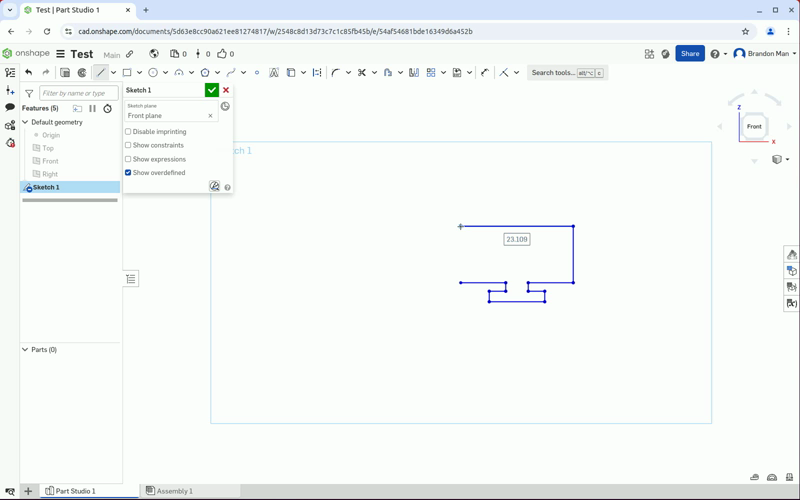
mouse_move(490, 226)
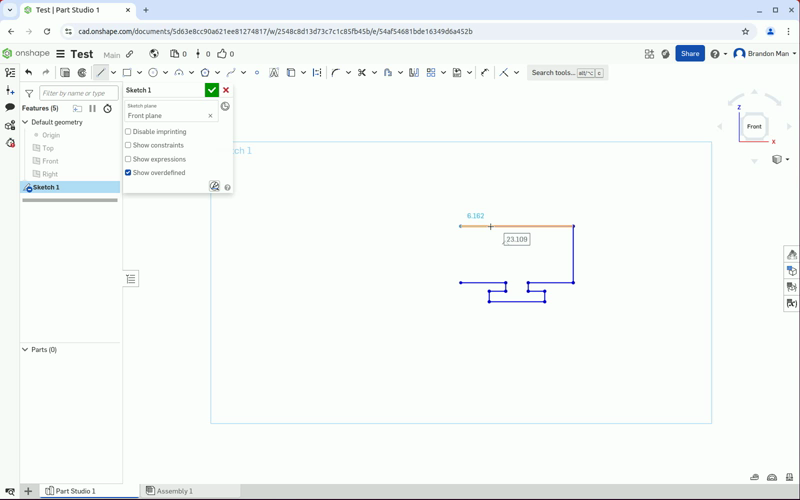
key_down(shift)
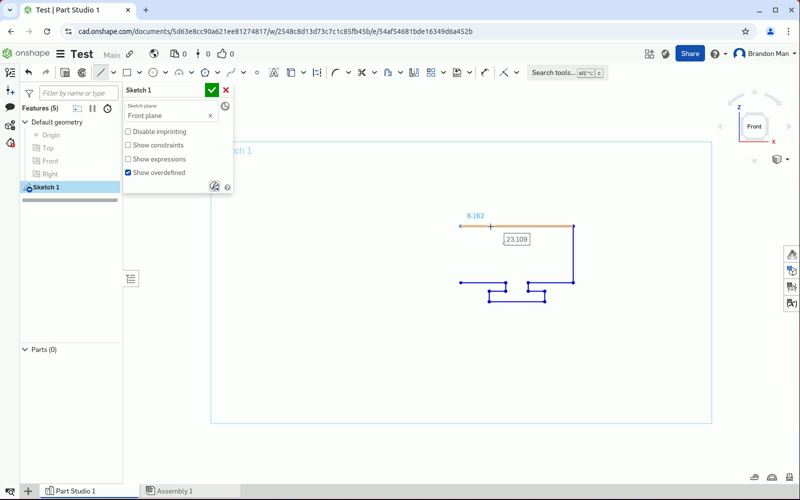
mouse_move(460, 282)
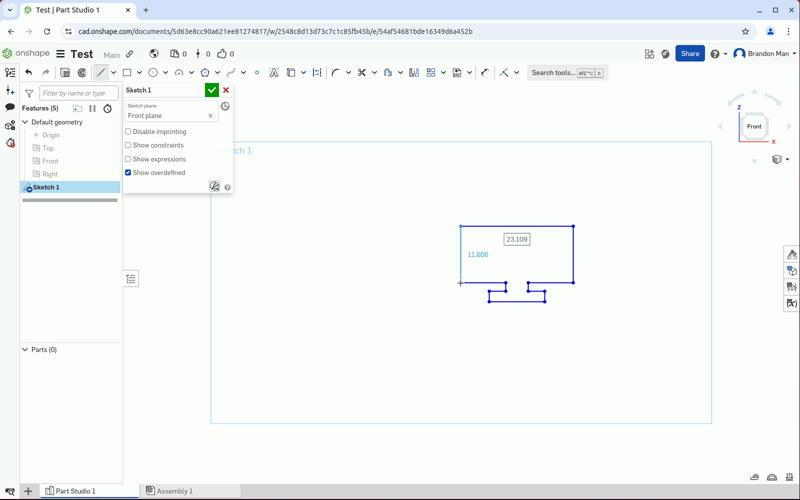
key_up(shift)
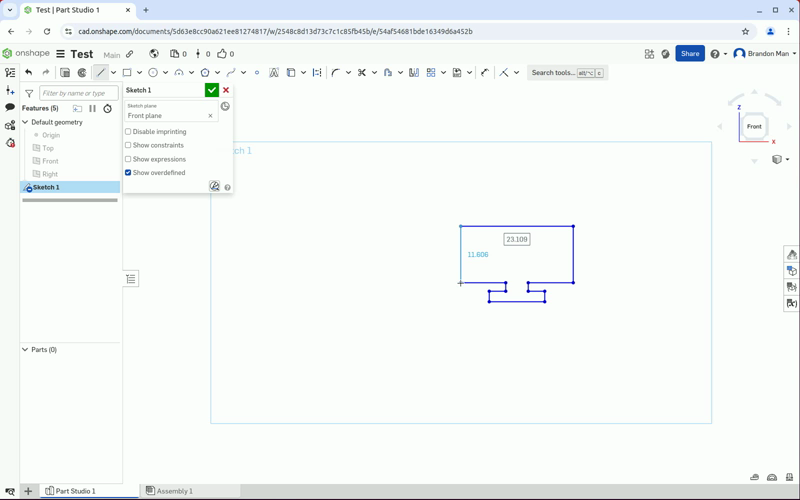
click(460, 282)
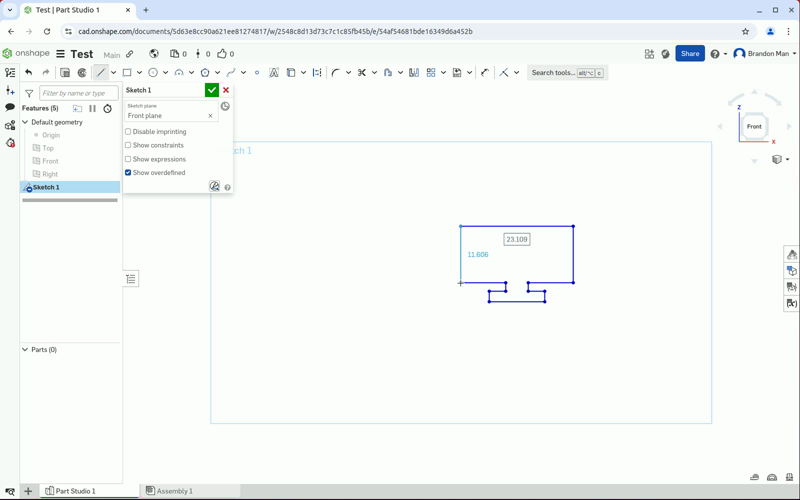
key(esc)
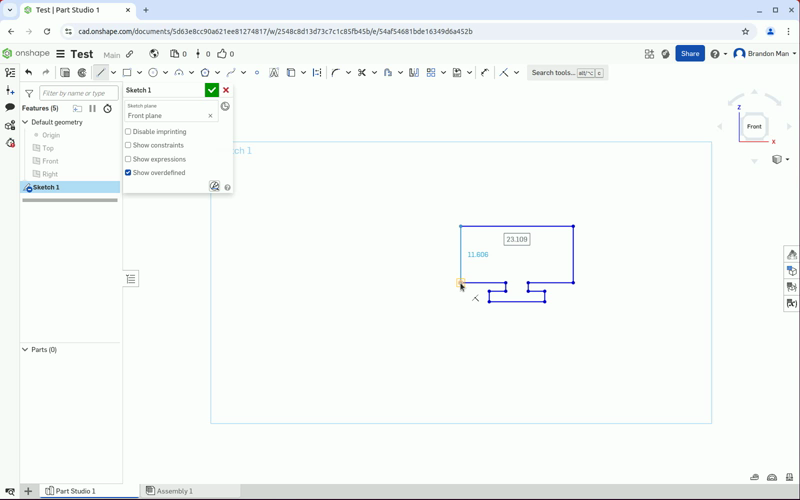
mouse_move(547, 232)
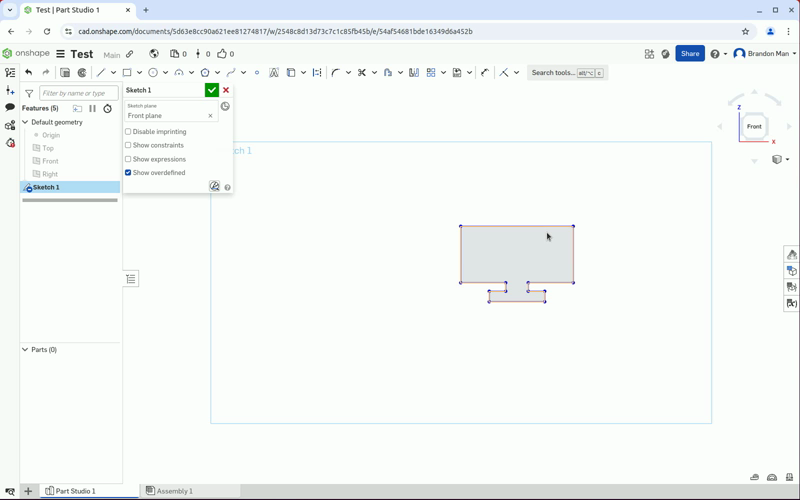
click(547, 232)
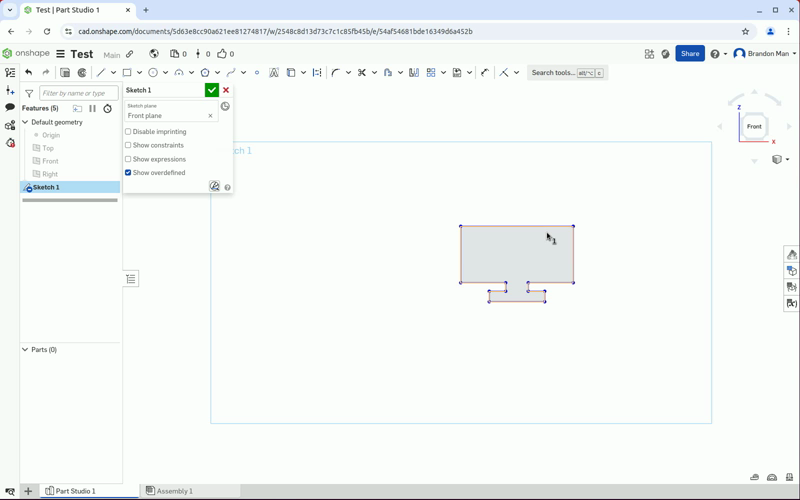
mouse_move(73, 352)
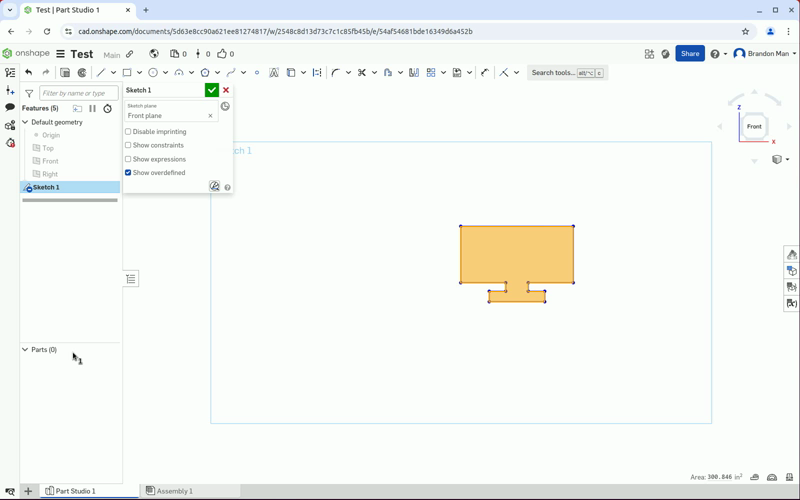
key(shift+y)
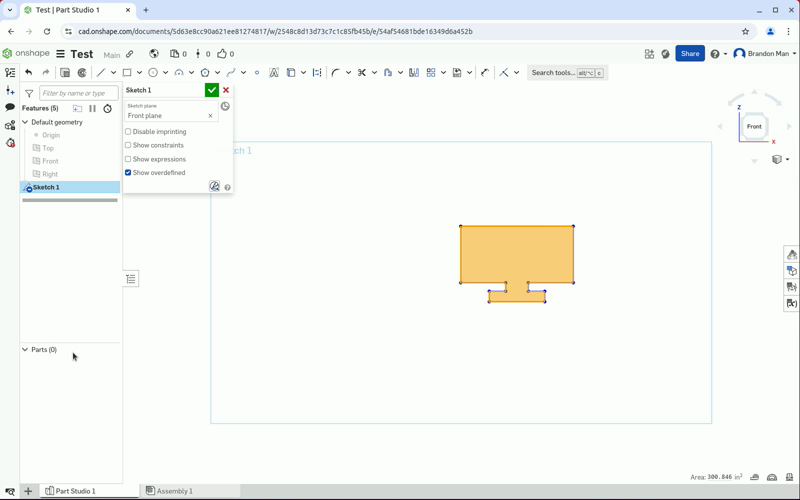
key(shift+e)
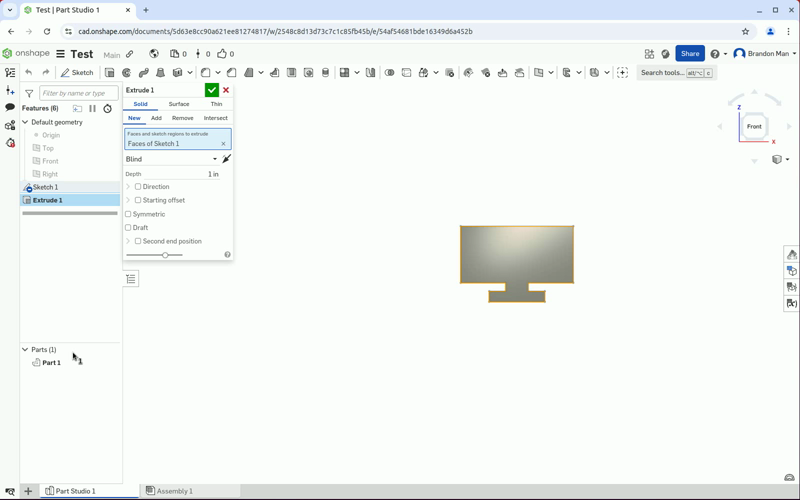
mouse_move(143, 106)
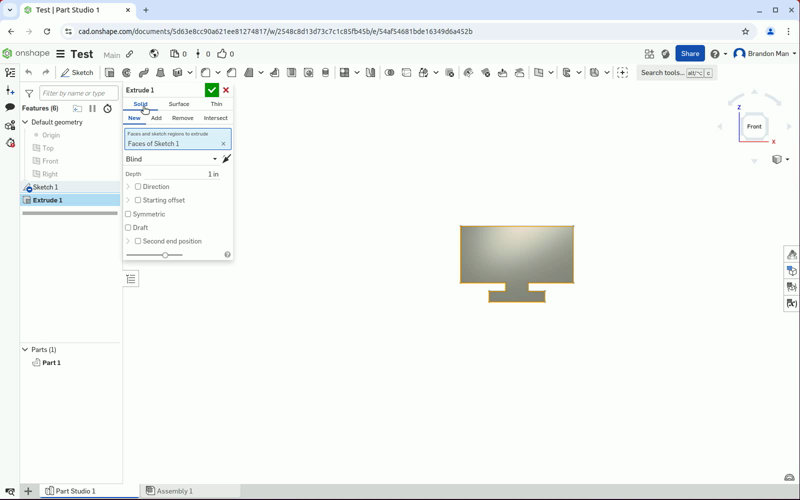
click(143, 106)
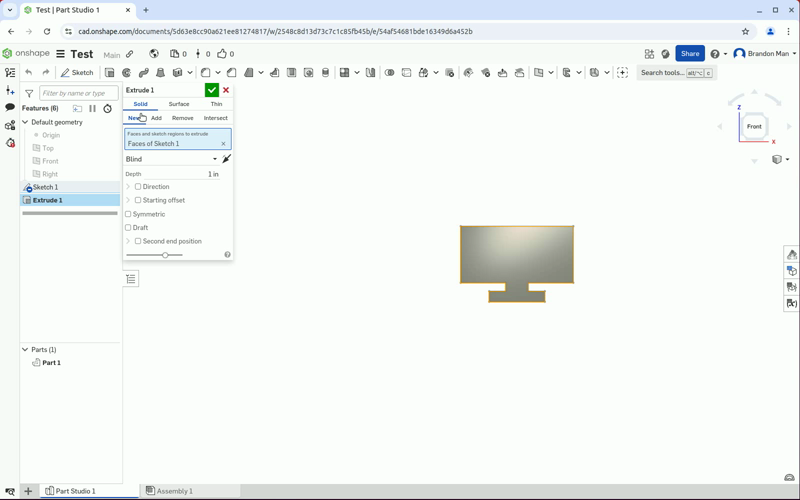
mouse_move(137, 120)
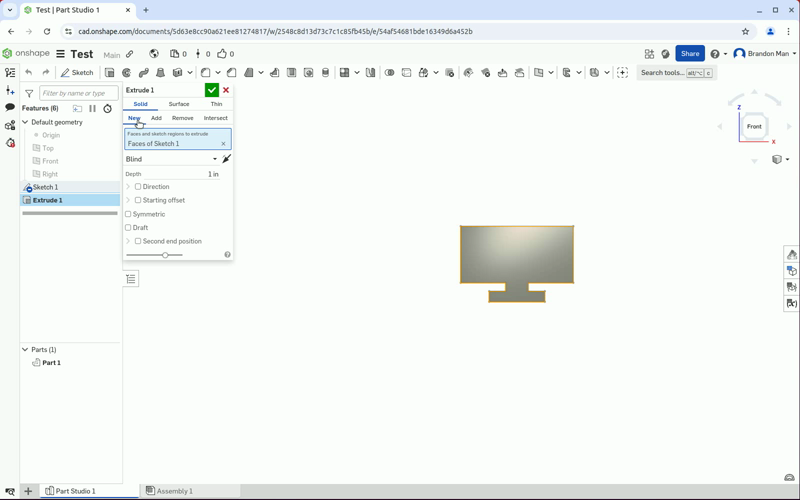
click(137, 120)
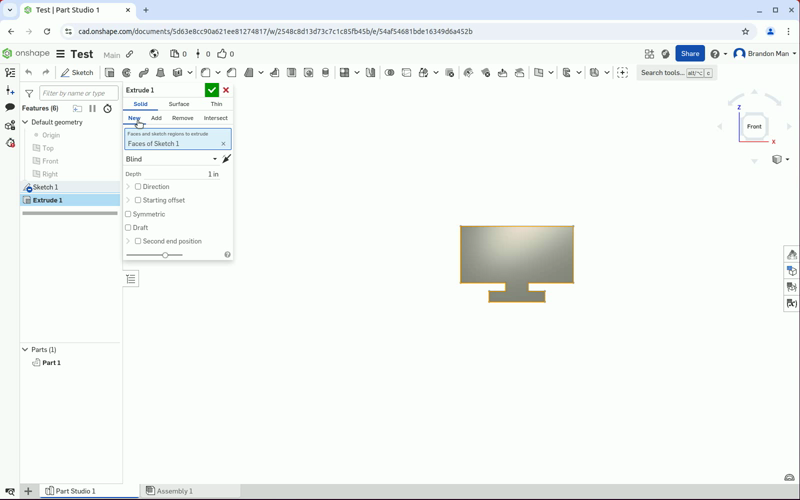
key(tab, 4)
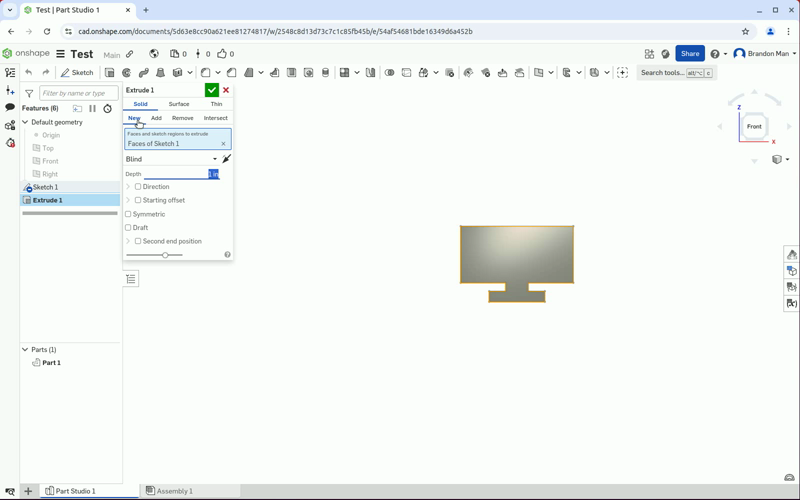
text(10.351)
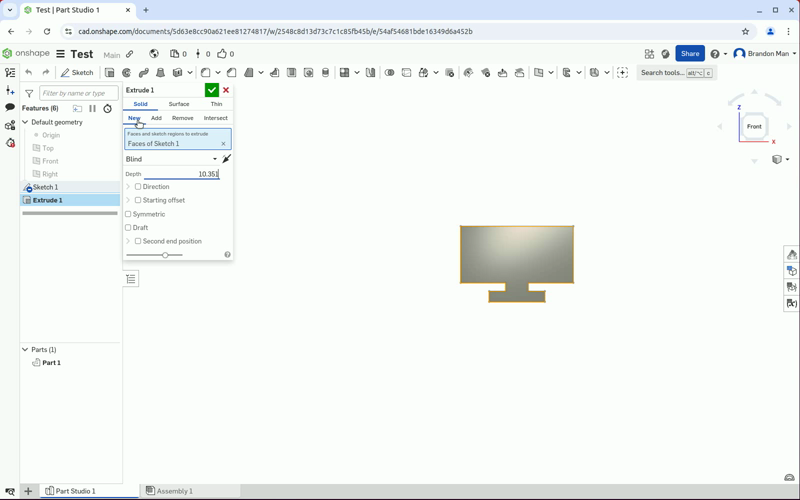
key(enter)
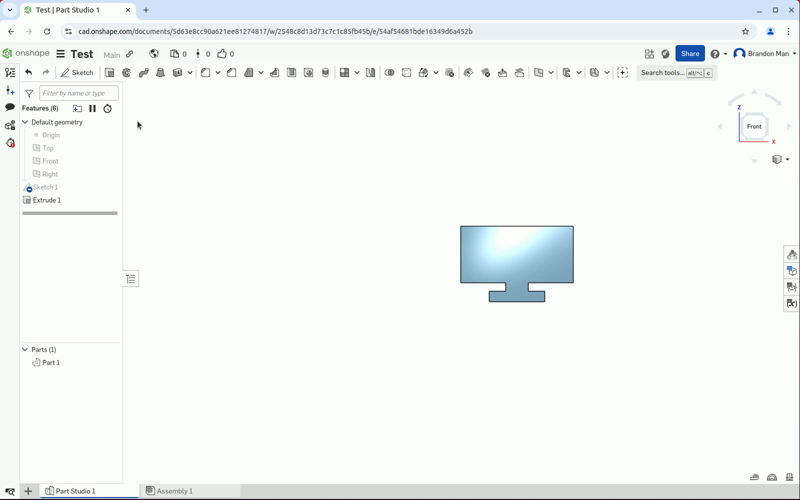
key(shift+h)
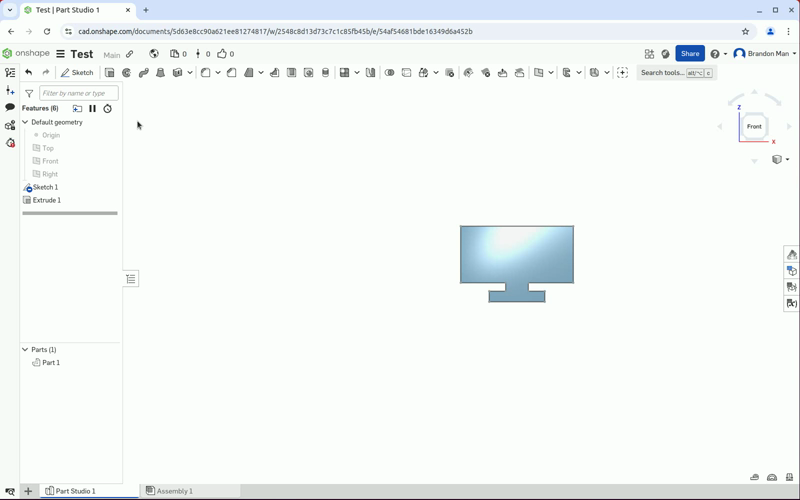
key(shift+h)
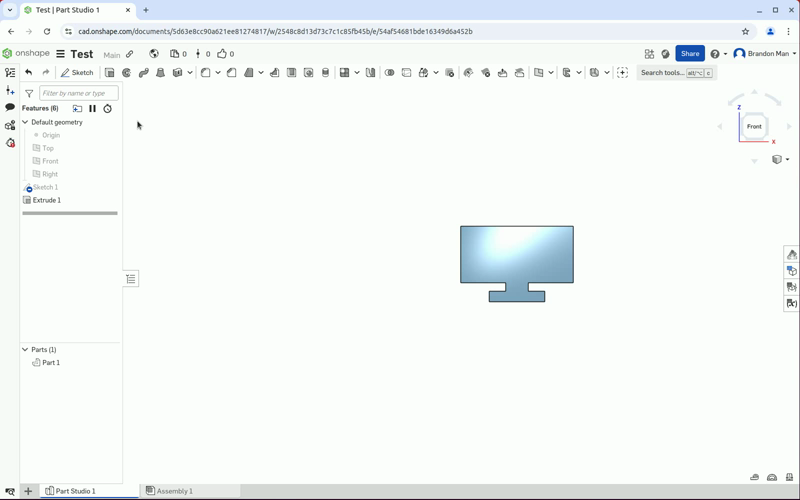
mouse_move(73, 189)
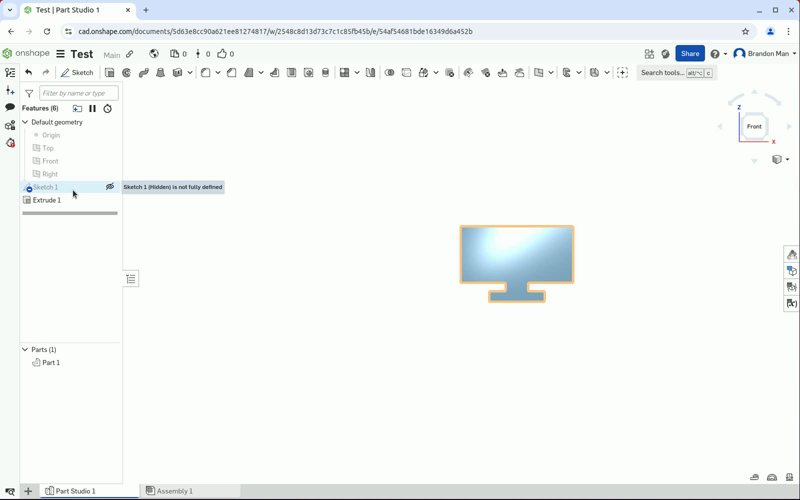
click(73, 189)
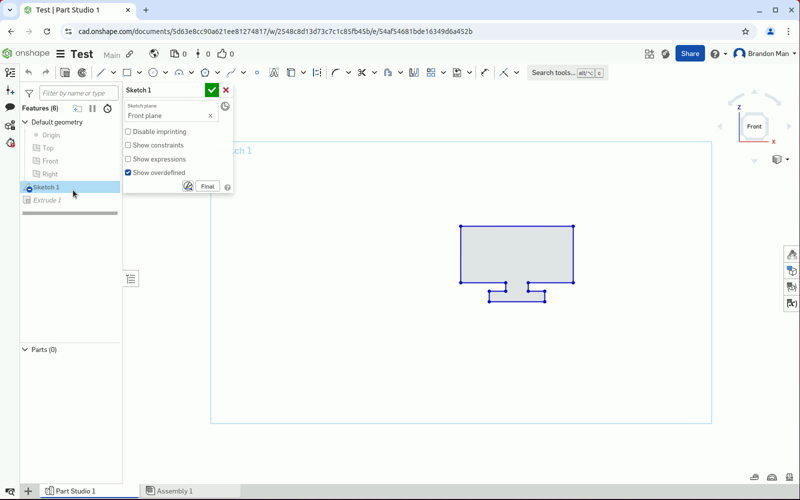
mouse_move(229, 92)
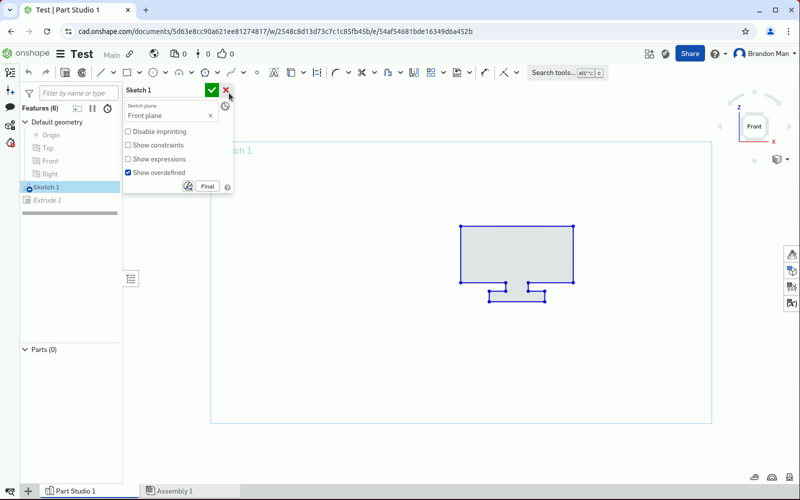
click(229, 92)
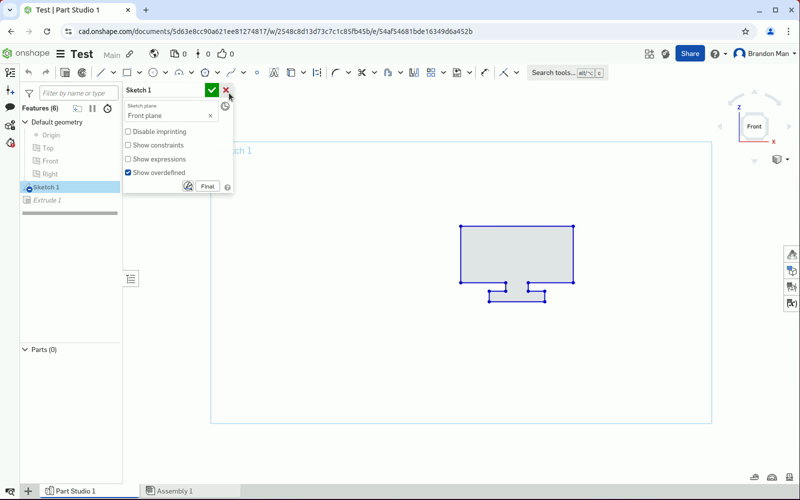
key(shift+s)
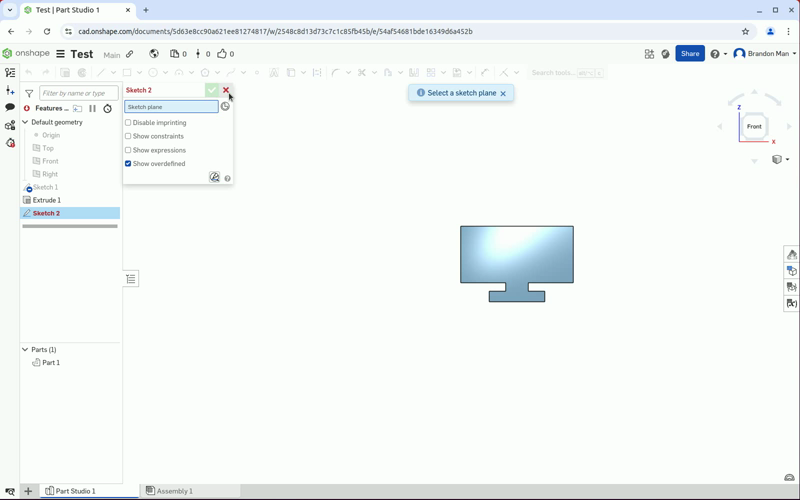
mouse_move(73, 163)
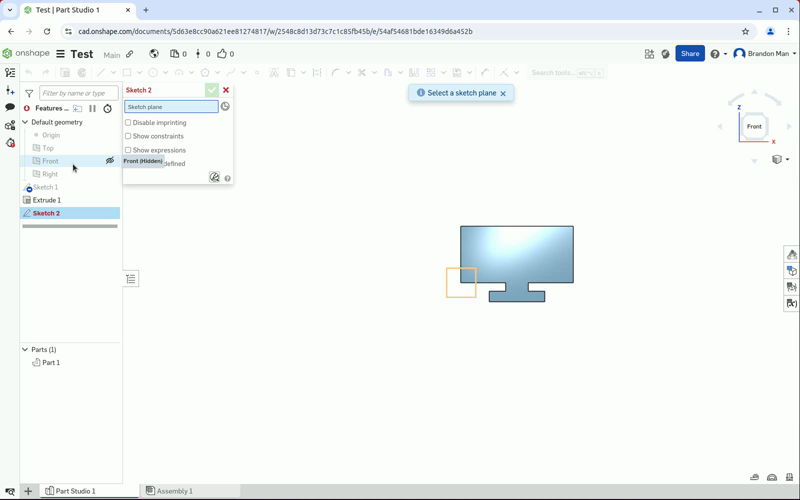
click(73, 163)
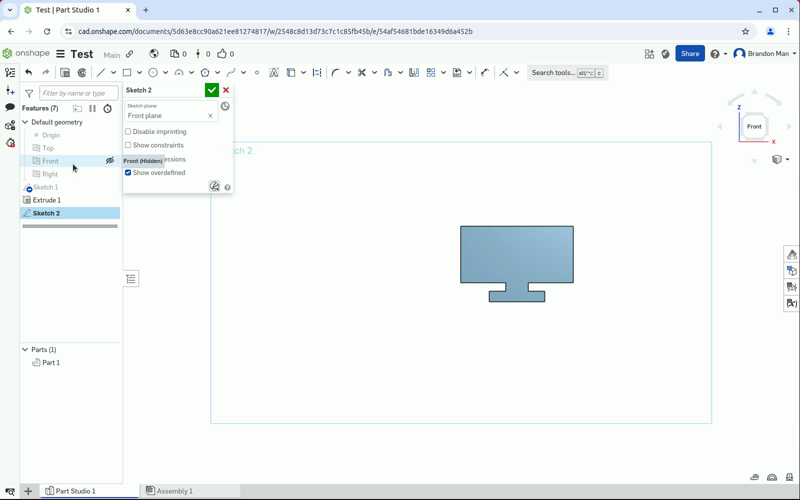
mouse_move(73, 352)
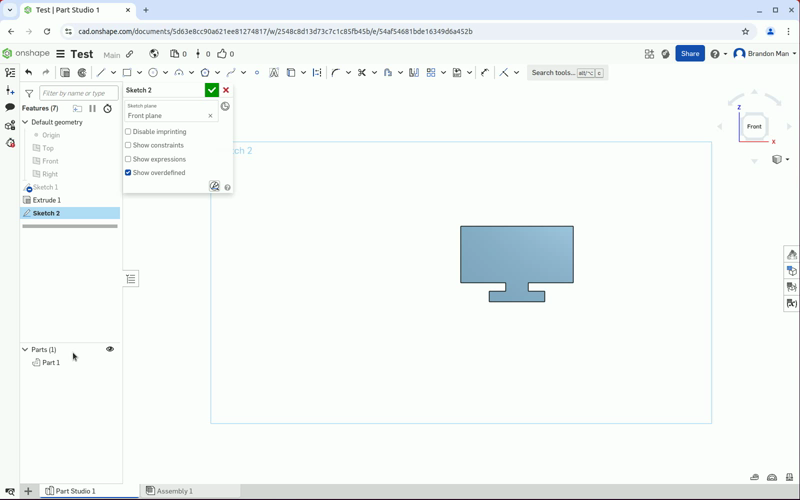
key(y)
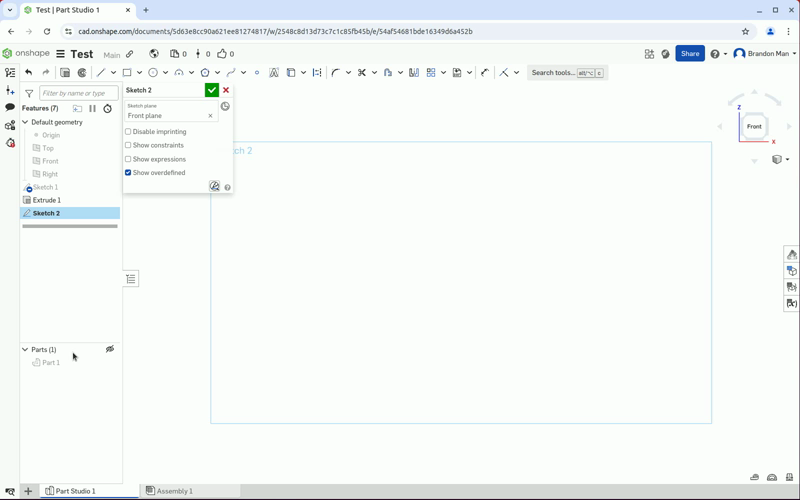
key(l)
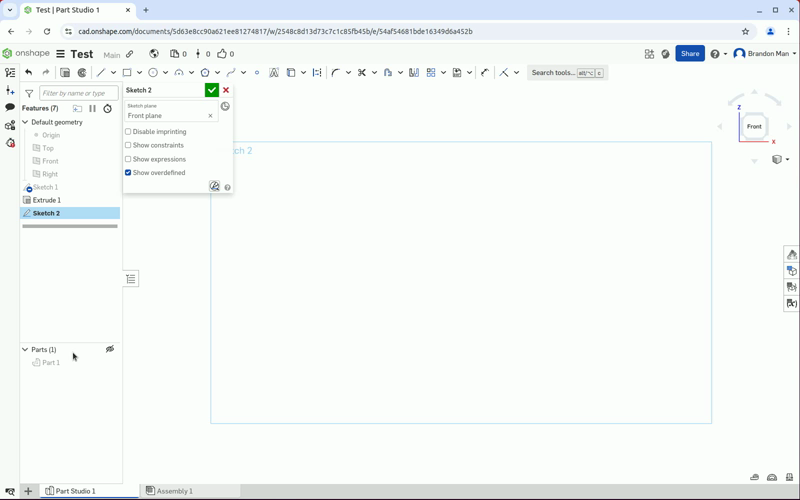
key_down(shift)
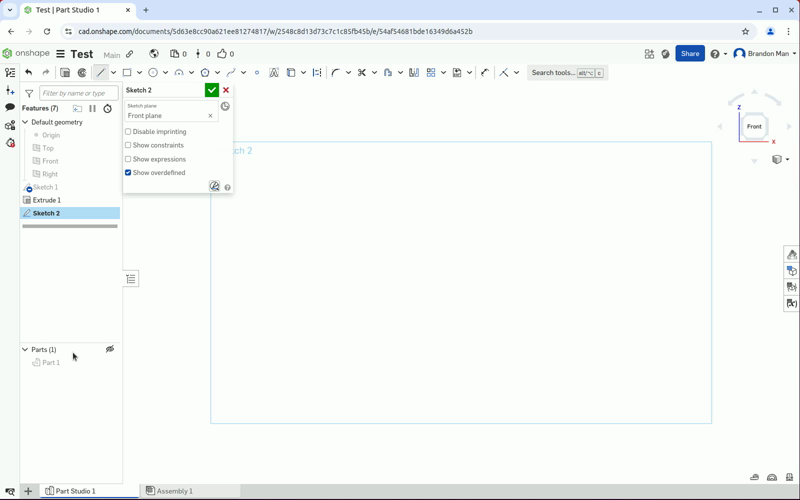
mouse_move(460, 271)
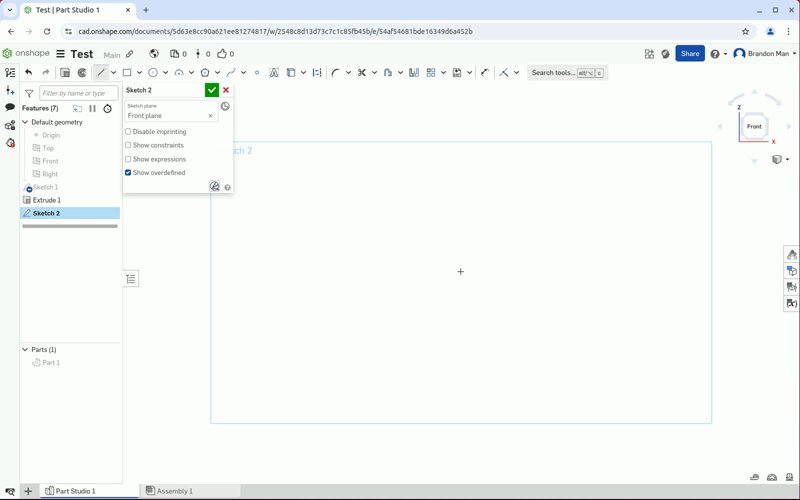
click(460, 271)
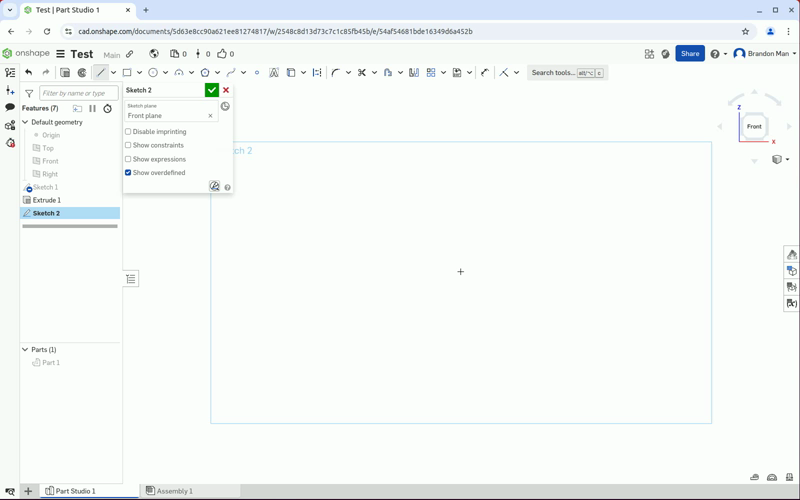
key_up(shift)
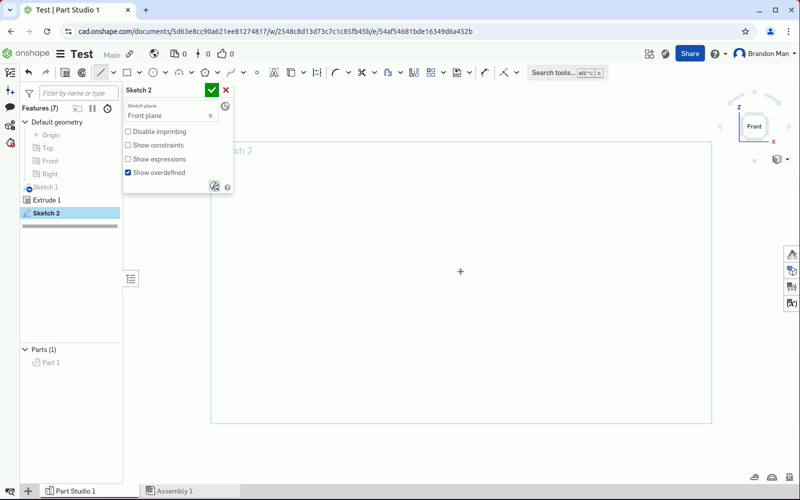
key_down(shift)
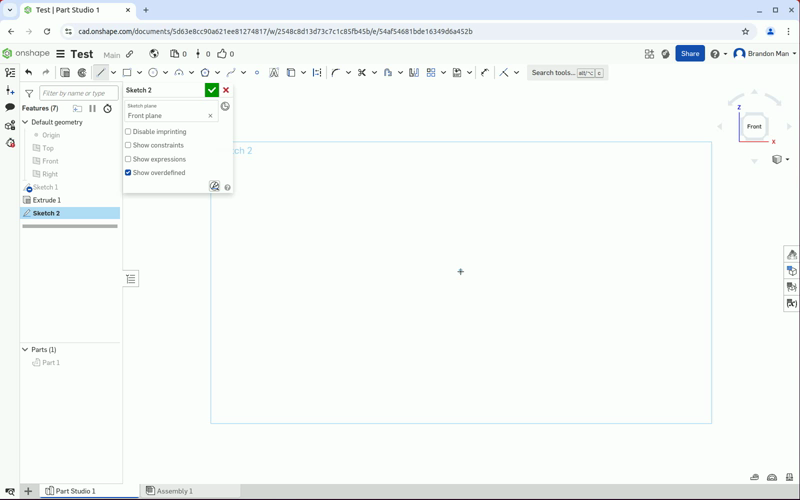
mouse_move(490, 271)
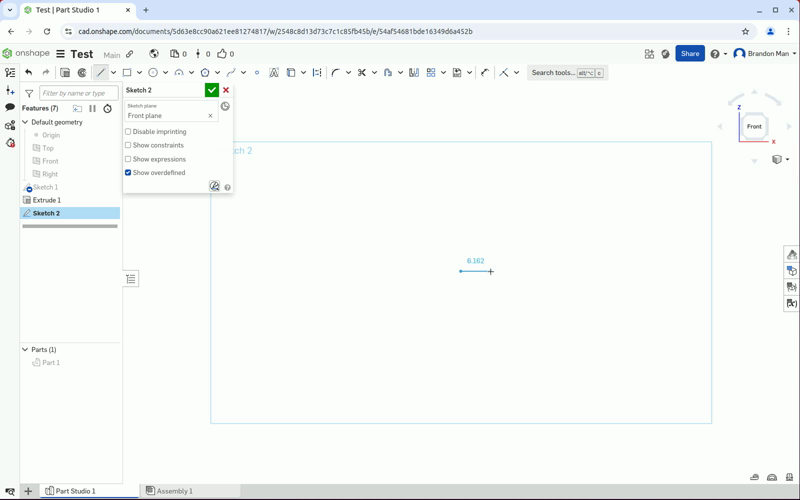
mouse_move(474, 271)
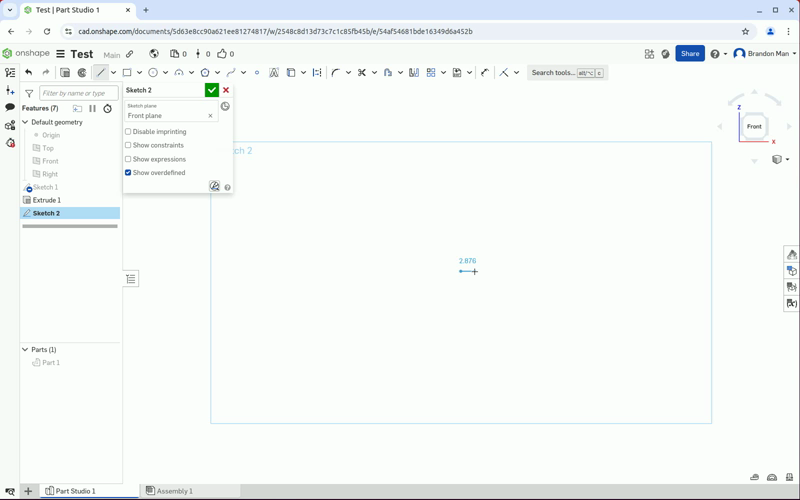
click(474, 271)
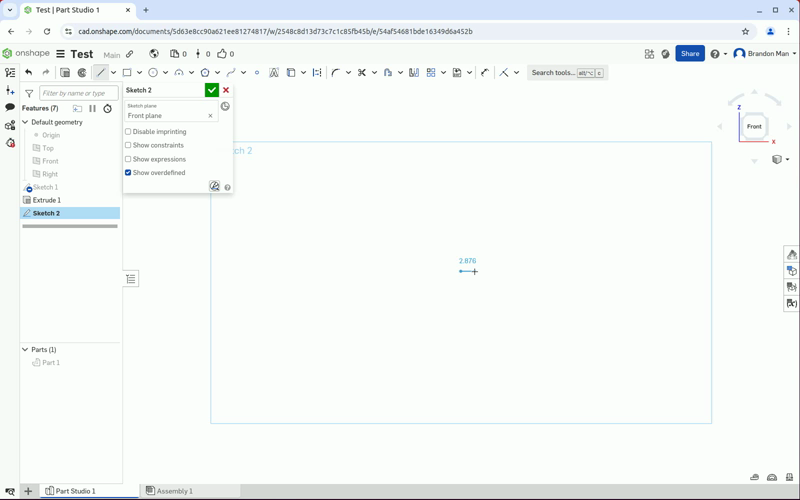
key_up(shift)
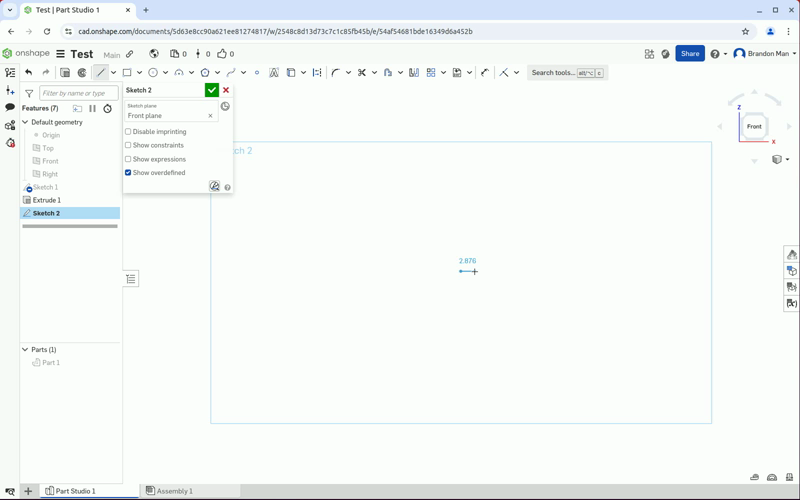
key_down(shift)
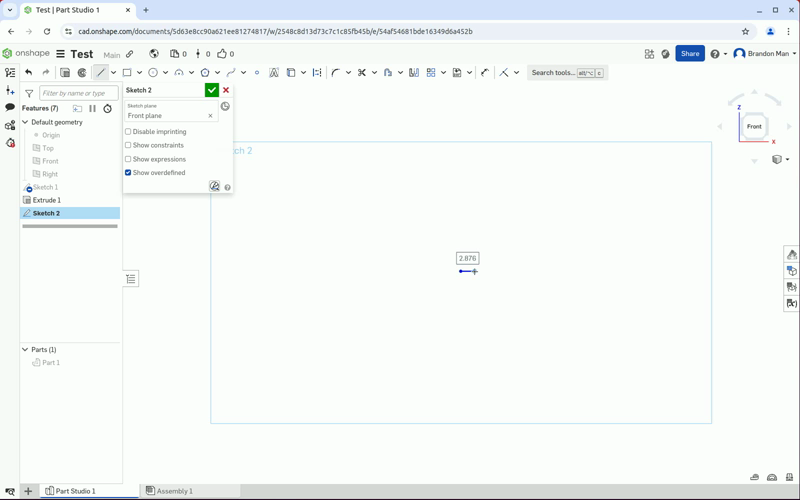
mouse_move(504, 271)
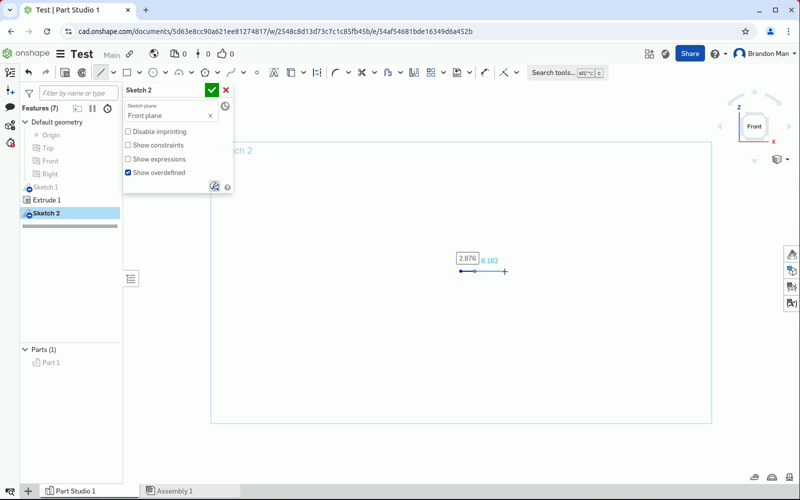
mouse_move(498, 236)
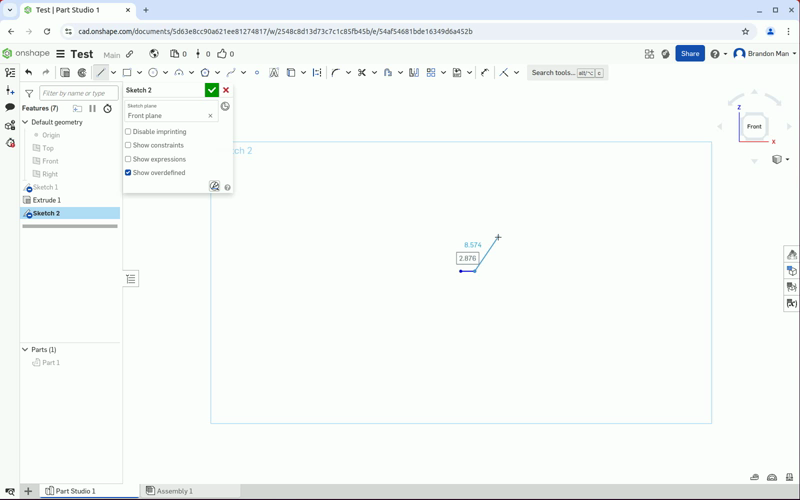
click(498, 236)
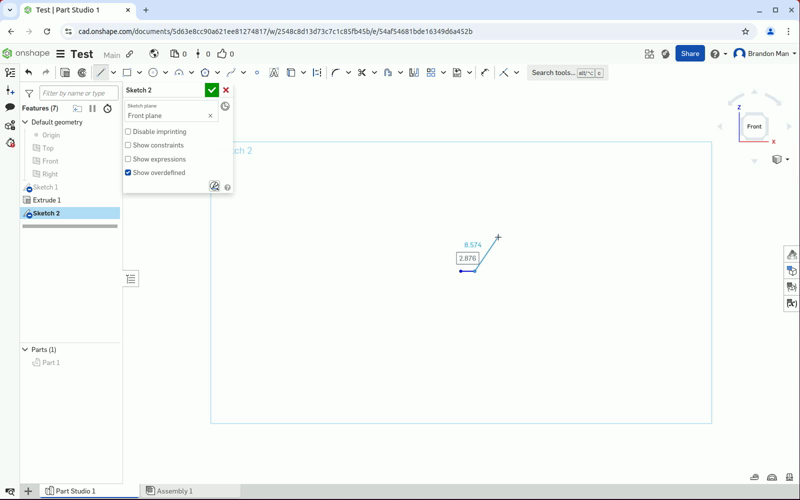
key_up(shift)
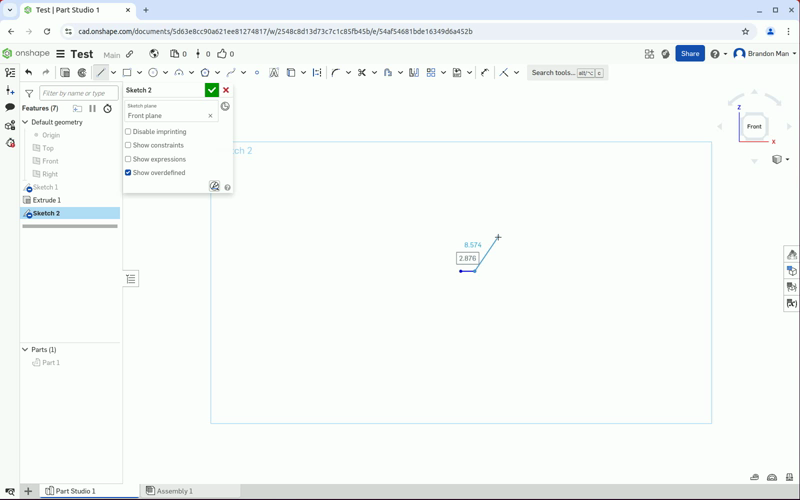
key(esc)
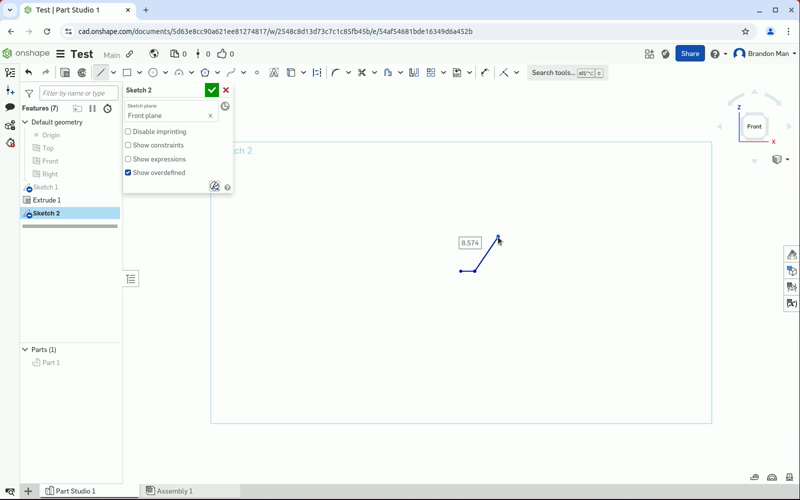
key(a)
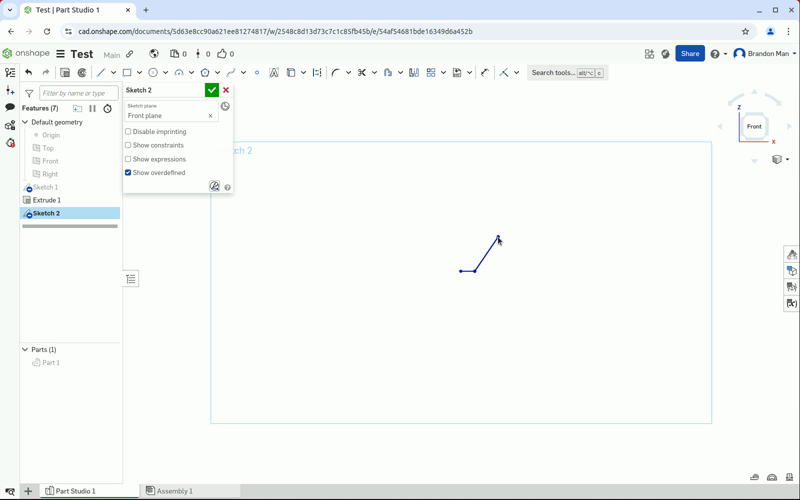
mouse_move(498, 236)
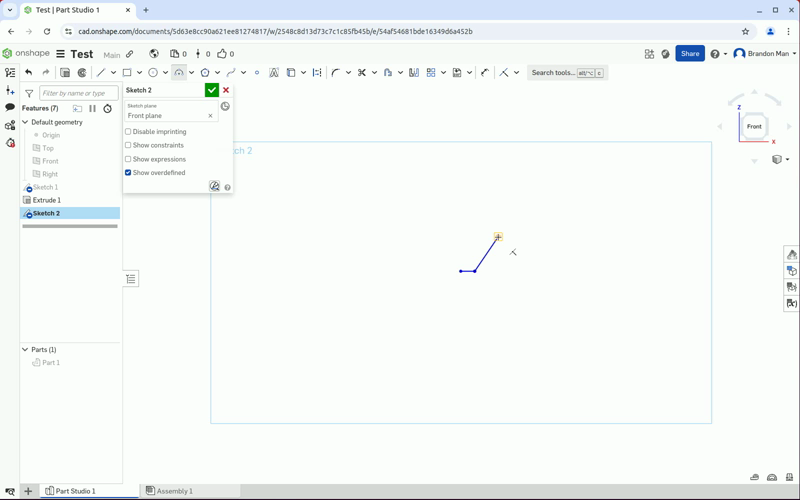
click(498, 236)
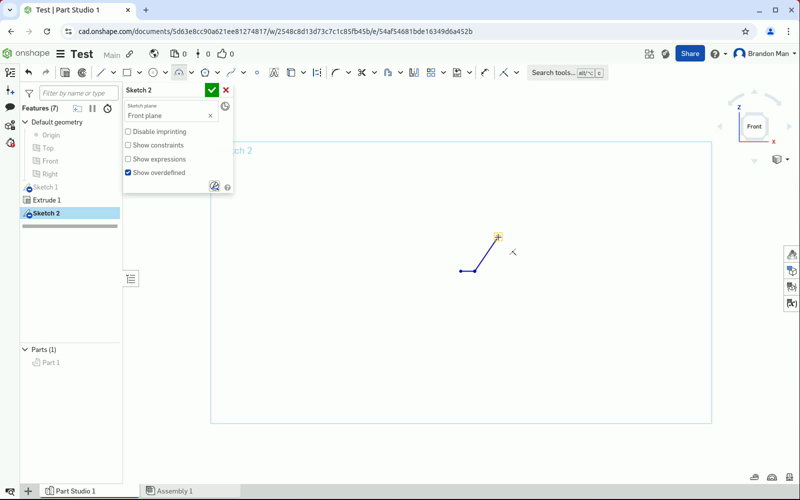
key_down(shift)
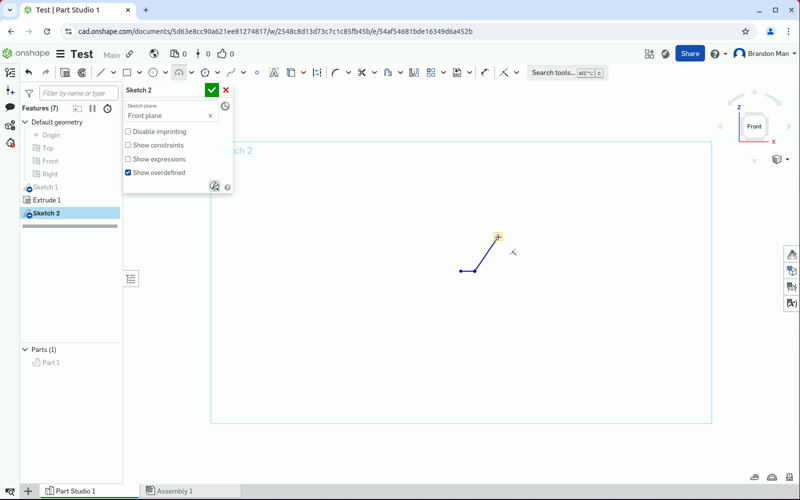
mouse_move(516, 225)
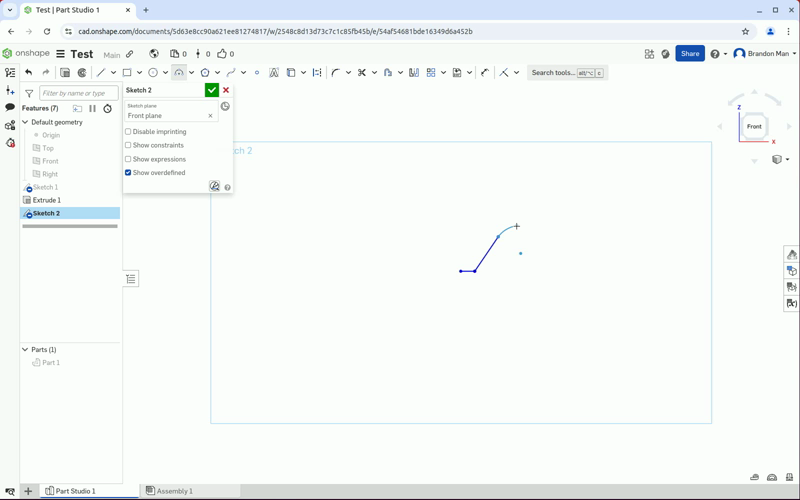
click(516, 225)
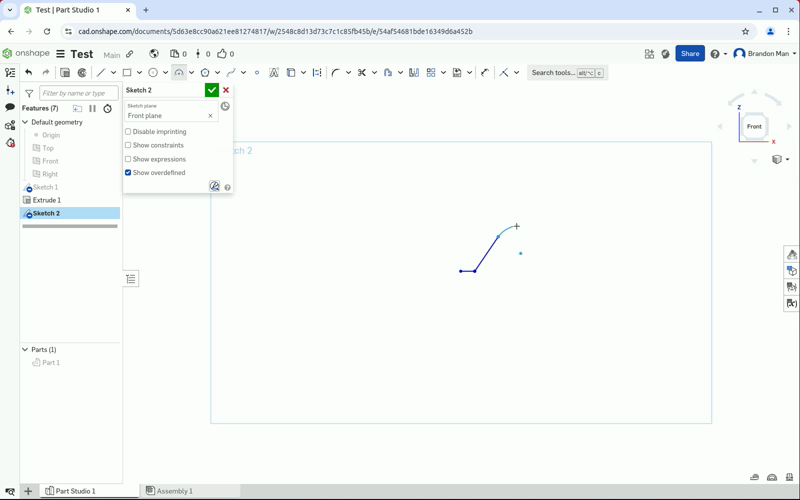
mouse_move(506, 228)
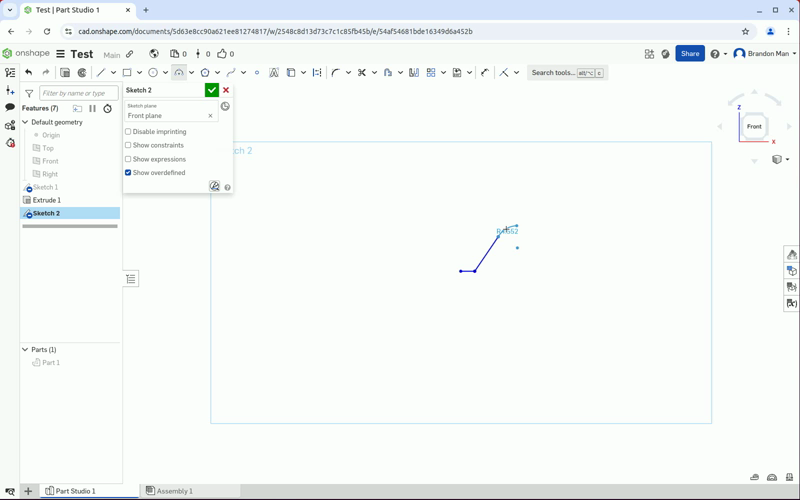
click(506, 228)
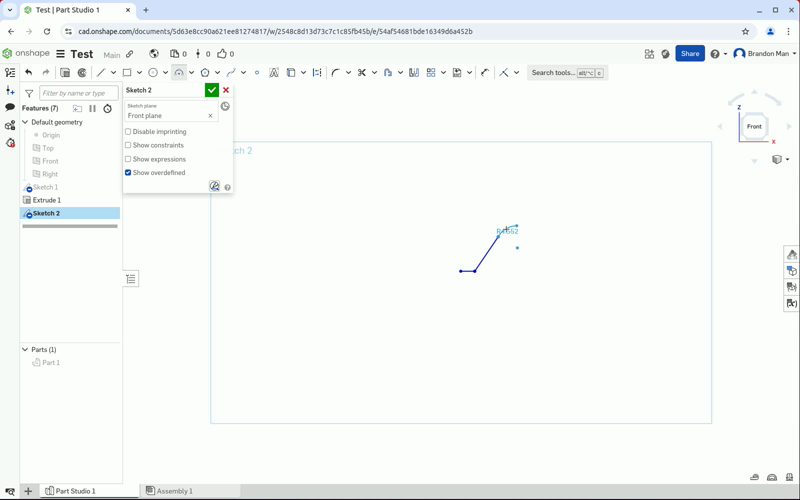
key_up(shift)
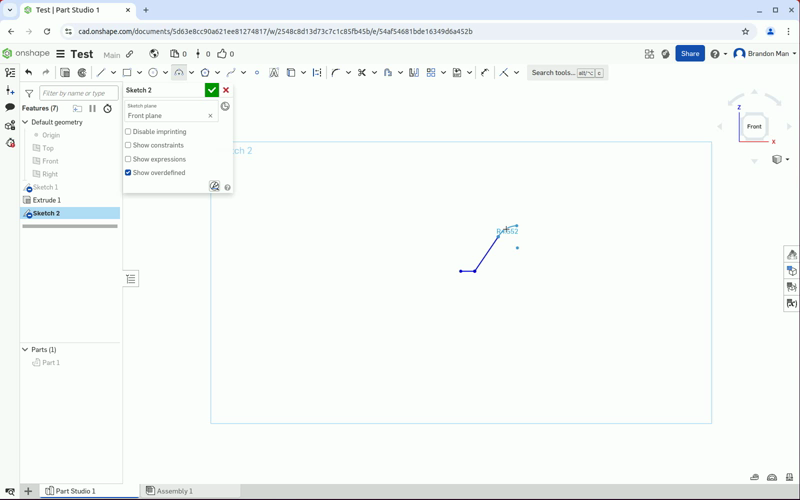
key(esc)
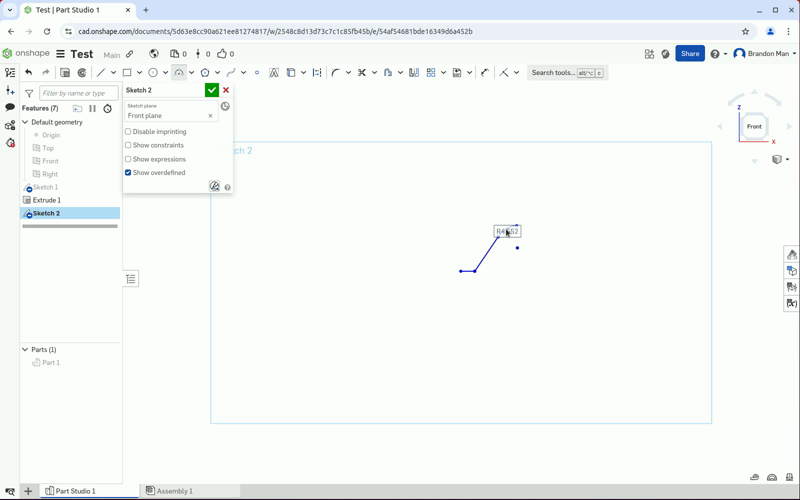
key(l)
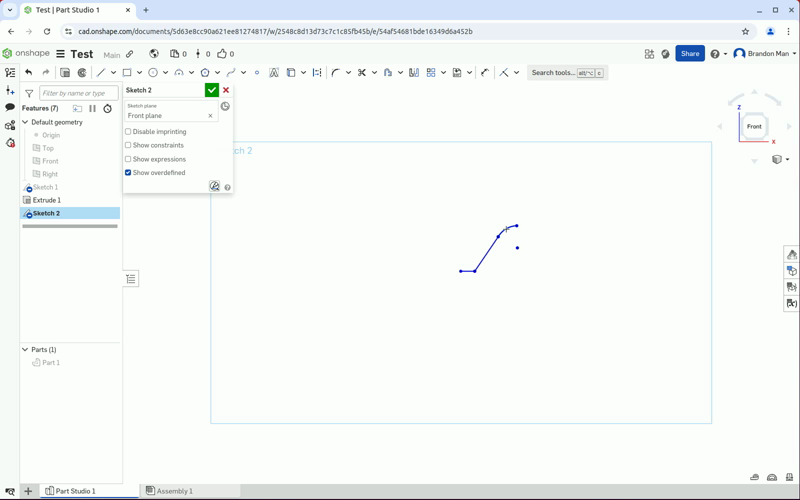
mouse_move(516, 225)
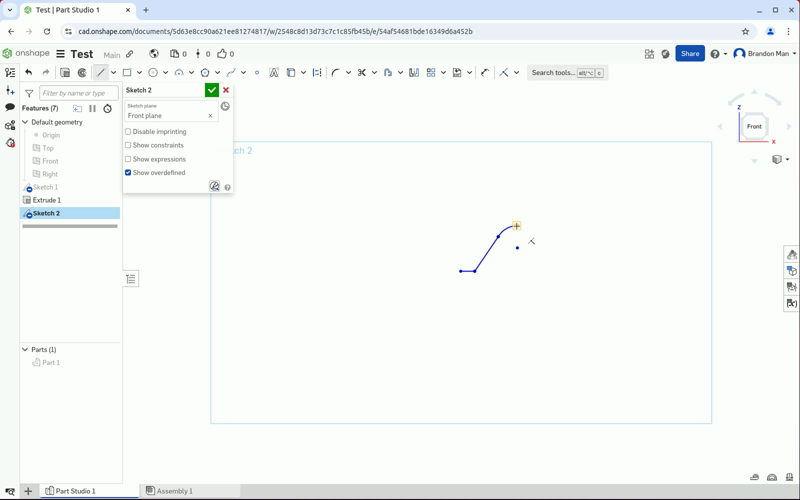
click(516, 225)
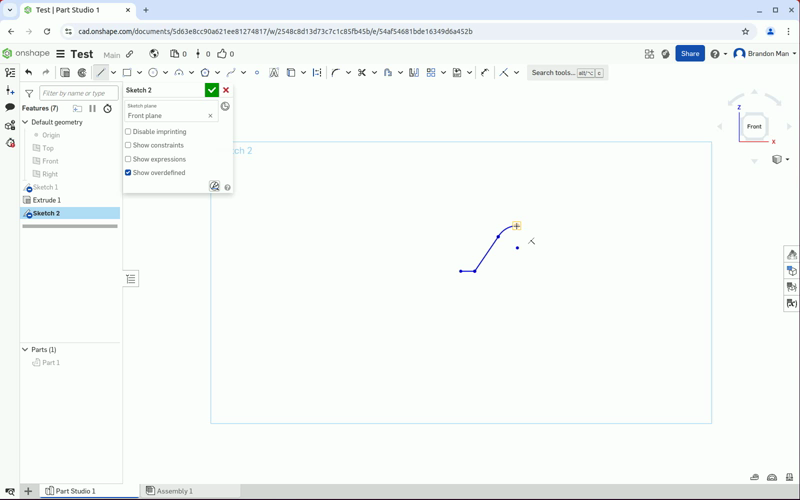
key_down(shift)
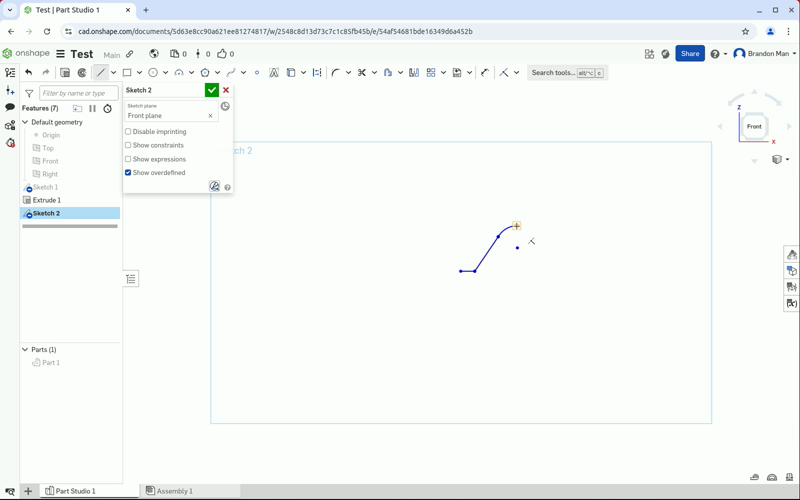
mouse_move(546, 225)
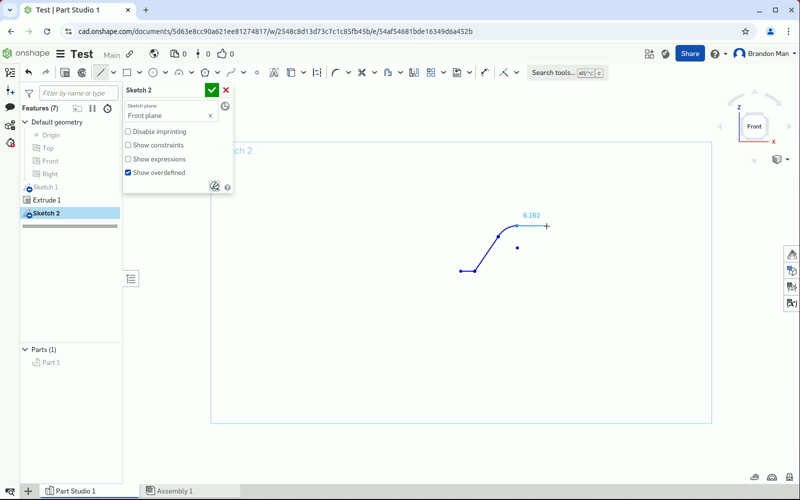
mouse_move(460, 225)
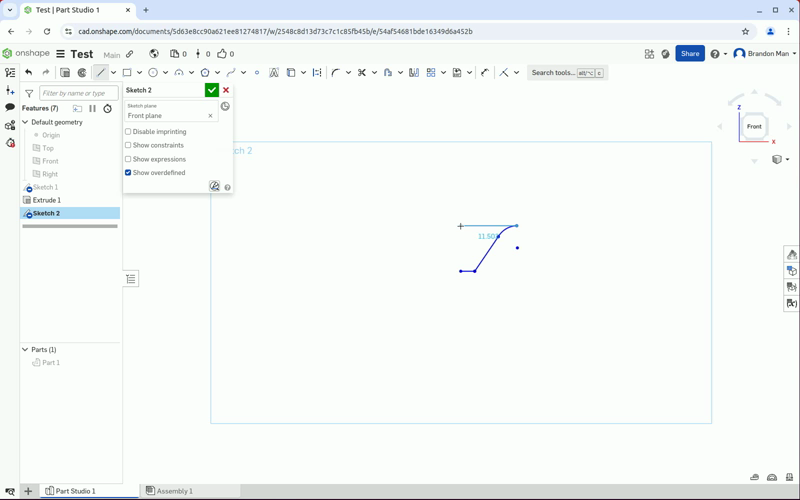
click(460, 225)
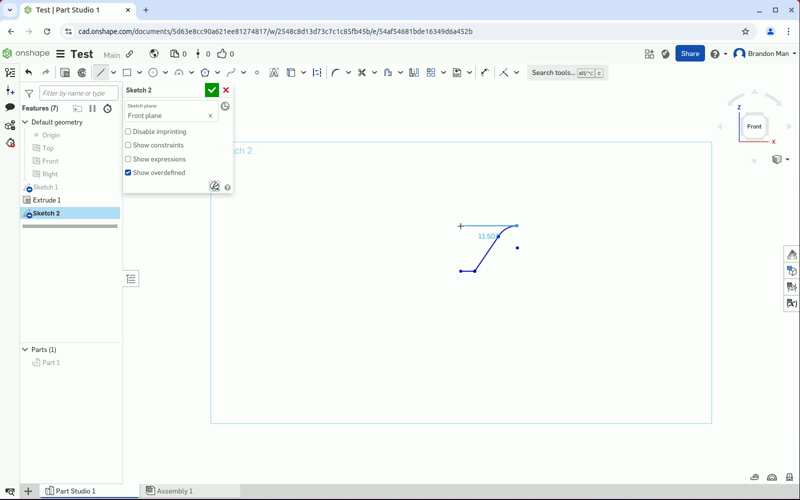
key_up(shift)
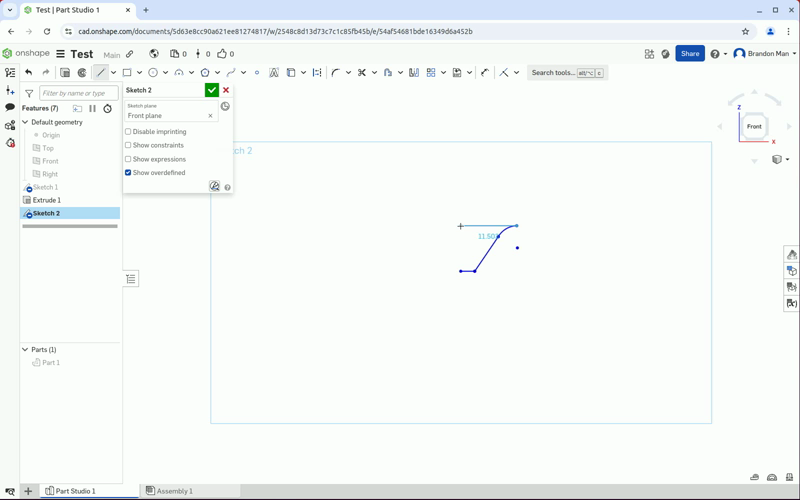
mouse_move(490, 225)
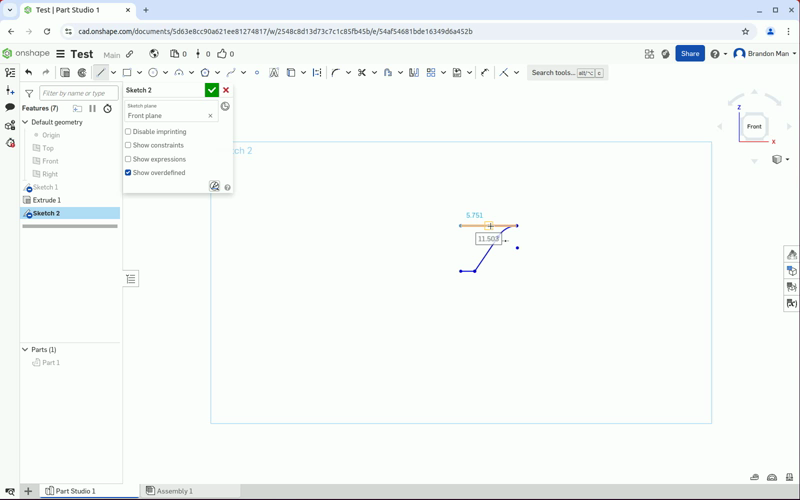
key_down(shift)
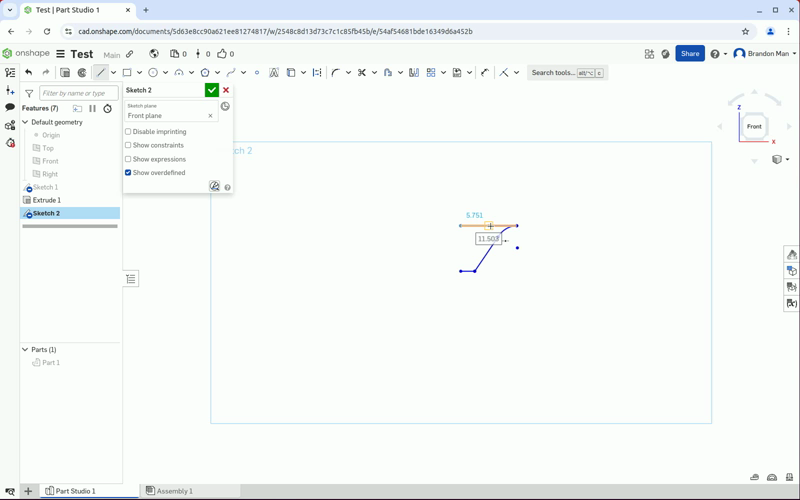
mouse_move(460, 271)
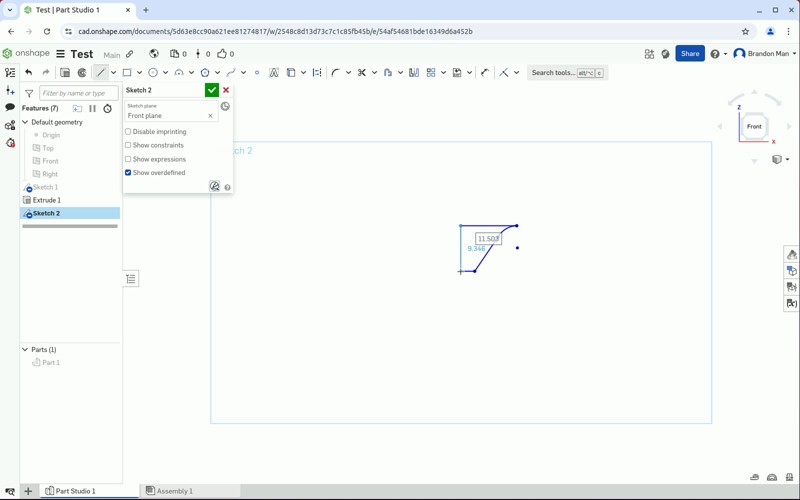
key_up(shift)
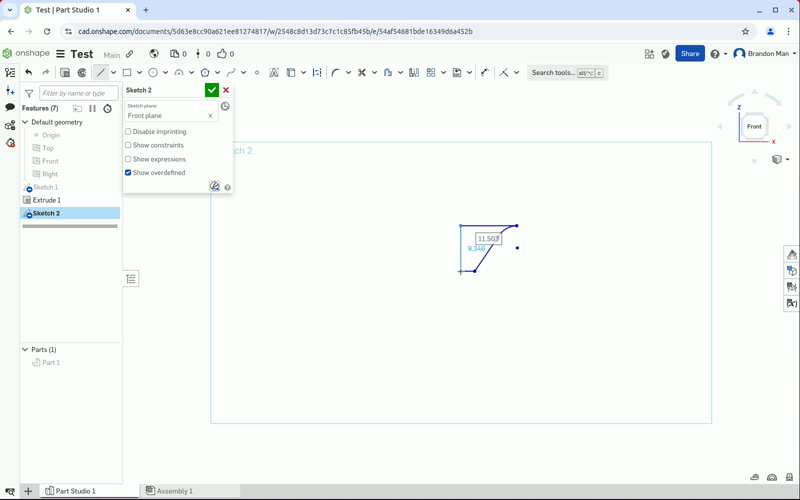
click(460, 271)
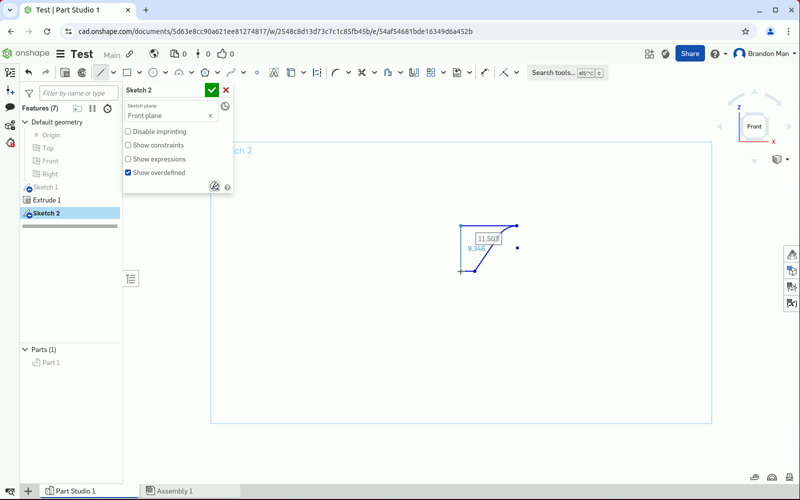
key(esc)
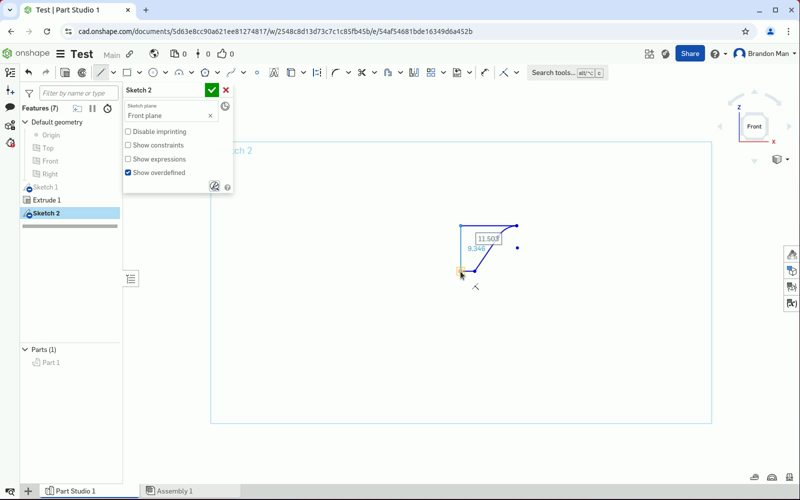
mouse_move(475, 247)
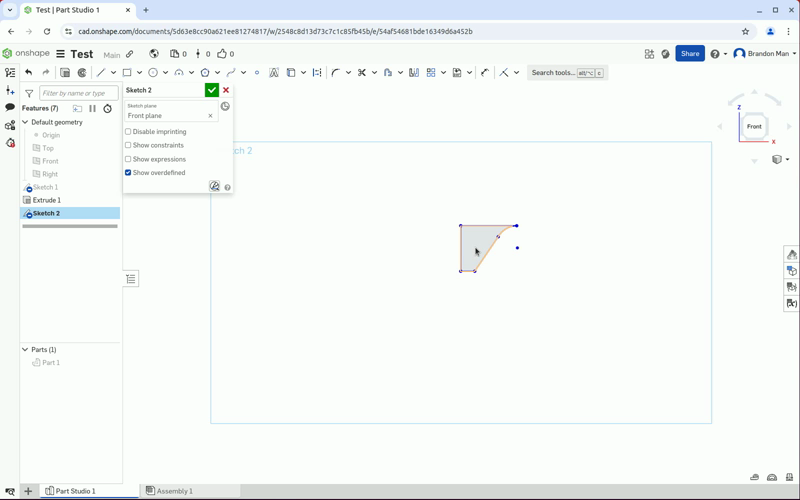
scroll(6)
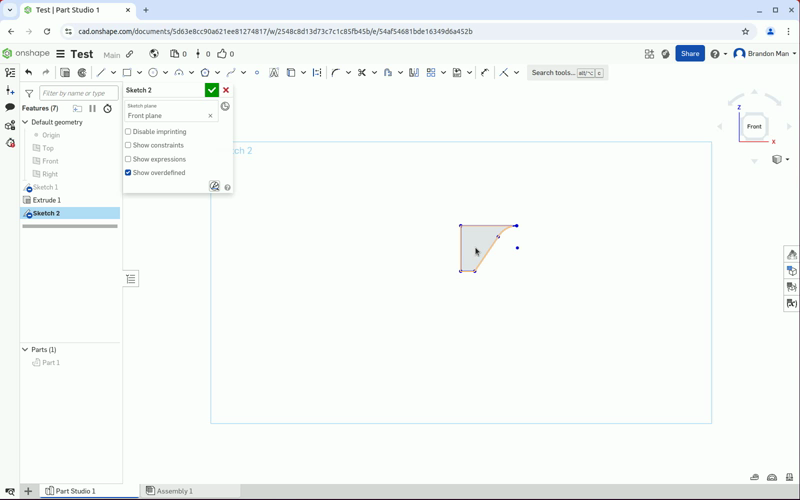
scroll(6)
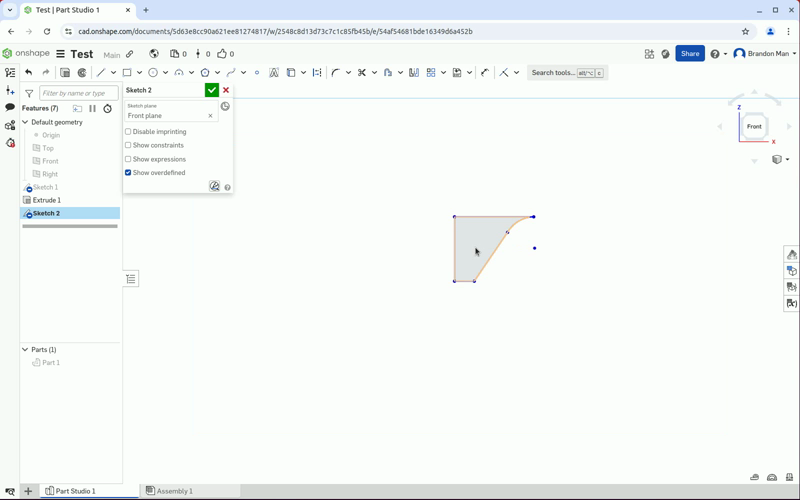
scroll(6)
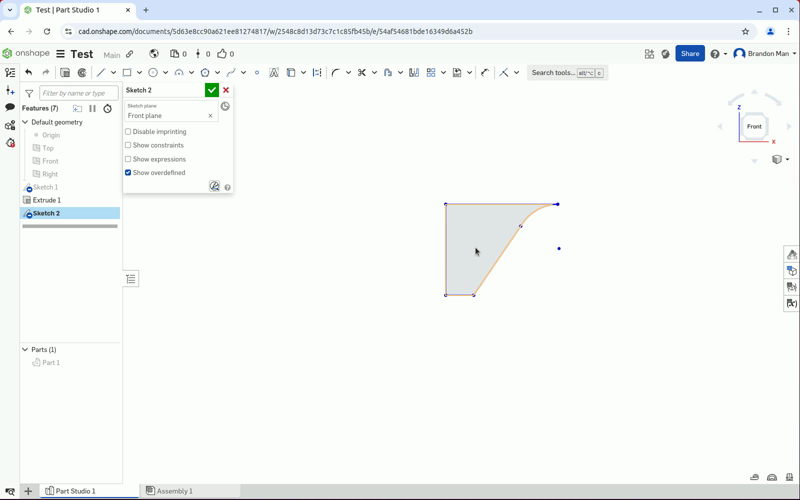
scroll(6)
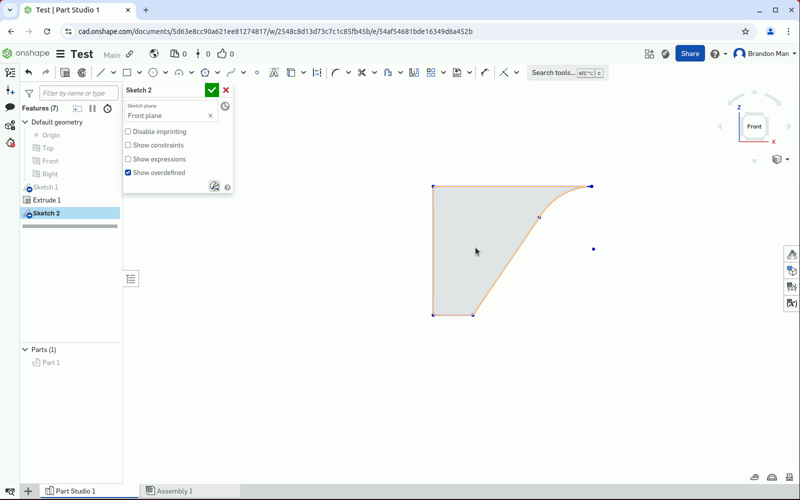
scroll(6)
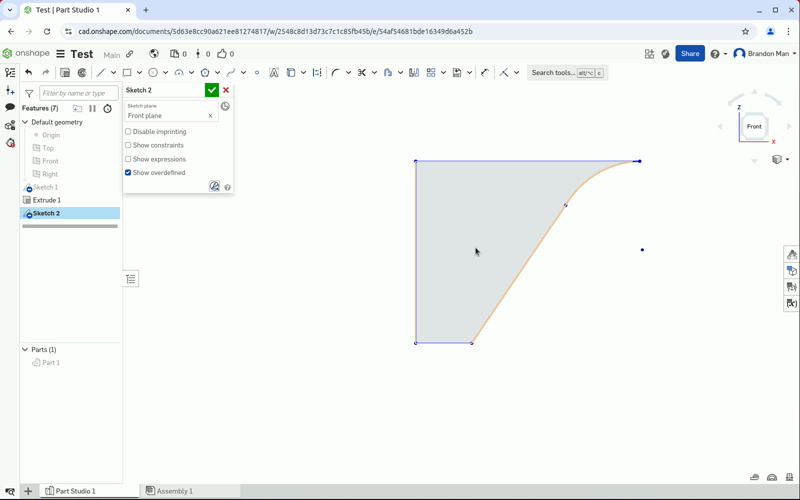
scroll(6)
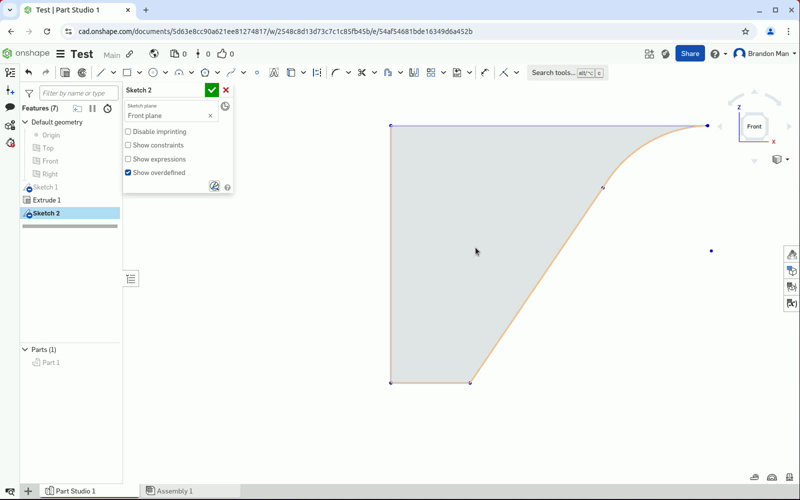
scroll(6)
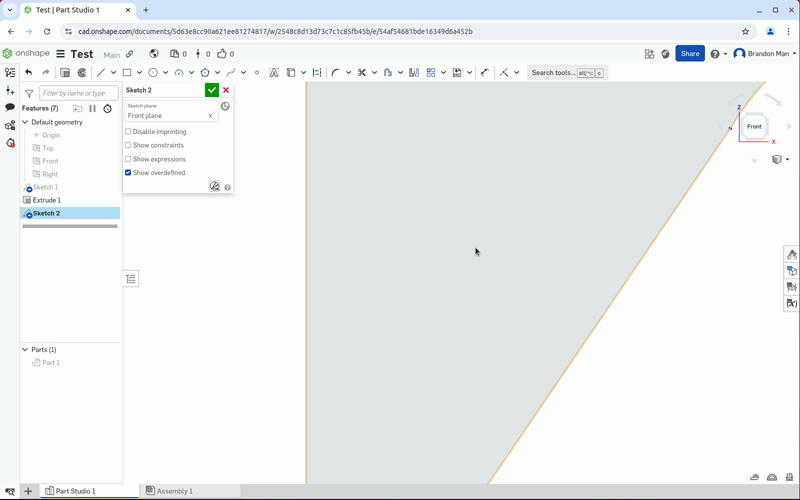
click(475, 247)
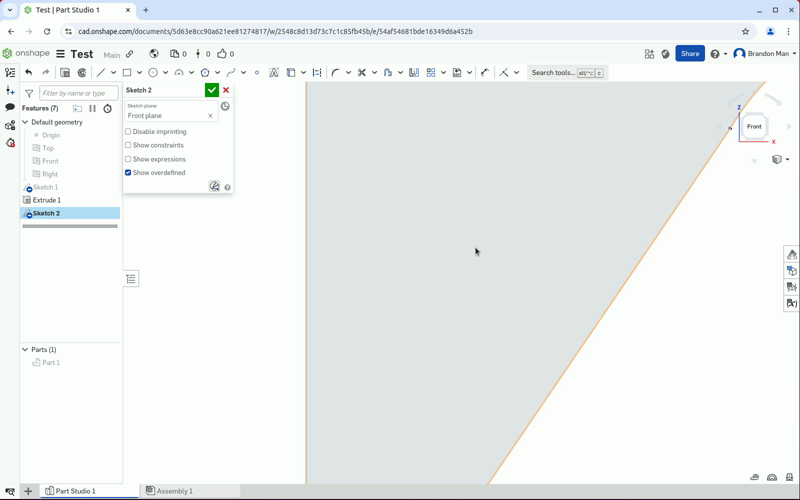
scroll(-6)
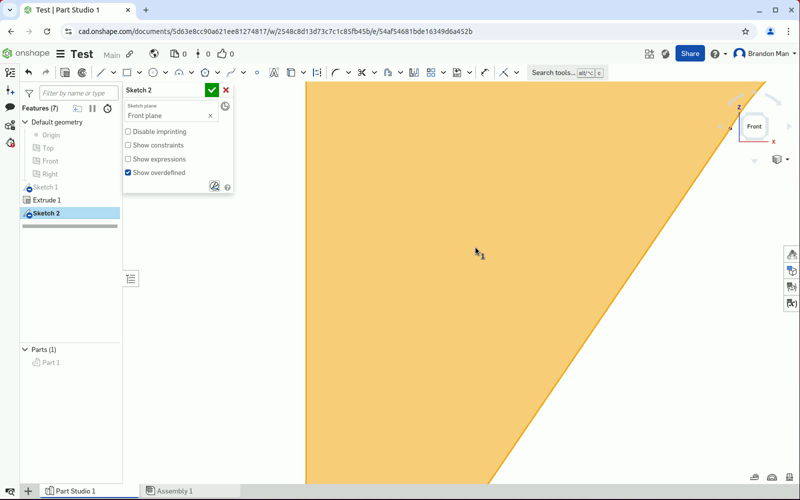
scroll(-6)
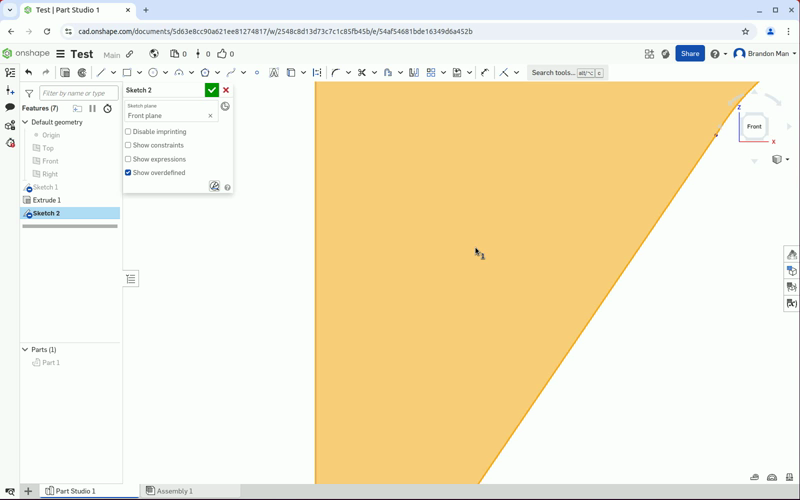
scroll(-6)
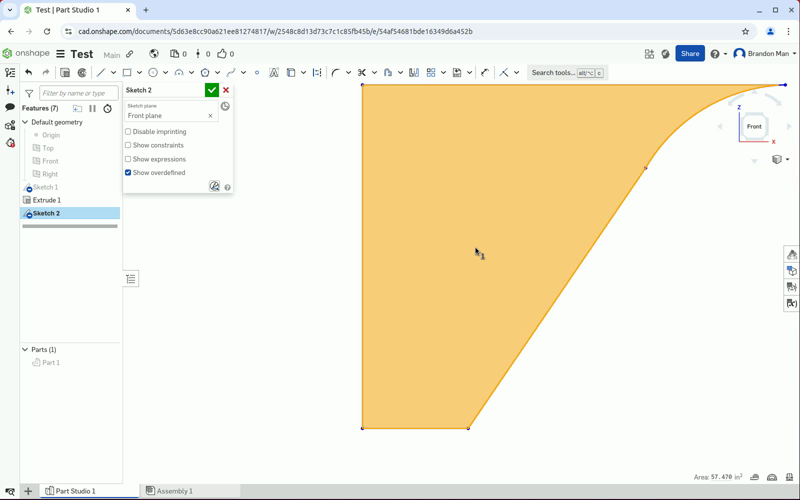
scroll(-6)
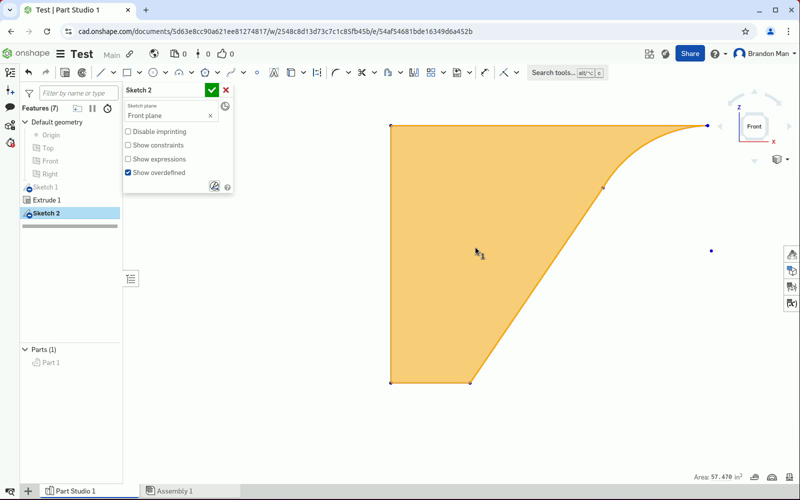
scroll(-6)
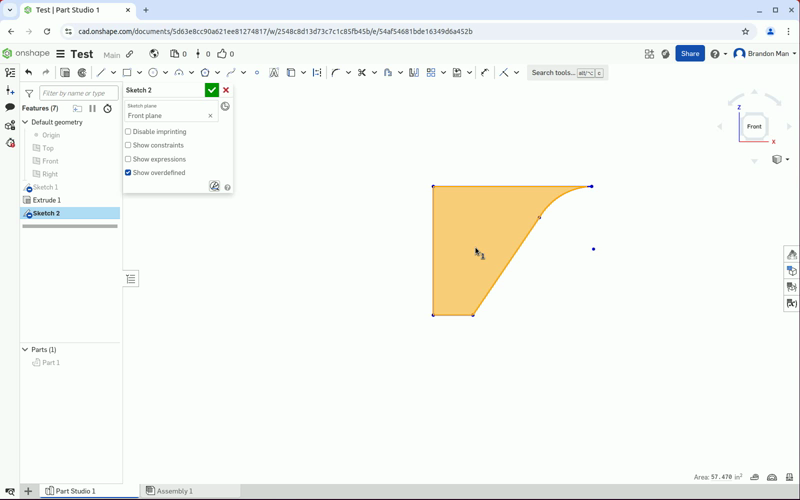
scroll(-6)
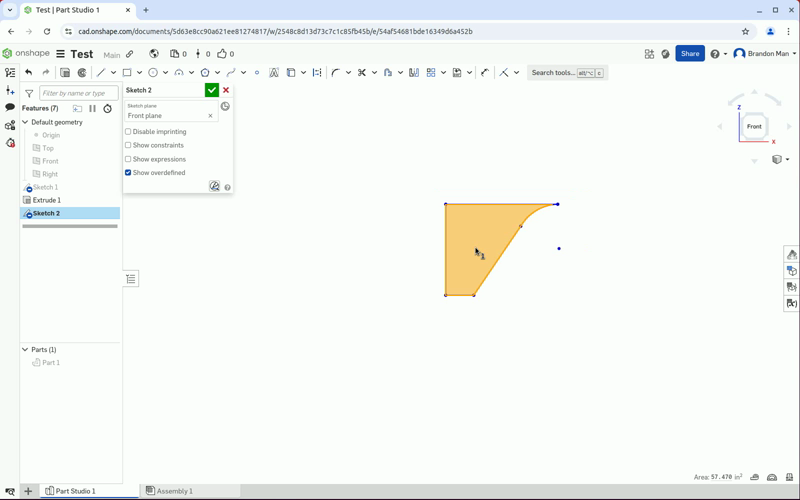
scroll(-6)
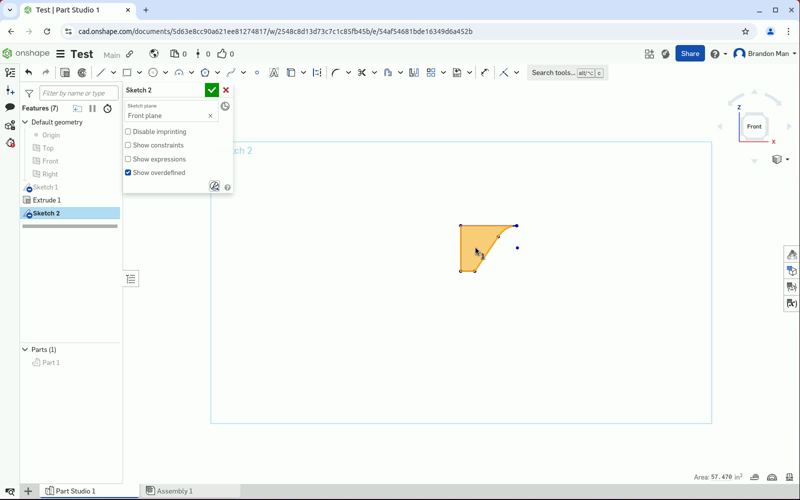
mouse_move(73, 352)
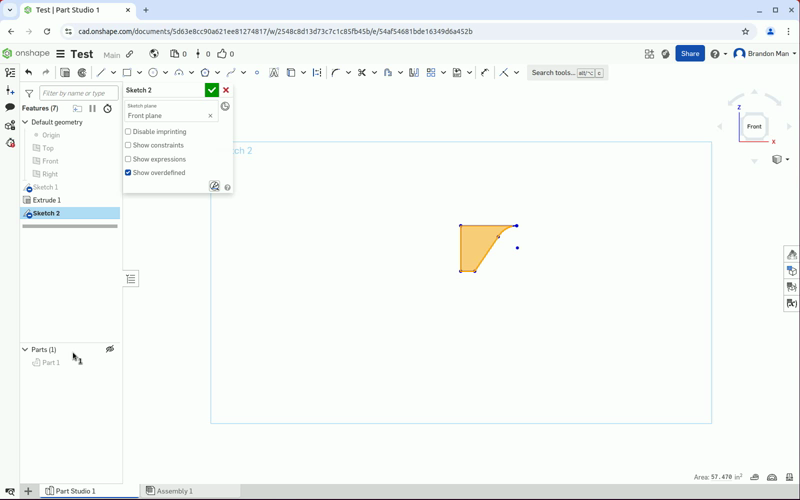
key(shift+y)
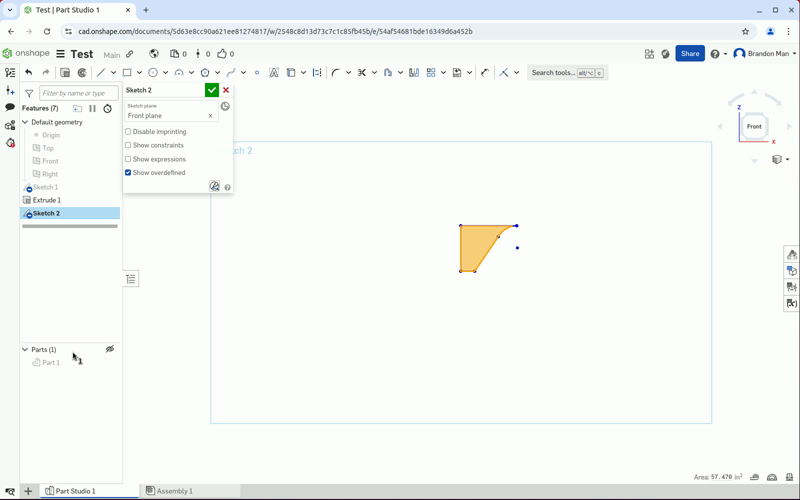
key(shift+e)
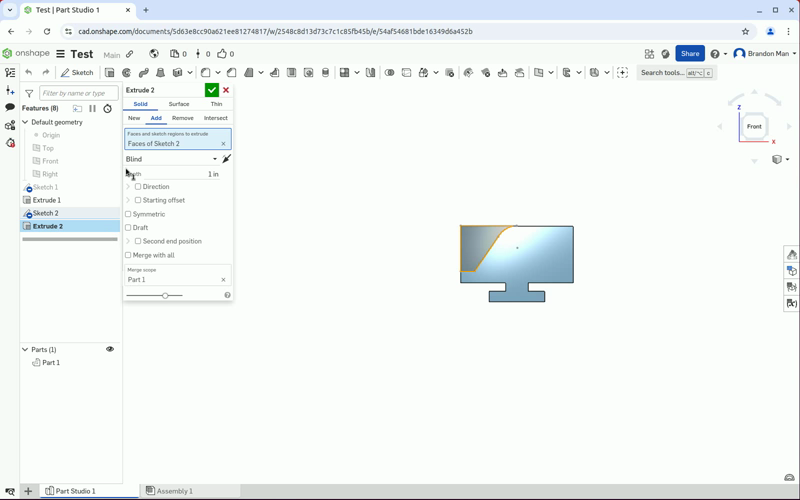
mouse_move(143, 106)
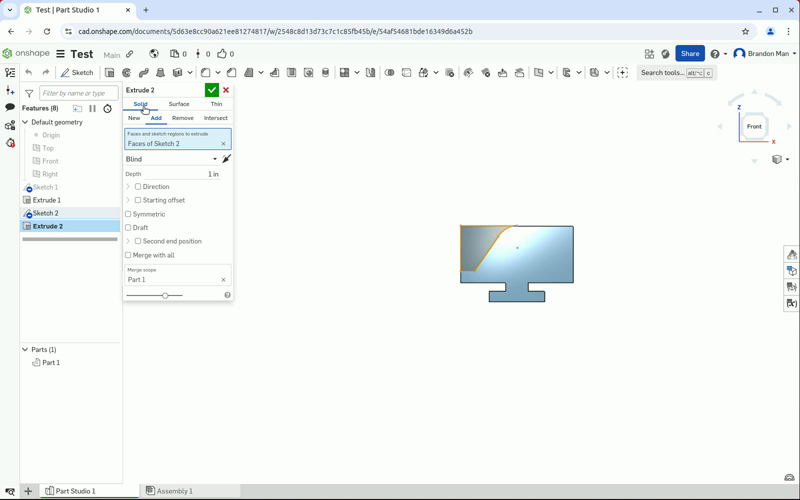
click(143, 106)
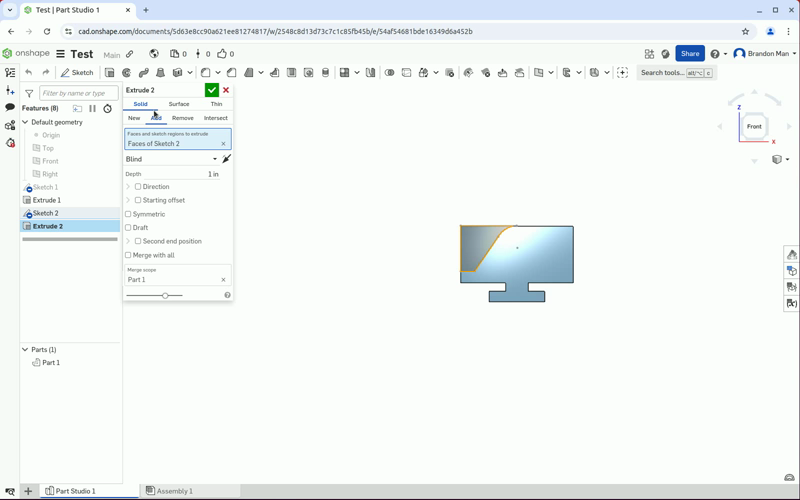
mouse_move(186, 120)
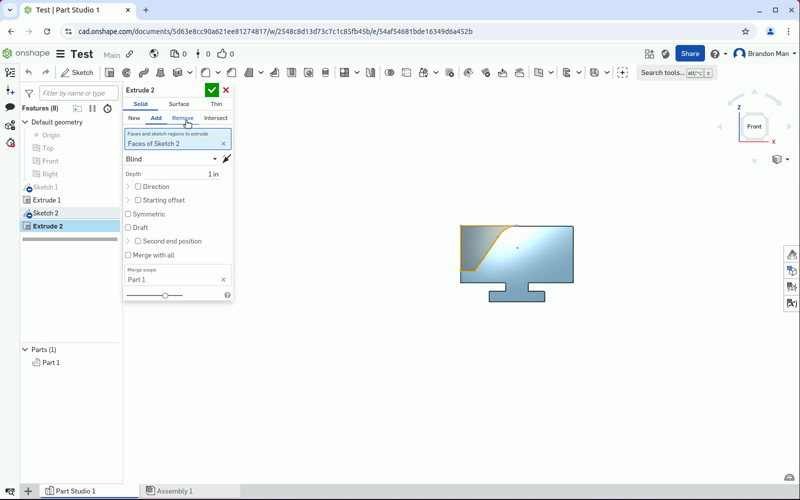
click(186, 120)
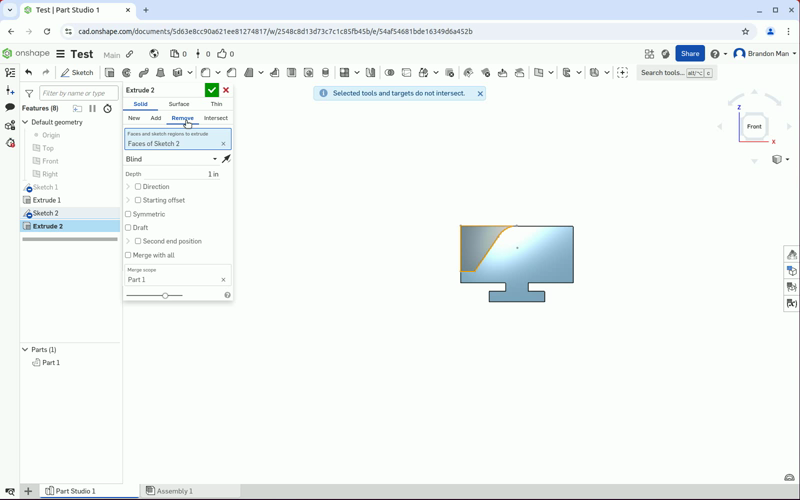
key(tab, 4)
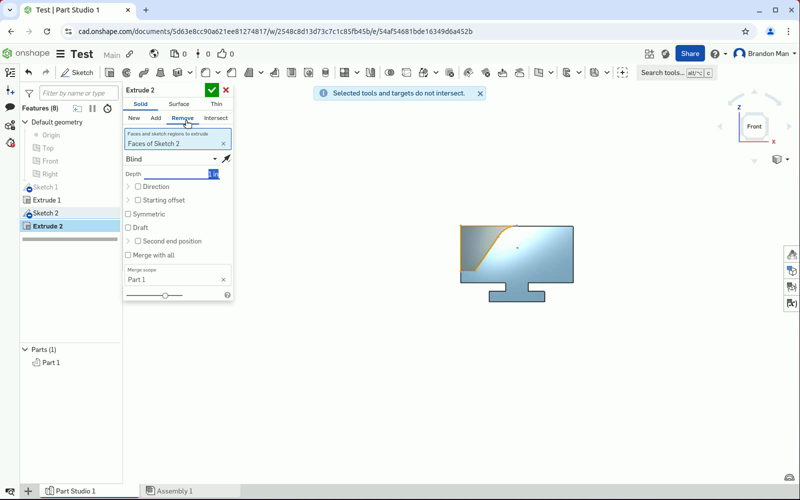
text(-10.351)
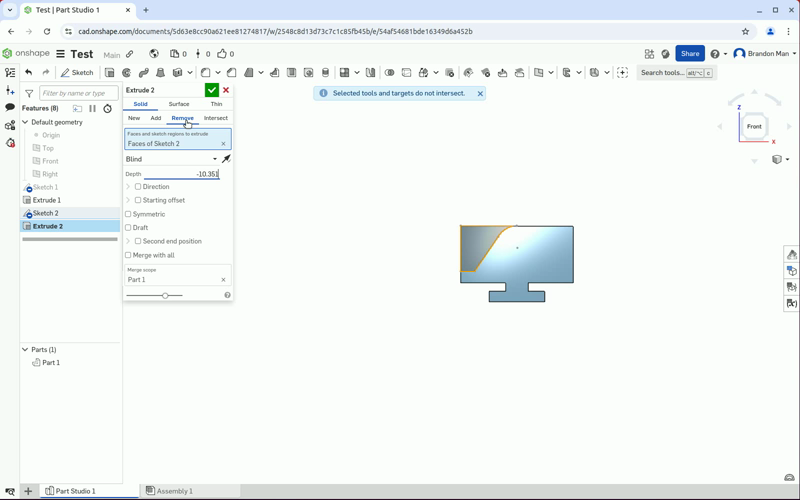
key(tab, 3)
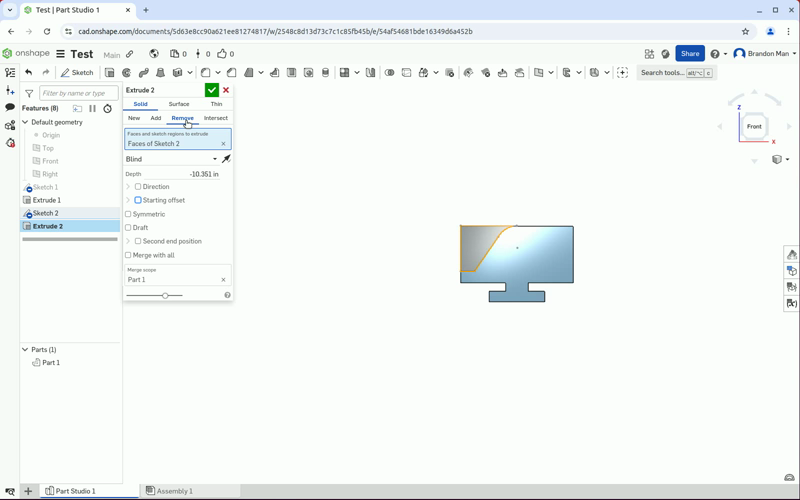
key(tab, 2)
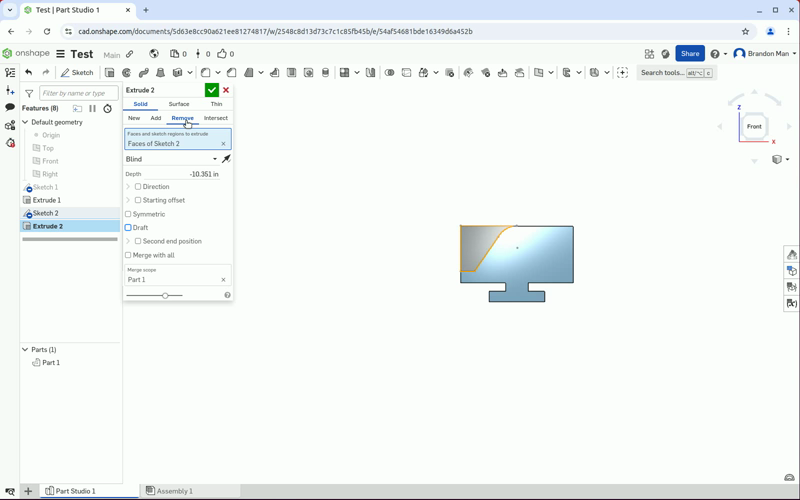
key(space)
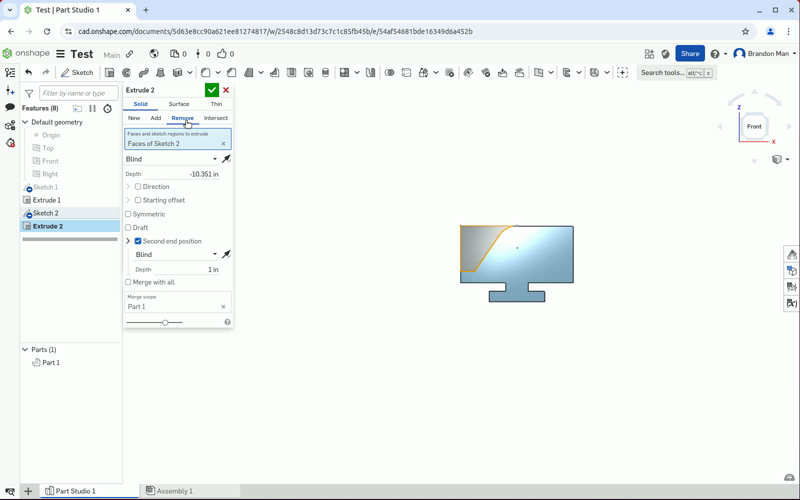
key(tab, 3)
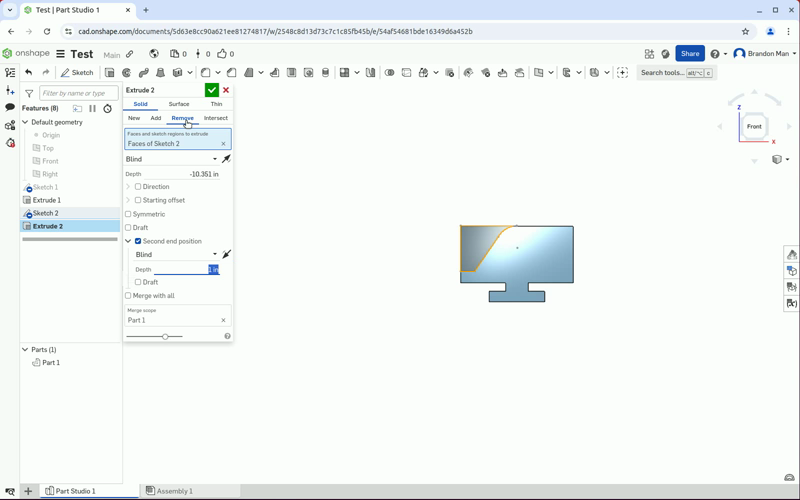
text(2.407)
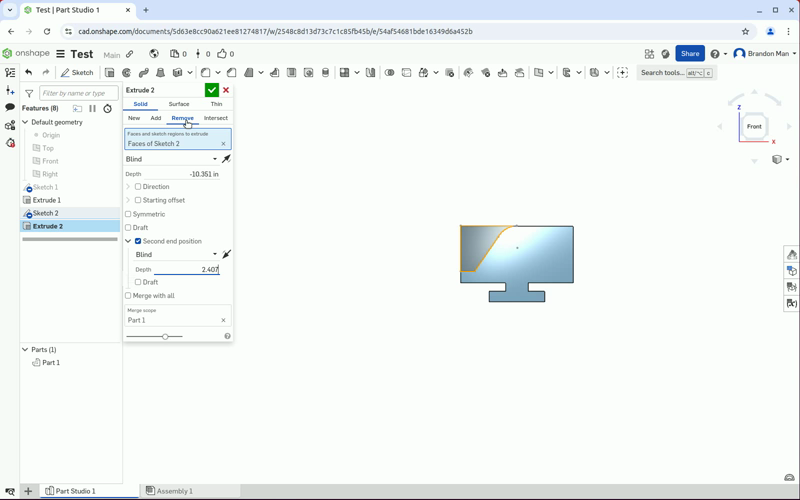
key(tab, 2)
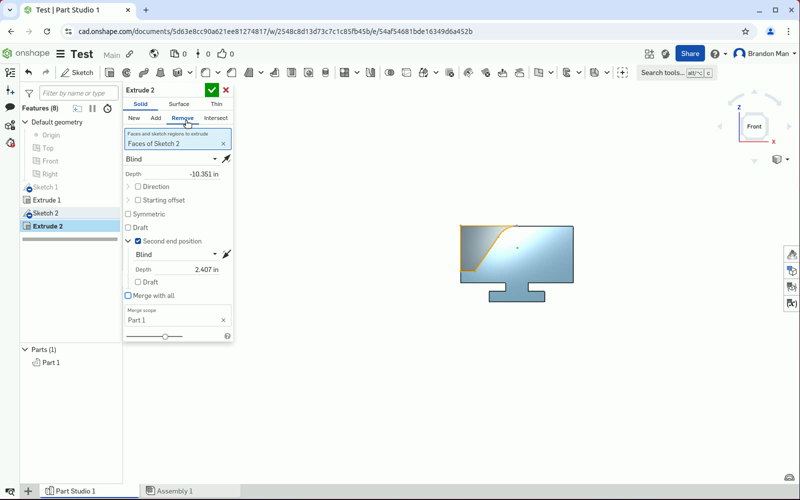
key(space)
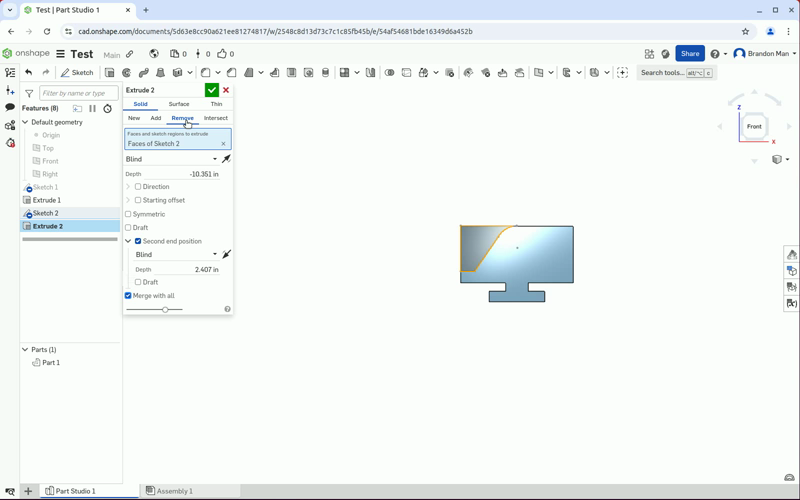
key(enter)
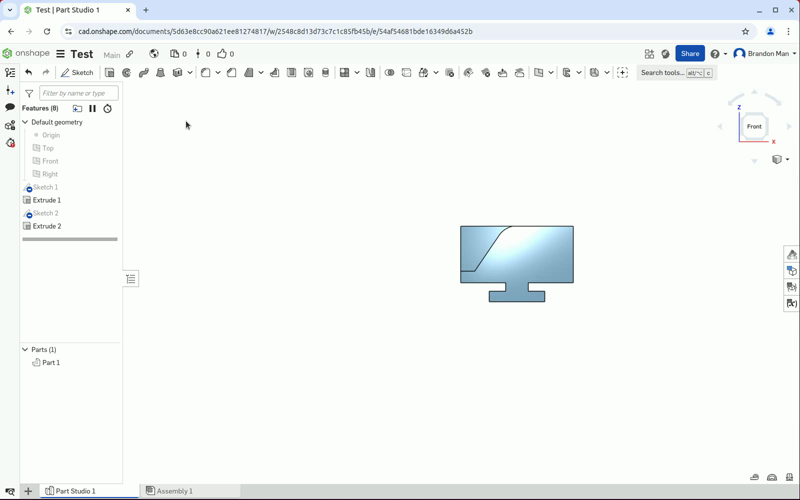
key(shift+h)
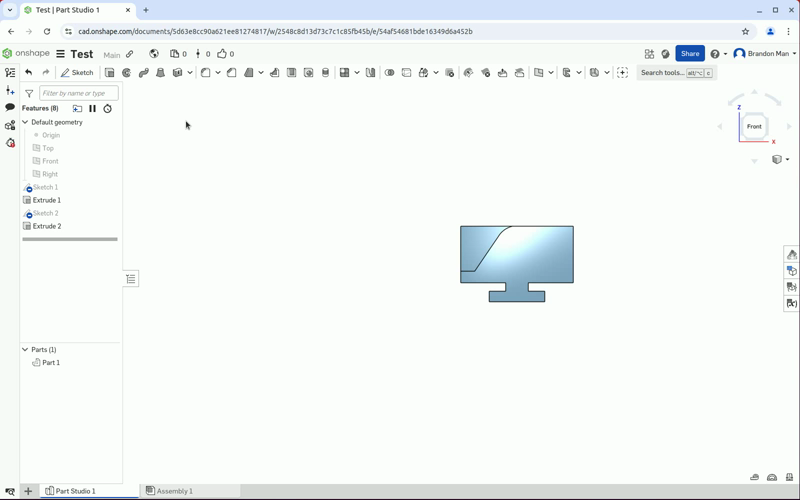
key(shift+h)
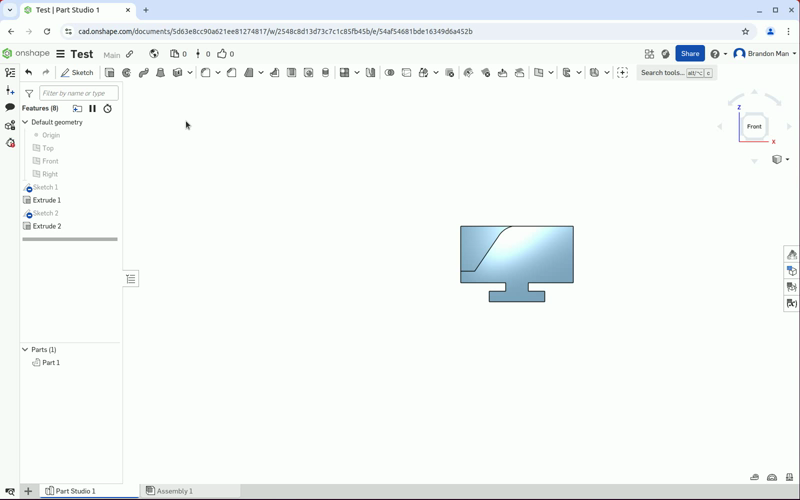
mouse_move(73, 189)
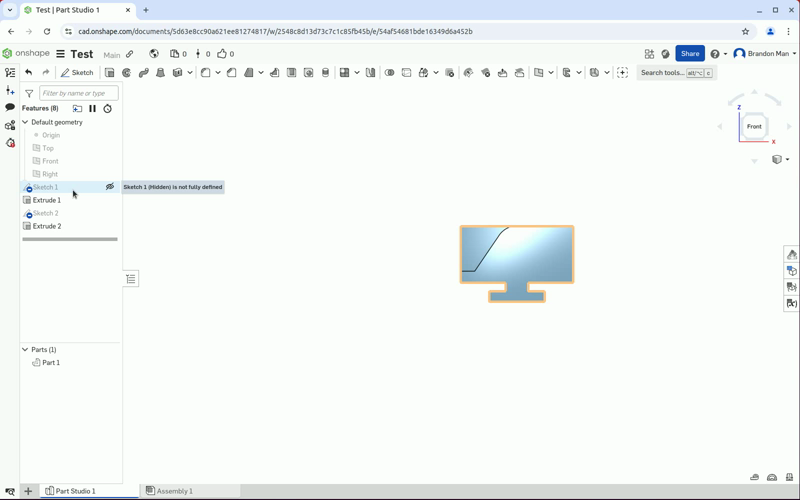
click(73, 189)
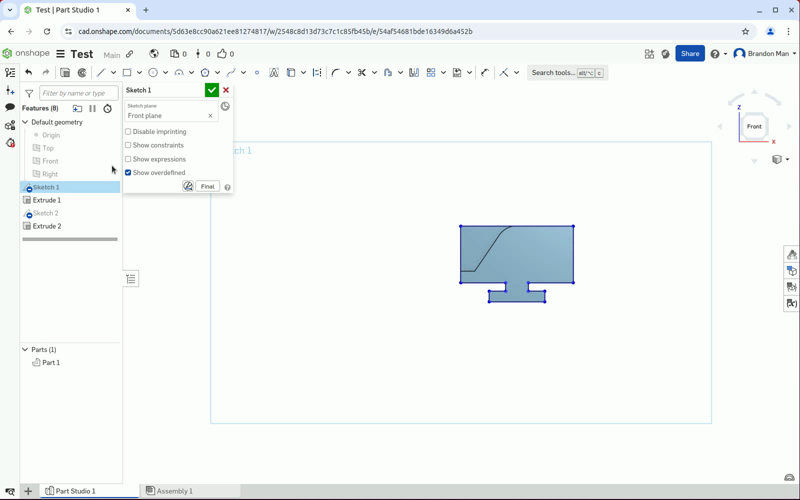
mouse_move(229, 92)
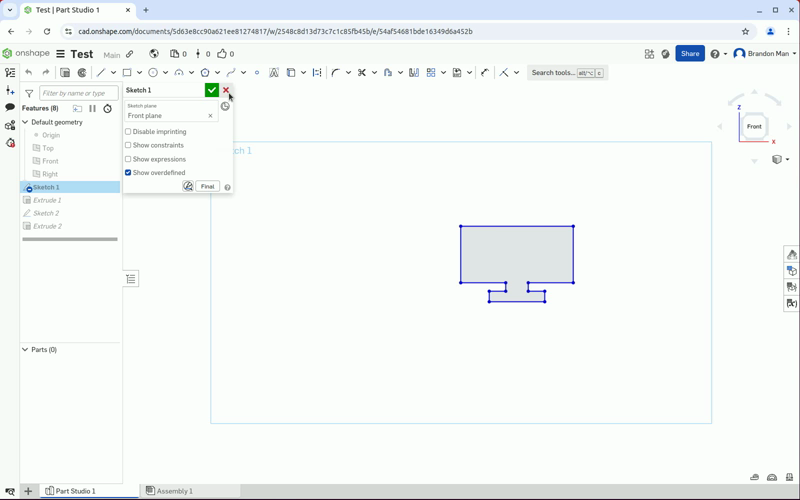
click(229, 92)
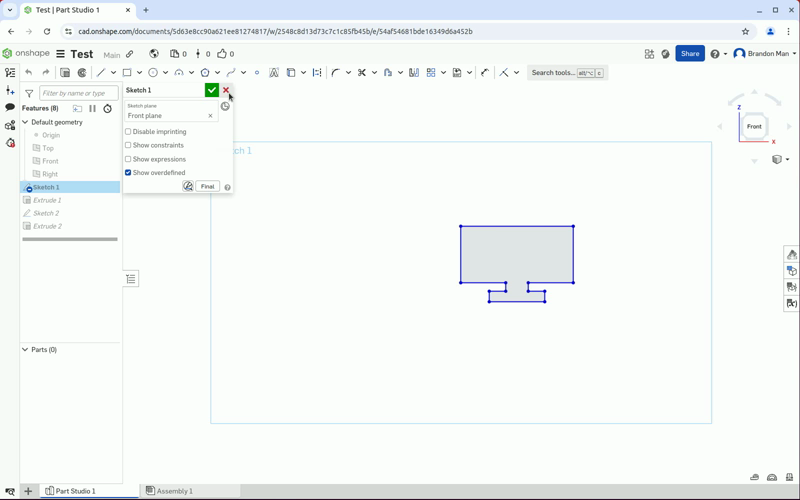
key(shift+s)
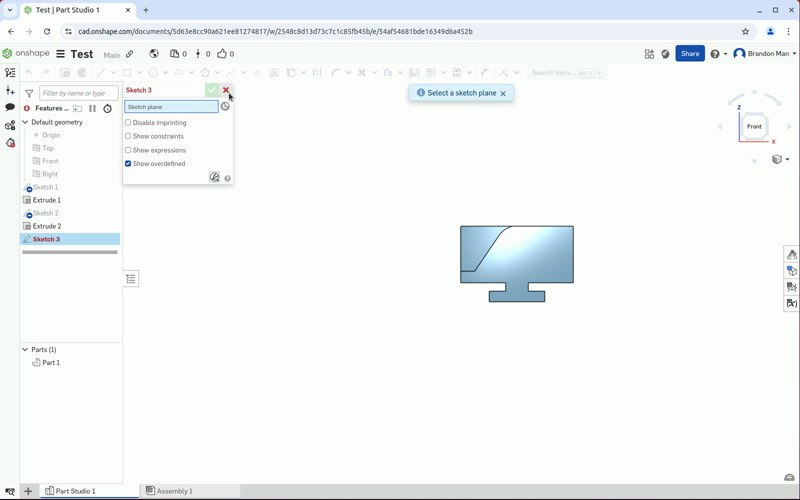
mouse_move(73, 163)
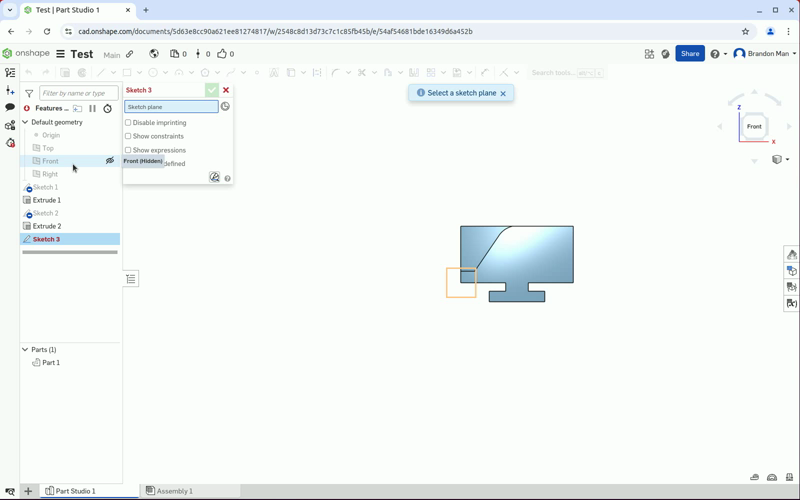
click(73, 163)
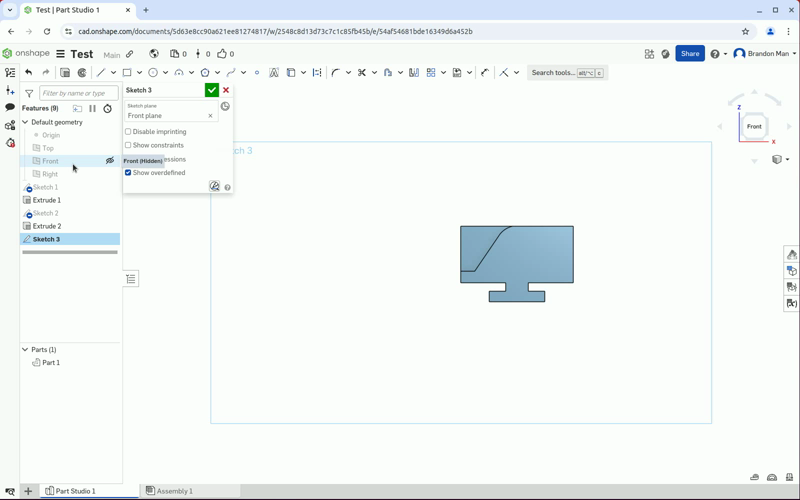
mouse_move(73, 352)
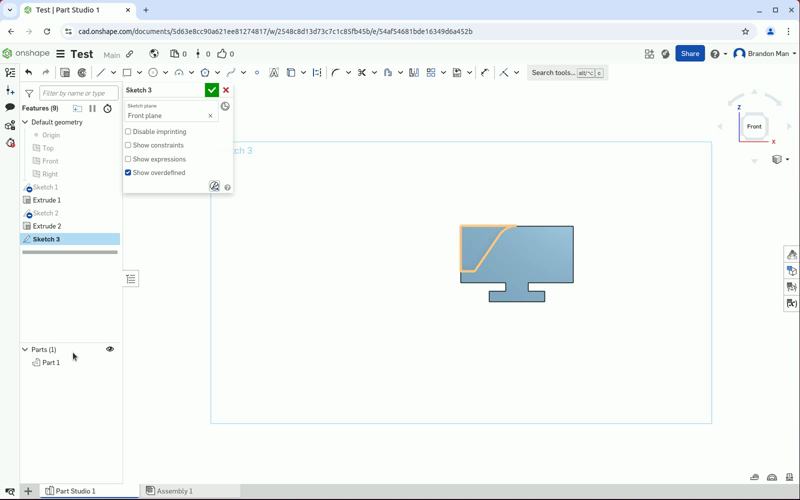
key(y)
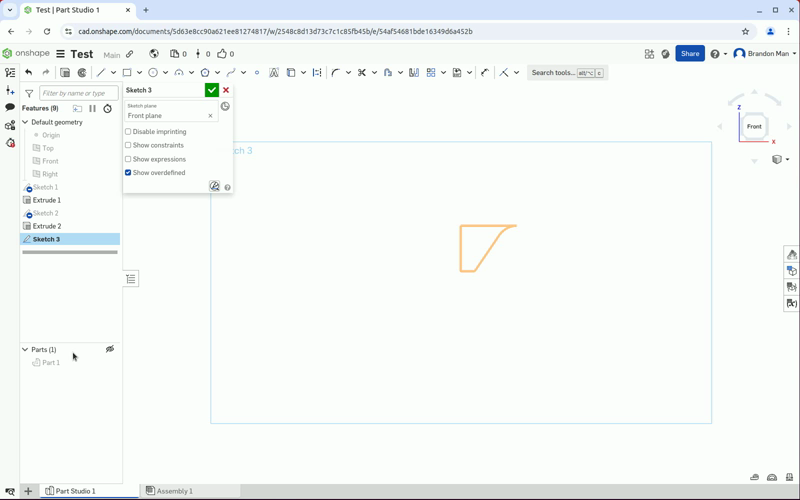
key(l)
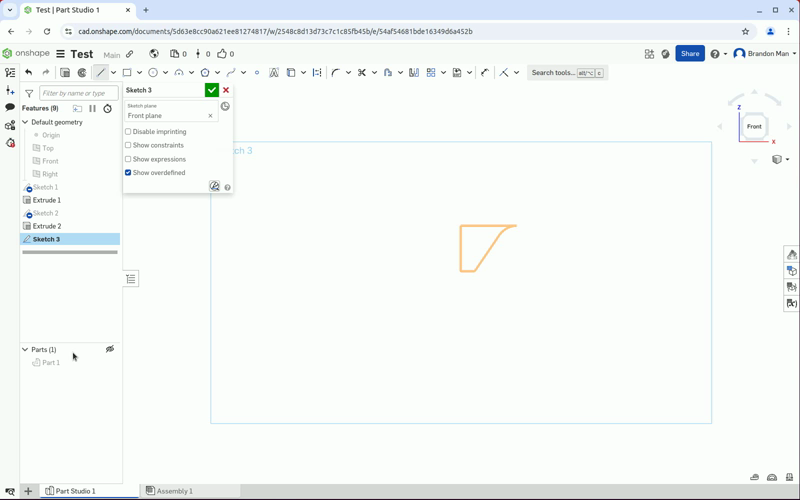
key_down(shift)
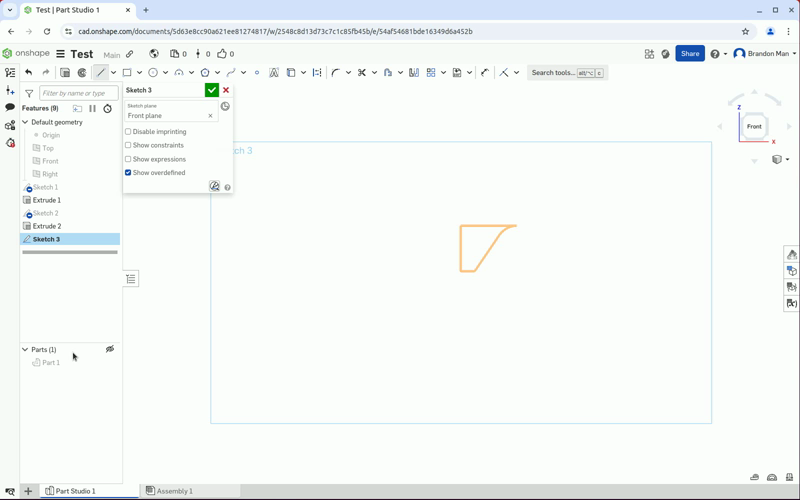
mouse_move(515, 226)
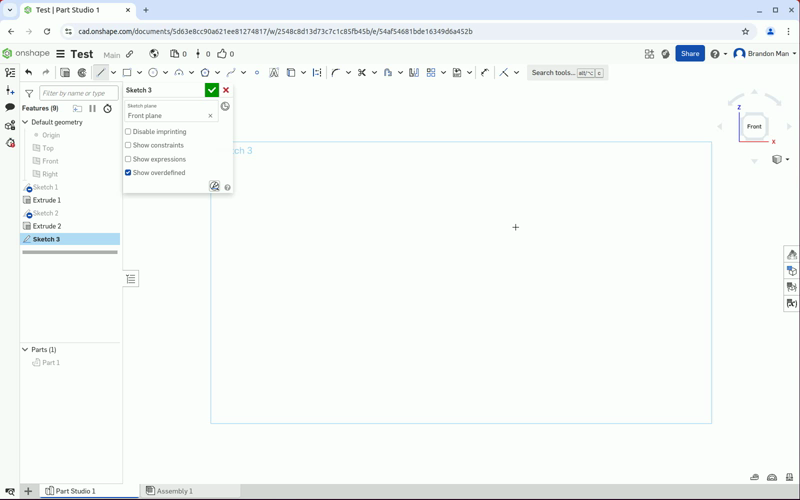
click(515, 226)
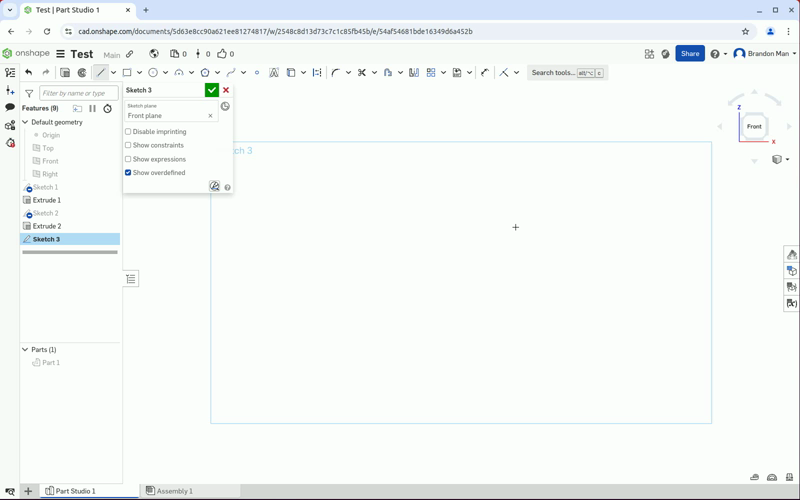
key_up(shift)
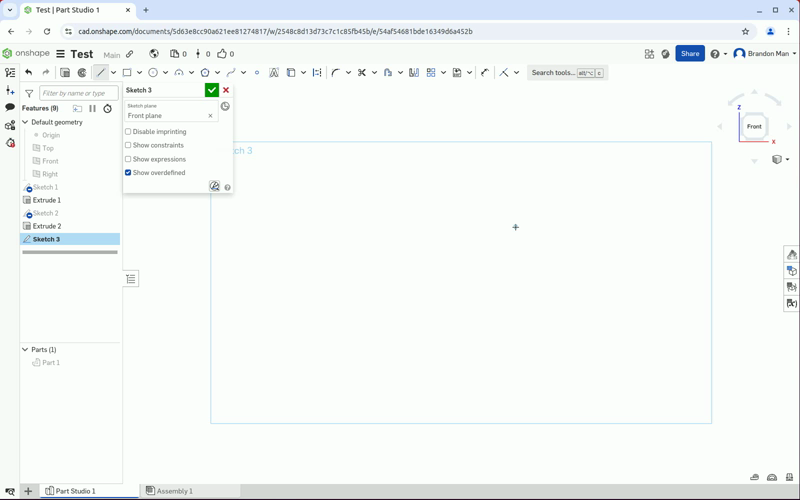
key_down(shift)
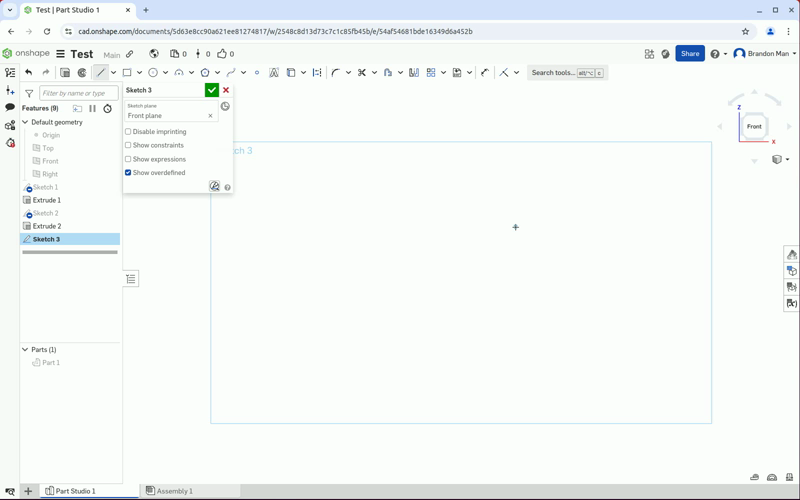
mouse_move(545, 226)
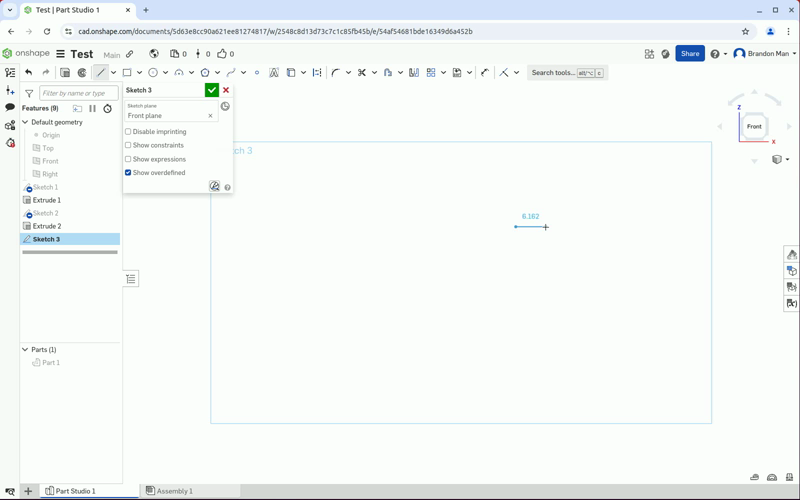
mouse_move(520, 226)
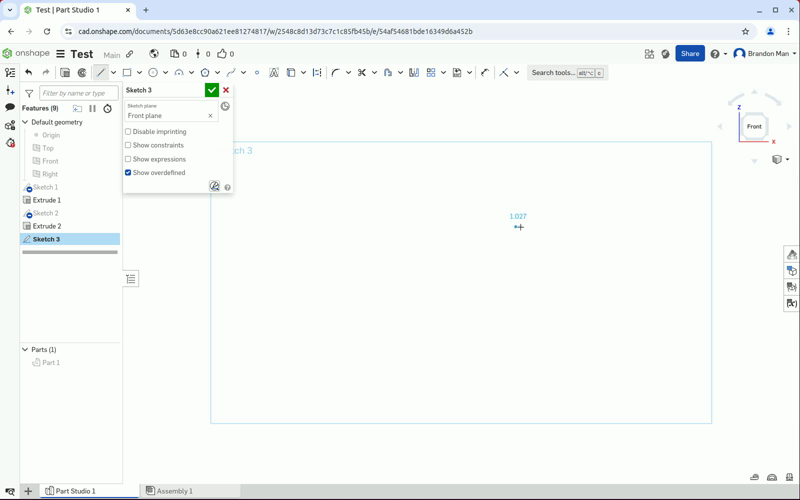
scroll(6)
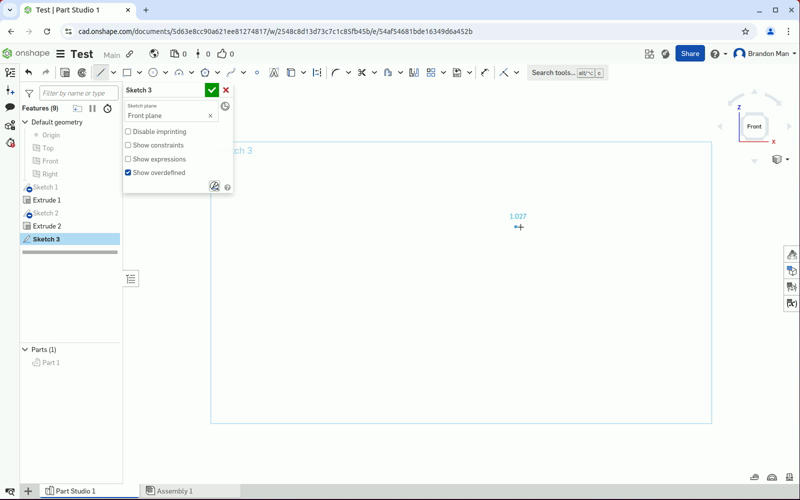
scroll(6)
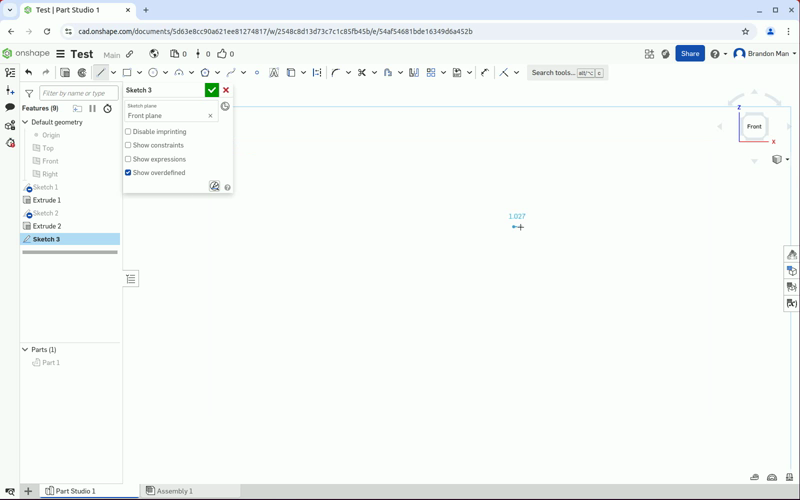
scroll(6)
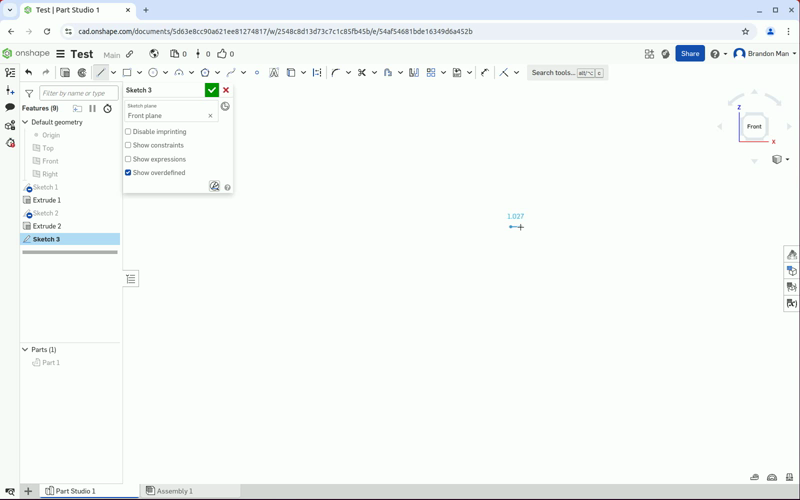
scroll(6)
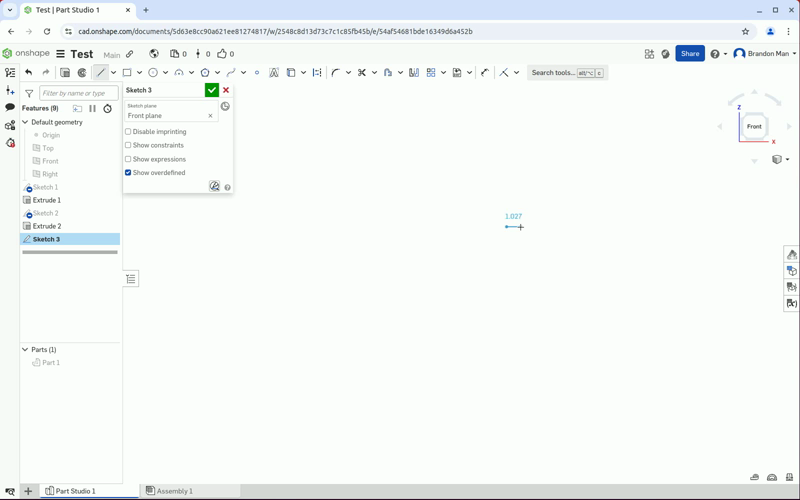
scroll(6)
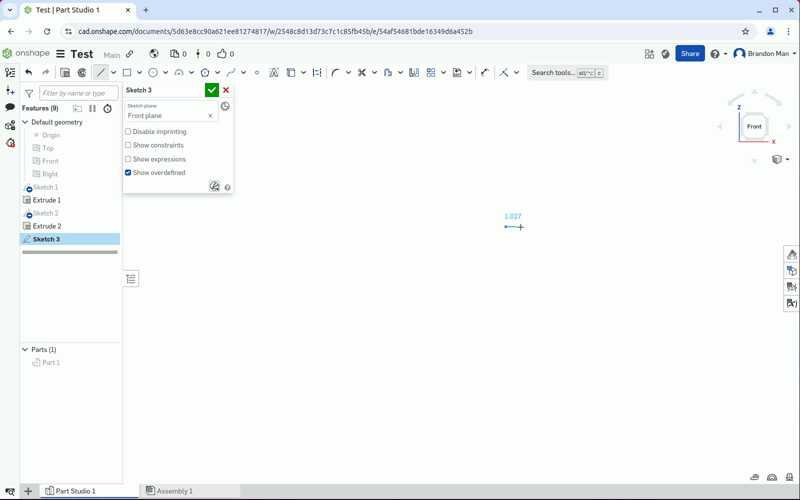
scroll(6)
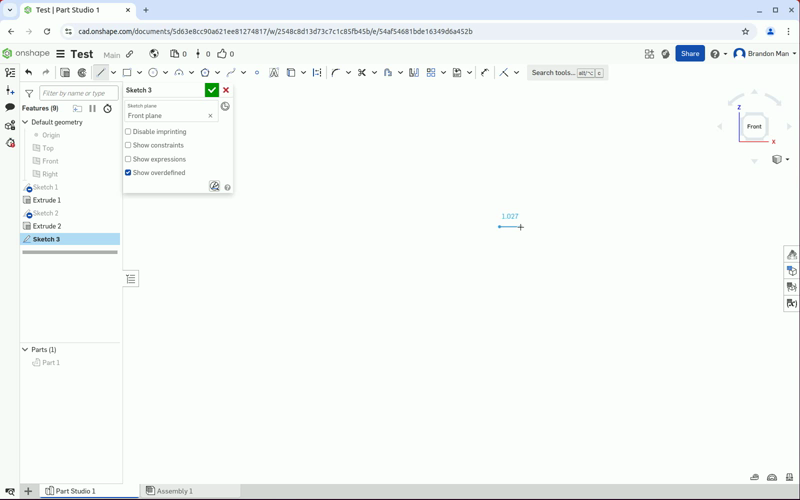
scroll(6)
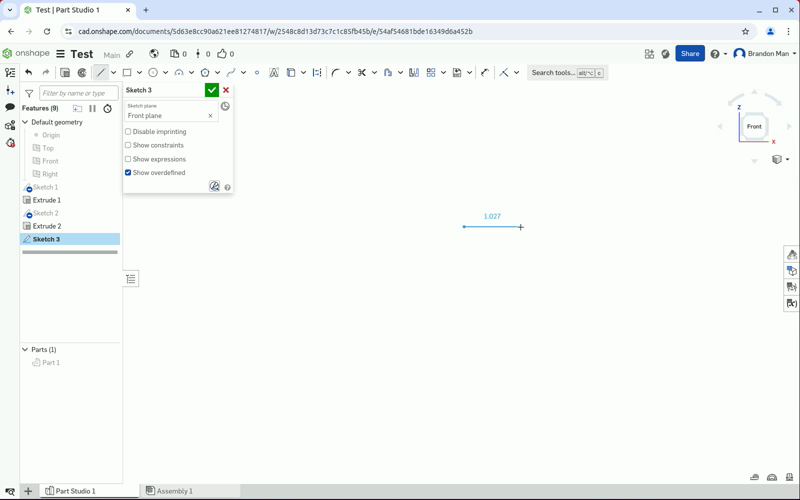
click(520, 226)
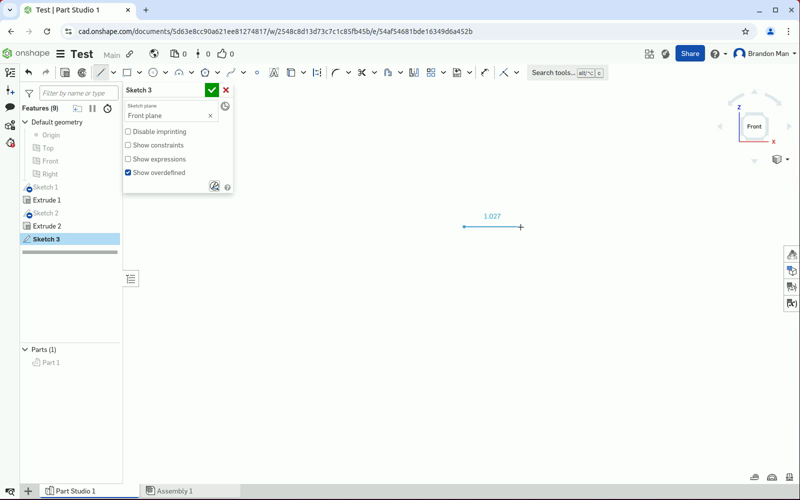
scroll(-6)
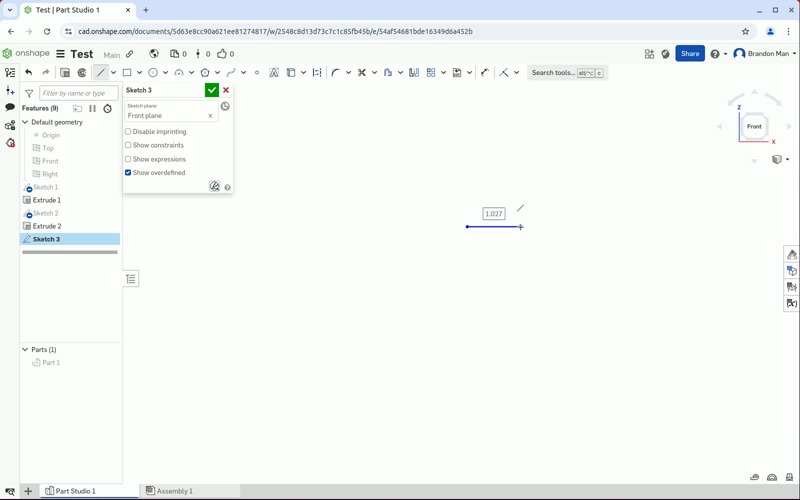
scroll(-6)
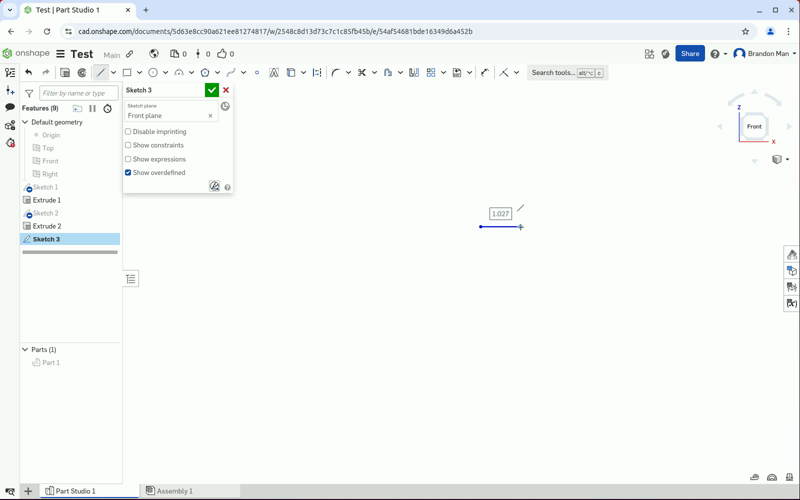
scroll(-6)
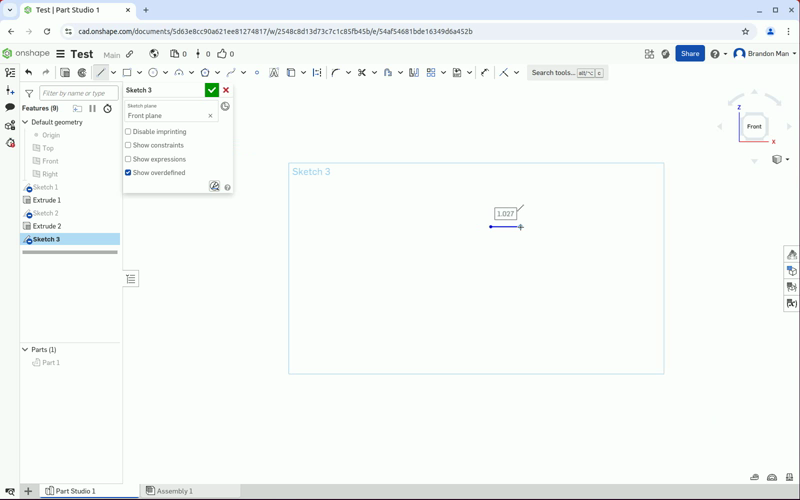
scroll(-6)
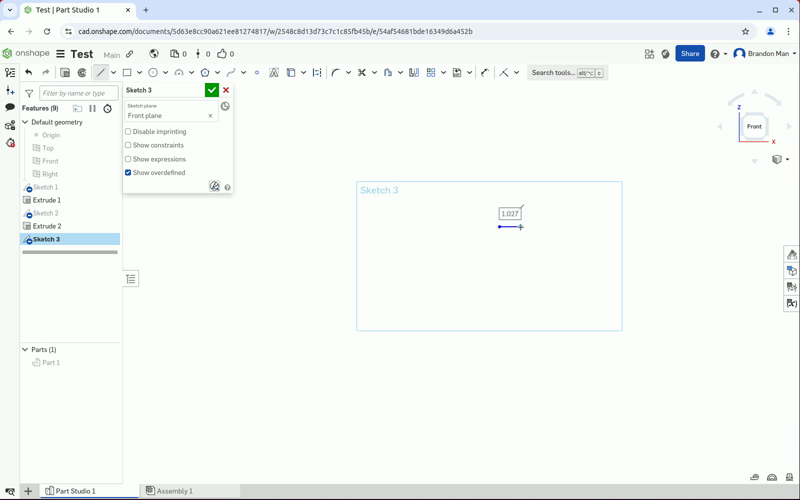
scroll(-6)
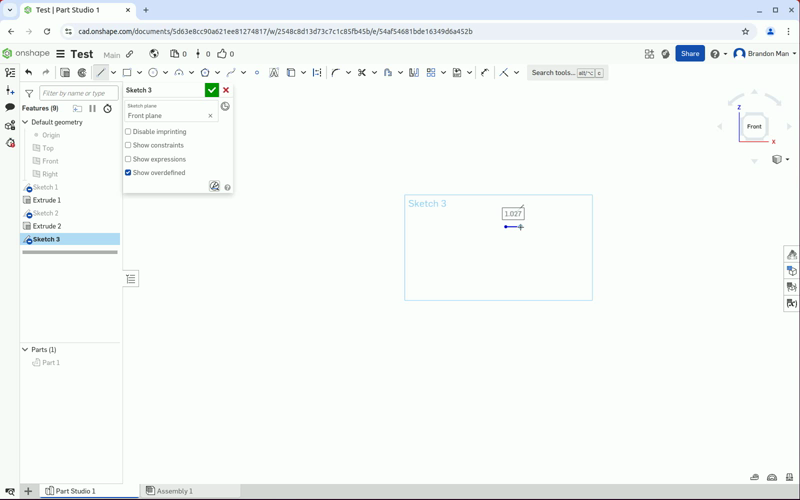
scroll(-6)
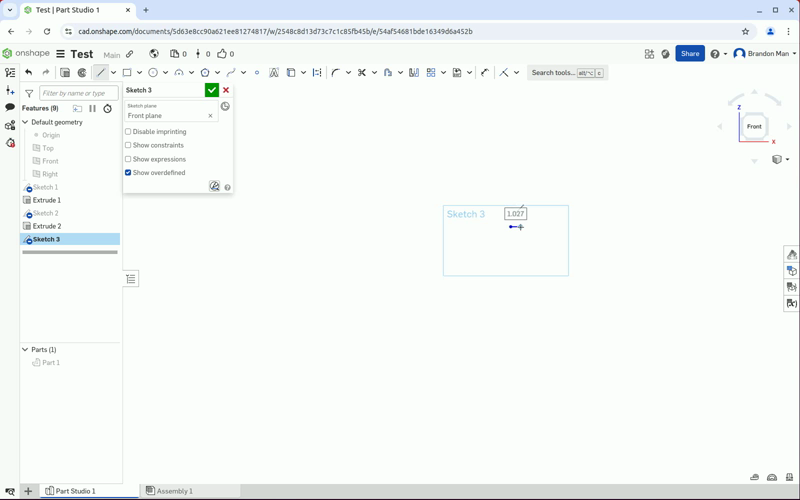
scroll(-6)
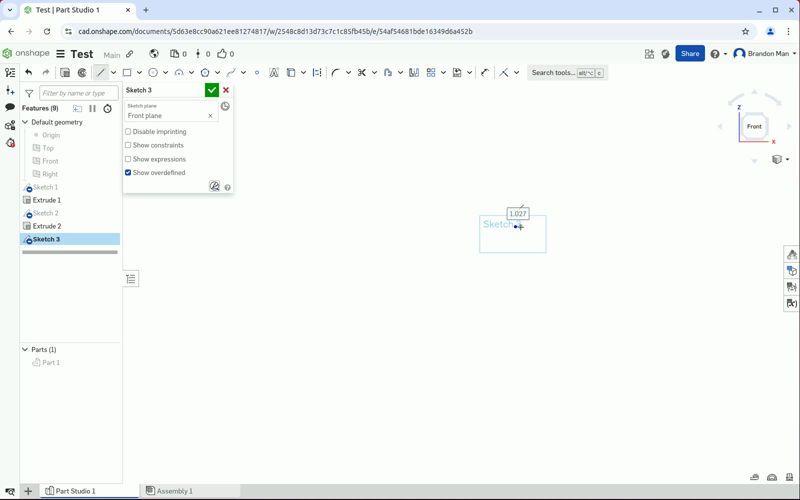
key_up(shift)
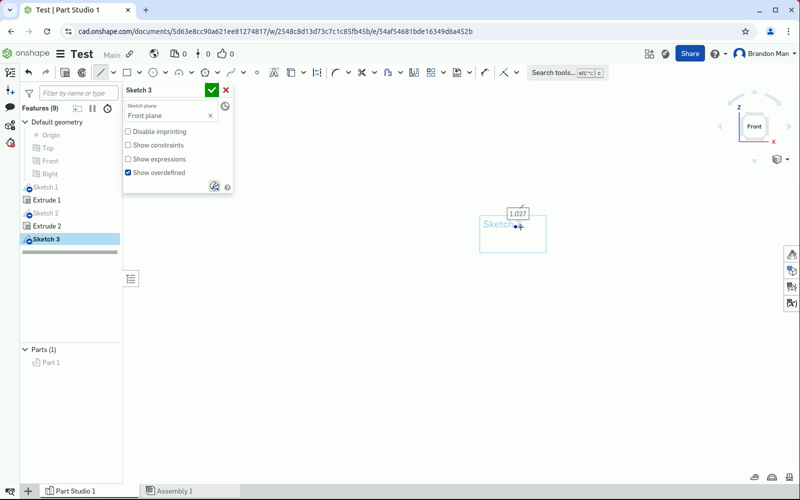
key(esc)
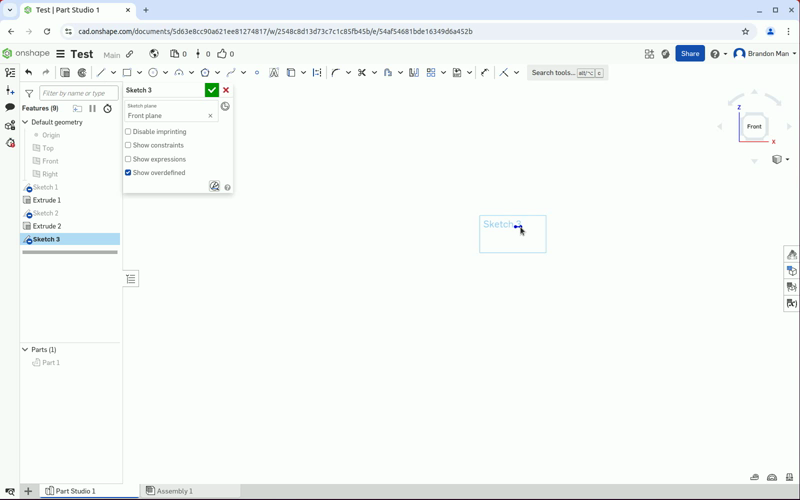
key(a)
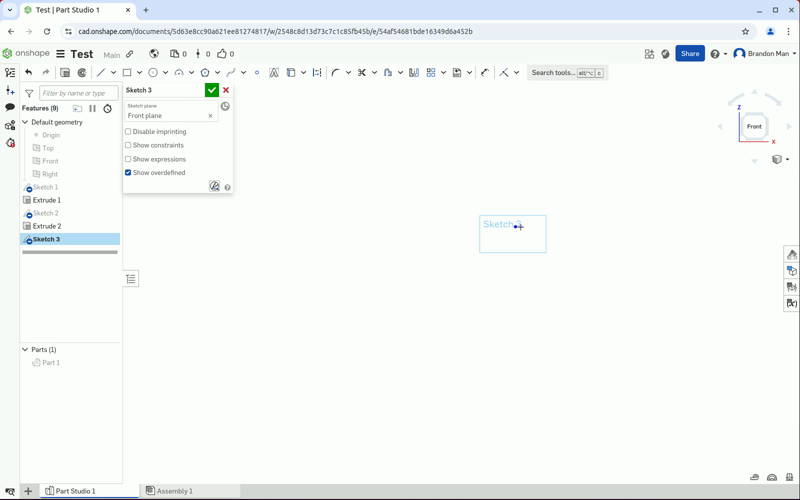
mouse_move(520, 226)
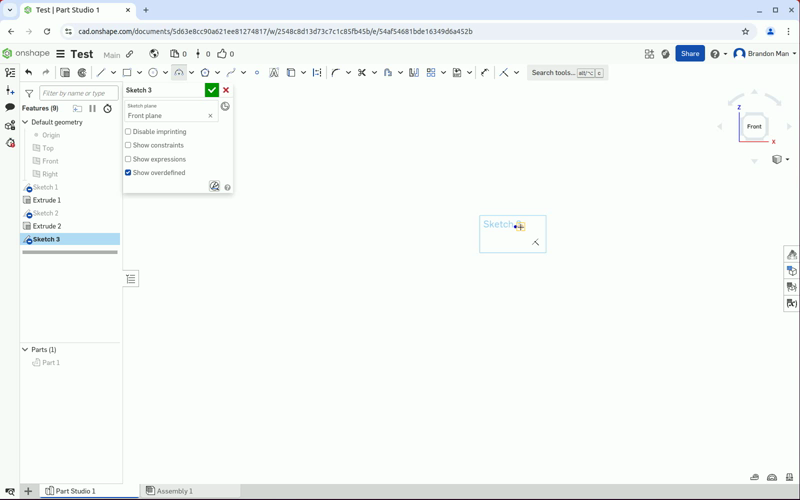
click(520, 226)
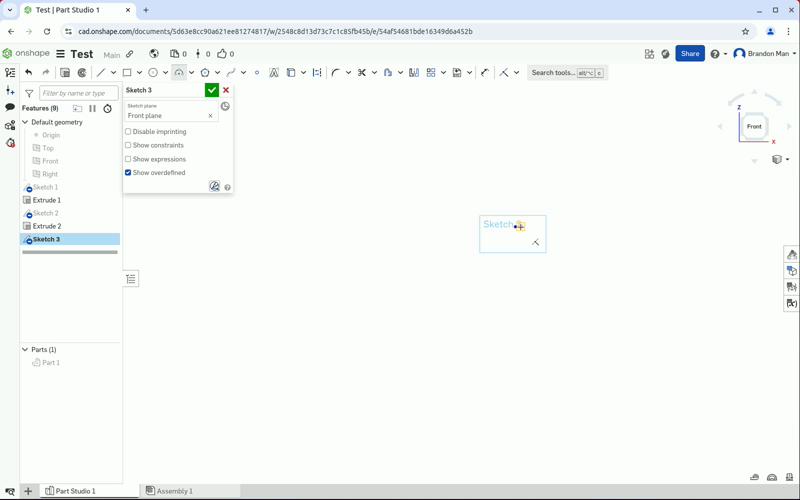
mouse_move(515, 226)
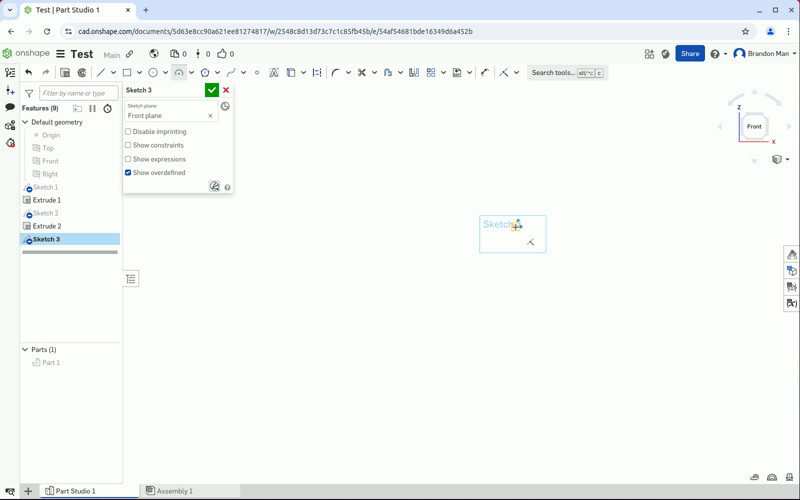
scroll(6)
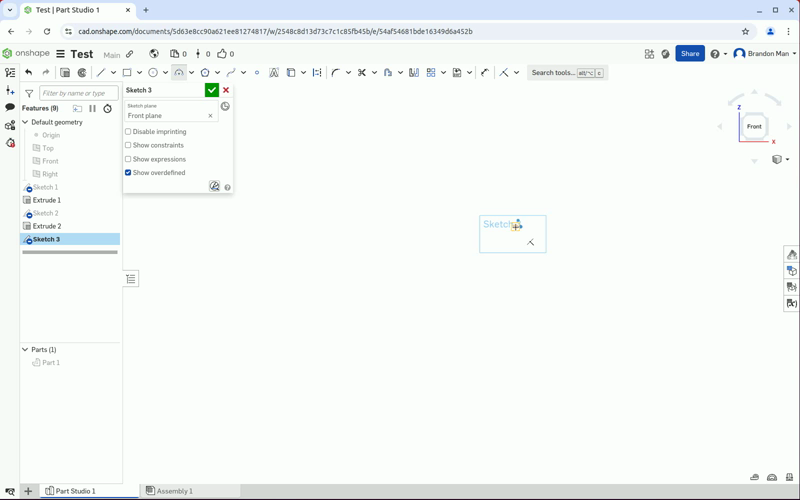
scroll(6)
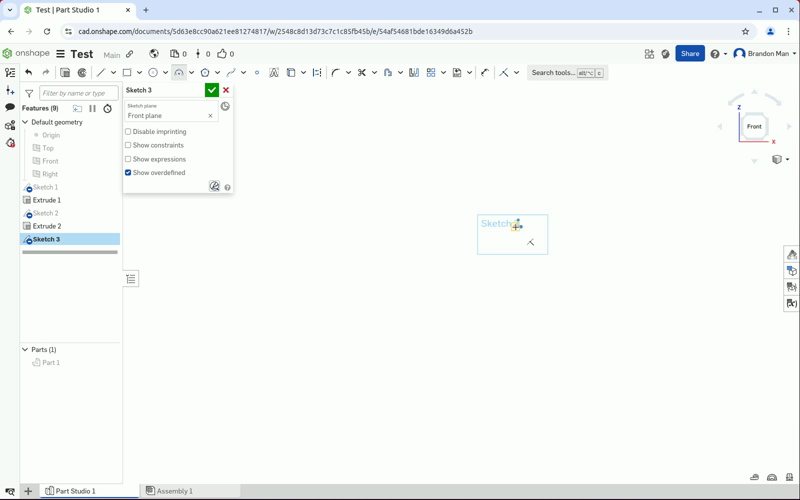
scroll(6)
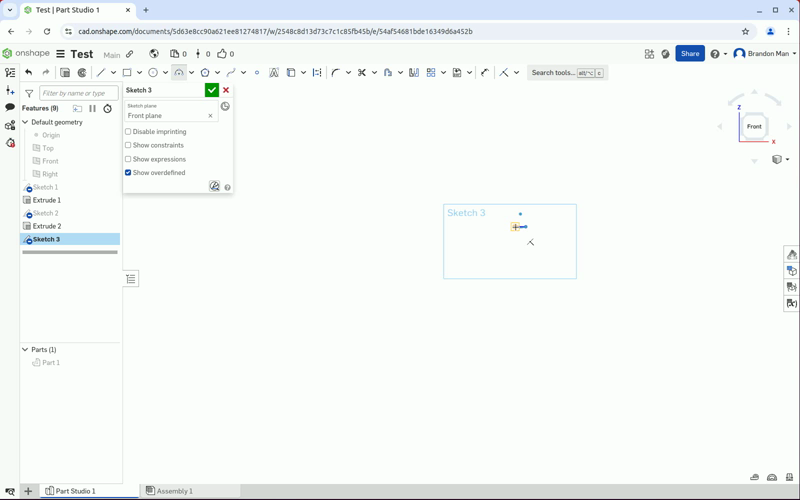
scroll(6)
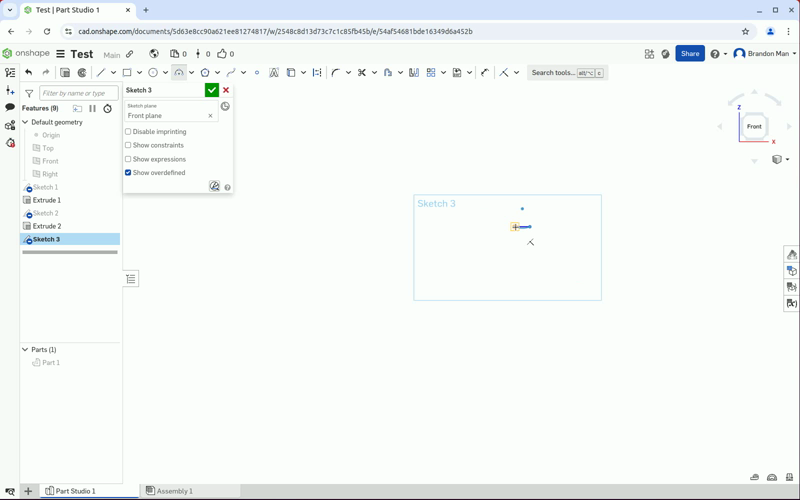
scroll(6)
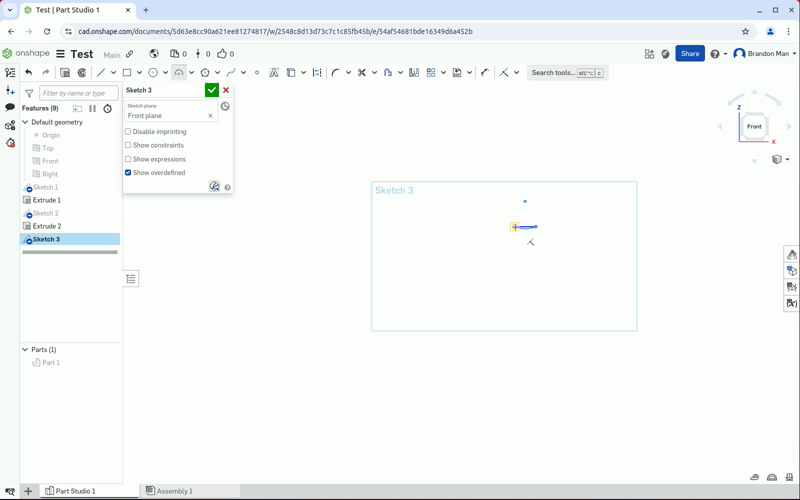
scroll(6)
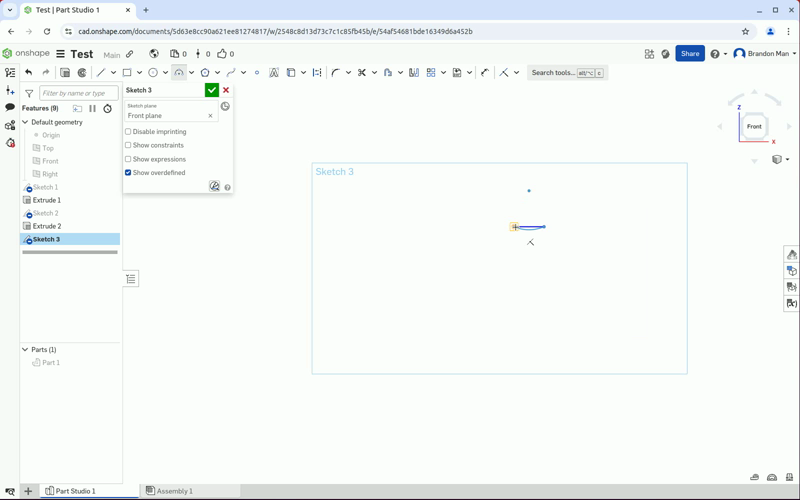
scroll(6)
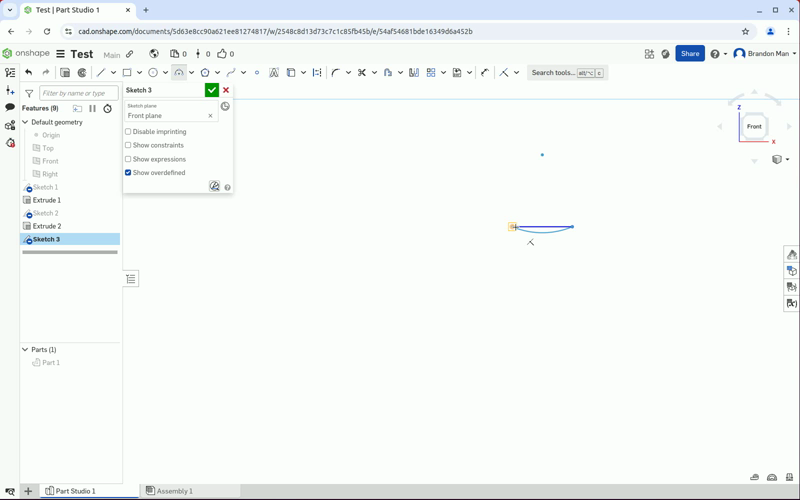
click(515, 226)
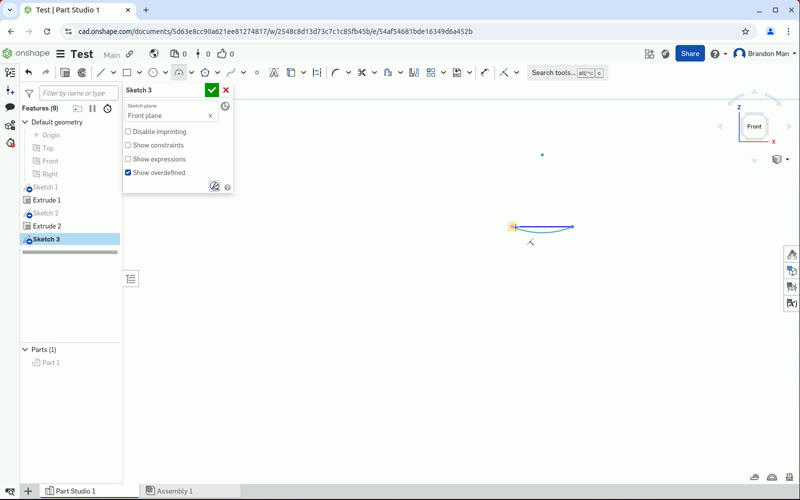
scroll(-6)
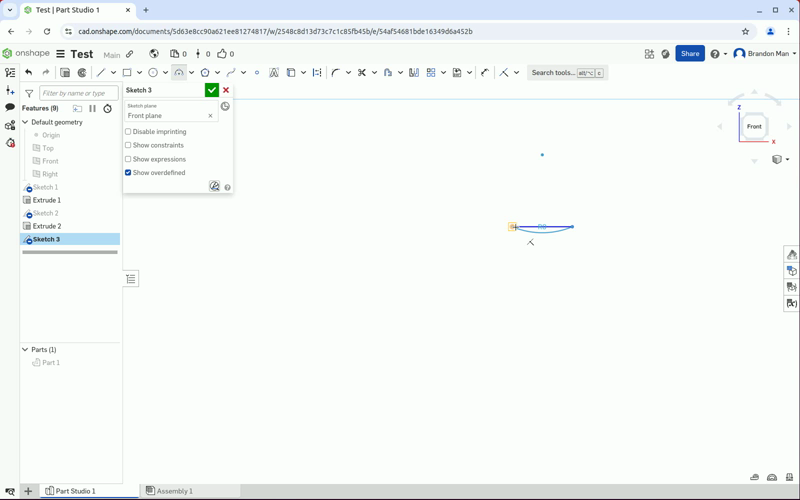
scroll(-6)
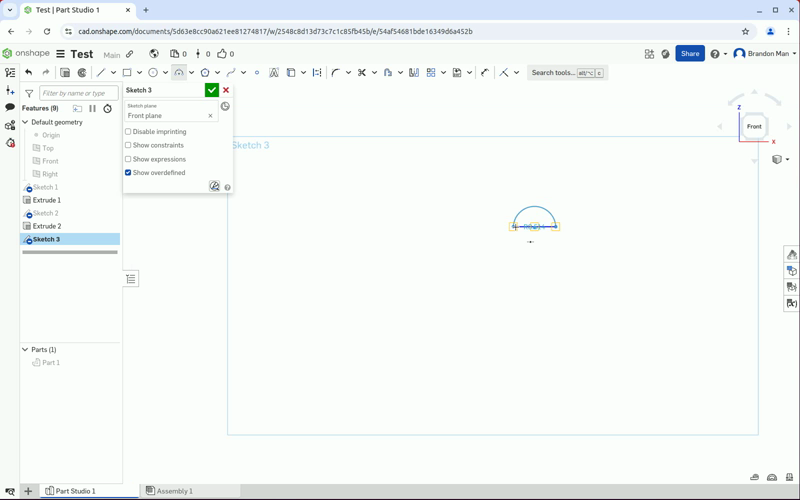
scroll(-6)
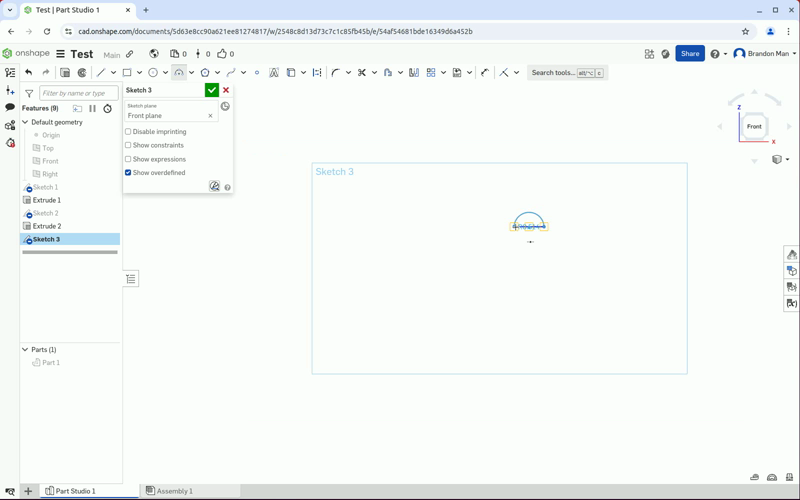
scroll(-6)
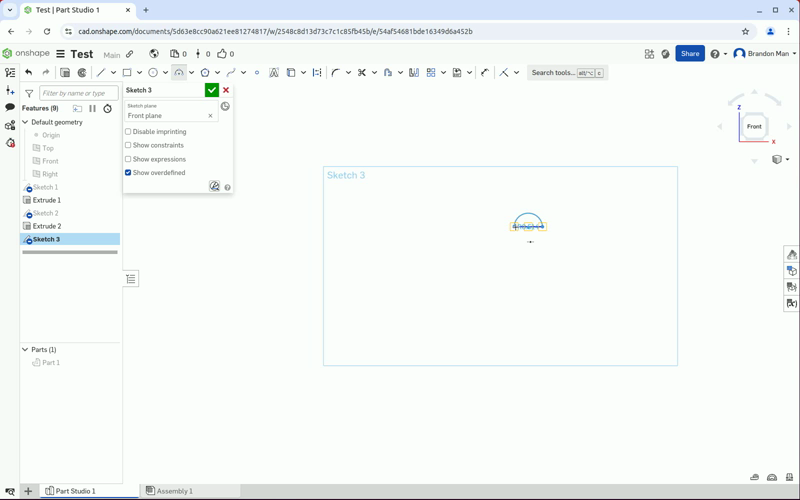
scroll(-6)
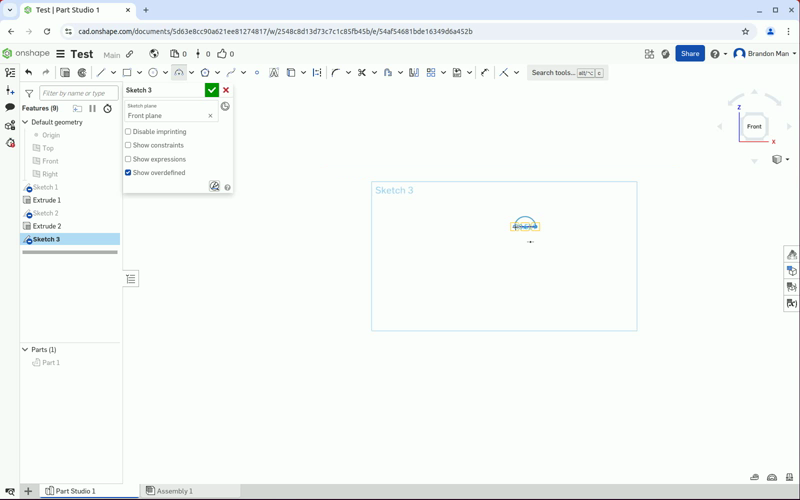
scroll(-6)
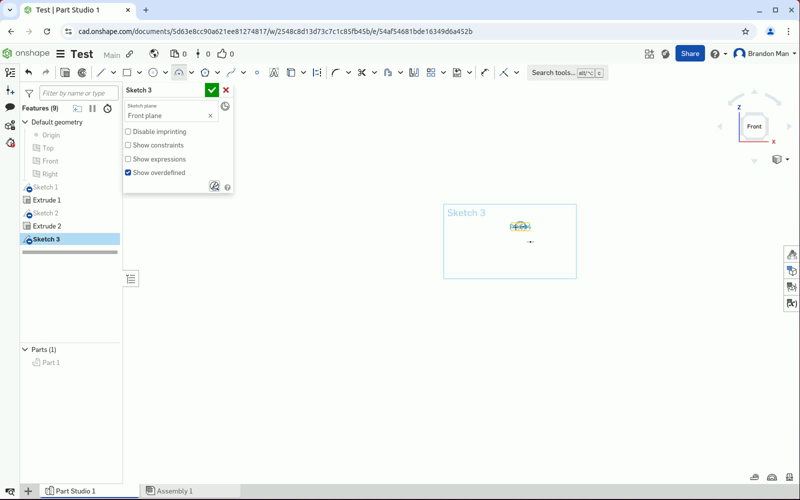
scroll(-6)
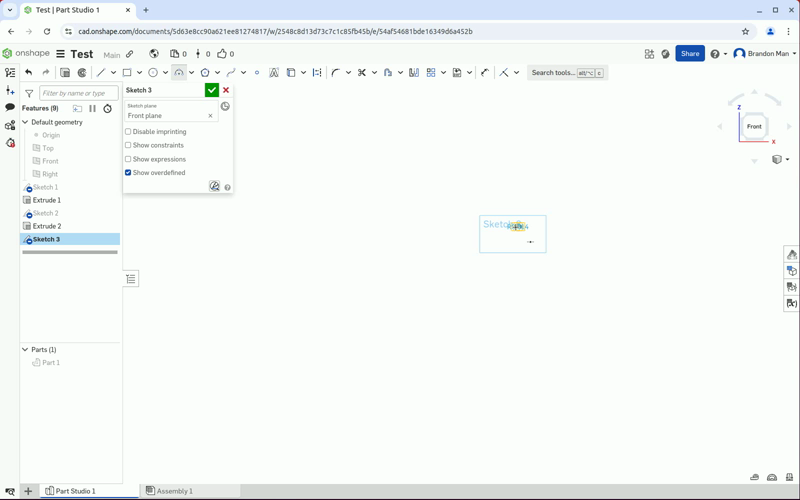
key_down(shift)
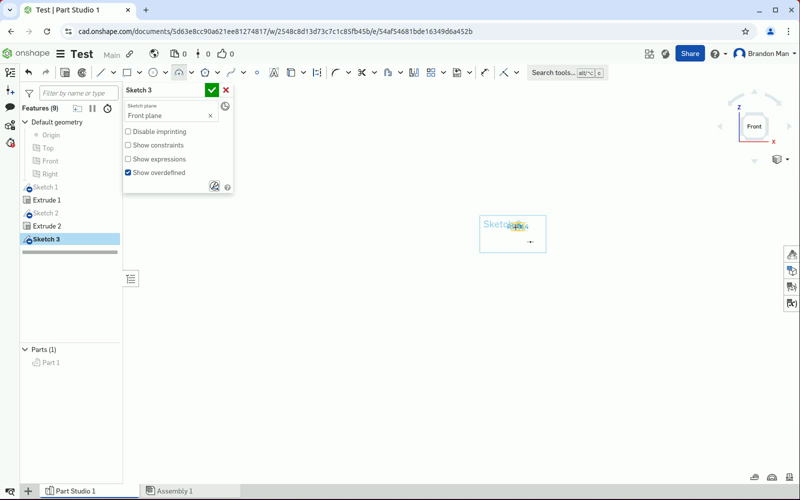
mouse_move(518, 225)
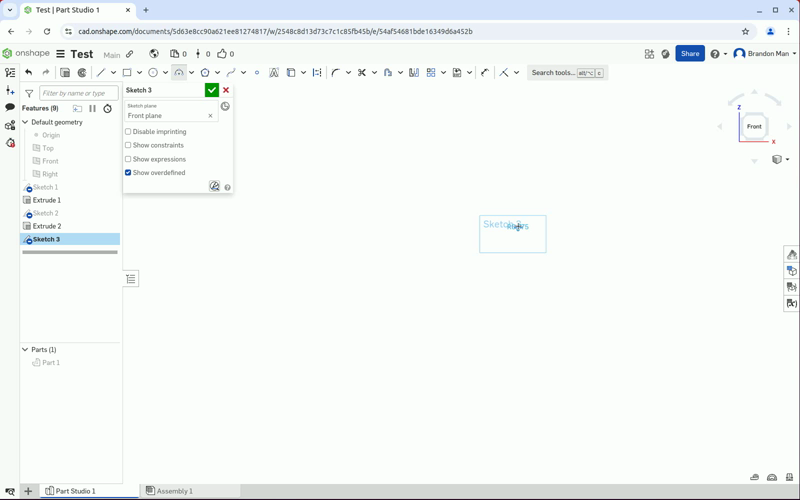
scroll(6)
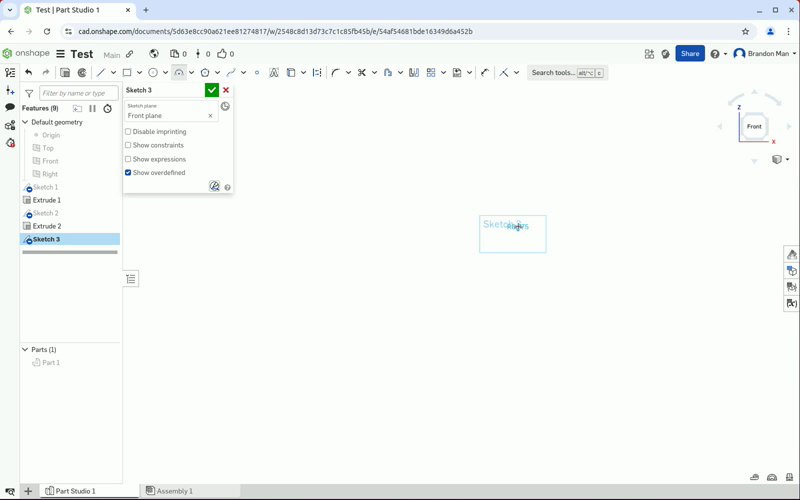
scroll(6)
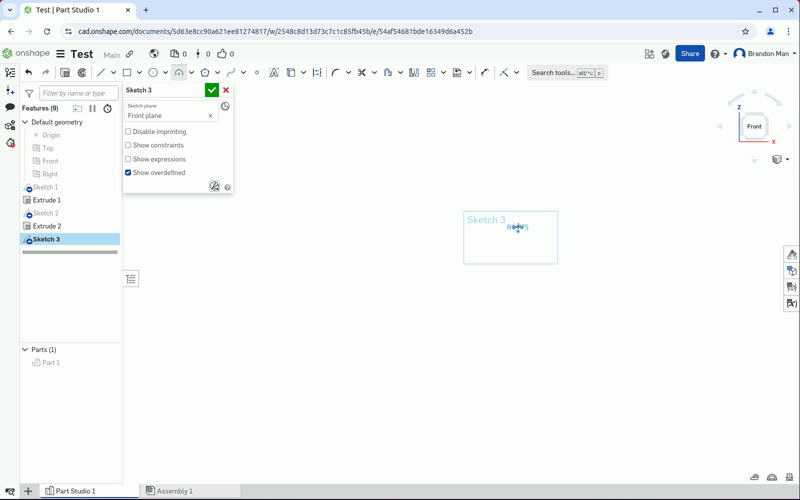
scroll(6)
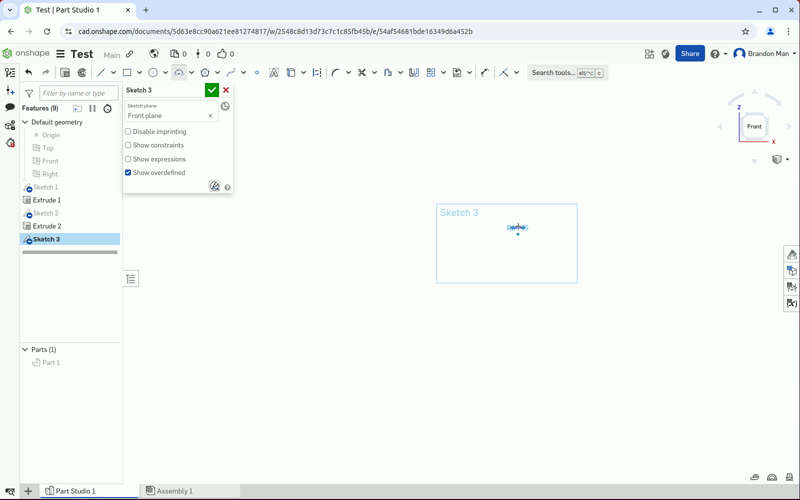
scroll(6)
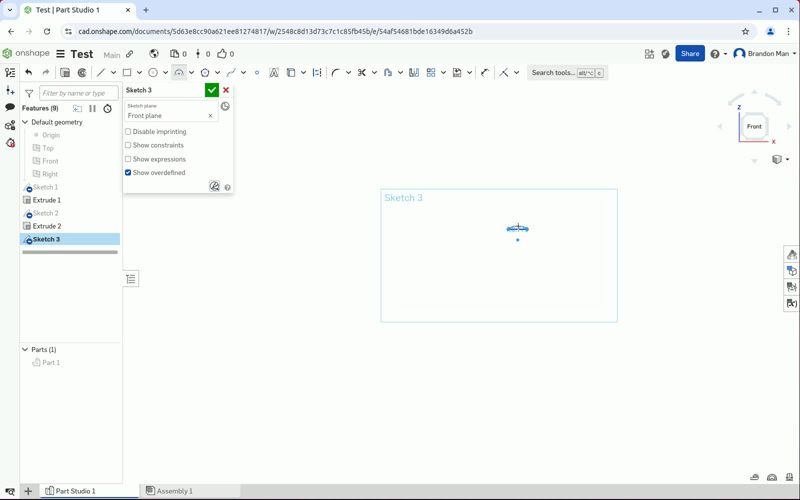
scroll(6)
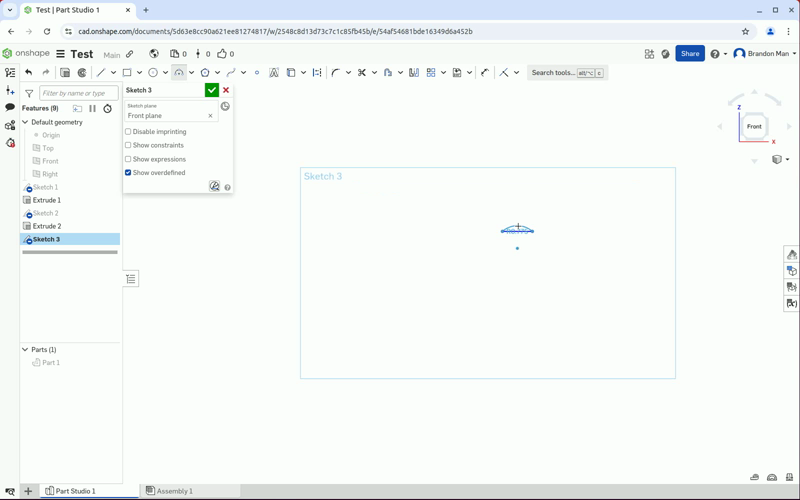
scroll(6)
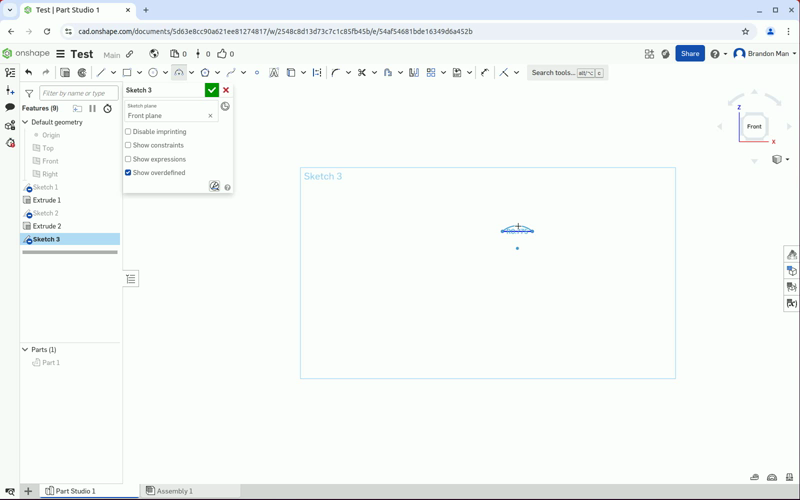
scroll(6)
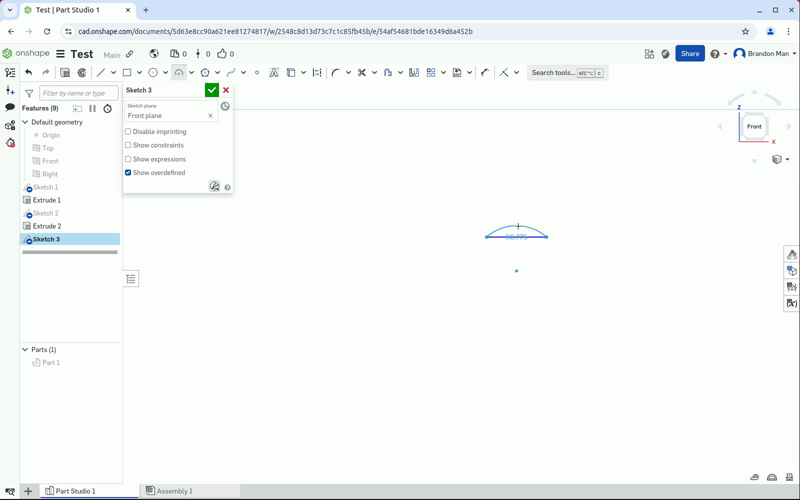
click(518, 225)
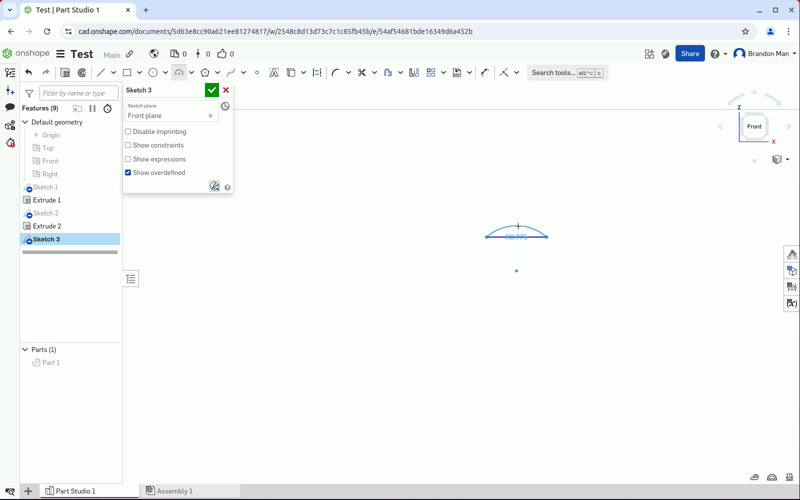
scroll(-6)
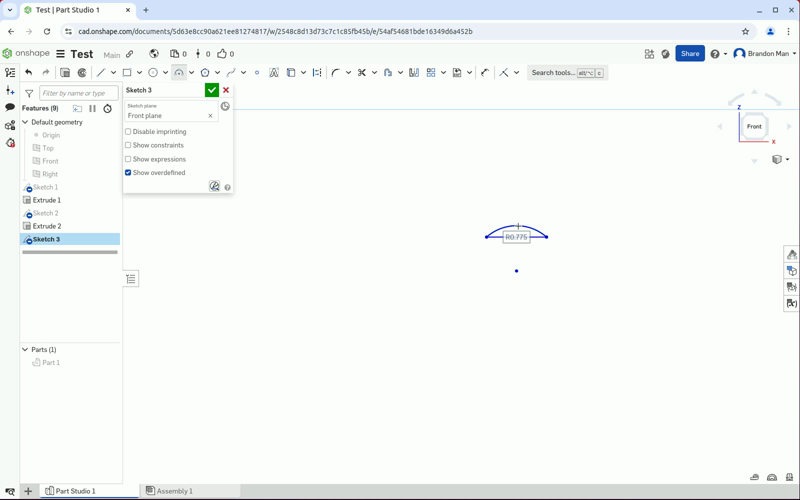
scroll(-6)
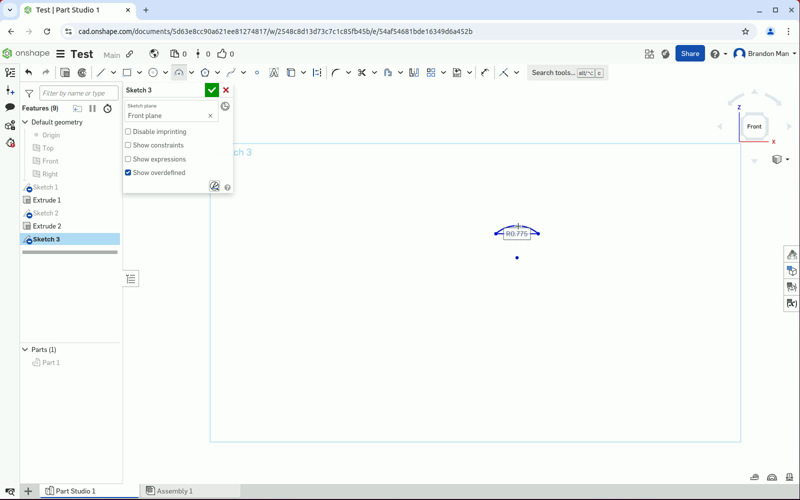
scroll(-6)
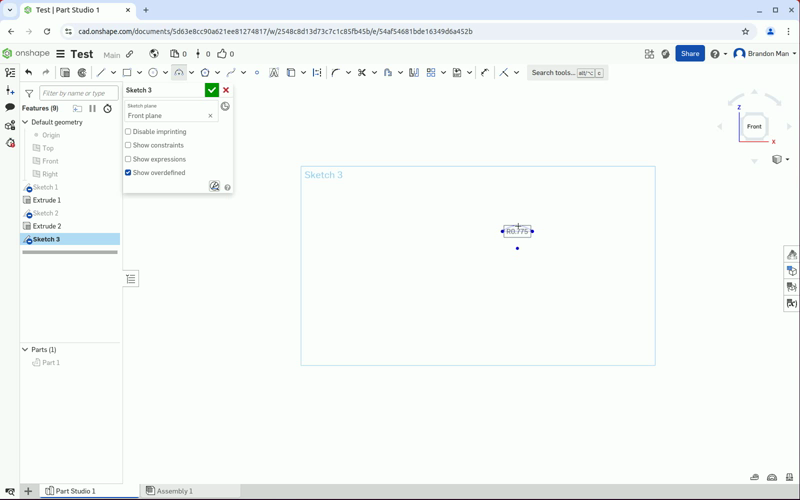
scroll(-6)
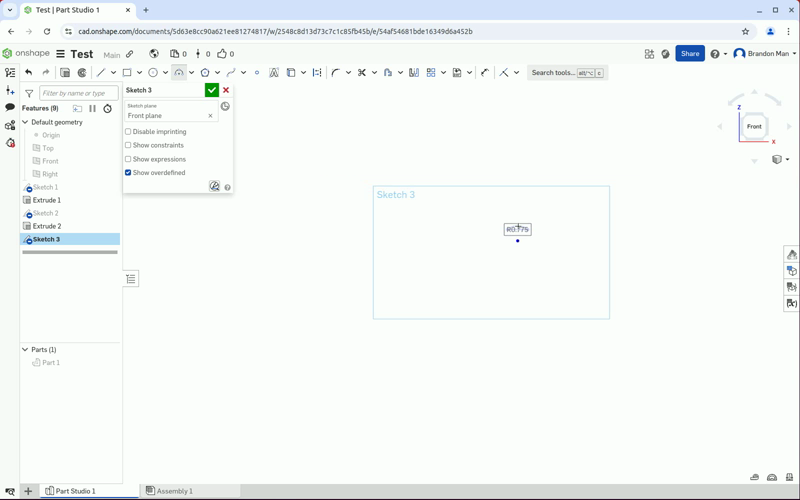
scroll(-6)
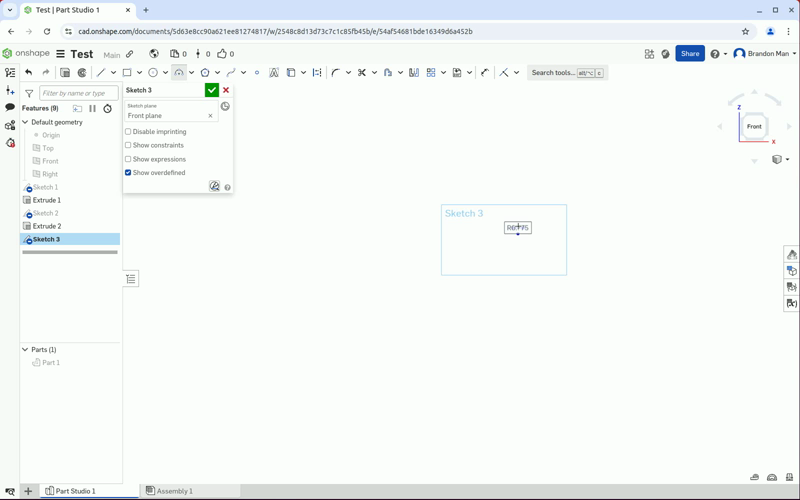
scroll(-6)
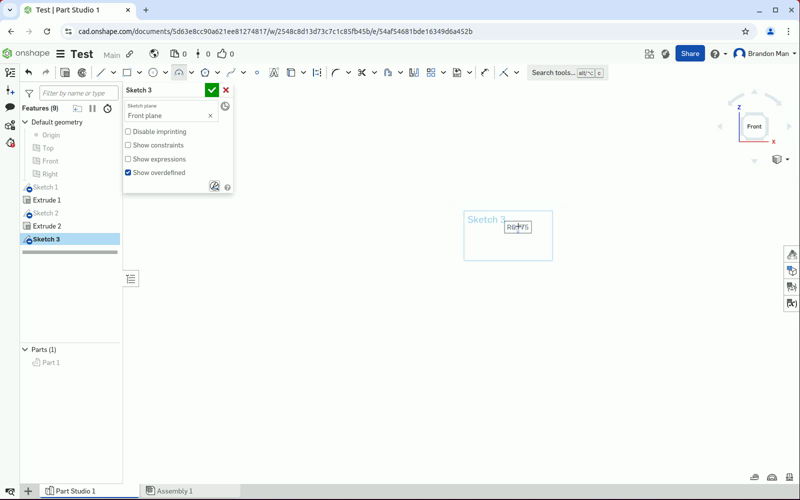
scroll(-6)
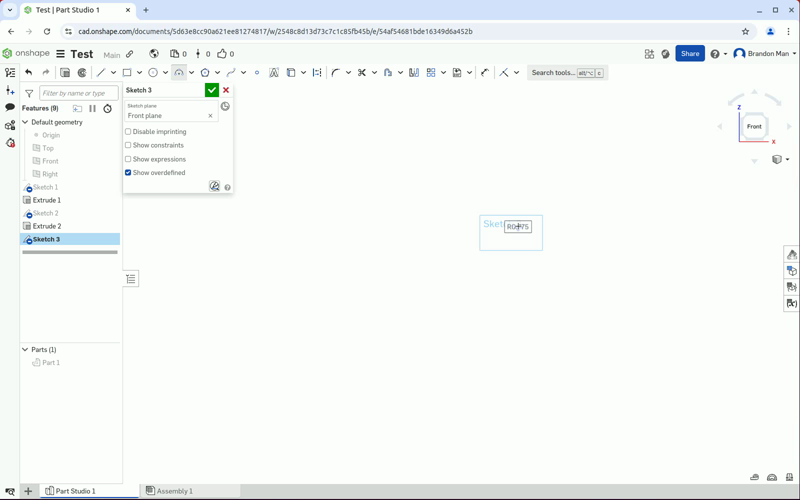
key_up(shift)
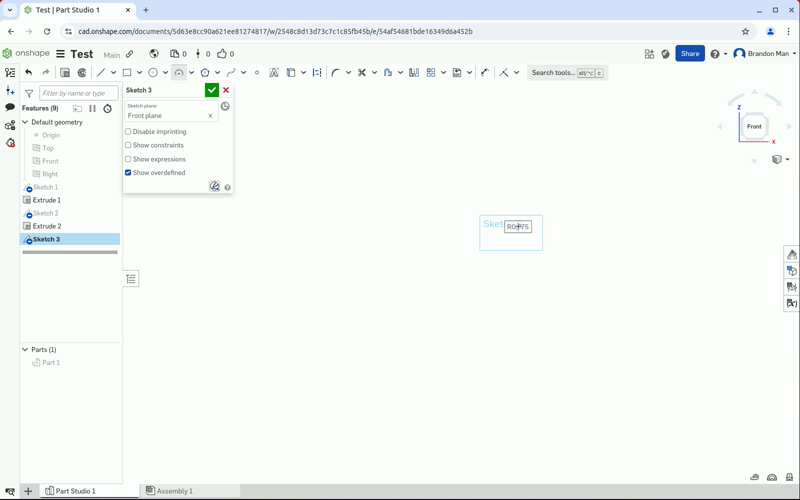
key(esc)
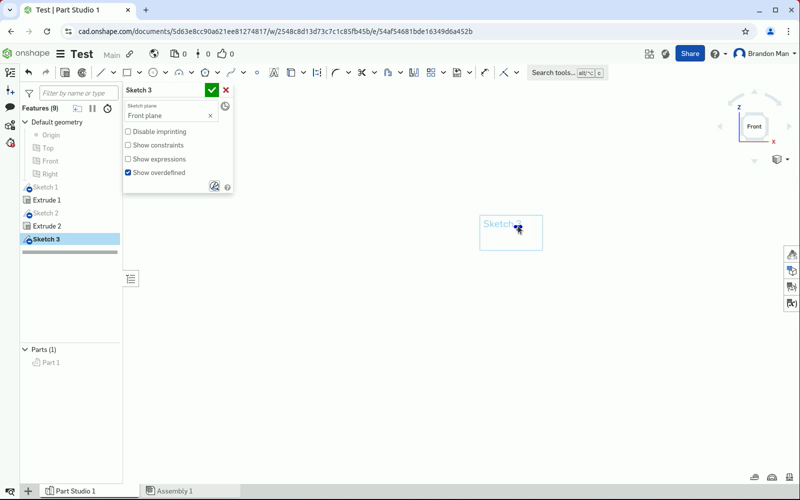
mouse_move(519, 226)
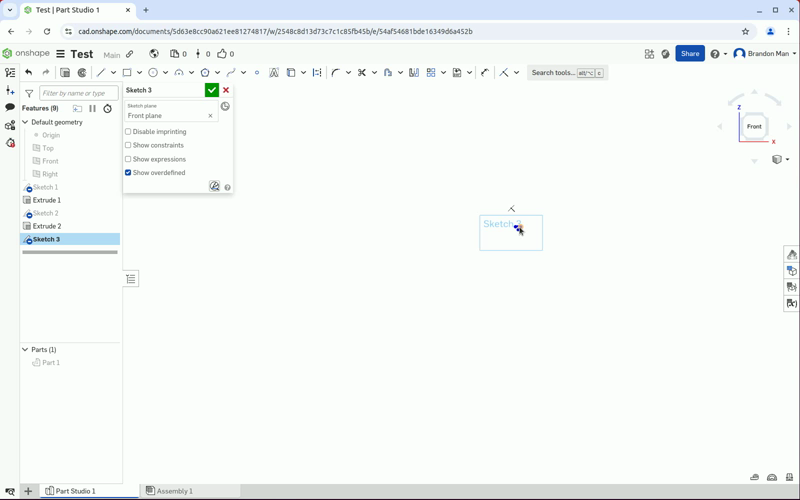
scroll(6)
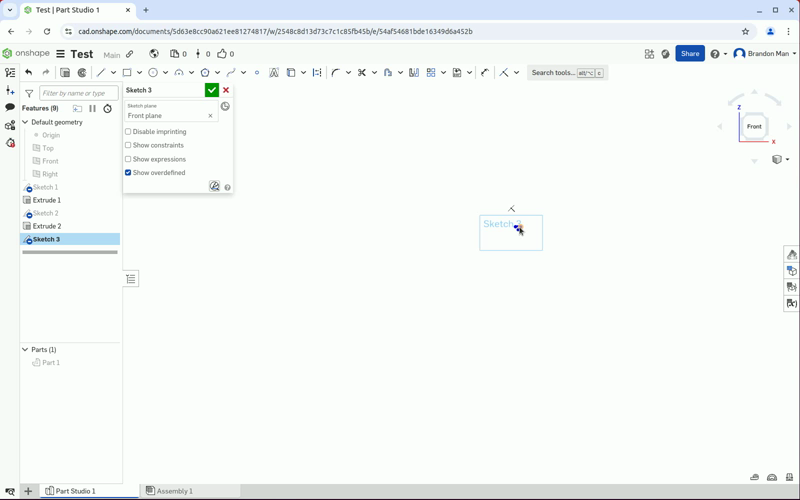
scroll(6)
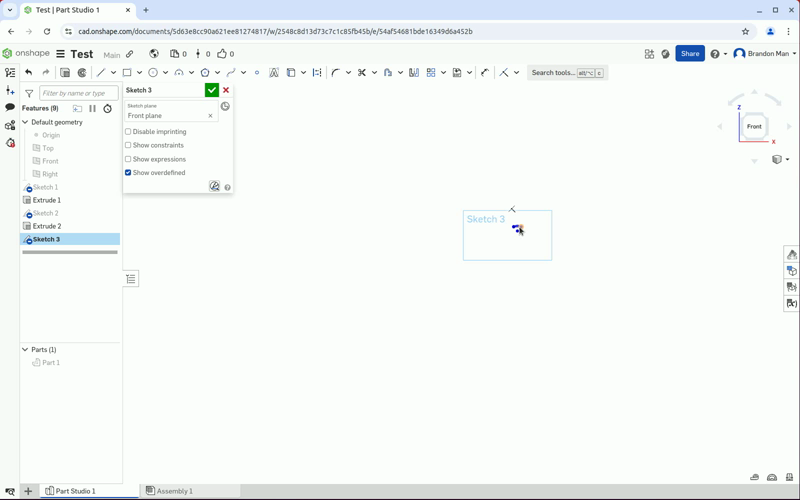
scroll(6)
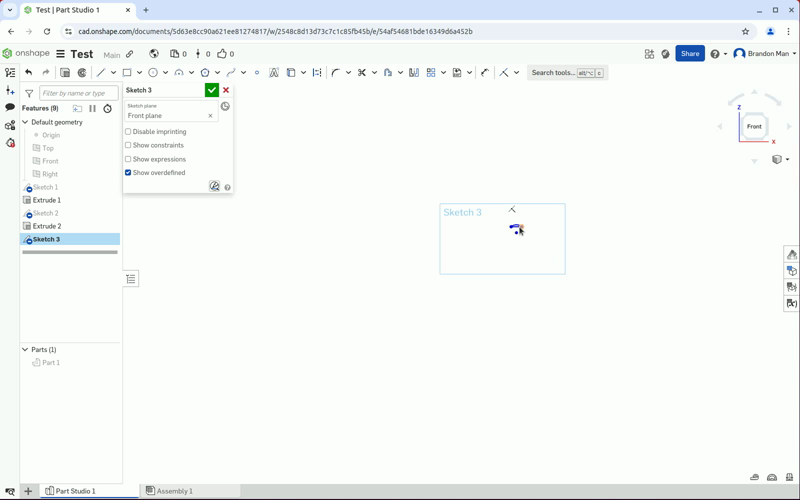
scroll(6)
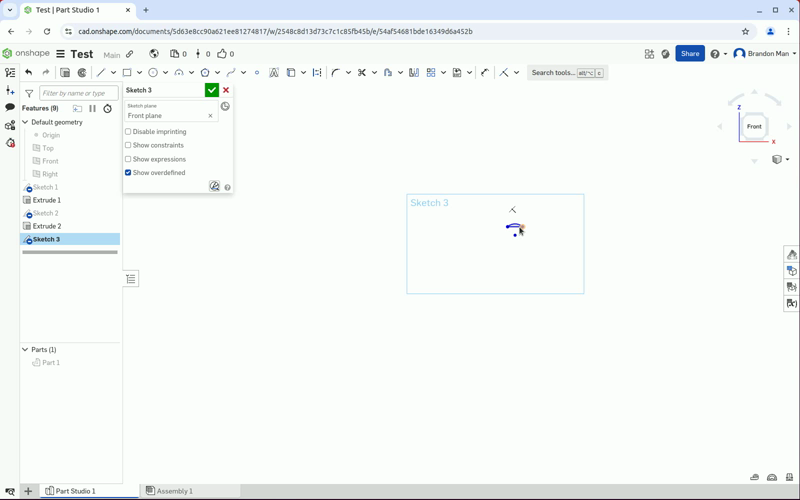
scroll(6)
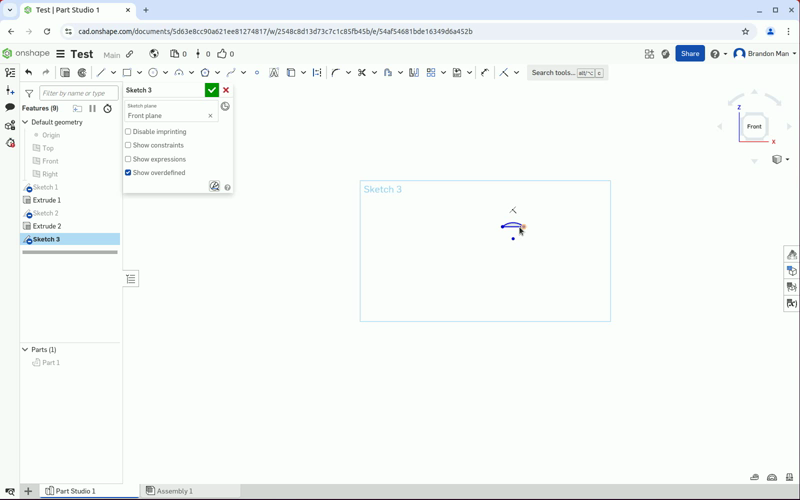
scroll(6)
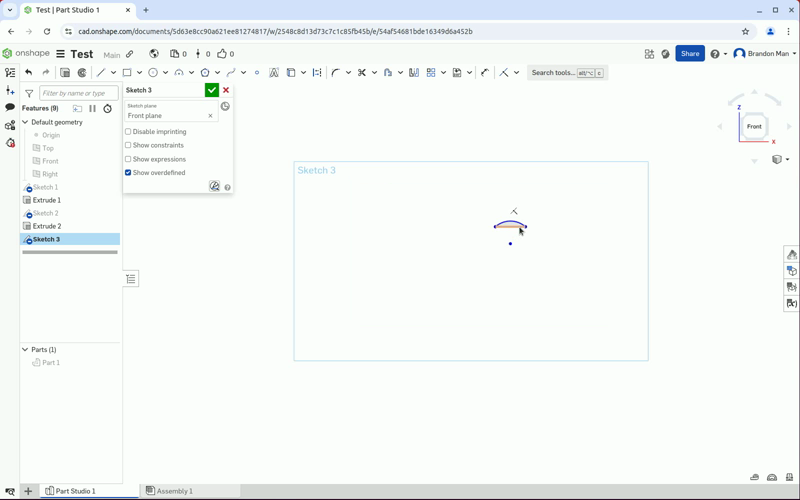
scroll(6)
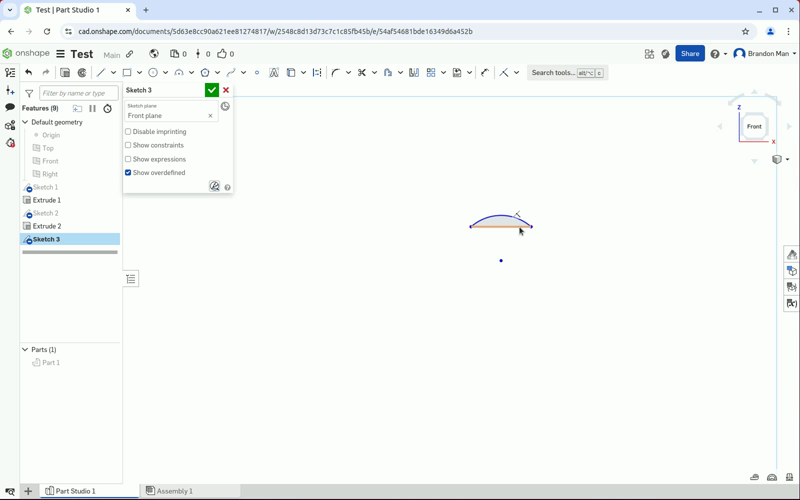
click(519, 226)
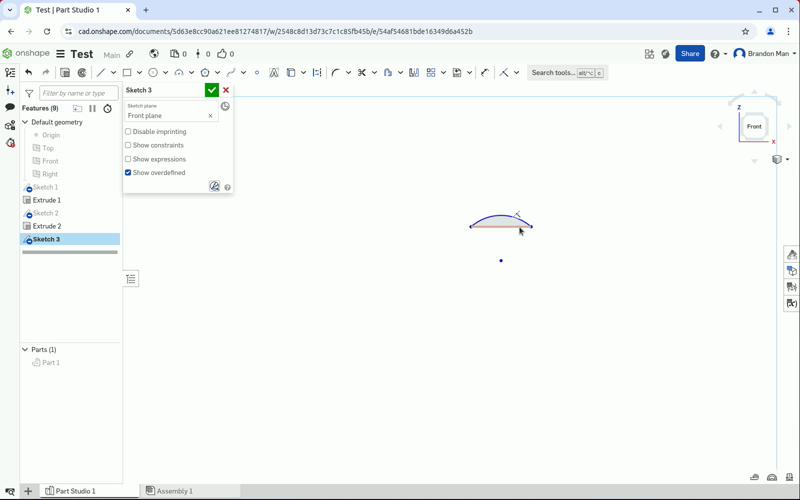
scroll(-6)
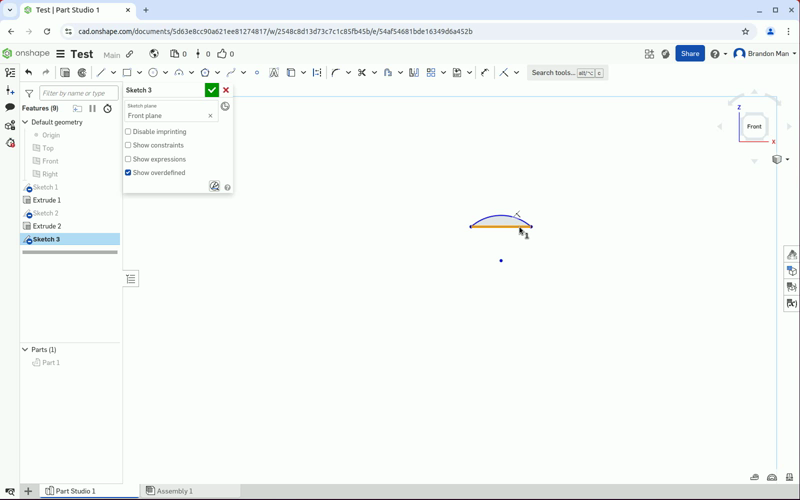
scroll(-6)
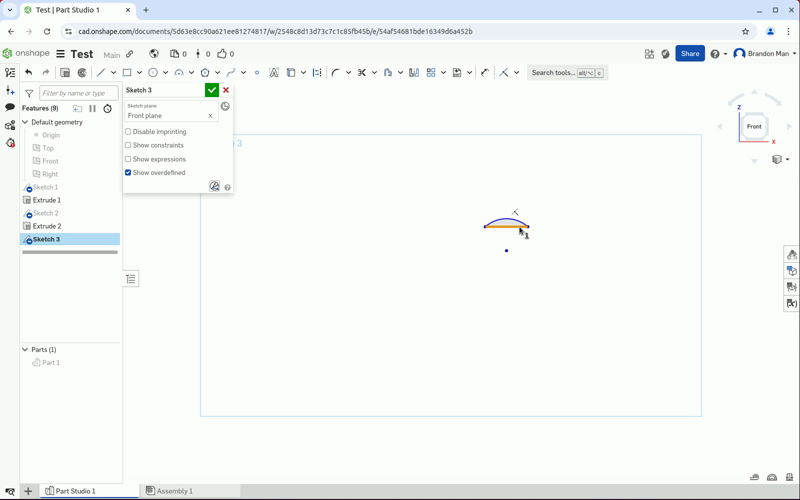
scroll(-6)
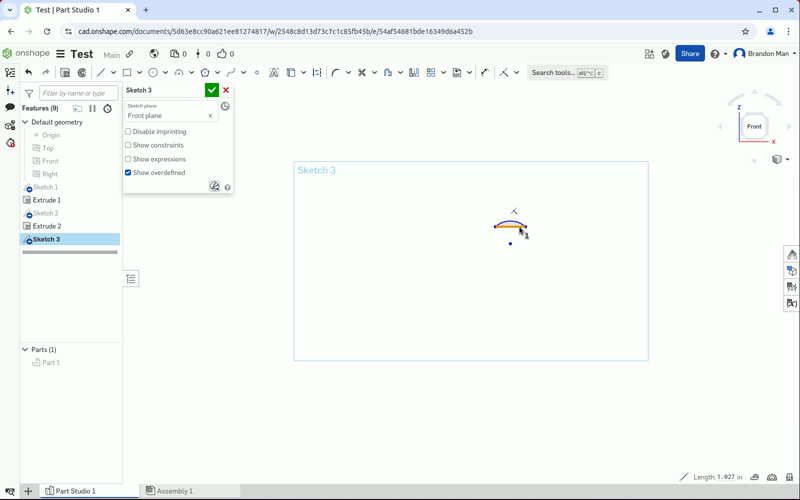
scroll(-6)
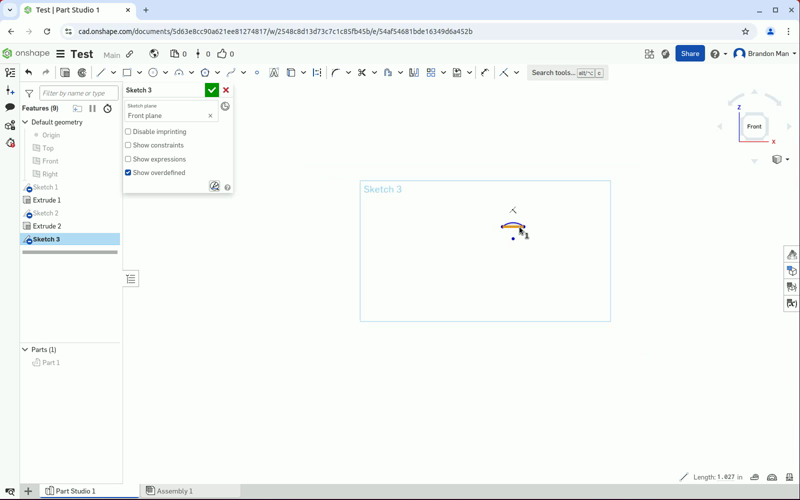
scroll(-6)
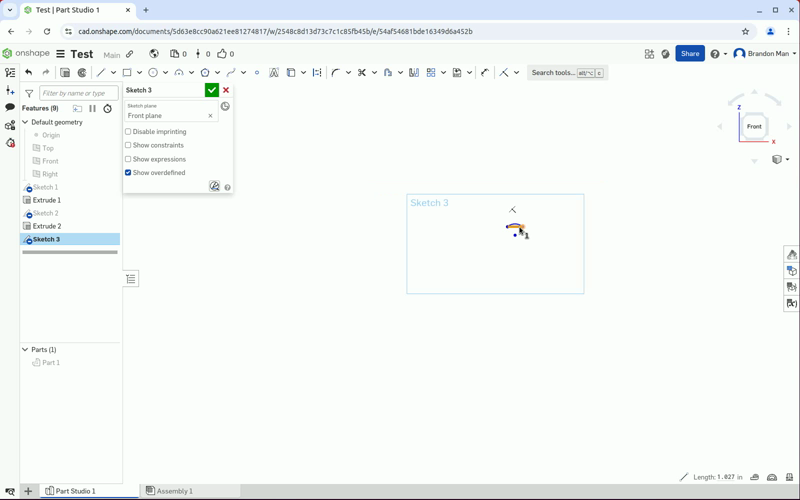
scroll(-6)
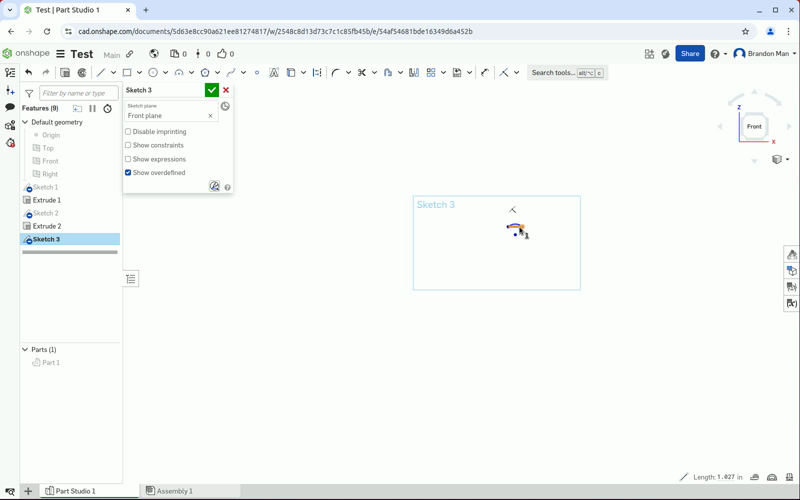
scroll(-6)
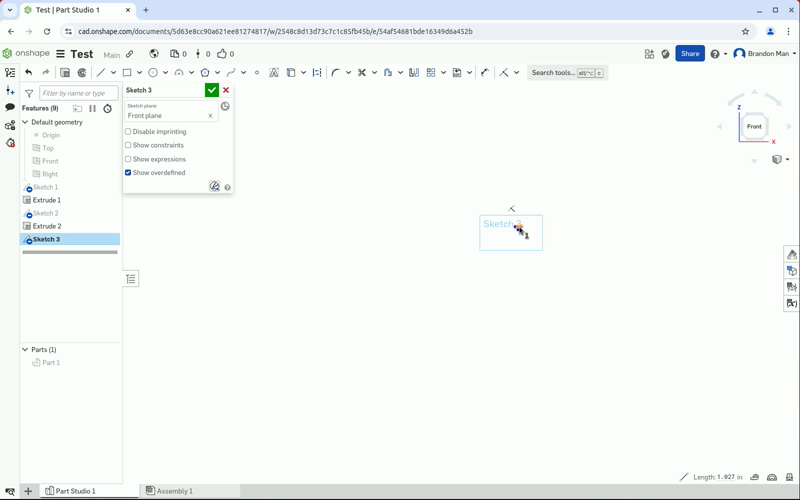
mouse_move(73, 352)
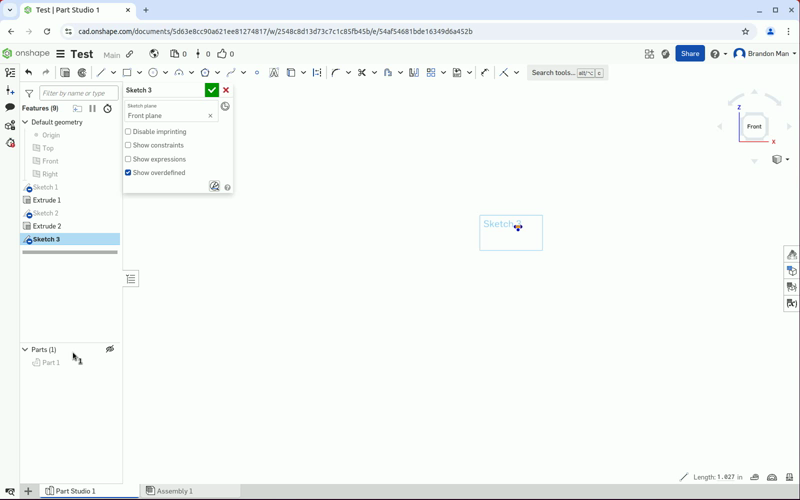
key(shift+y)
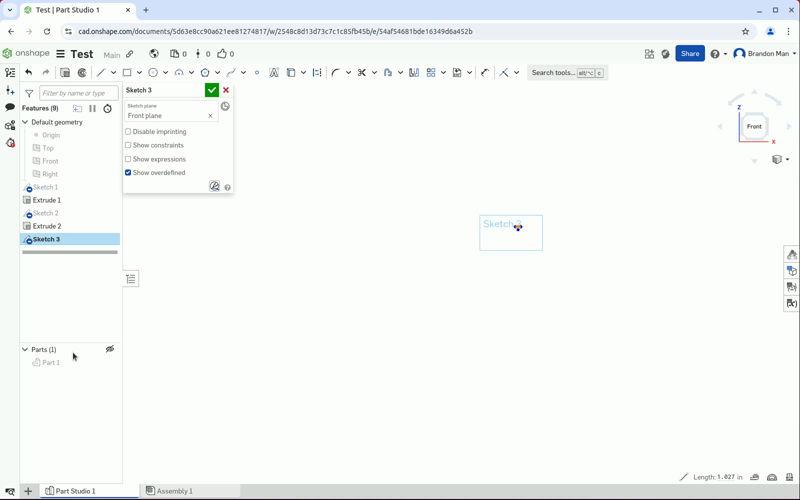
key(shift+e)
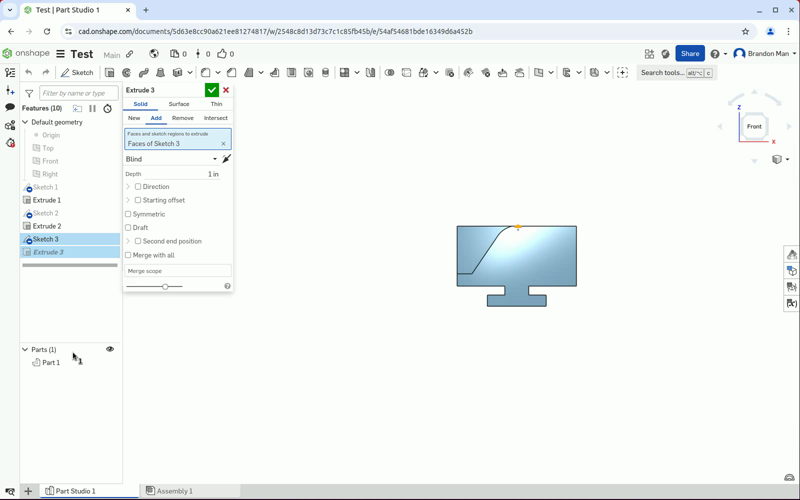
mouse_move(143, 106)
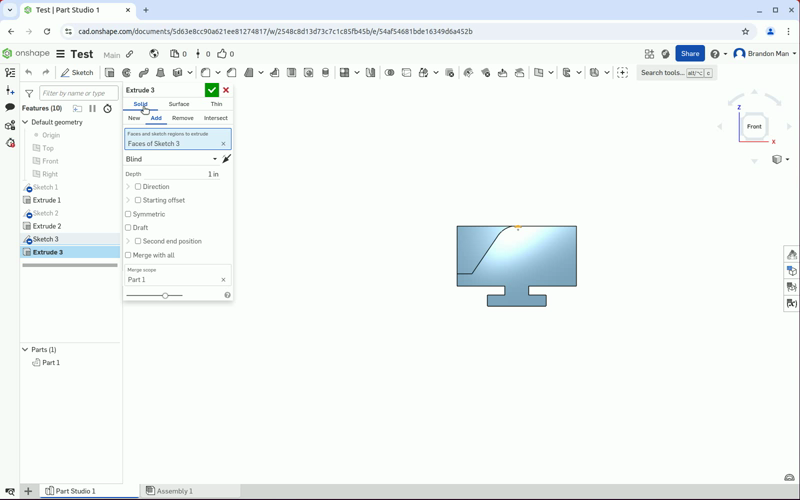
click(143, 106)
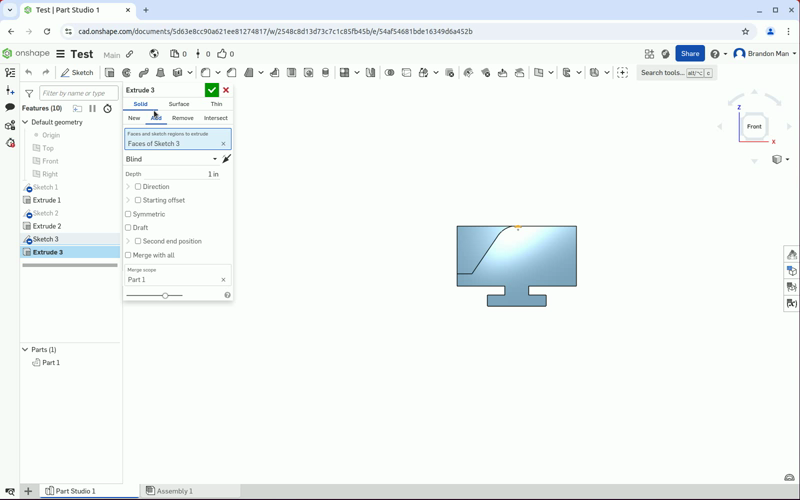
mouse_move(186, 120)
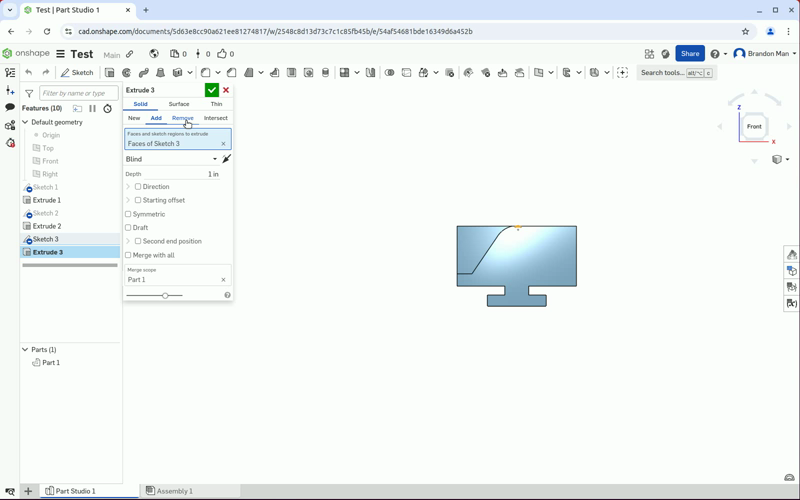
click(186, 120)
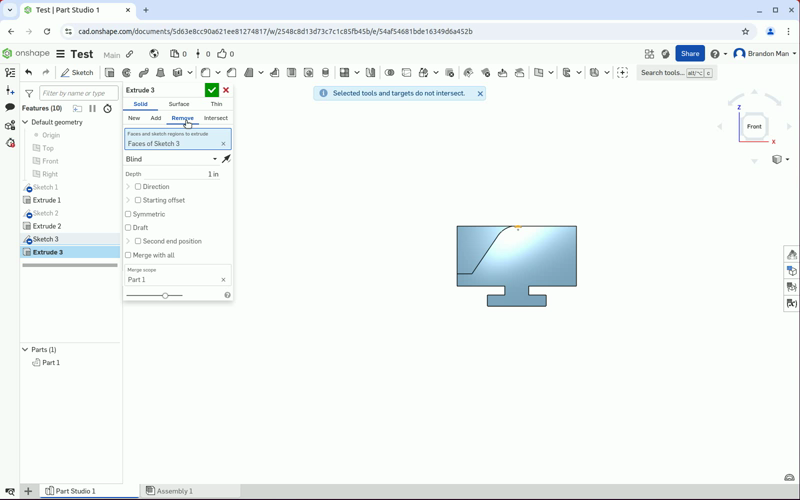
key(tab, 4)
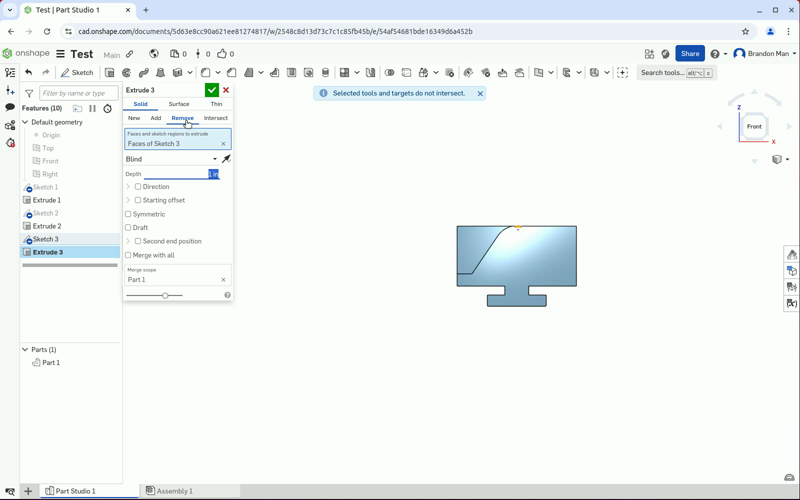
text(-10.351)
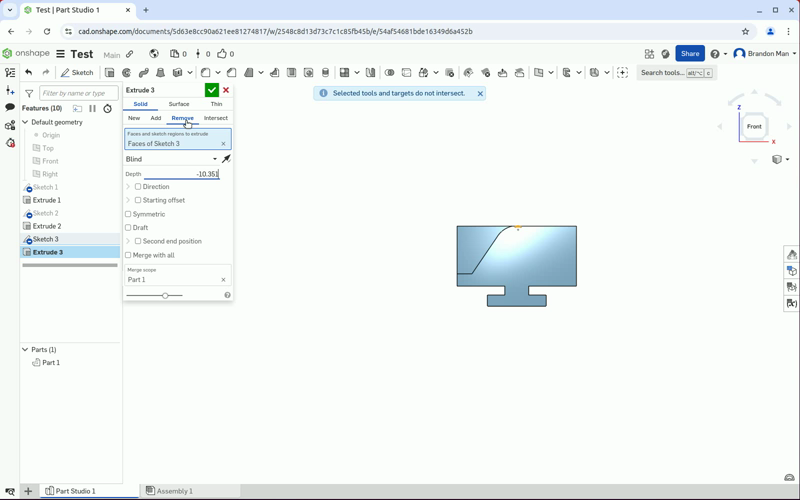
key(tab, 3)
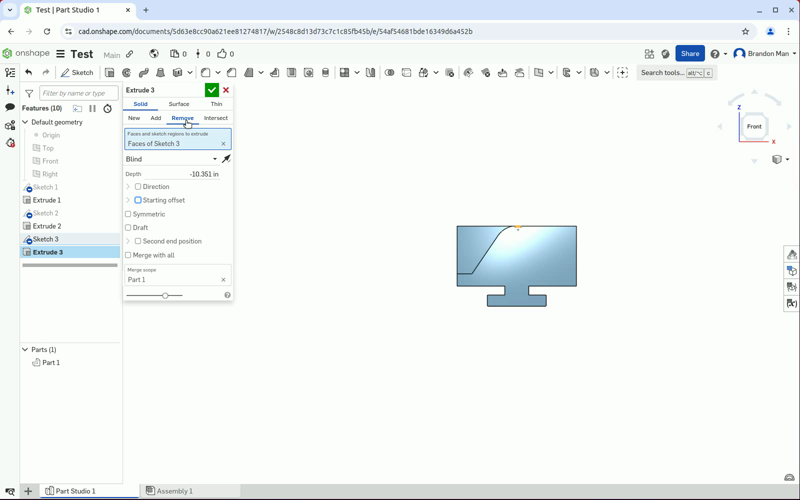
key(tab, 2)
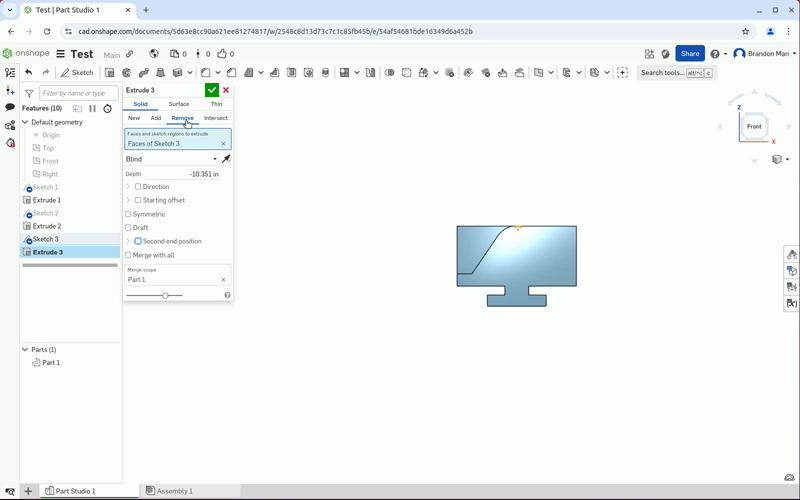
key(space)
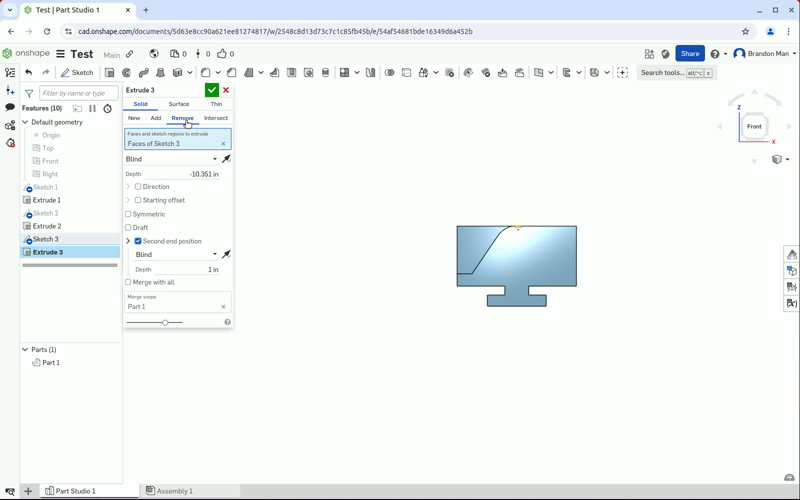
key(tab, 3)
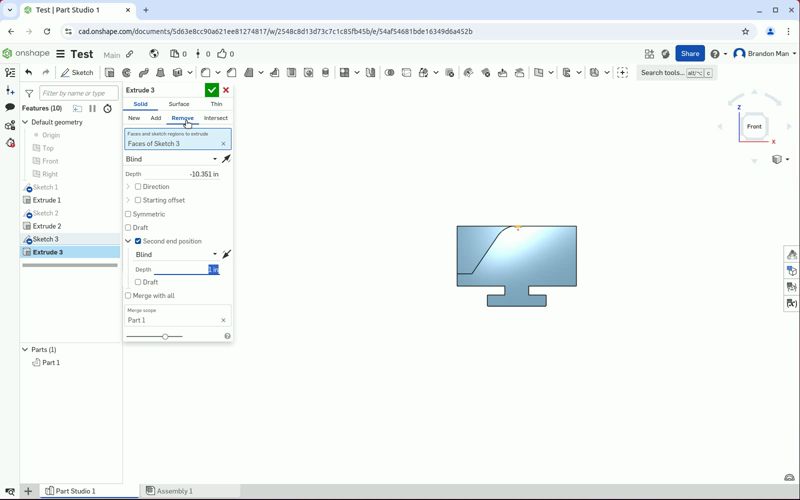
text(2.407)
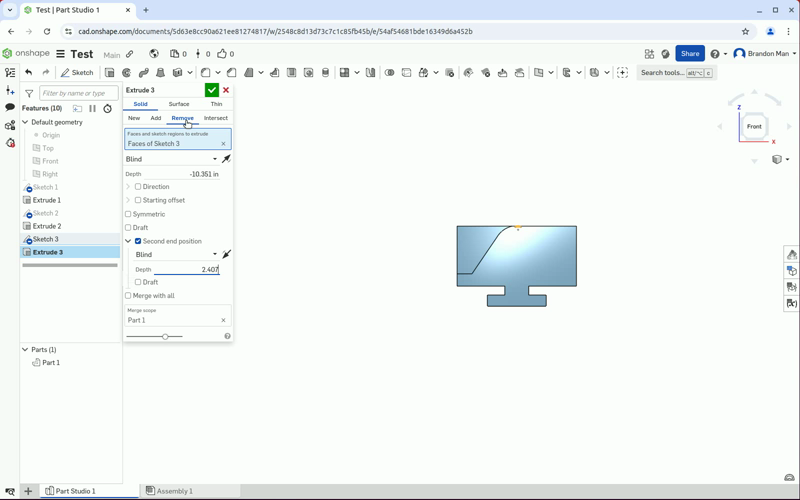
key(tab, 2)
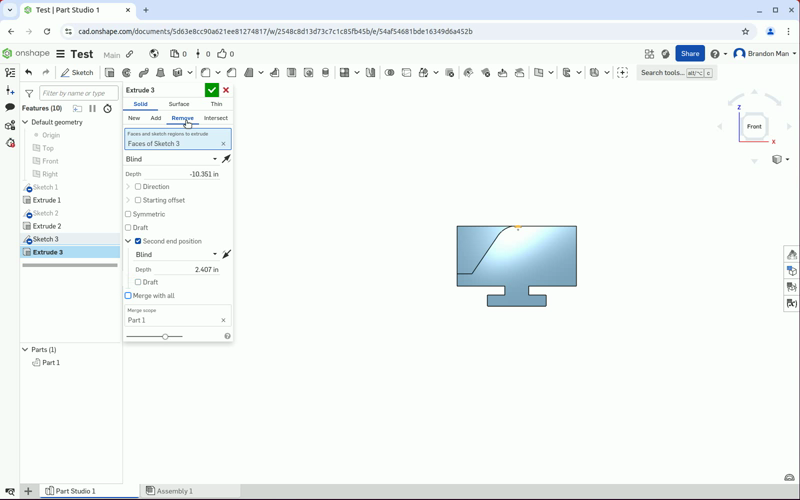
key(space)
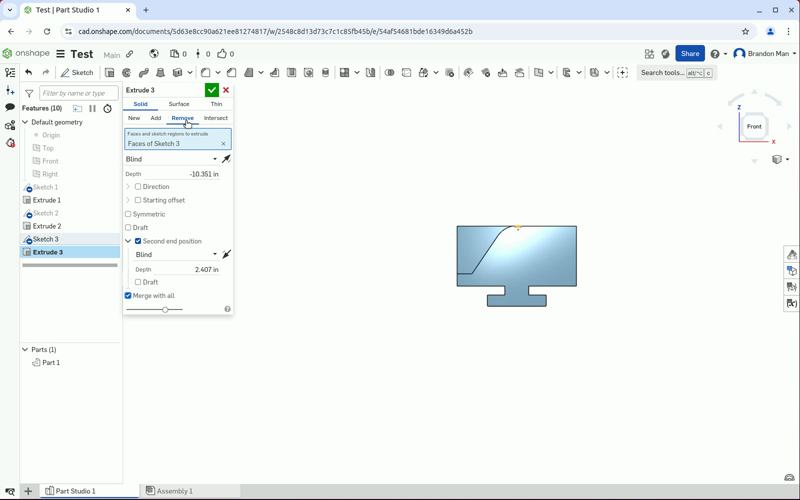
key(enter)
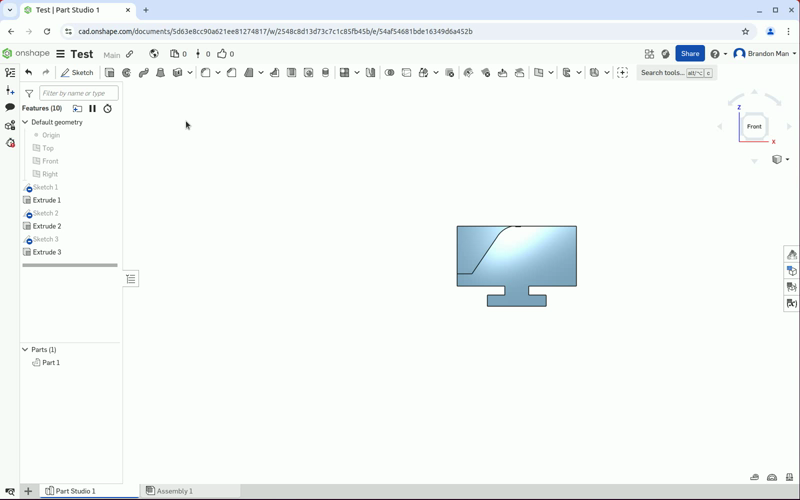
key(shift+h)
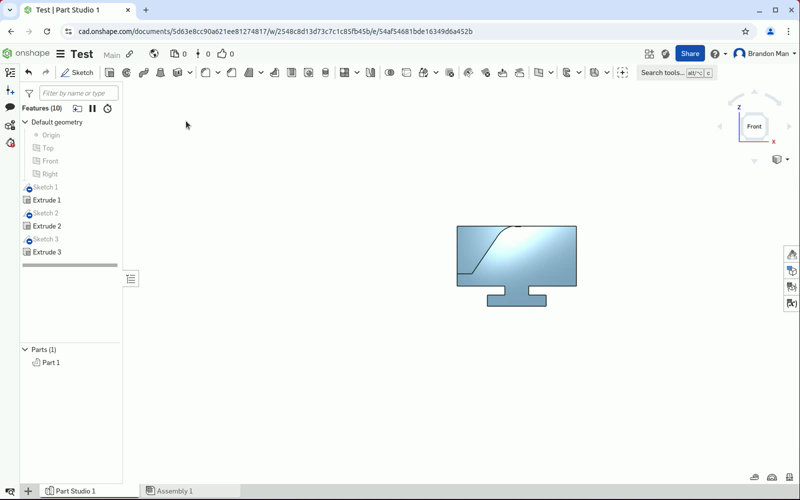
key(shift+h)
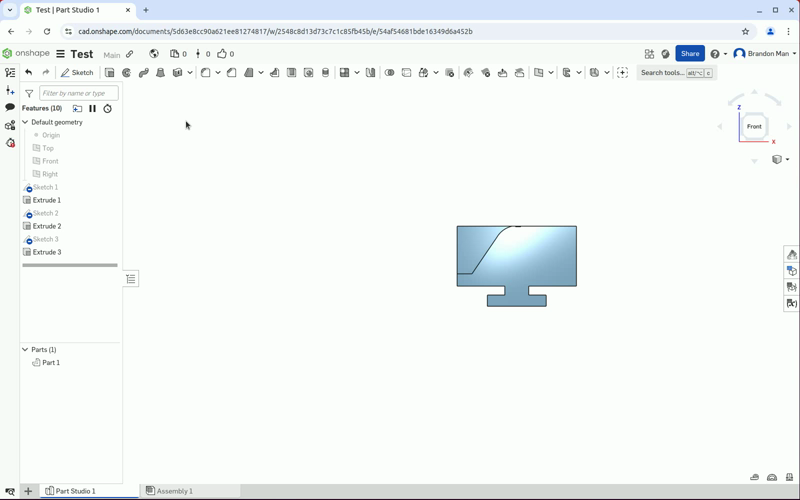
mouse_move(73, 189)
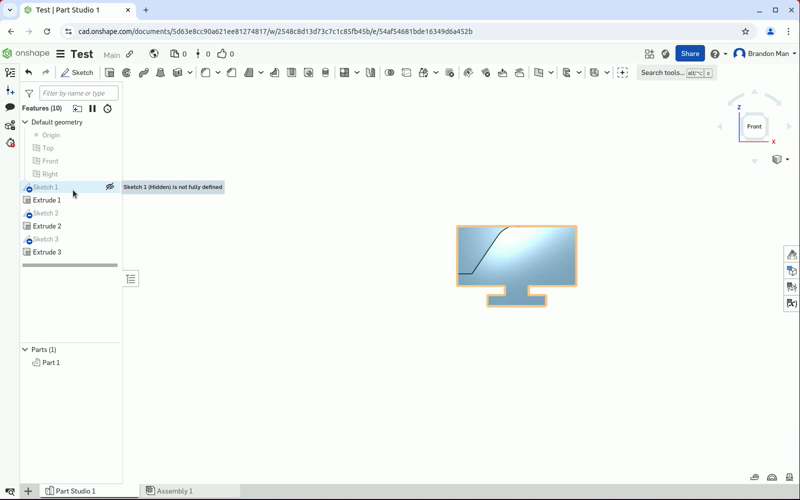
click(73, 189)
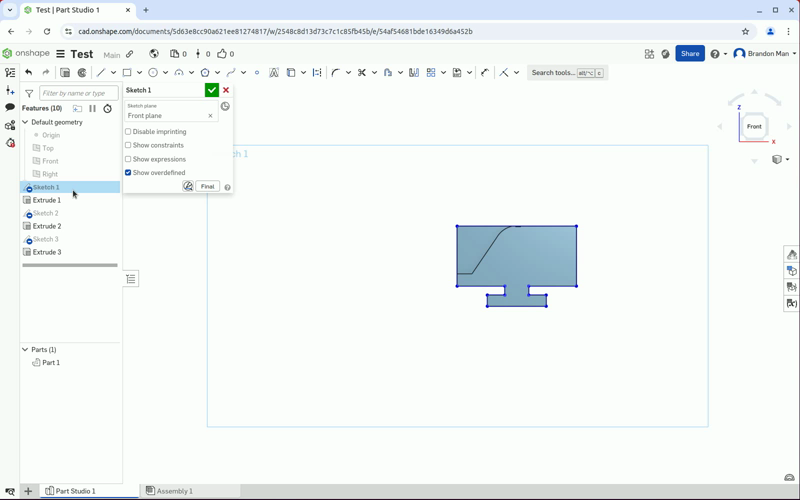
mouse_move(229, 92)
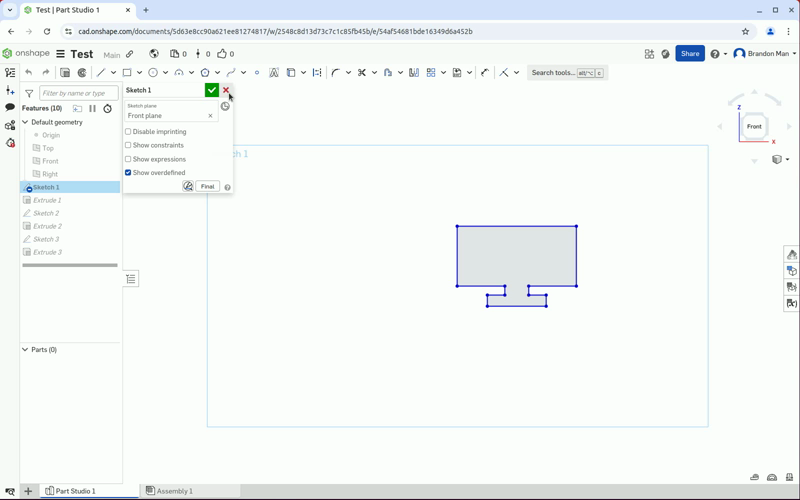
click(229, 92)
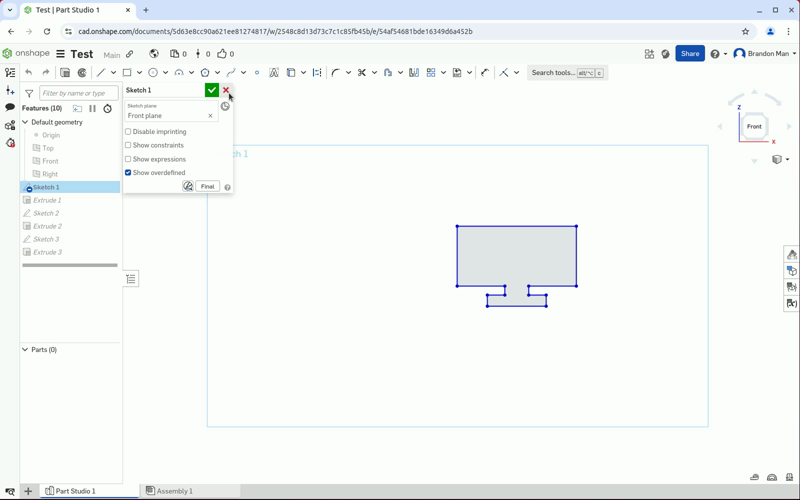
key(shift+s)
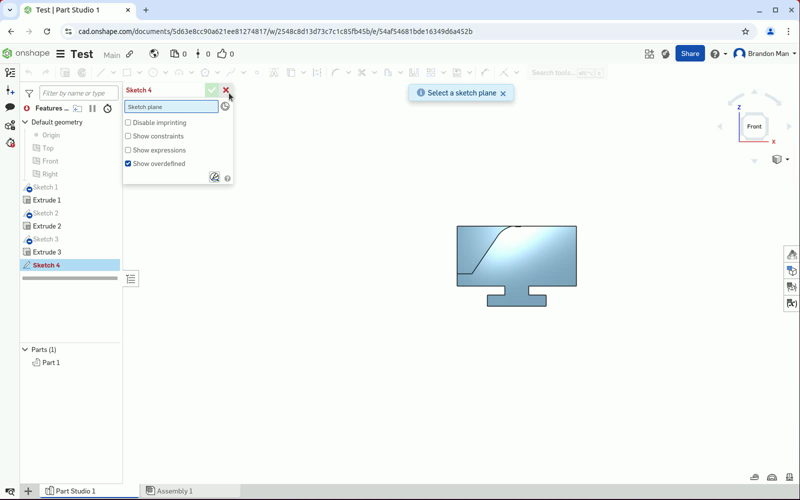
mouse_move(73, 163)
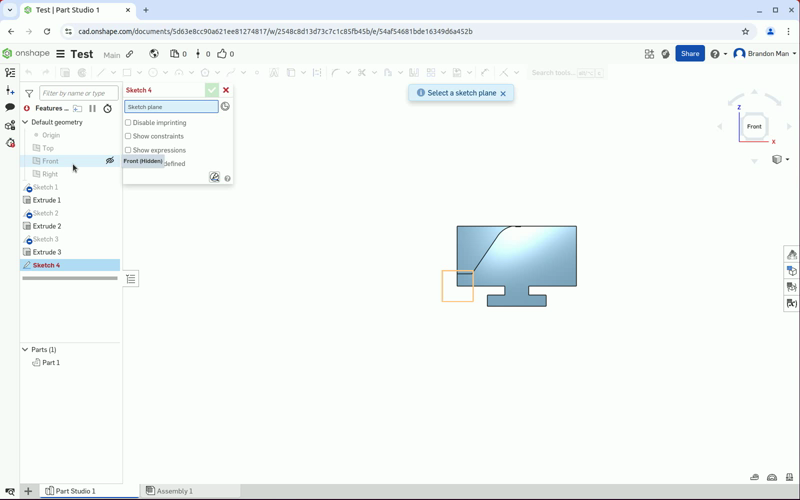
click(73, 163)
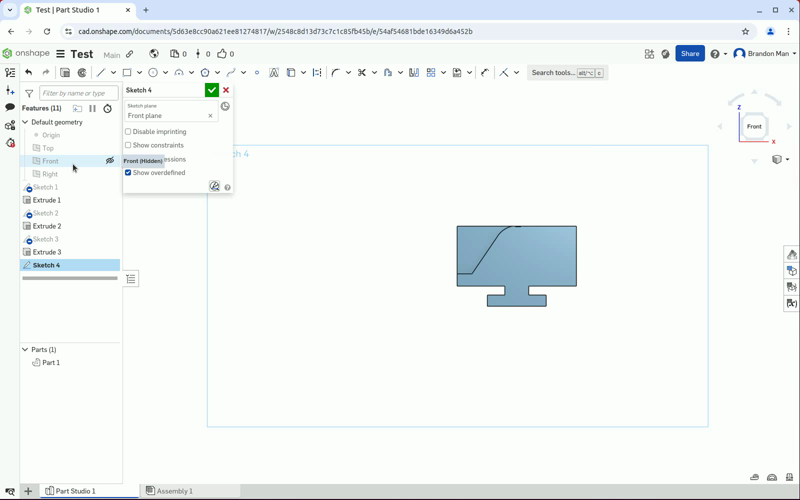
mouse_move(73, 352)
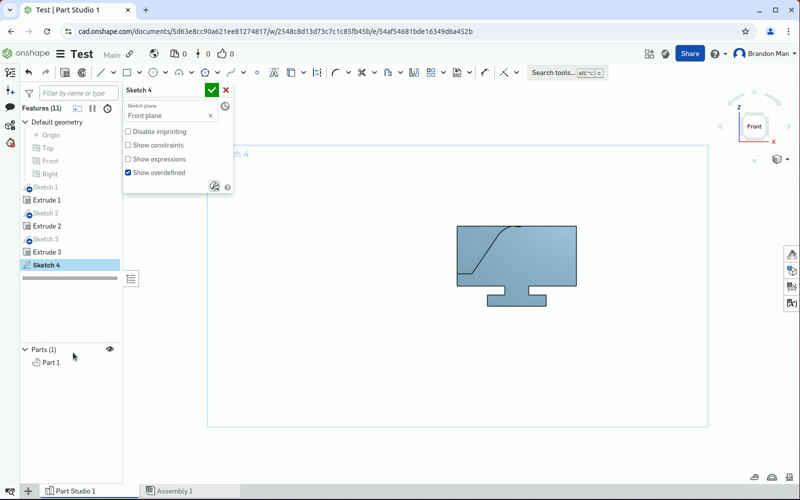
key(y)
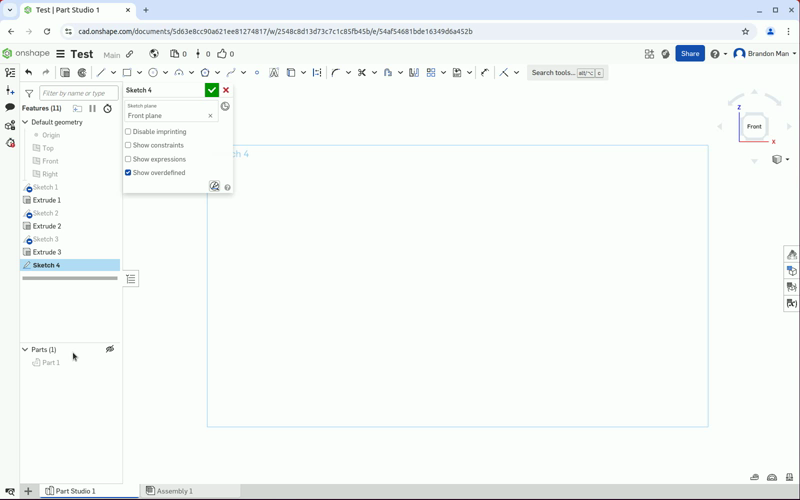
key(a)
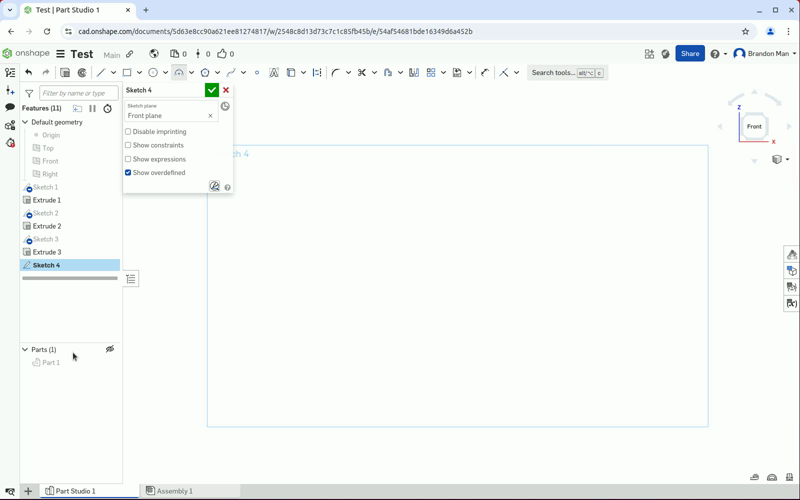
key_down(shift)
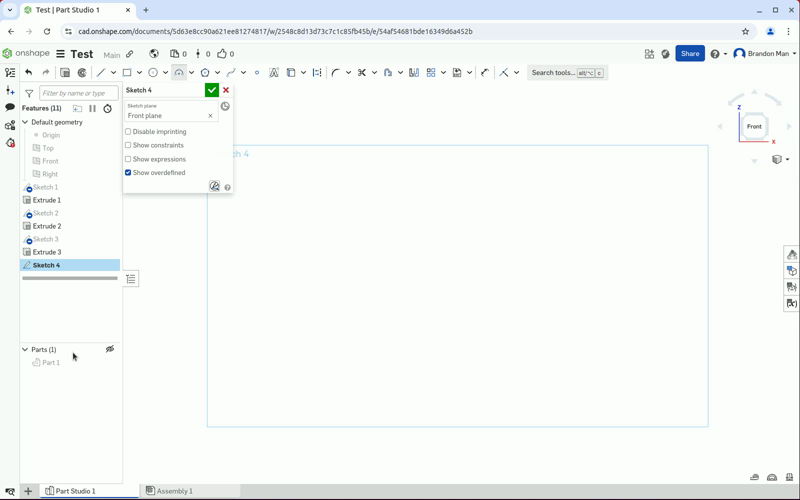
mouse_move(518, 226)
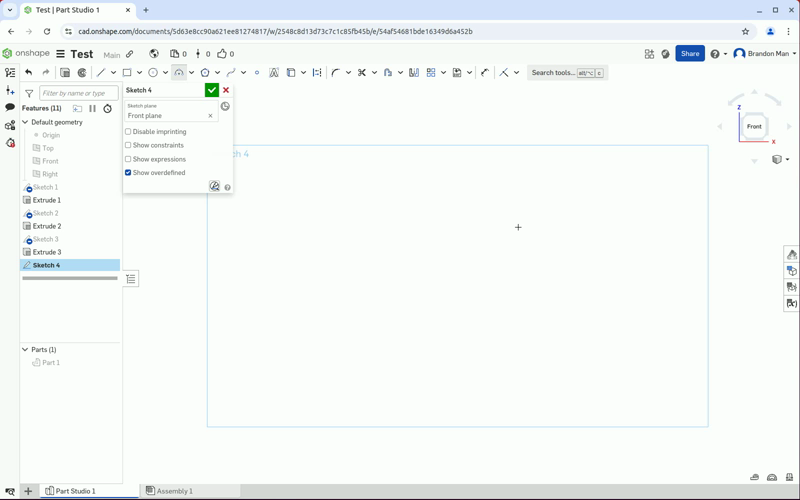
click(518, 226)
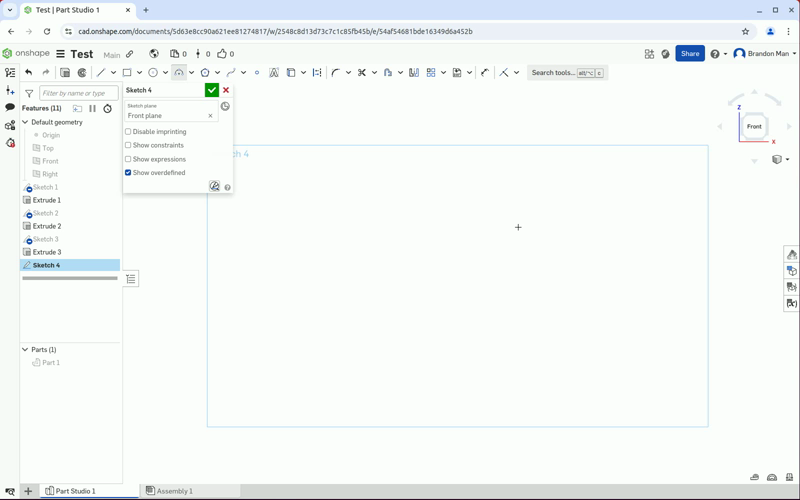
key_up(shift)
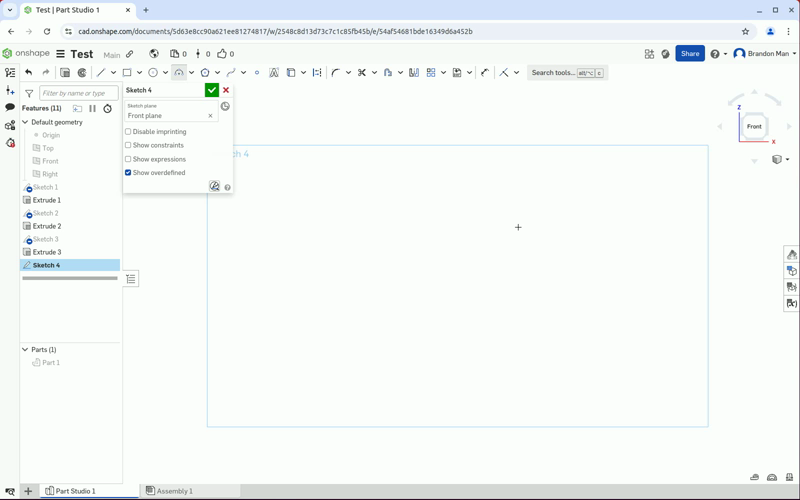
key_down(shift)
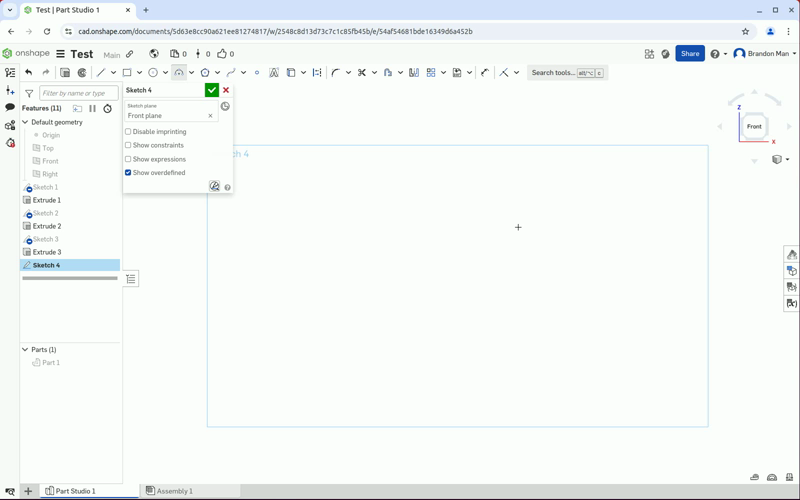
mouse_move(536, 237)
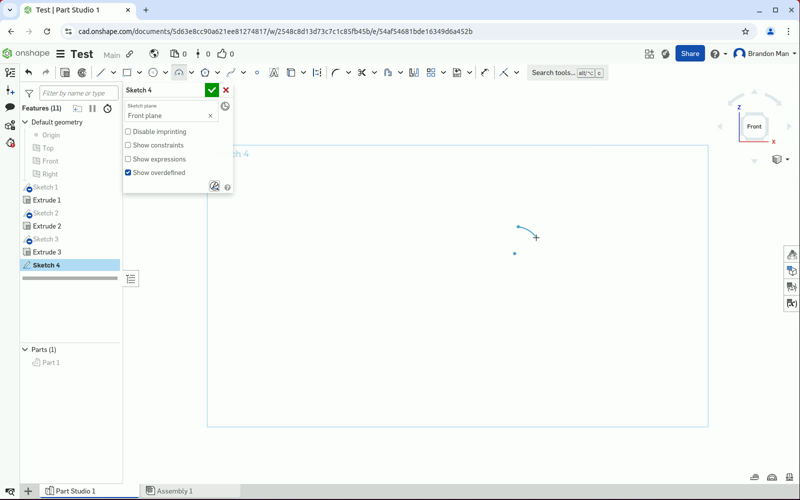
click(536, 237)
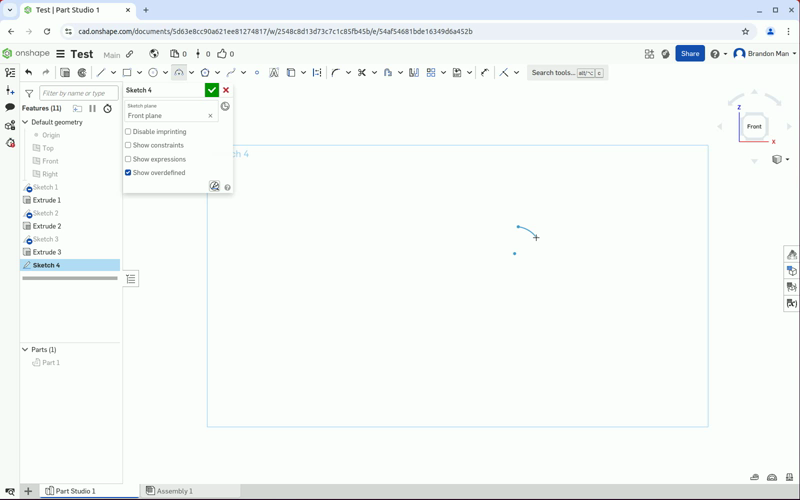
mouse_move(528, 229)
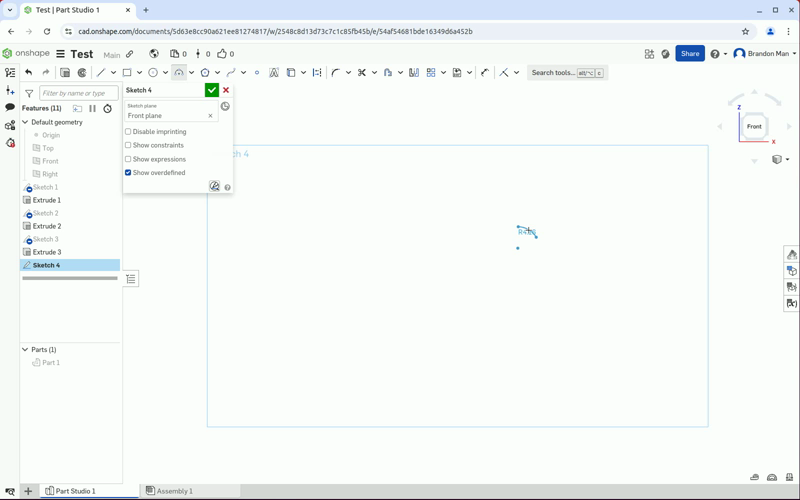
click(528, 229)
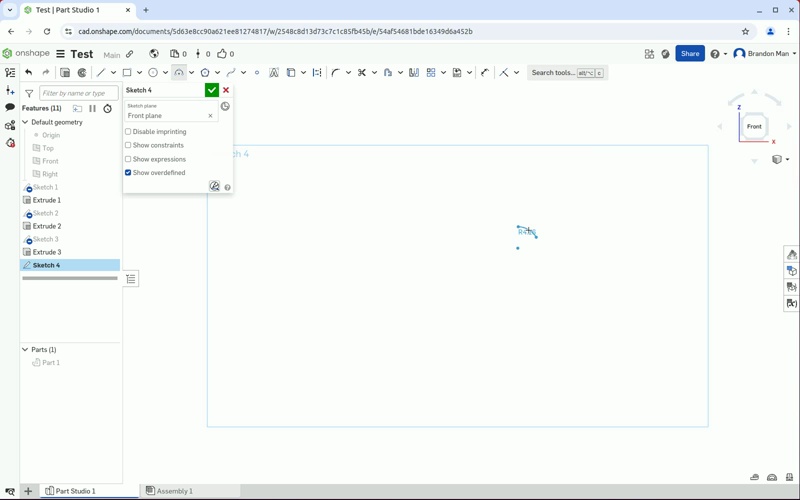
key_up(shift)
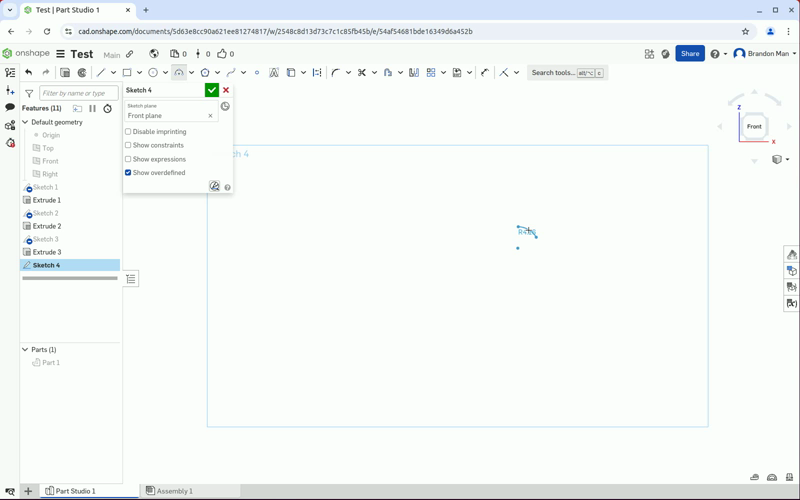
key(esc)
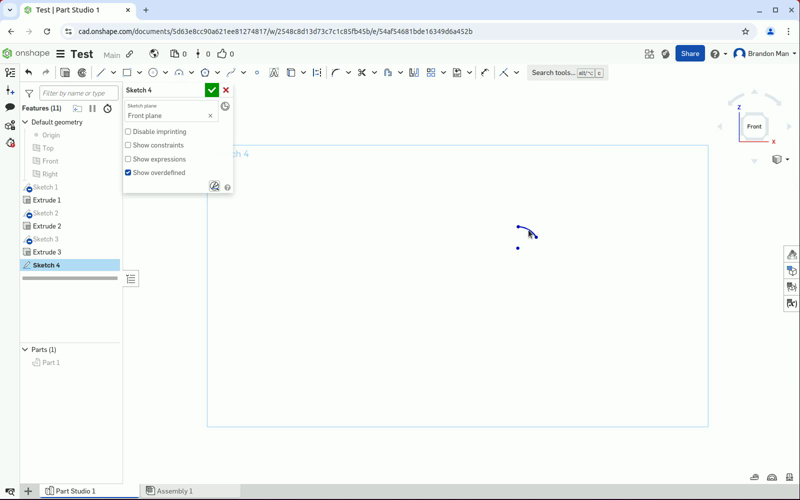
key(l)
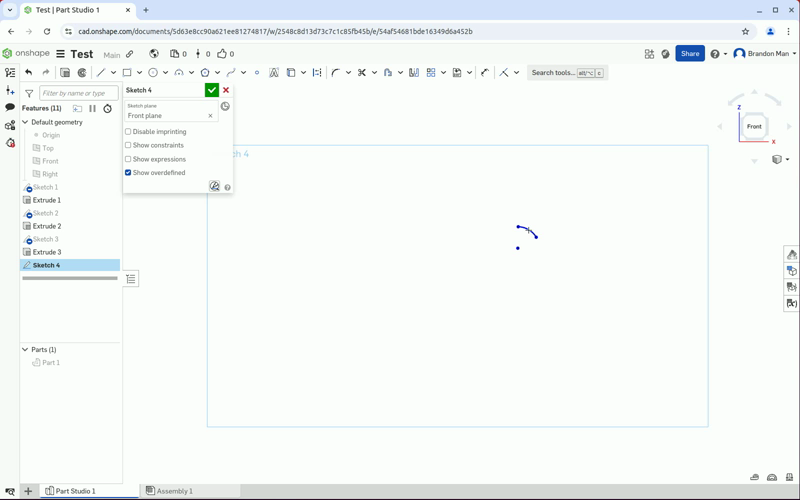
mouse_move(536, 237)
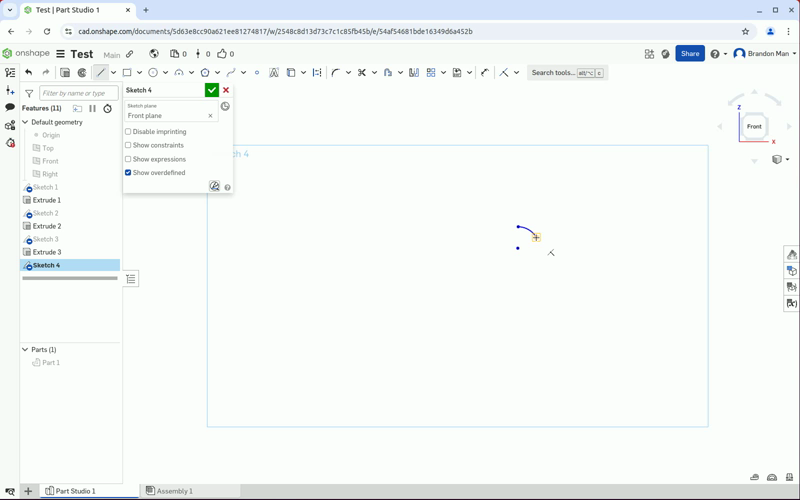
click(536, 237)
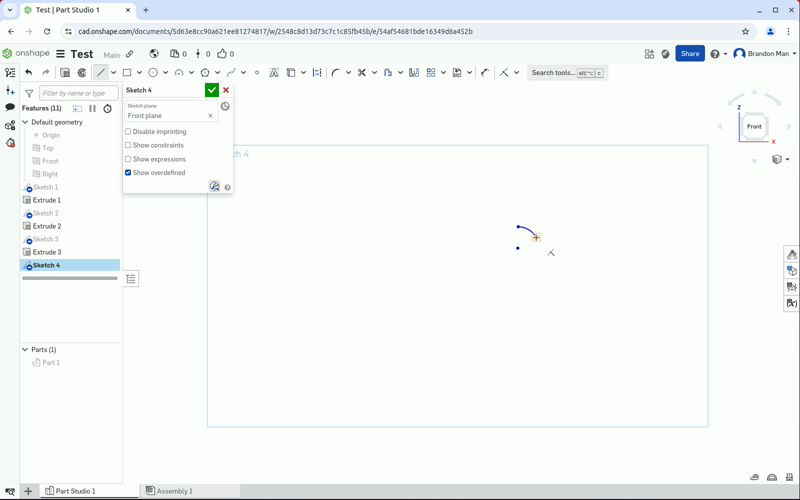
key_down(shift)
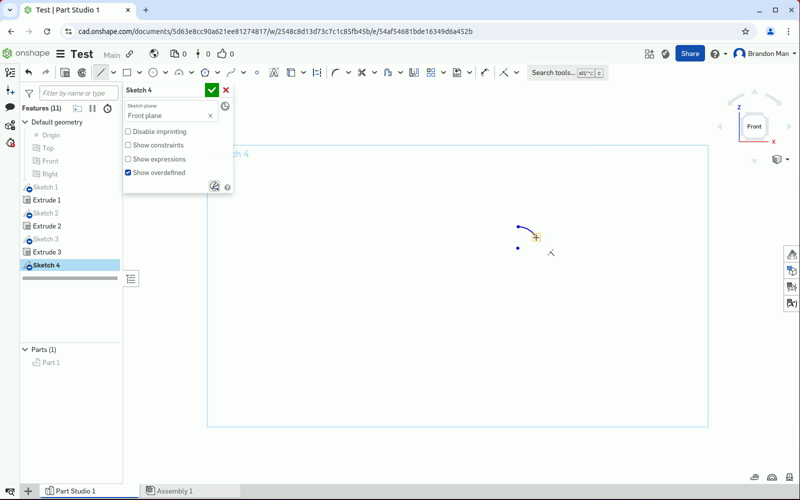
mouse_move(566, 237)
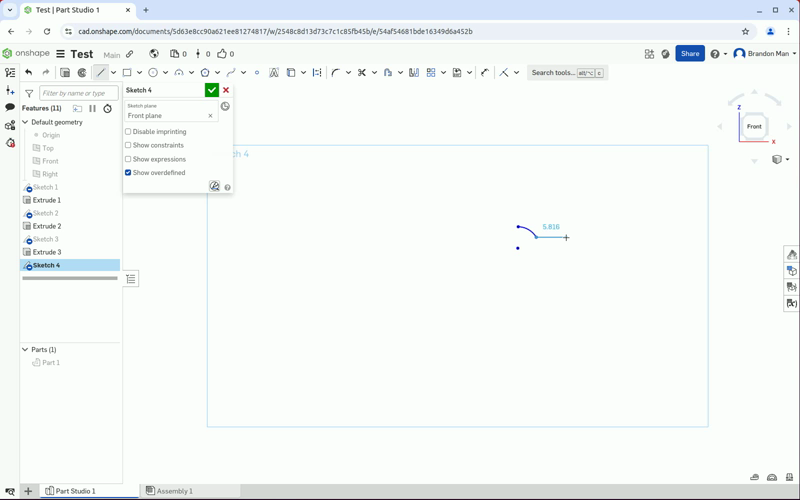
mouse_move(559, 272)
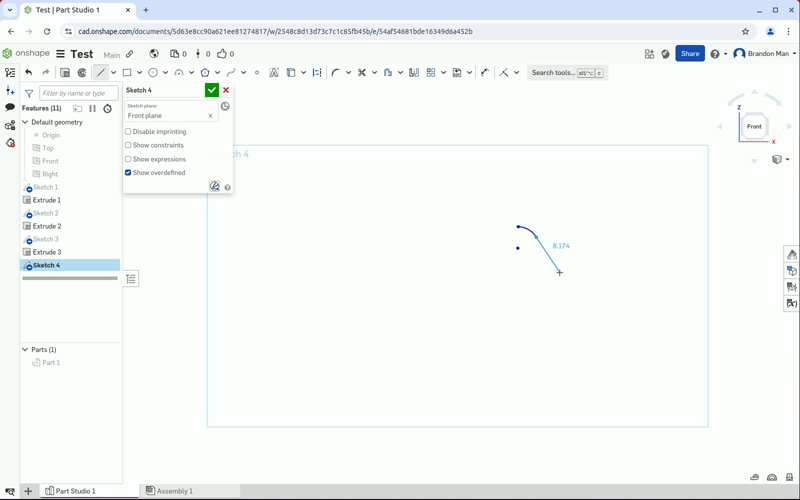
click(559, 272)
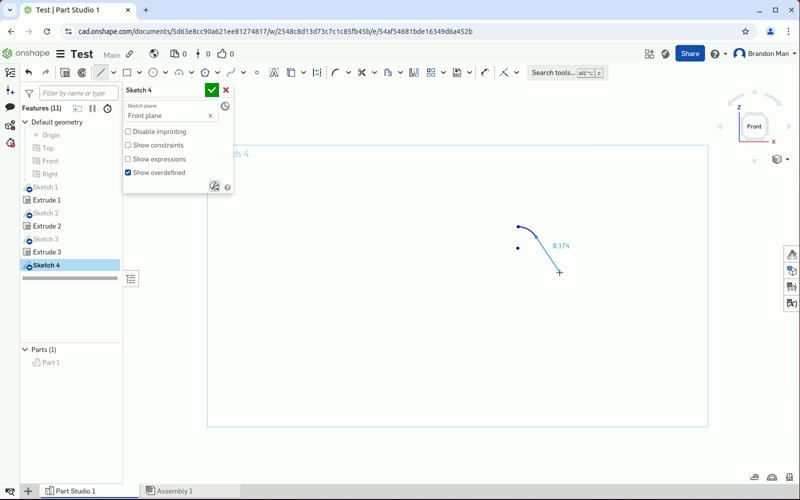
key_up(shift)
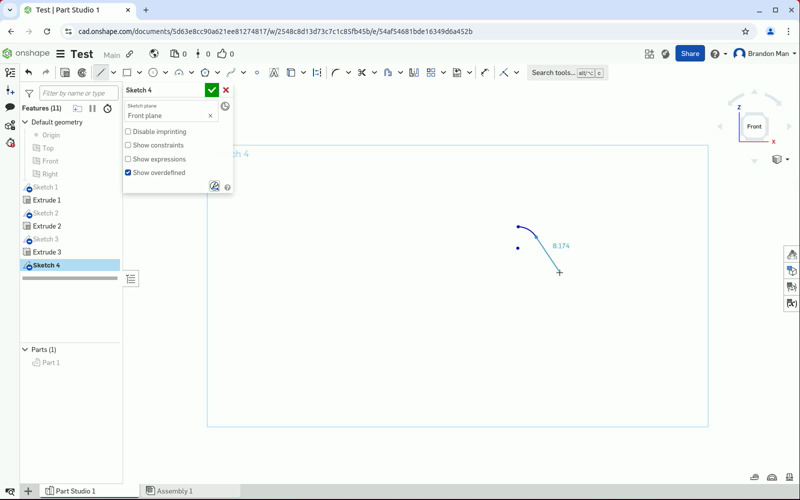
key_down(shift)
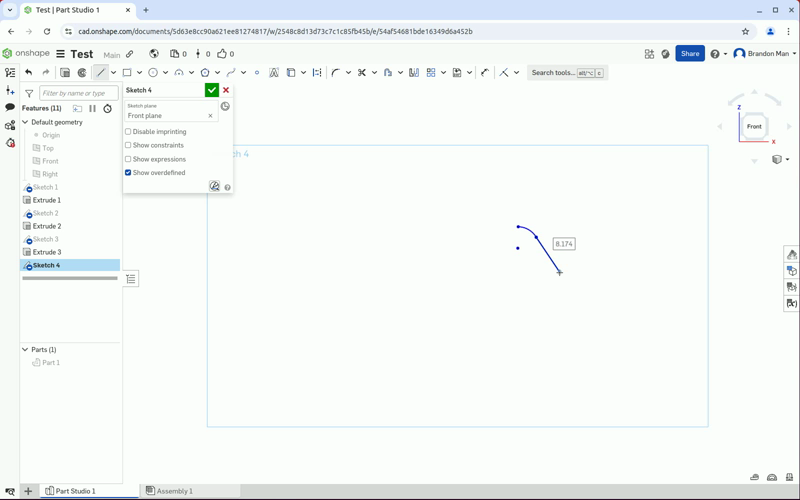
mouse_move(589, 272)
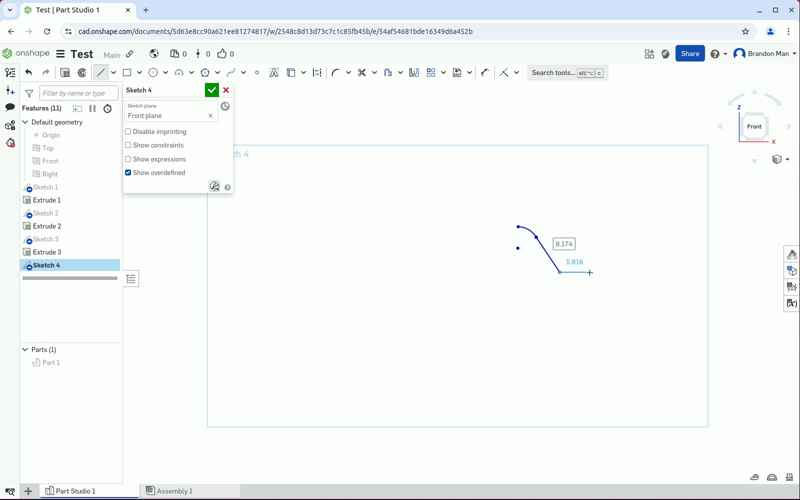
mouse_move(573, 272)
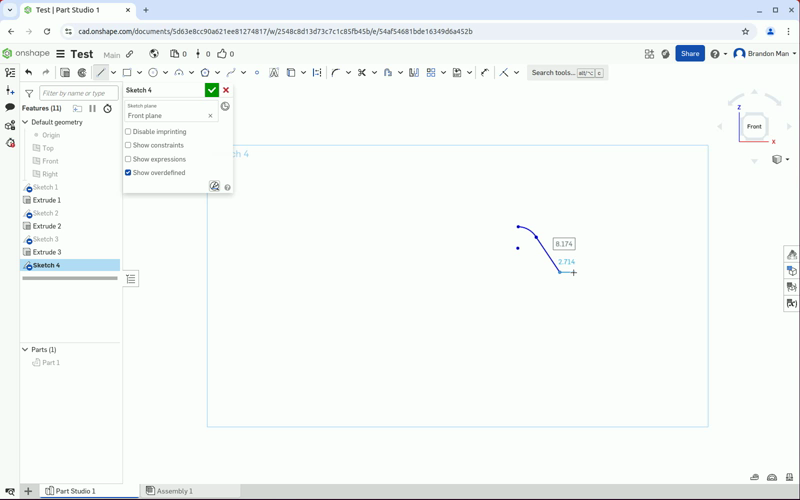
click(573, 272)
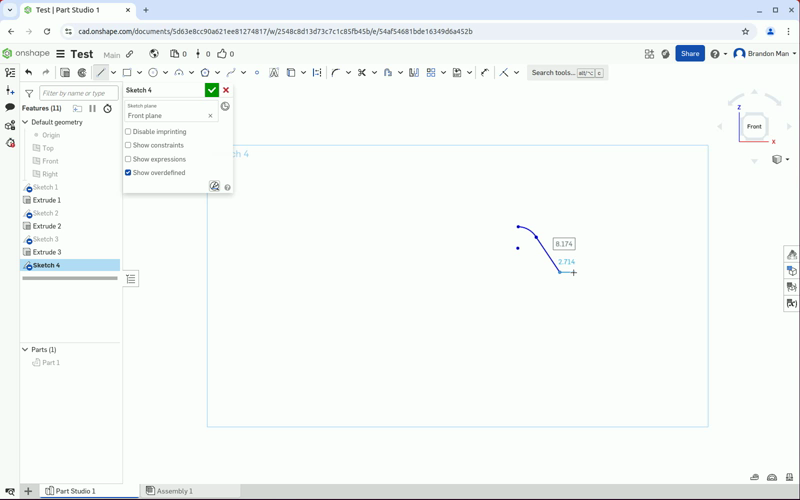
key_up(shift)
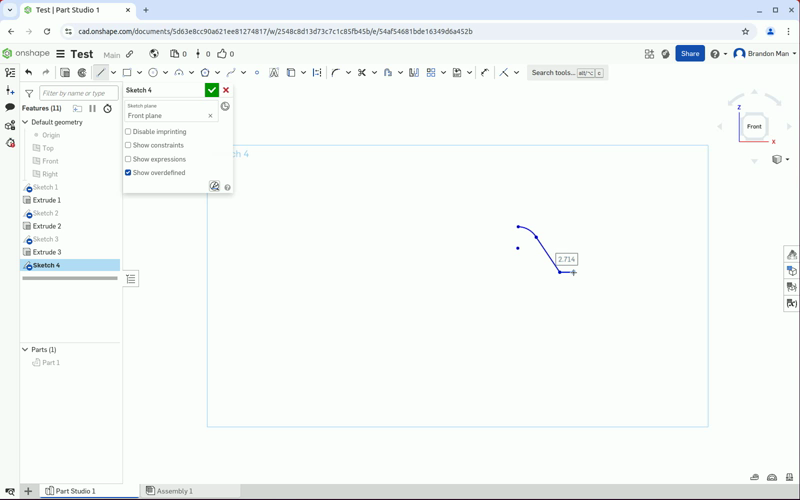
key_down(shift)
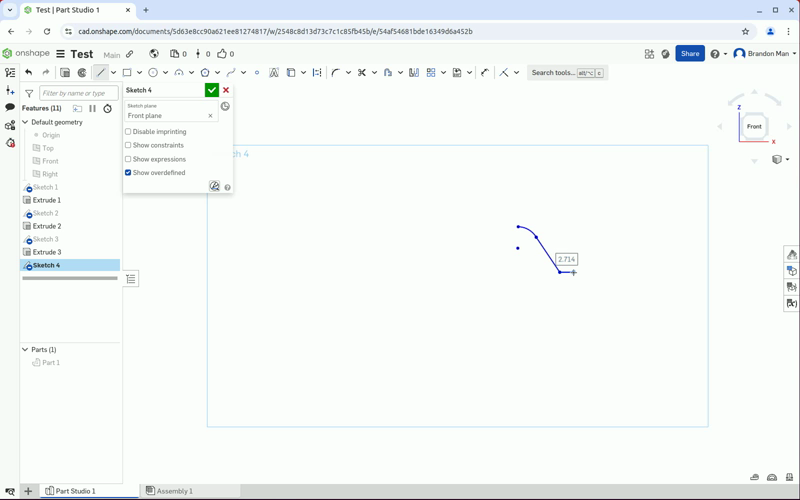
mouse_move(589, 272)
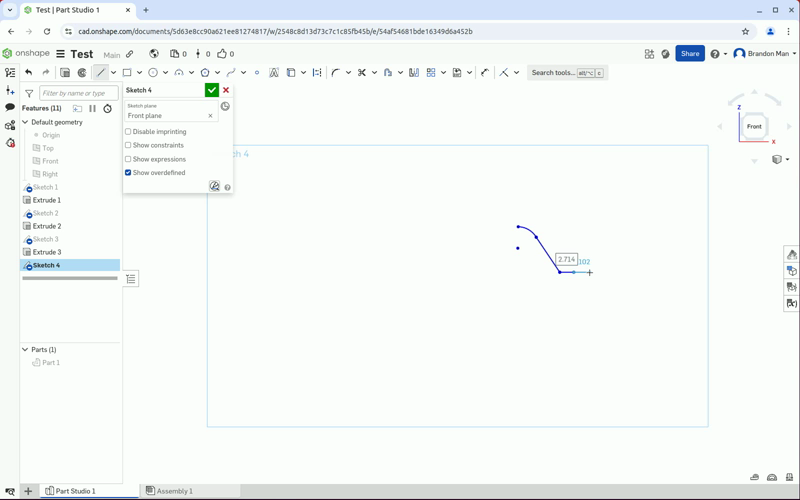
mouse_move(573, 226)
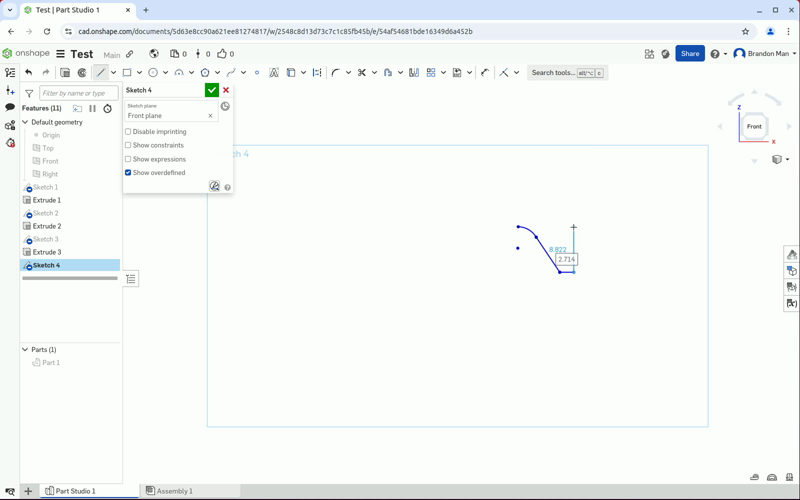
click(573, 226)
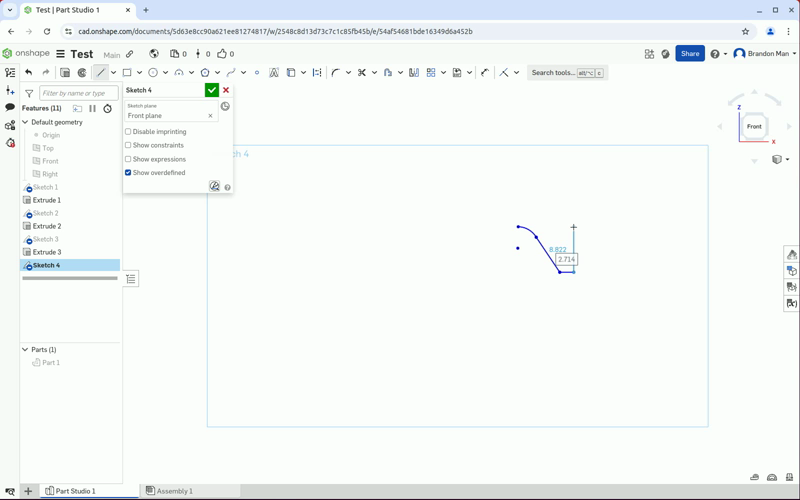
key_up(shift)
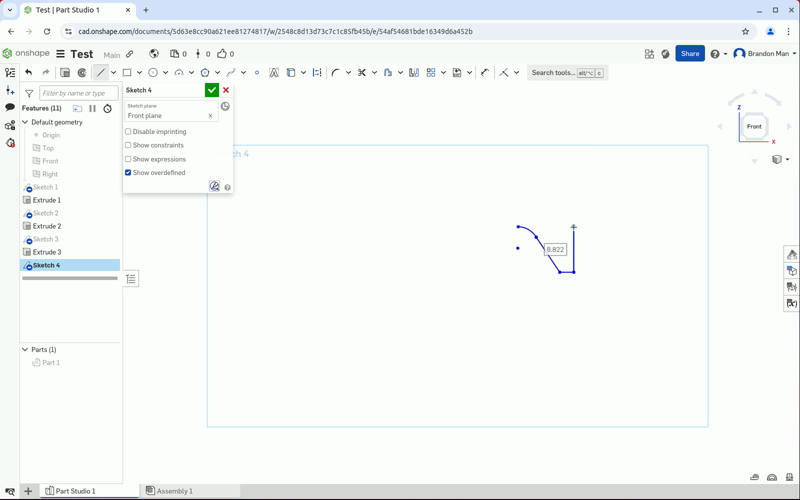
mouse_move(589, 226)
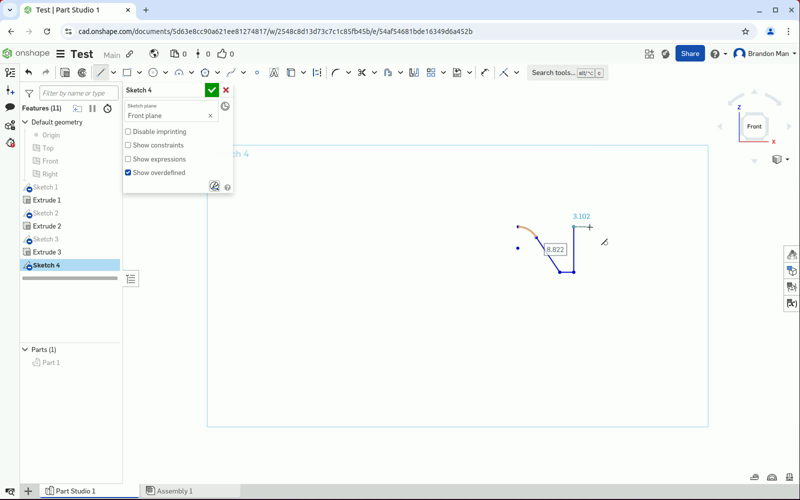
key_down(shift)
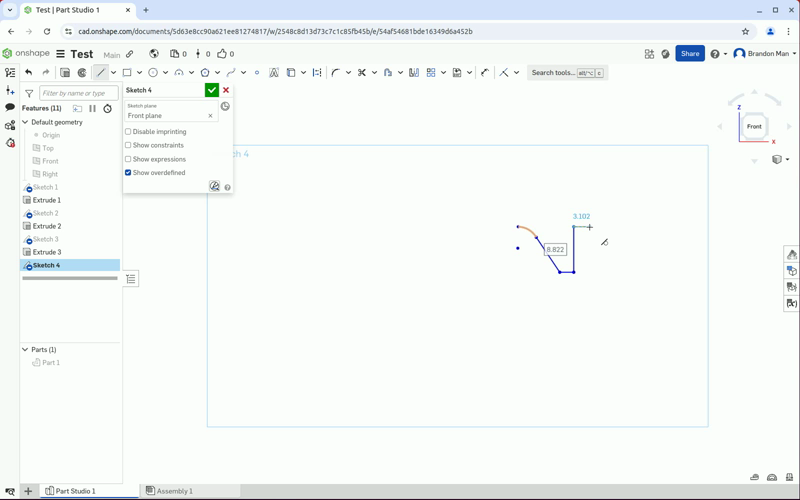
mouse_move(518, 226)
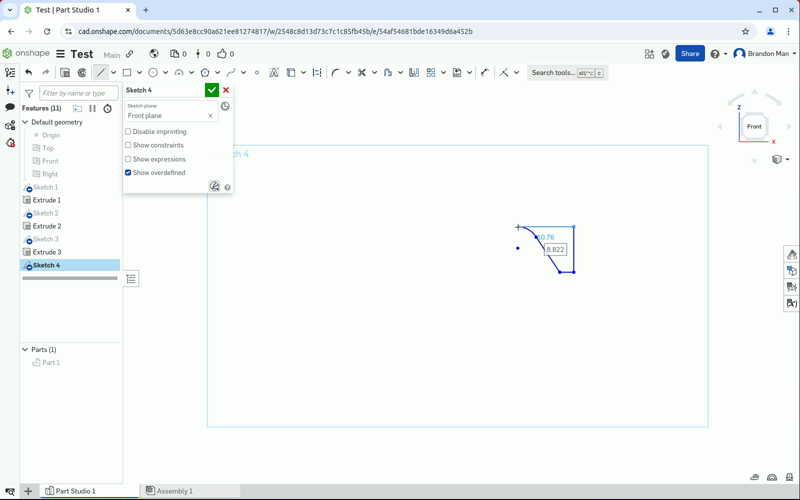
key_up(shift)
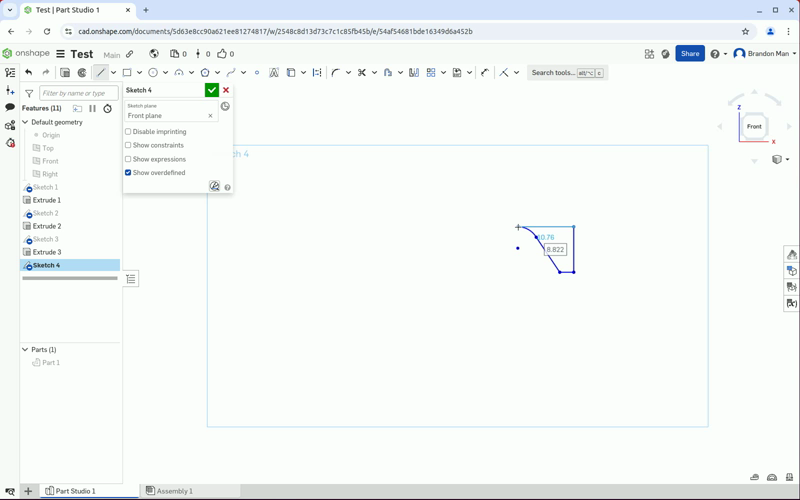
click(518, 226)
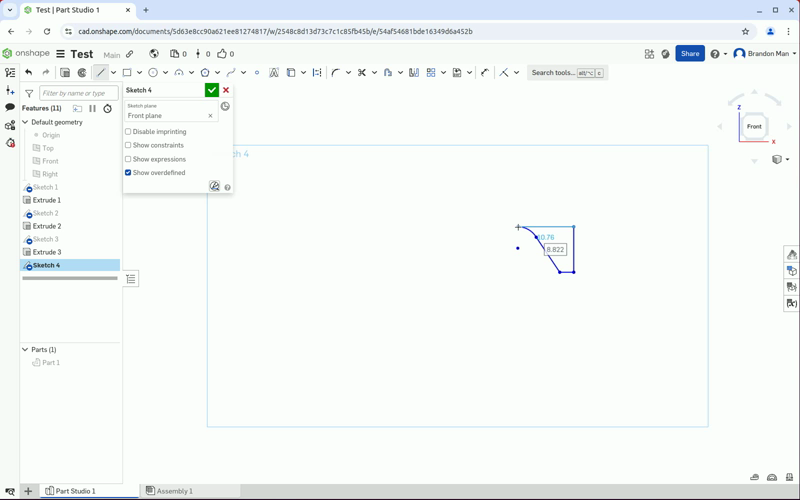
key(esc)
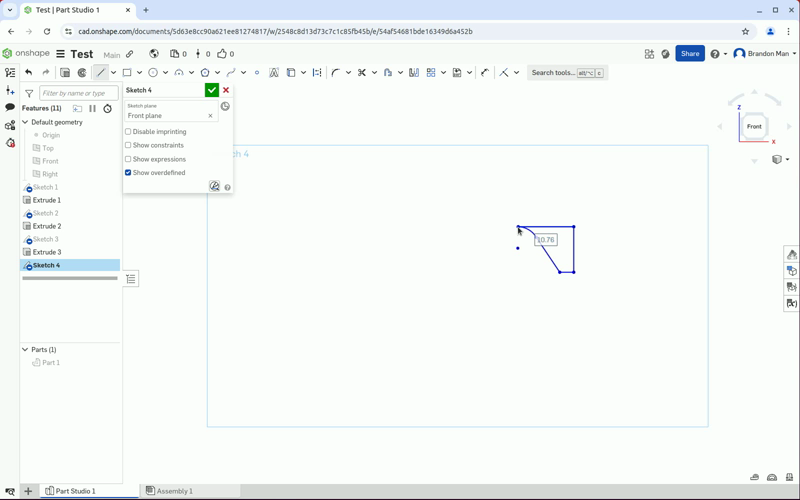
mouse_move(559, 246)
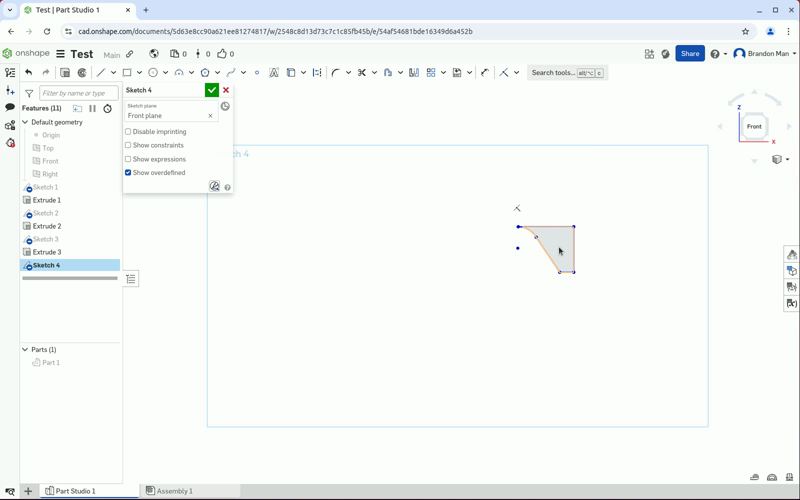
scroll(6)
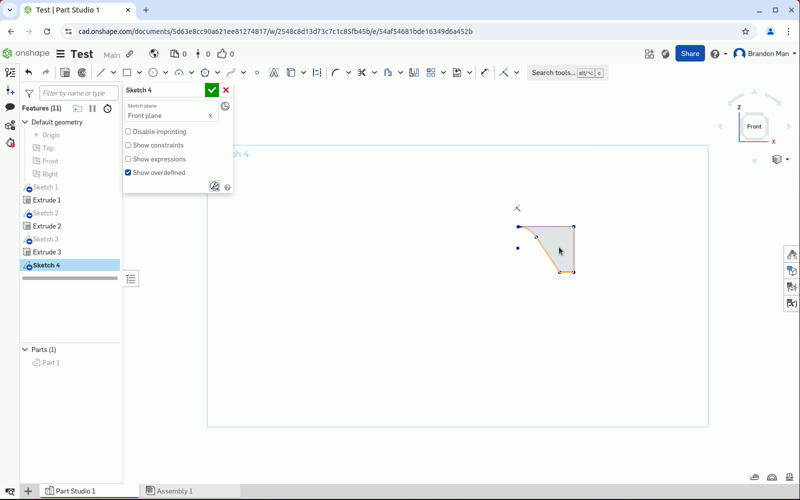
scroll(6)
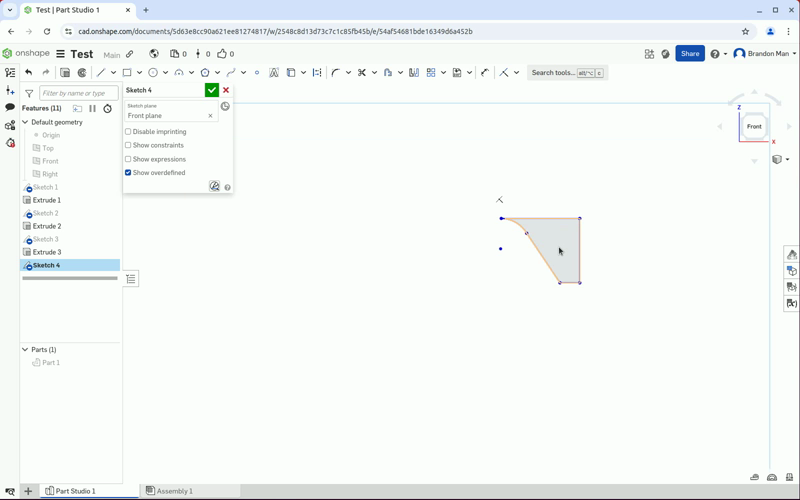
scroll(6)
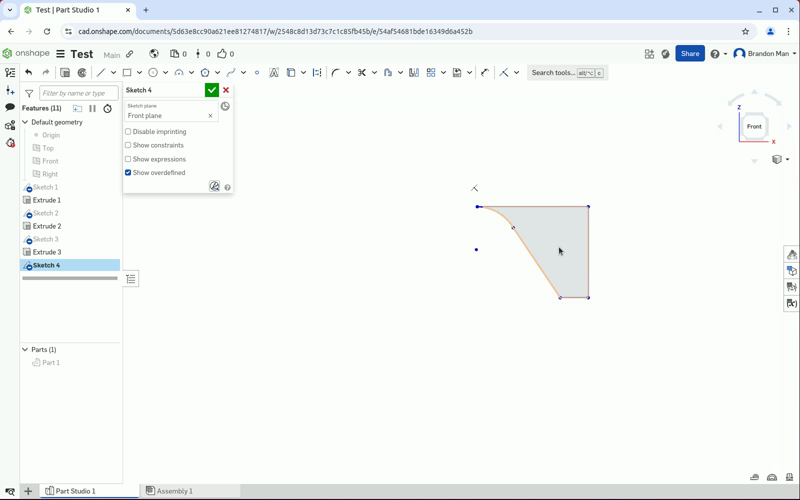
scroll(6)
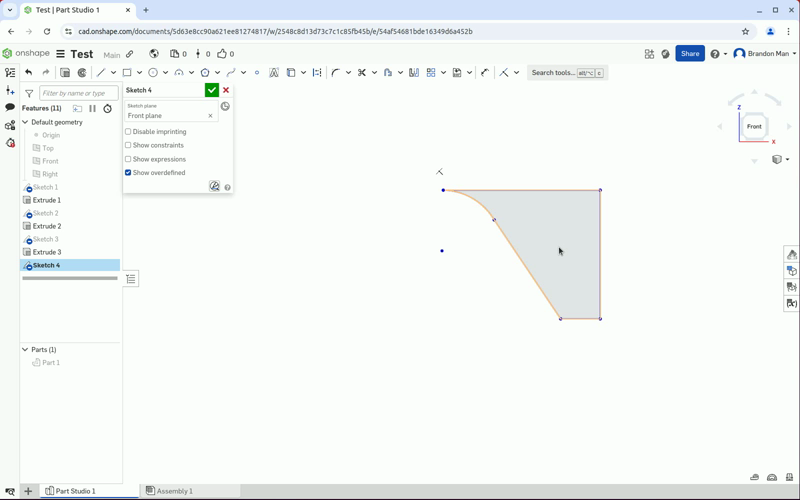
scroll(6)
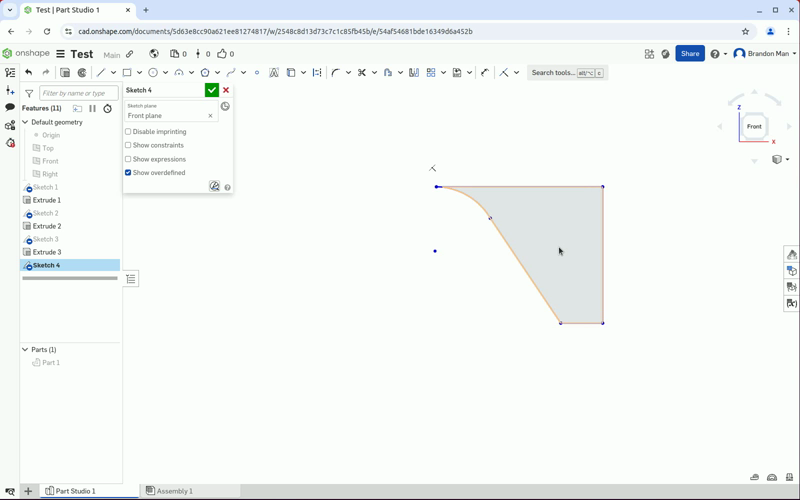
scroll(6)
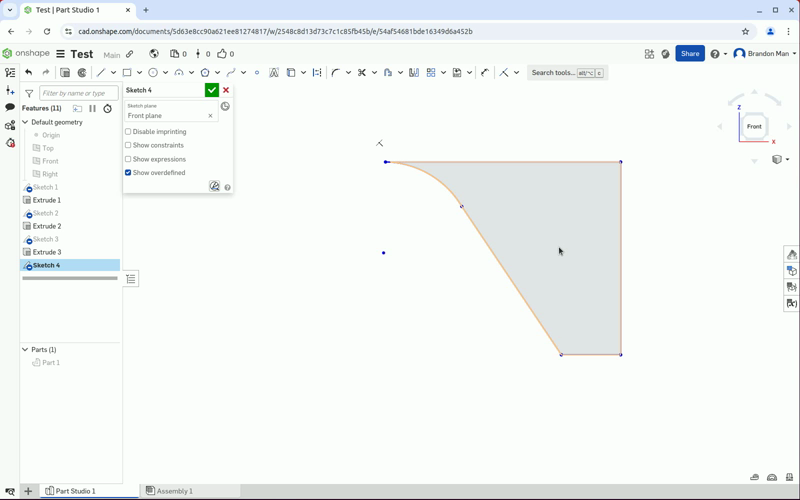
scroll(6)
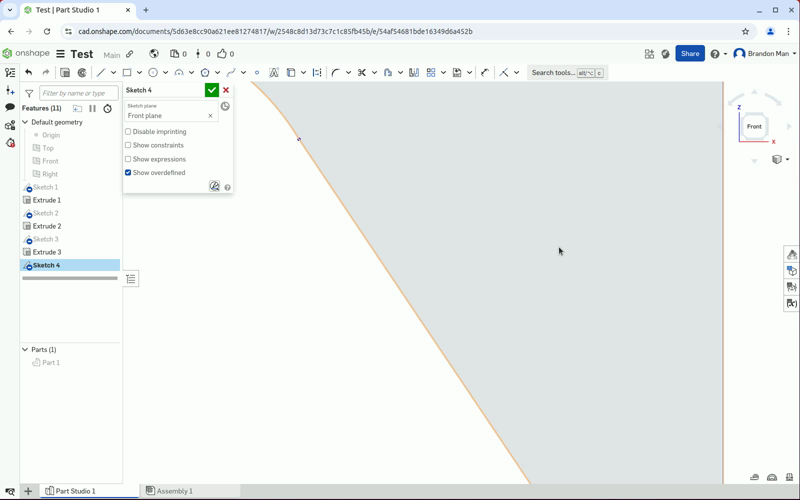
click(559, 246)
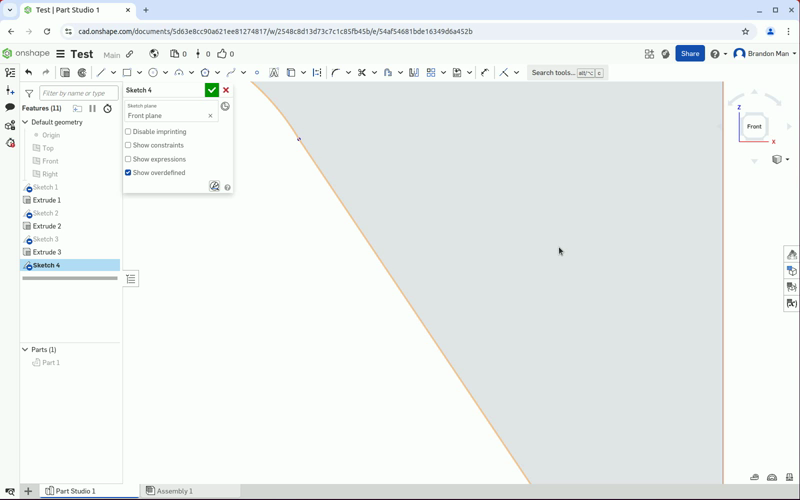
scroll(-6)
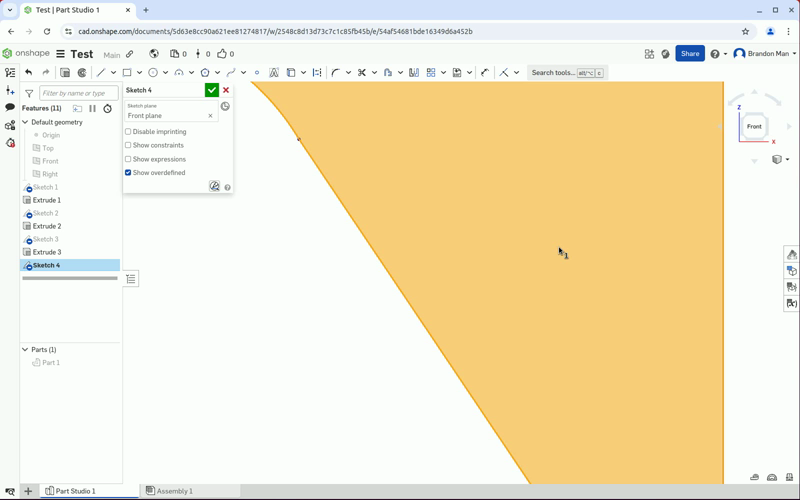
scroll(-6)
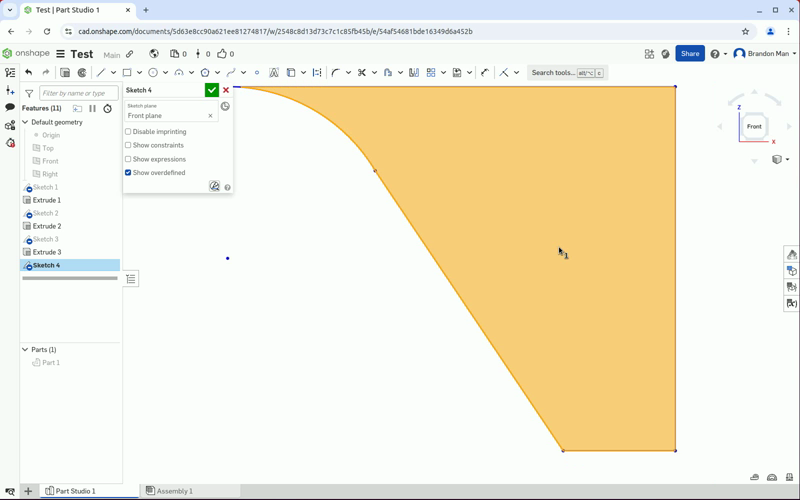
scroll(-6)
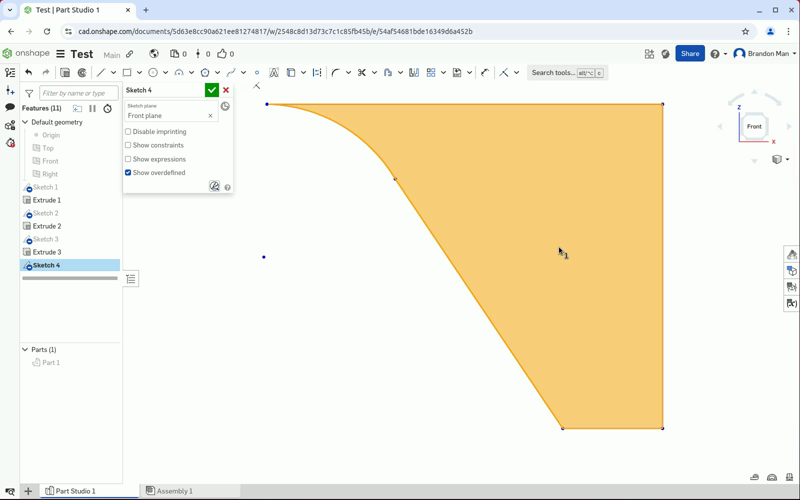
scroll(-6)
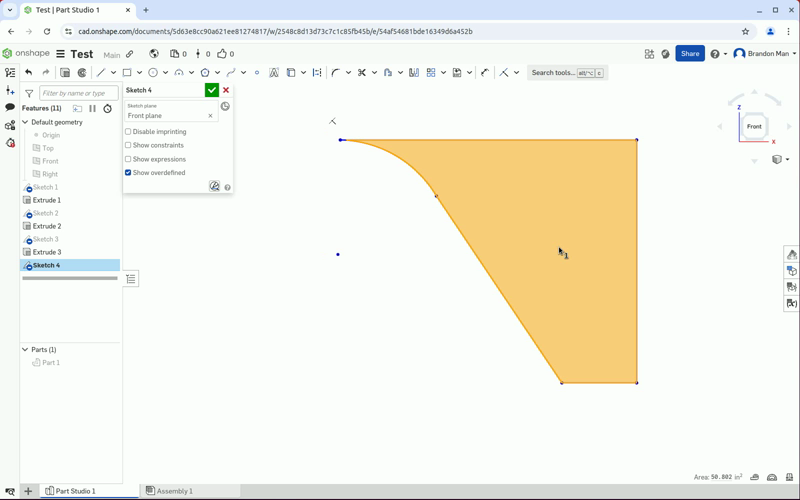
scroll(-6)
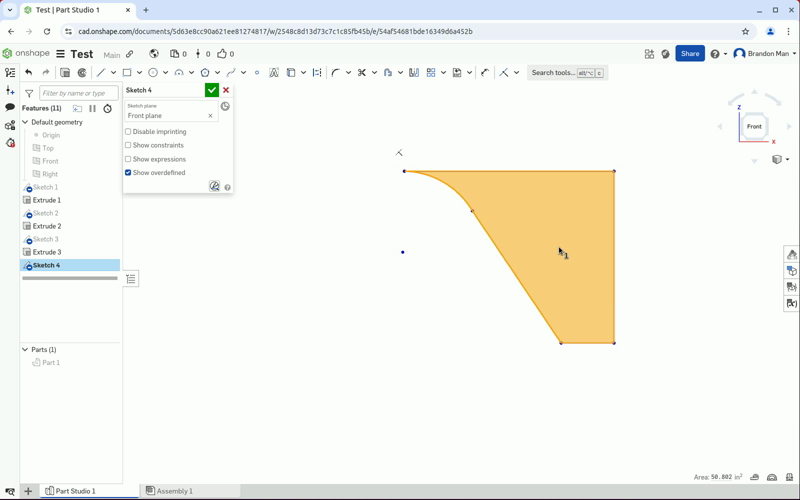
scroll(-6)
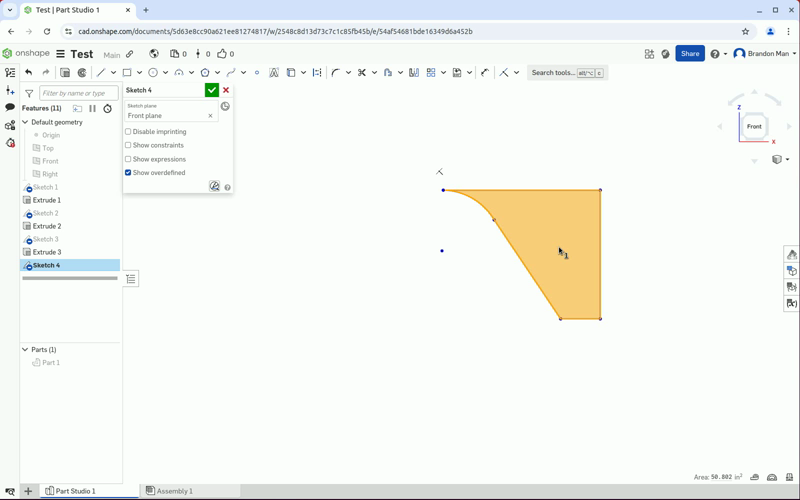
scroll(-6)
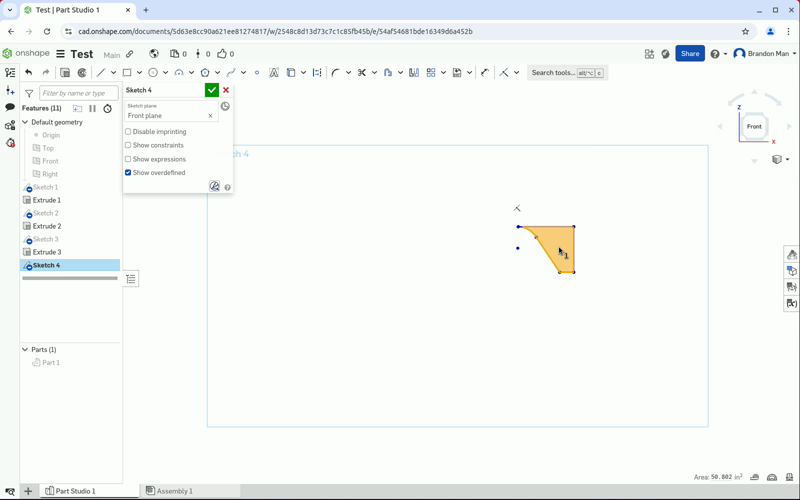
mouse_move(73, 352)
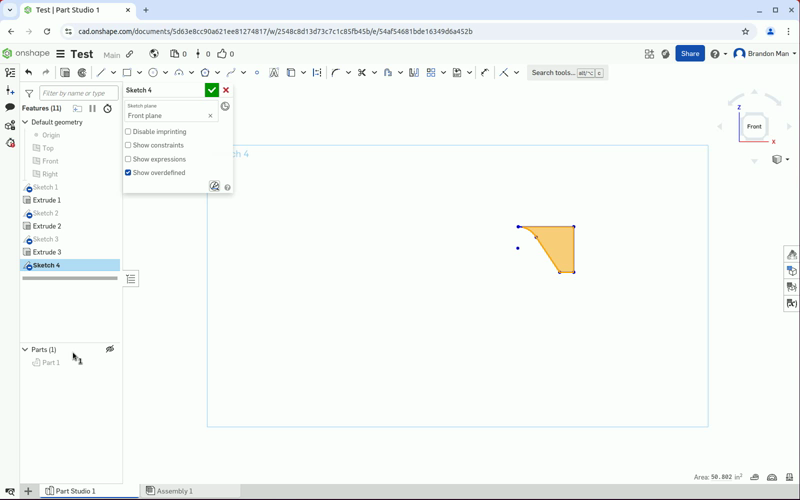
key(shift+y)
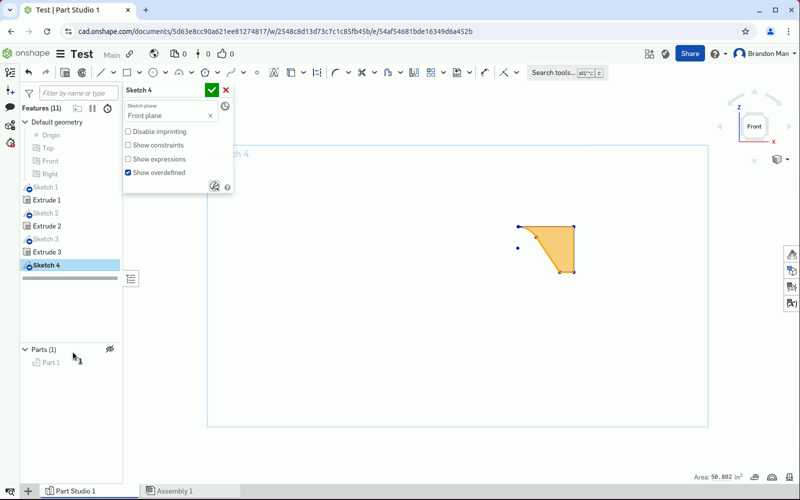
key(shift+e)
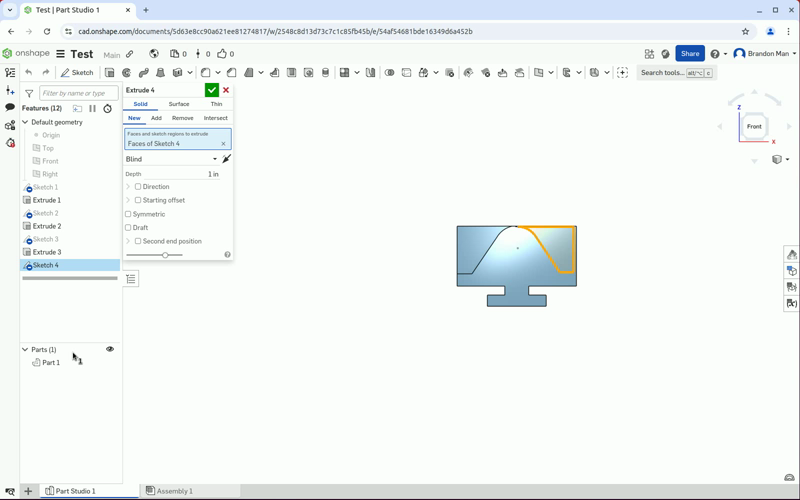
mouse_move(143, 106)
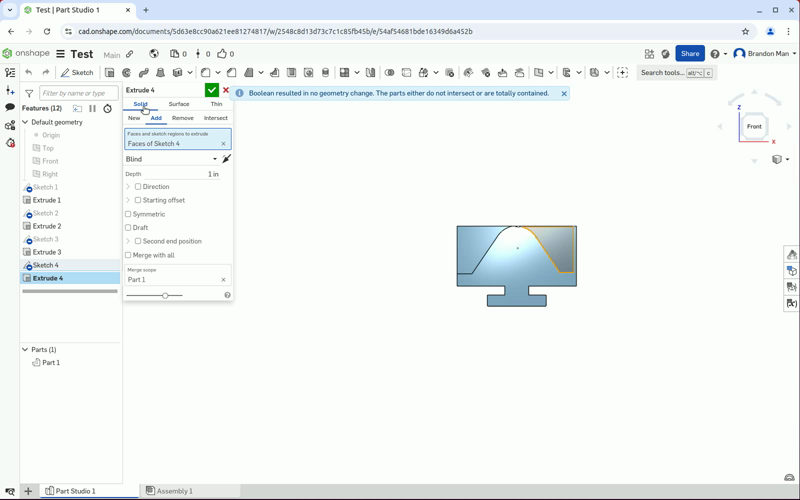
click(143, 106)
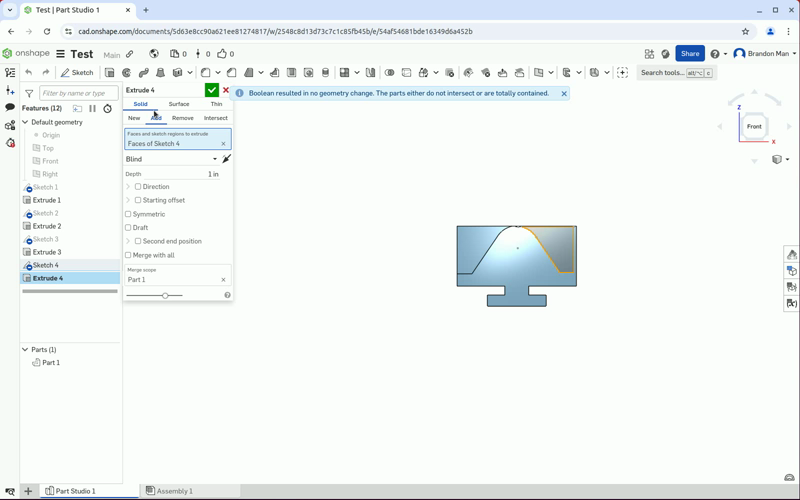
mouse_move(186, 120)
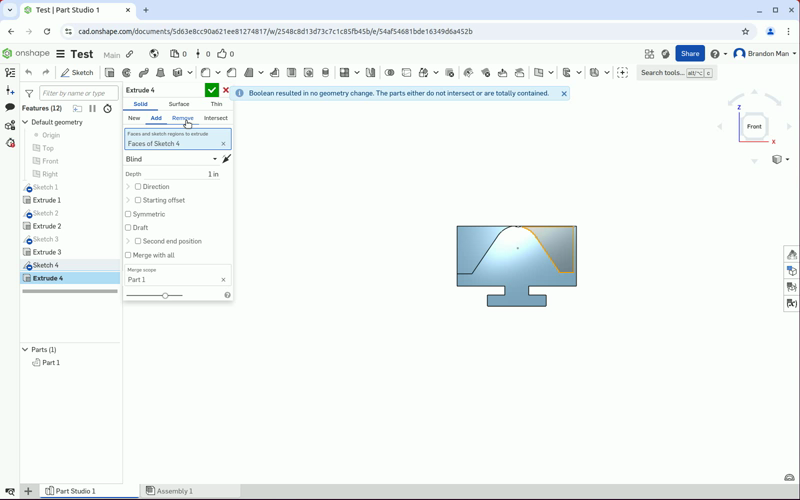
click(186, 120)
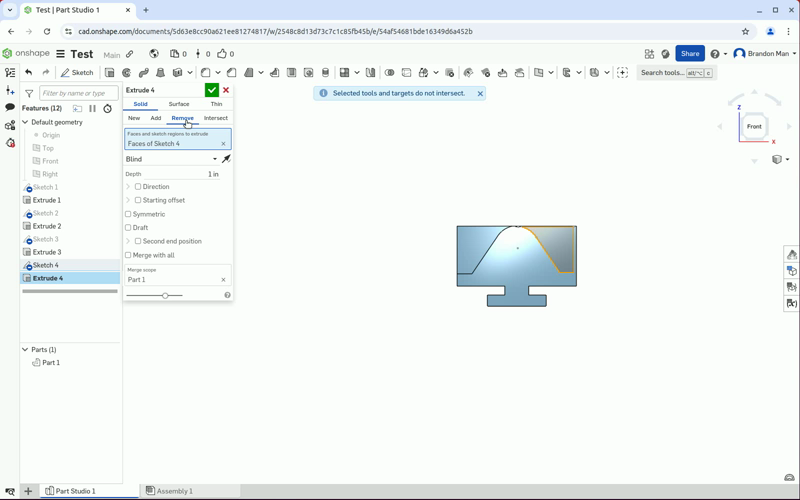
key(tab, 4)
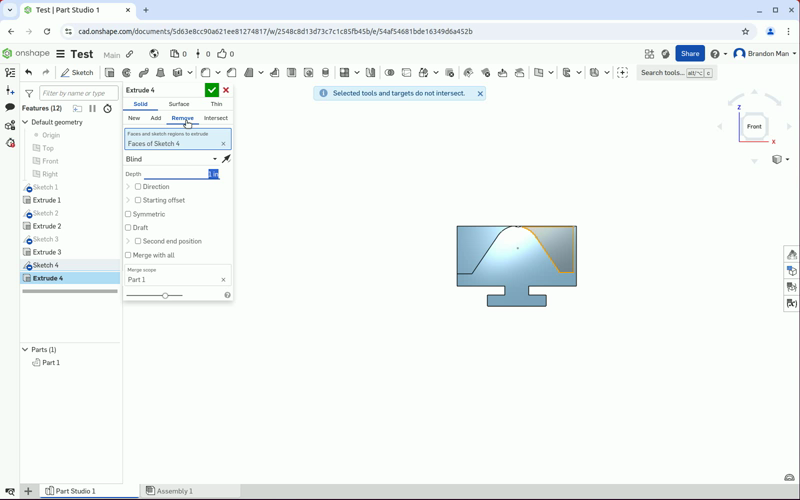
text(-10.351)
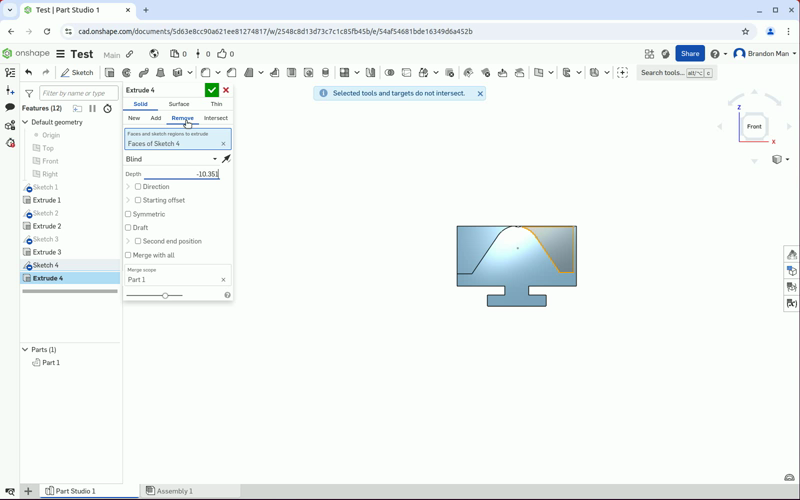
key(tab, 3)
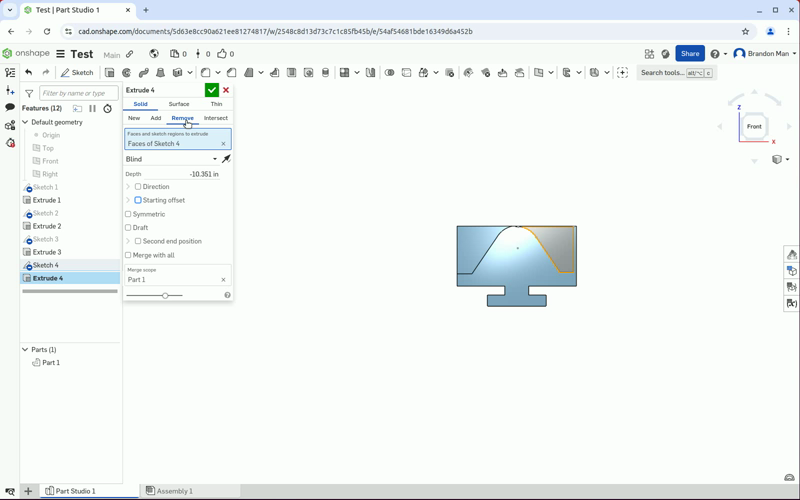
key(tab, 2)
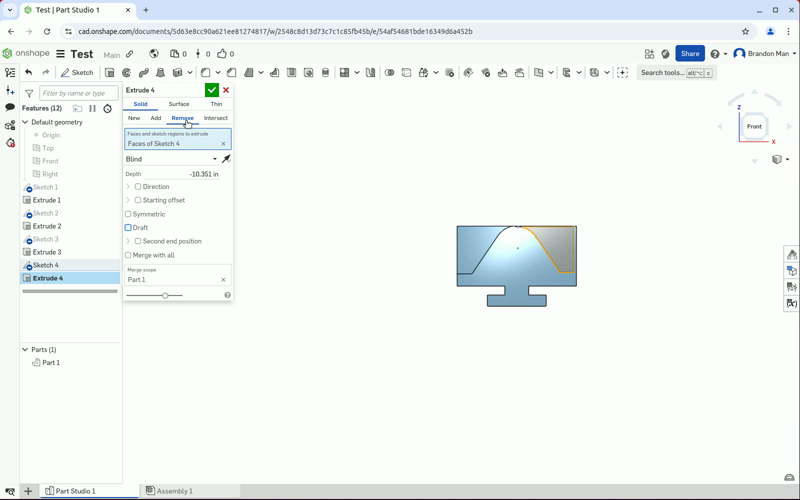
key(space)
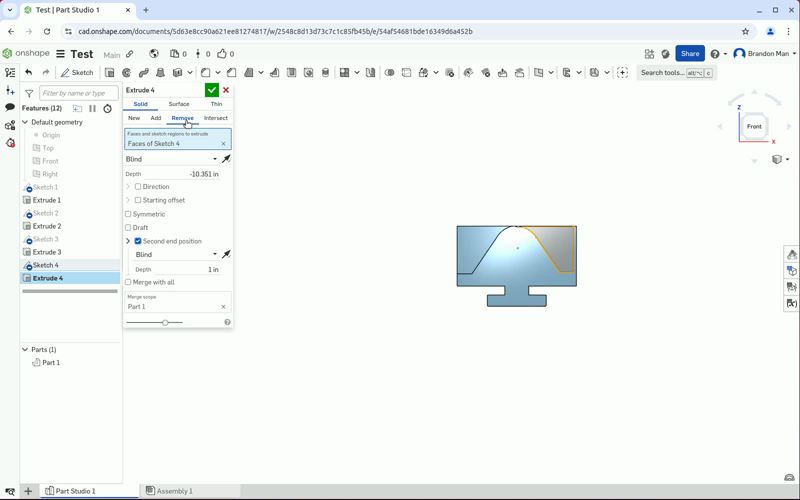
key(tab, 3)
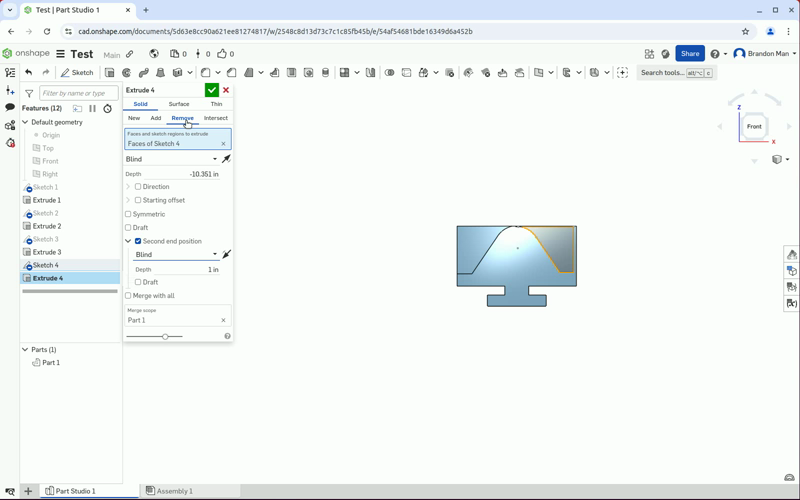
text(2.407)
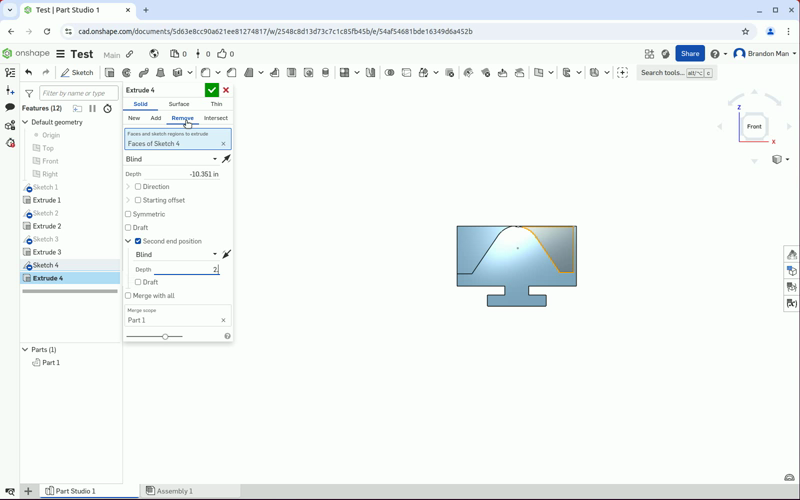
key(tab, 2)
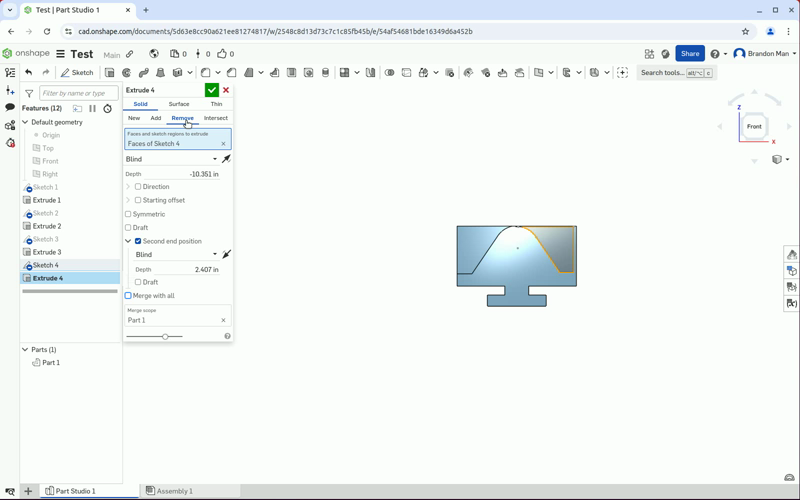
key(space)
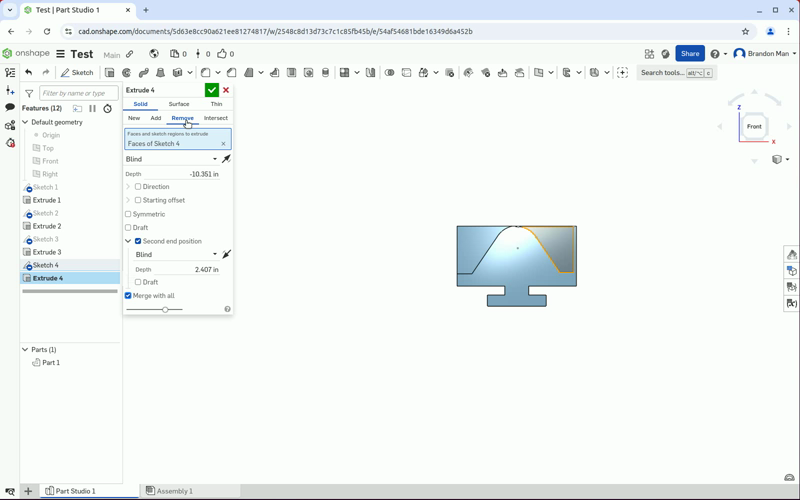
key(enter)
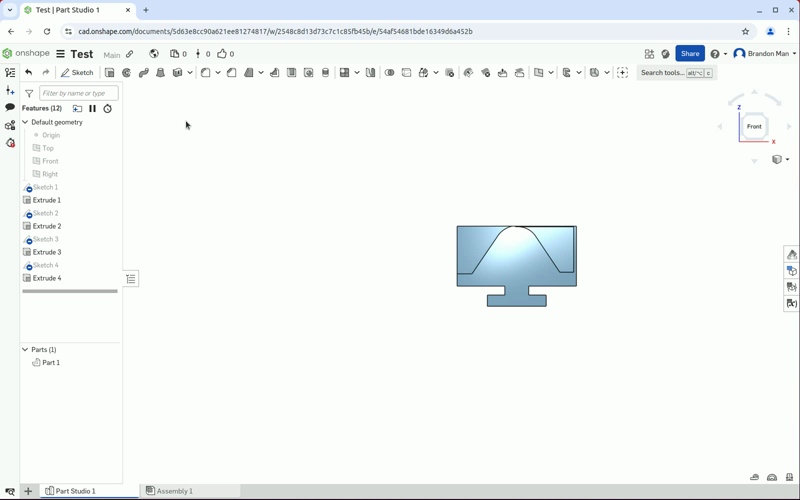
key(shift+h)
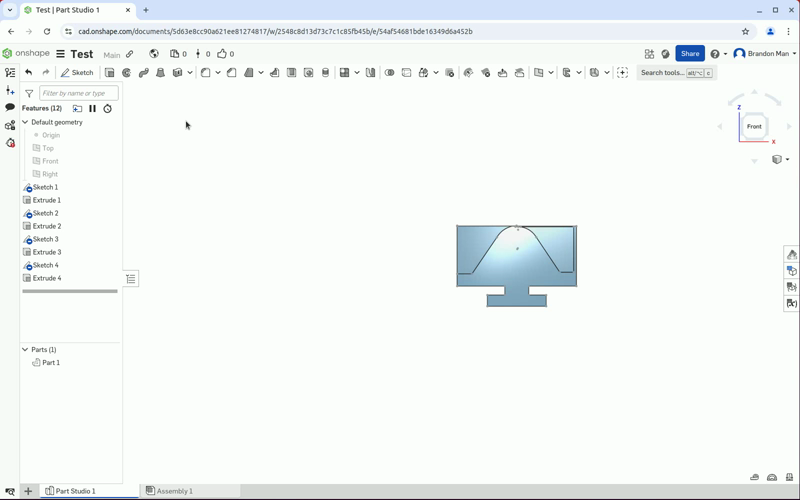
key(shift+h)
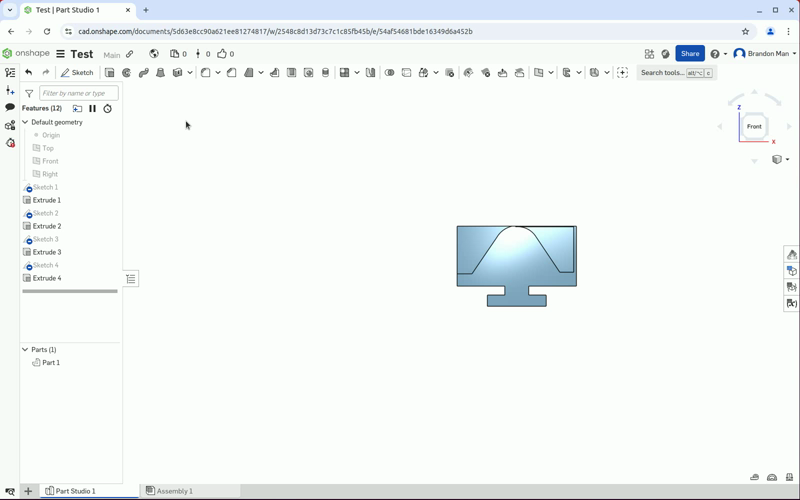
mouse_move(73, 189)
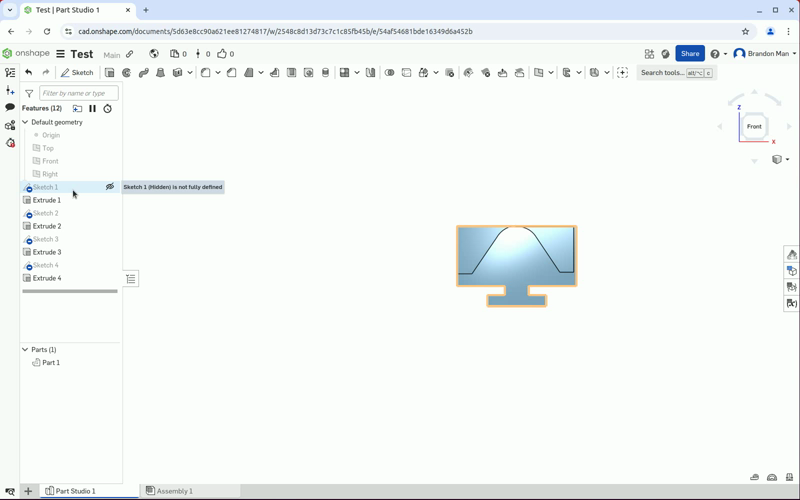
click(73, 189)
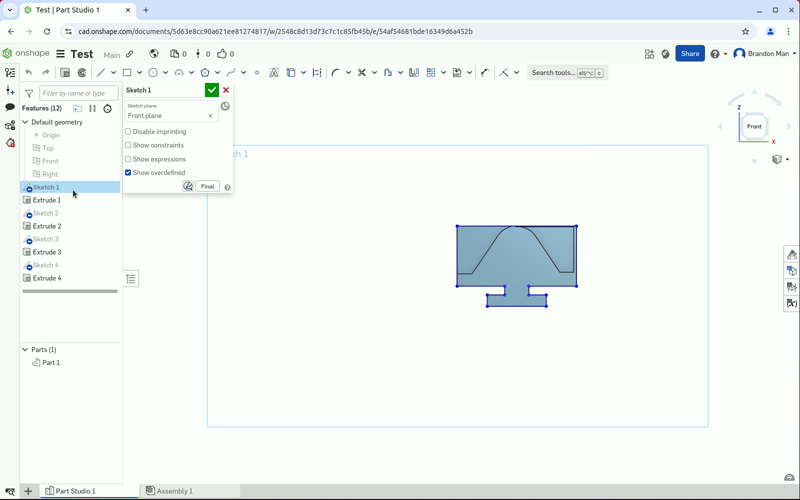
mouse_move(229, 92)
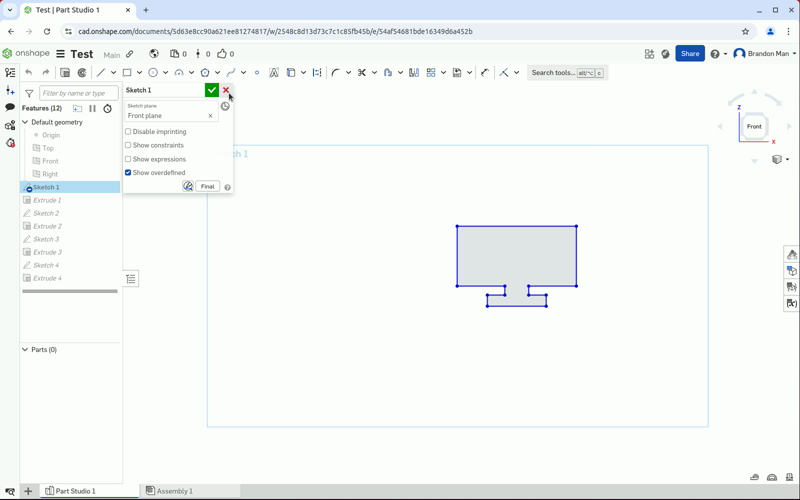
click(229, 92)
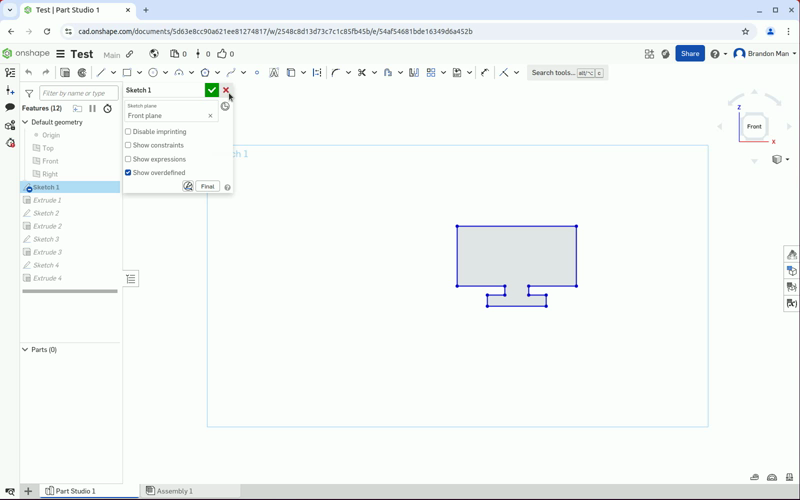
key(shift+s)
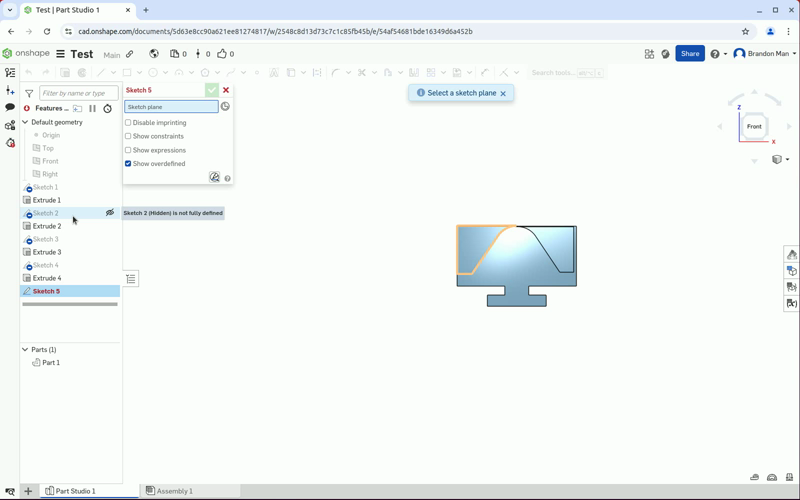
scroll(3)
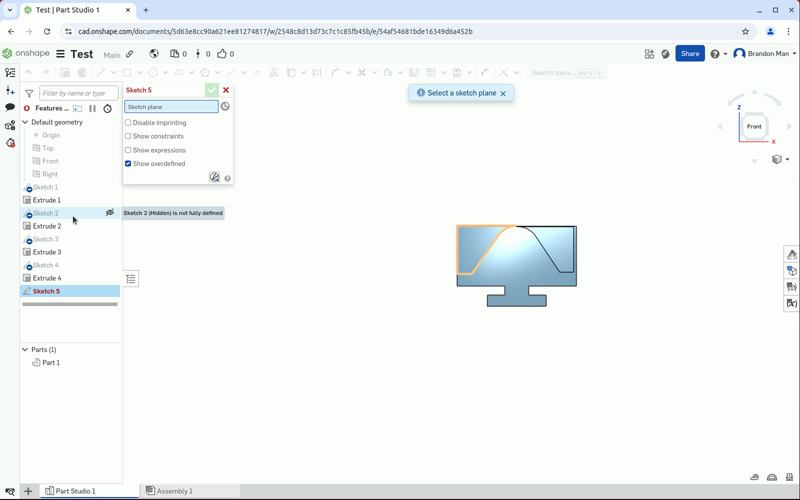
mouse_move(73, 163)
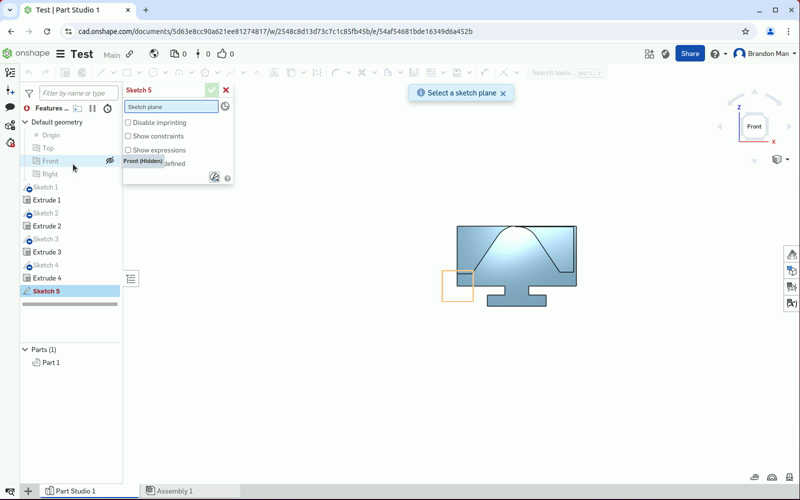
click(73, 163)
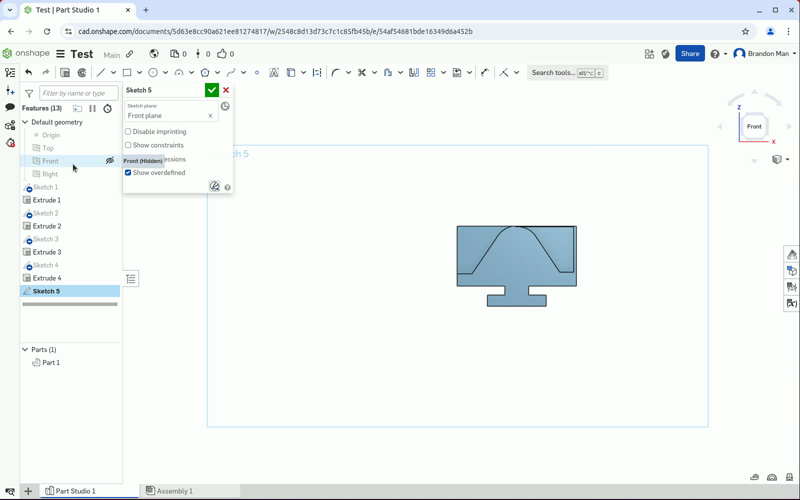
mouse_move(73, 352)
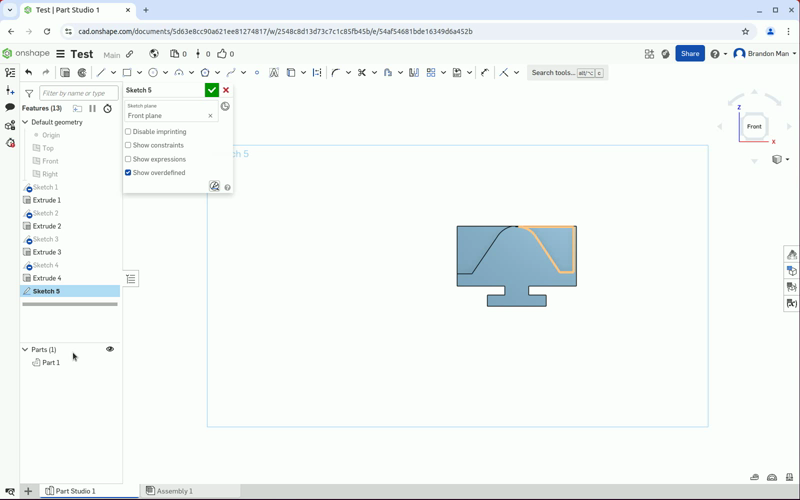
key(y)
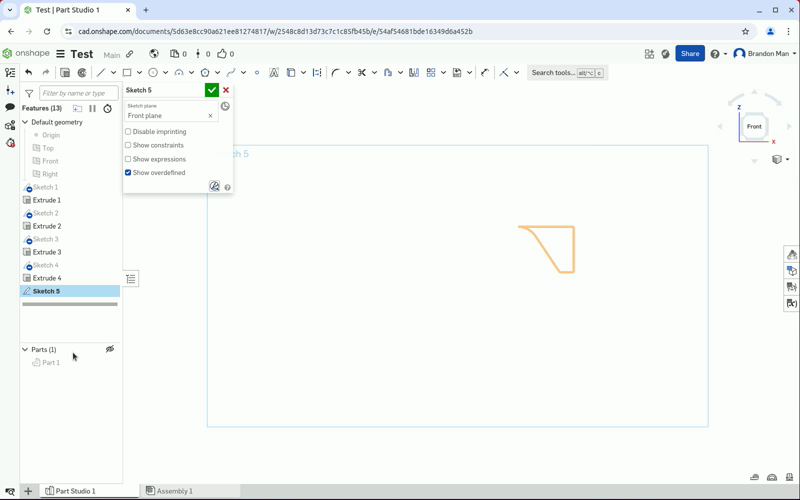
key(c)
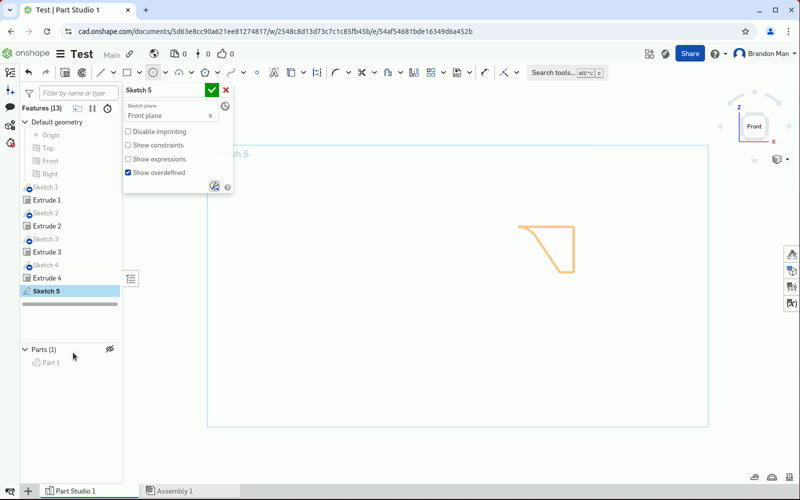
key_down(shift)
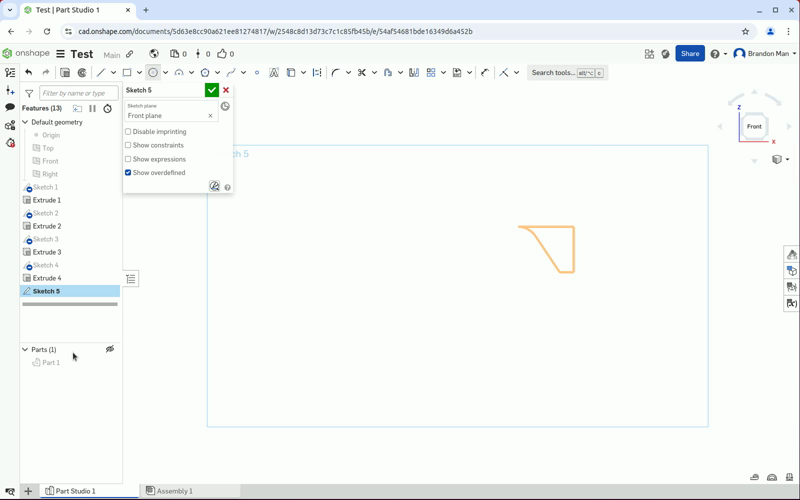
mouse_move(518, 249)
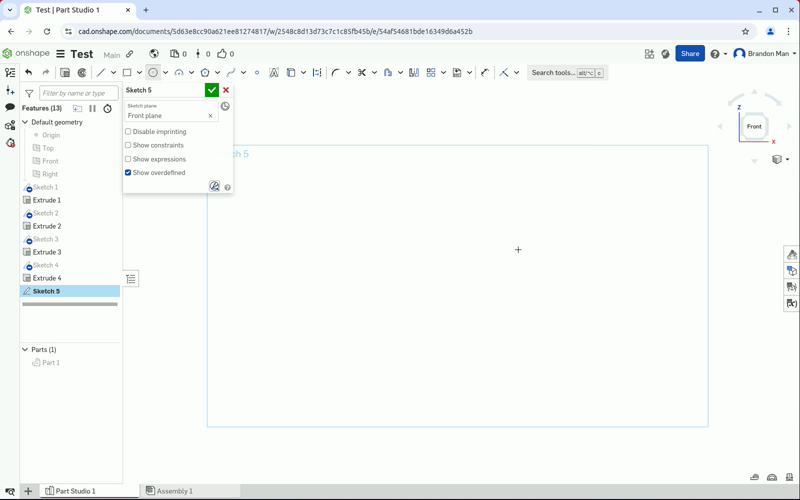
click(518, 249)
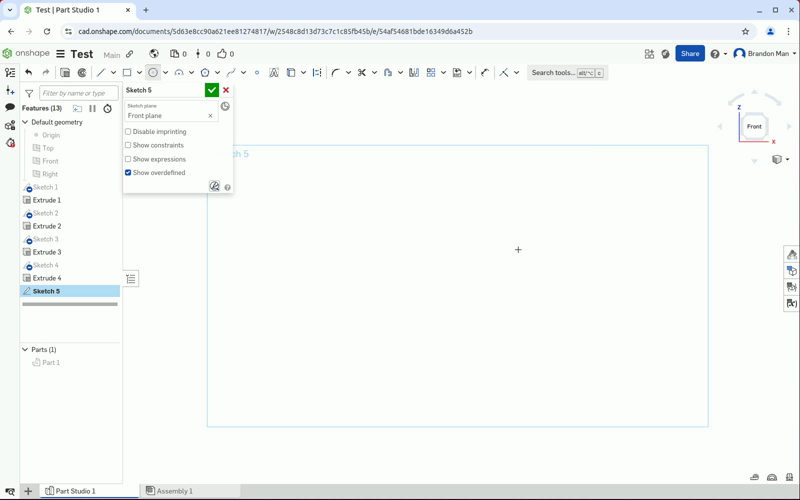
key_up(shift)
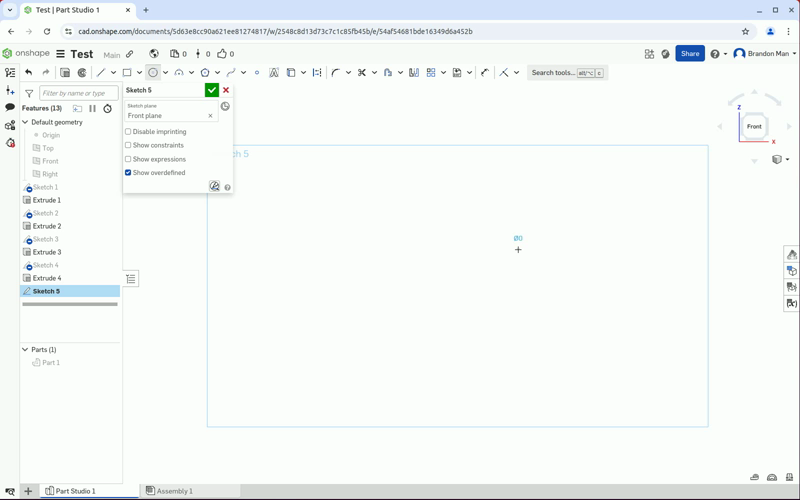
mouse_move(529, 249)
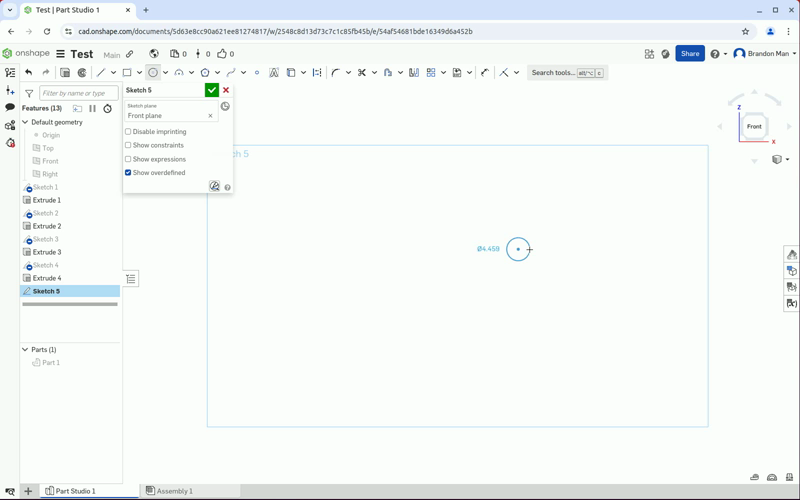
click(529, 249)
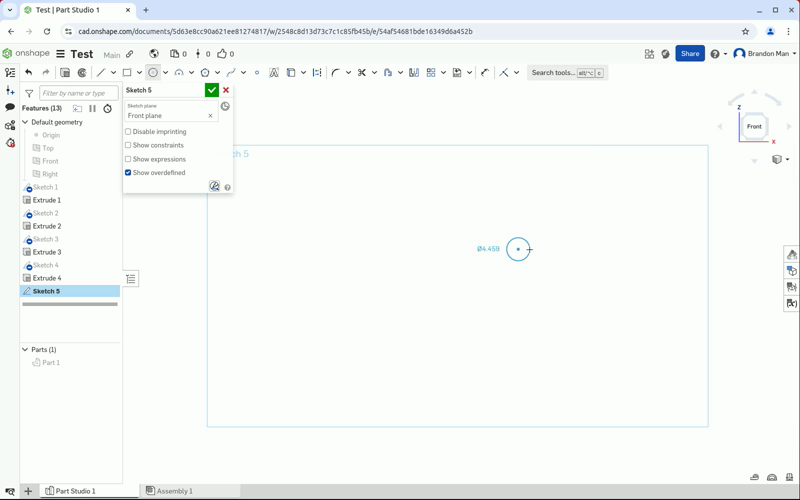
key(esc)
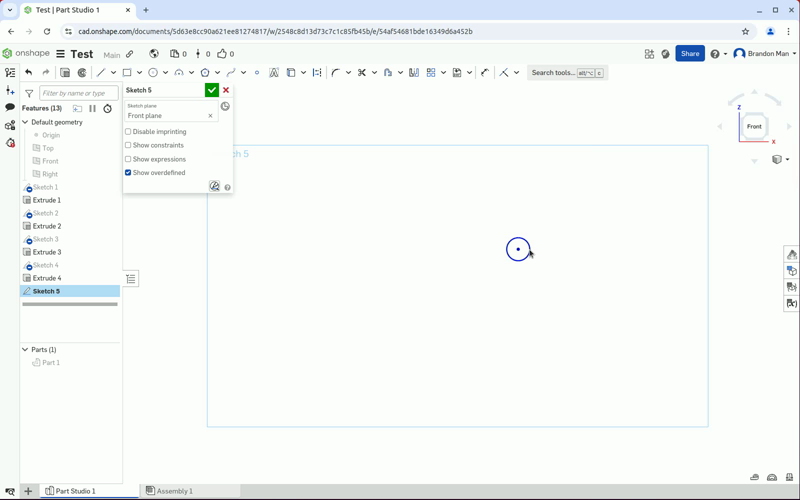
mouse_move(520, 256)
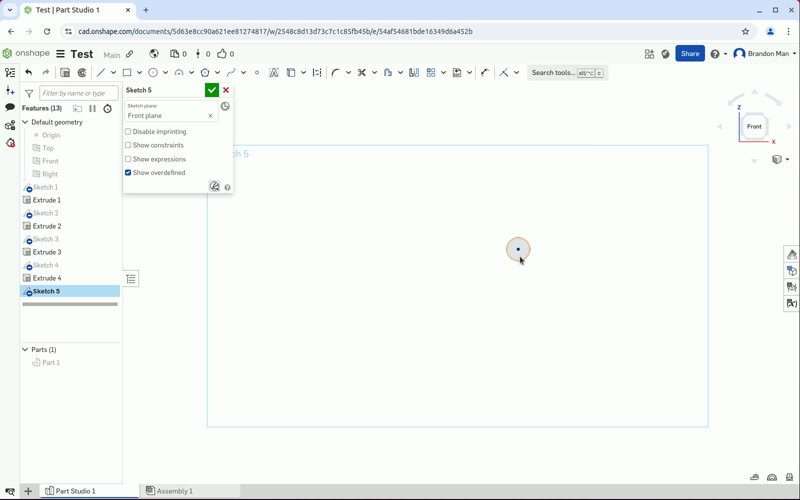
scroll(6)
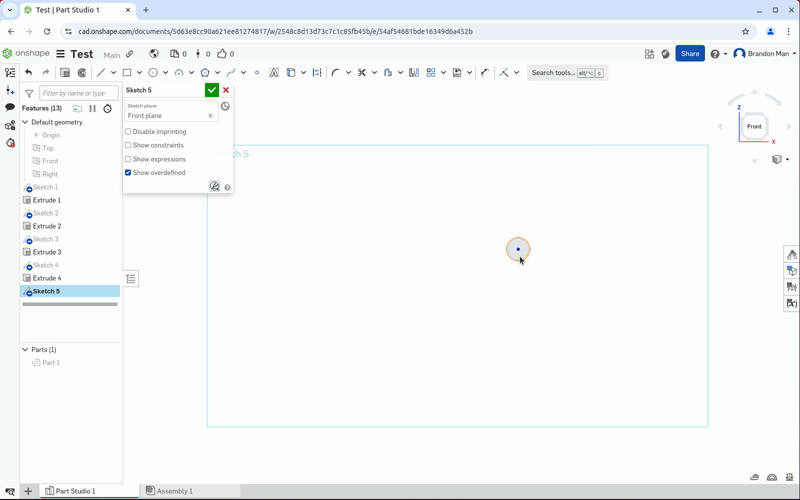
scroll(6)
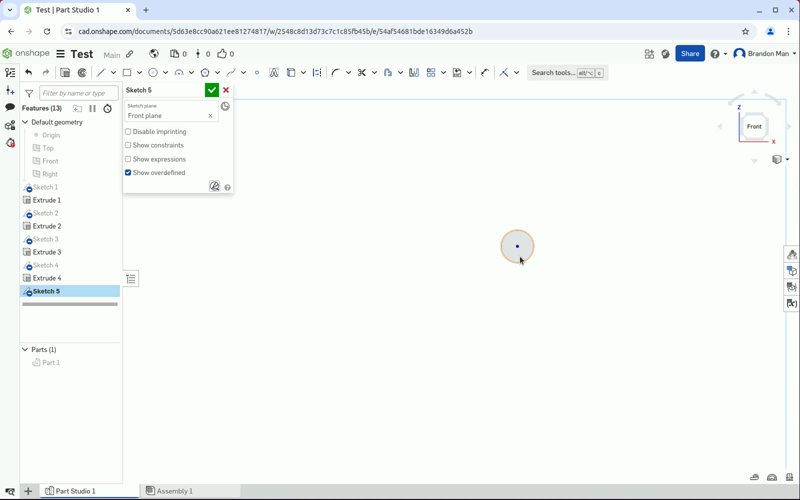
scroll(6)
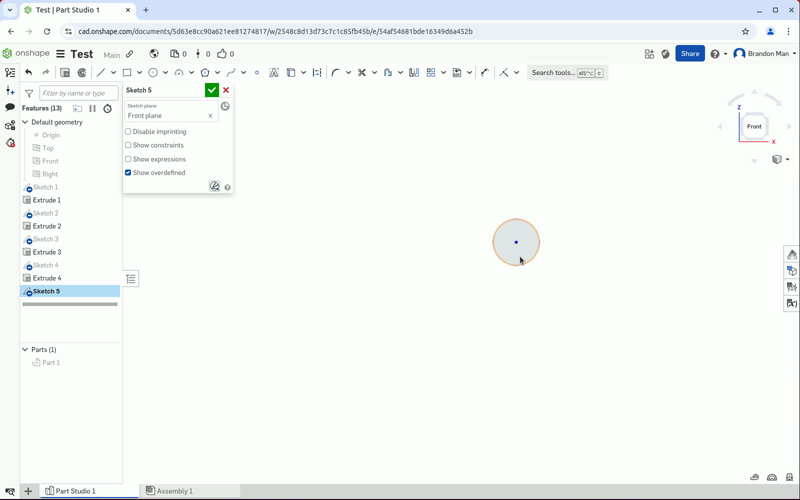
scroll(6)
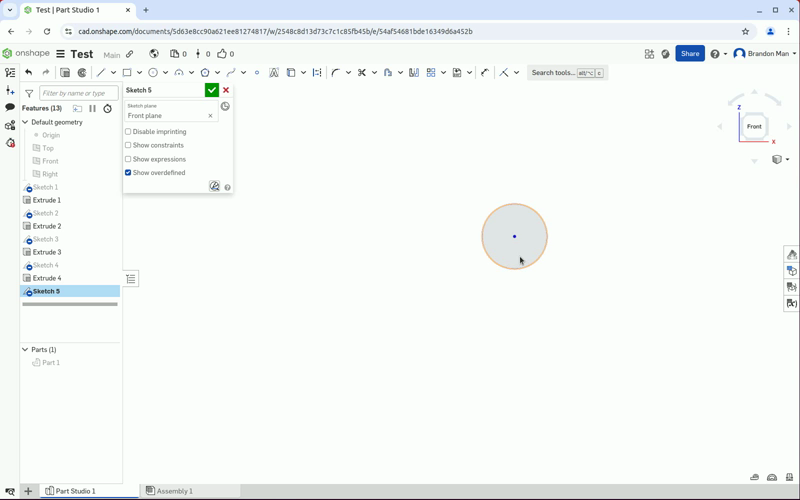
scroll(6)
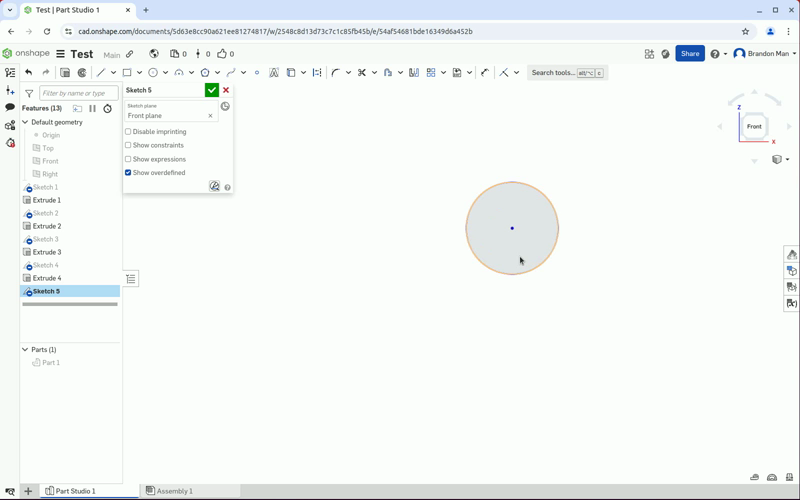
scroll(6)
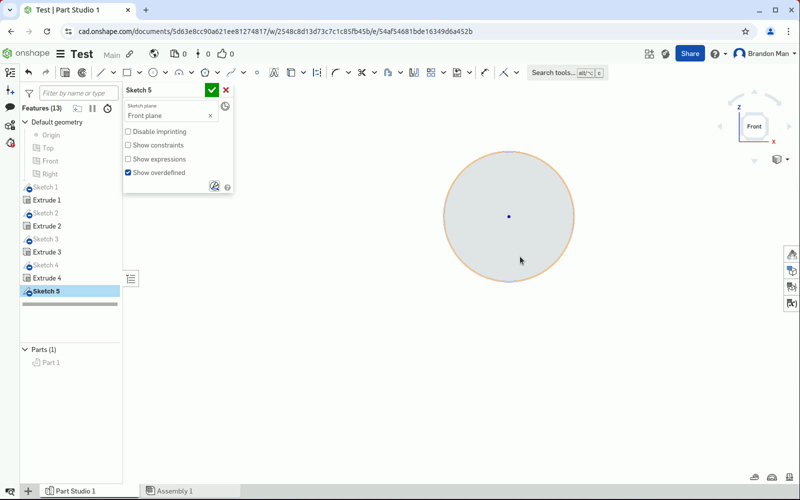
scroll(6)
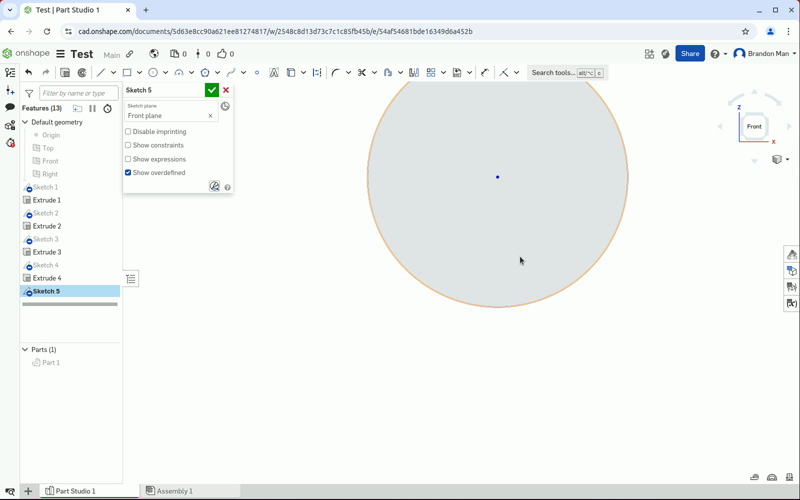
click(520, 256)
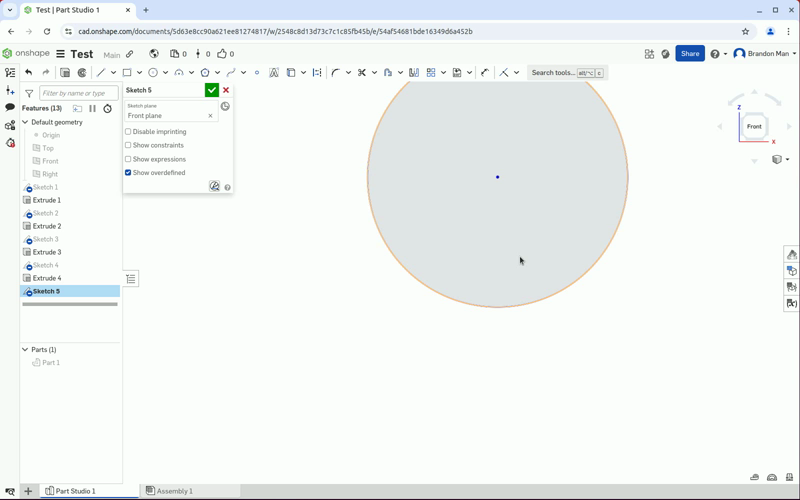
scroll(-6)
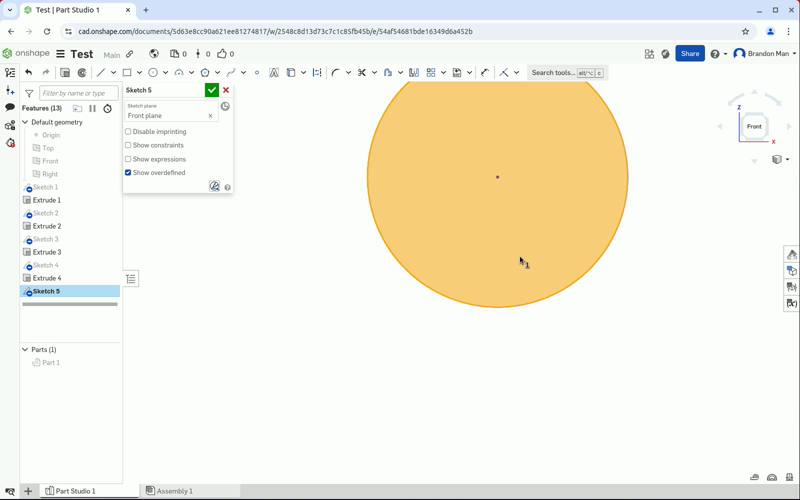
scroll(-6)
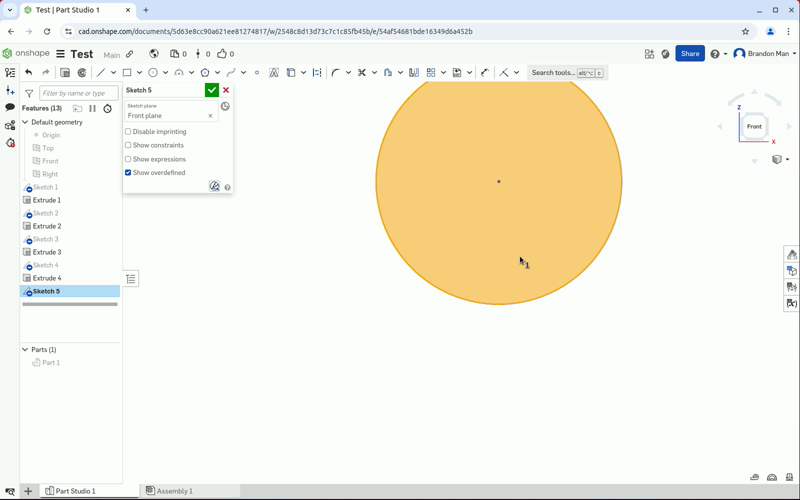
scroll(-6)
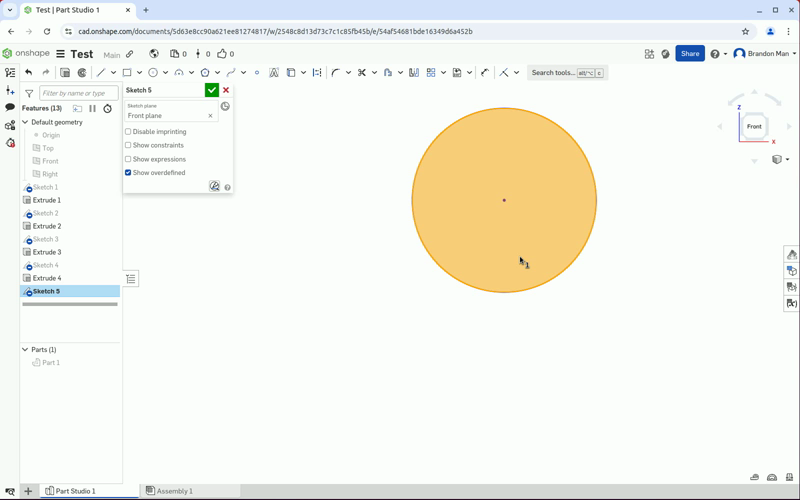
scroll(-6)
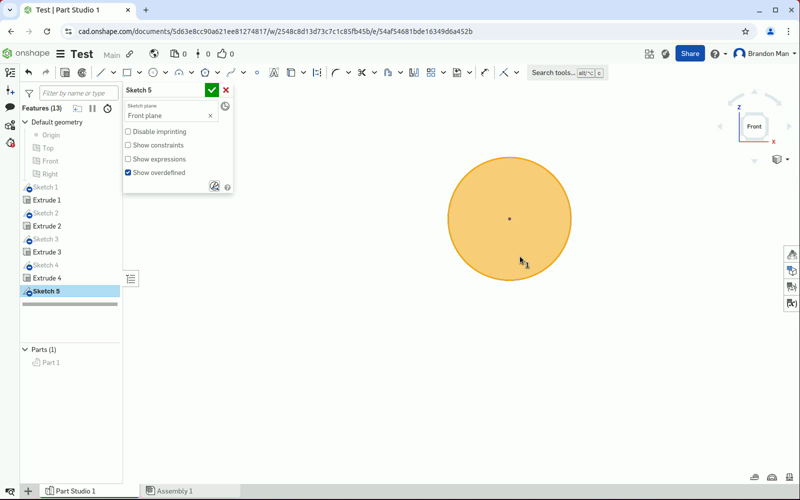
scroll(-6)
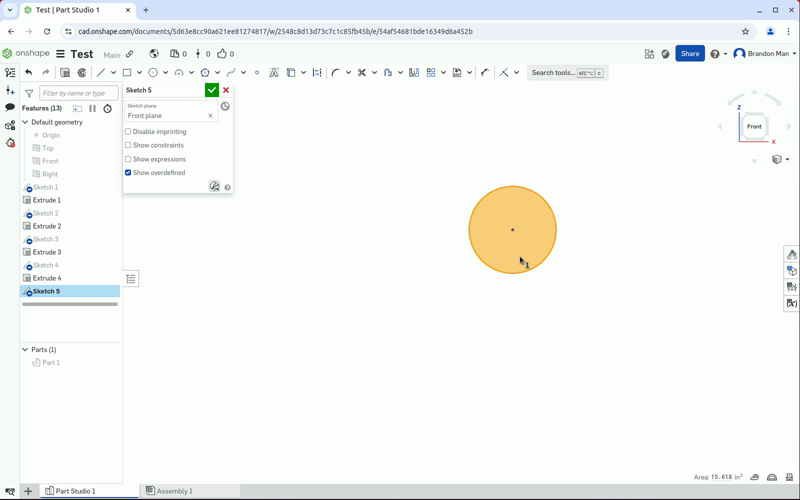
scroll(-6)
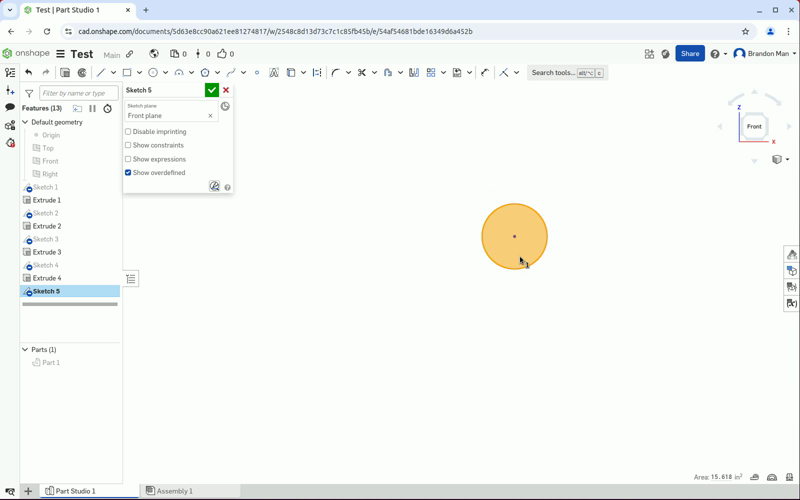
scroll(-6)
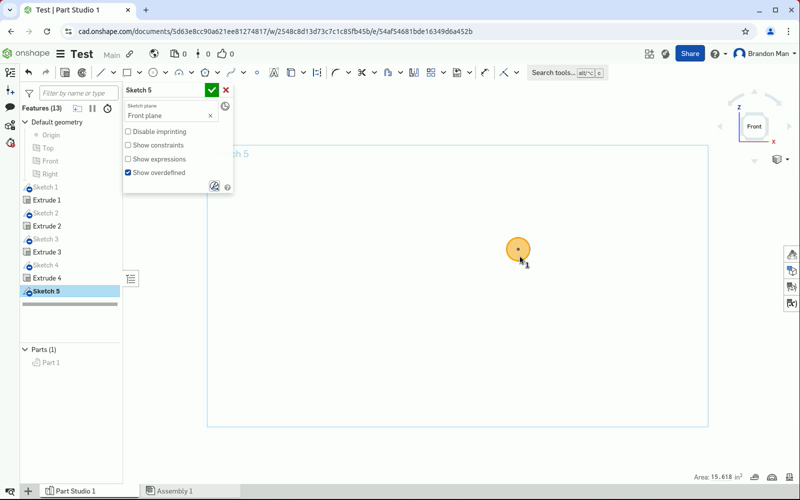
mouse_move(73, 352)
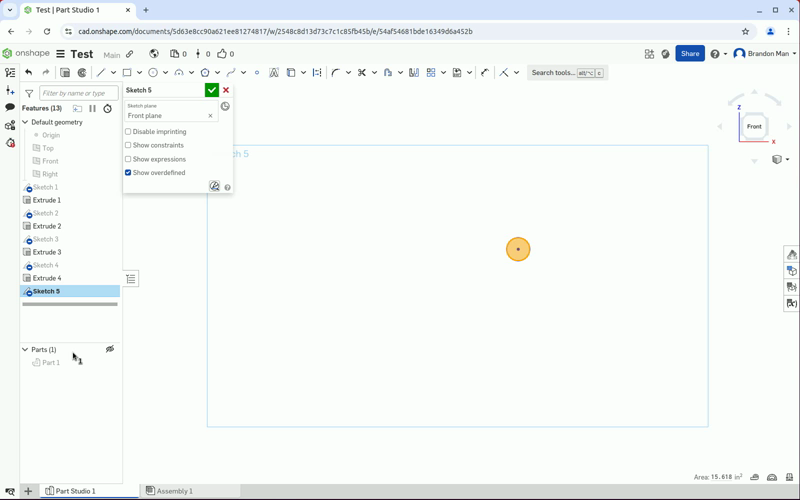
key(shift+y)
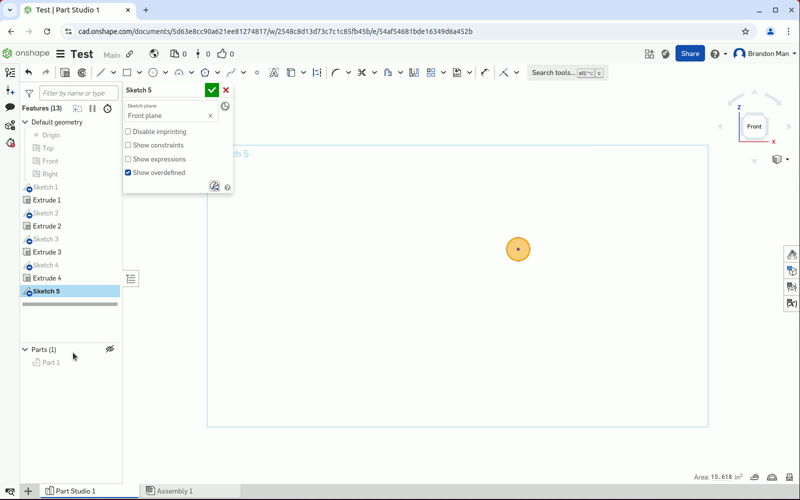
key(shift+e)
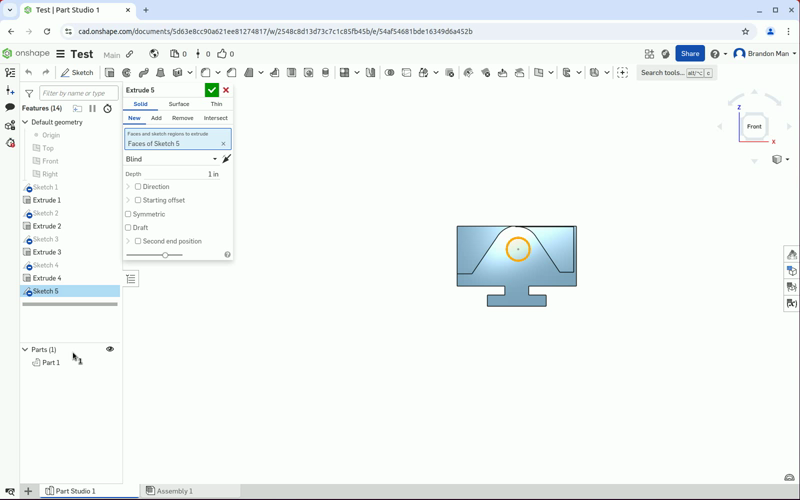
mouse_move(143, 106)
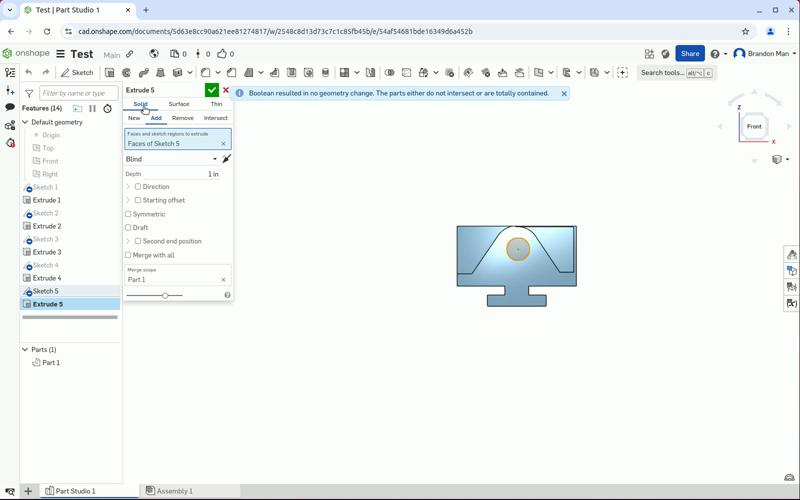
click(143, 106)
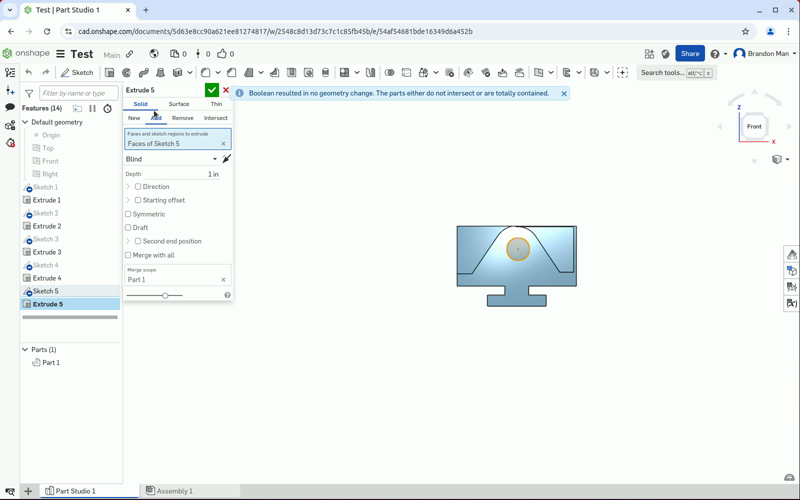
mouse_move(186, 120)
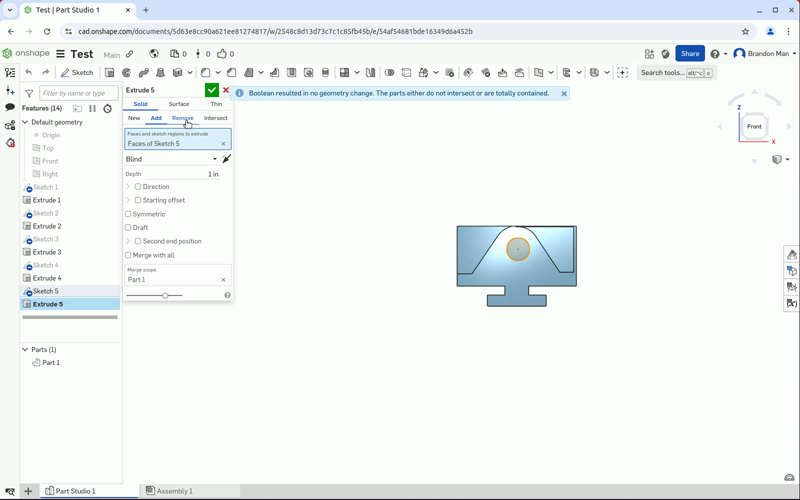
click(186, 120)
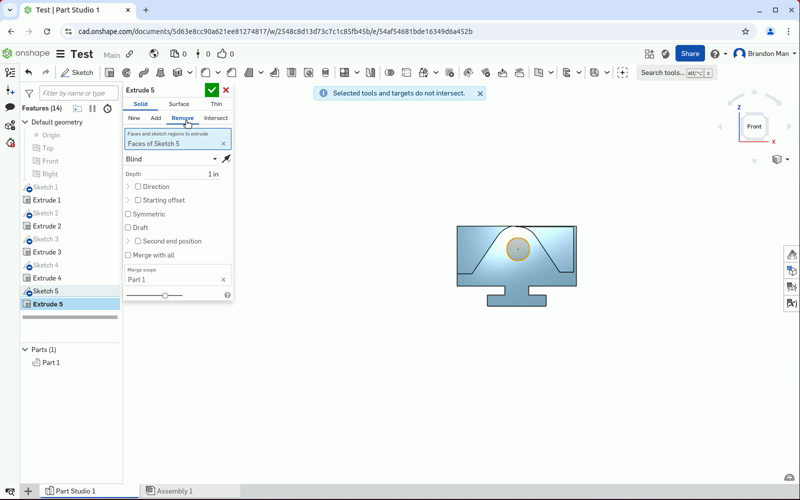
key(tab, 4)
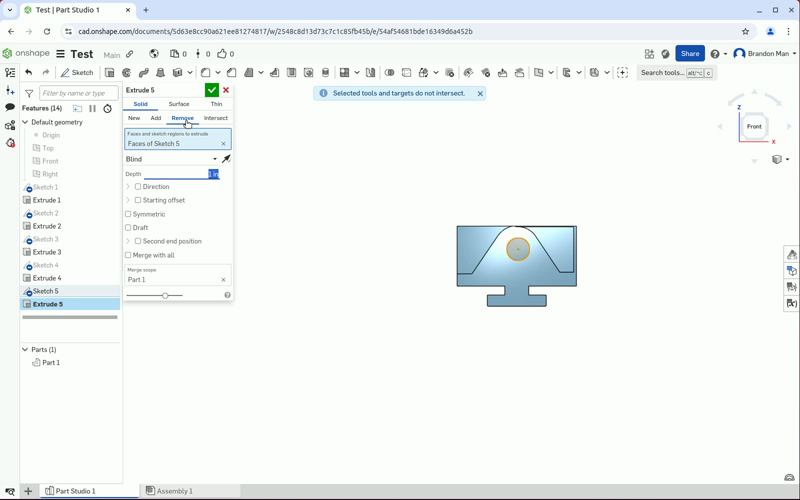
text(-10.351)
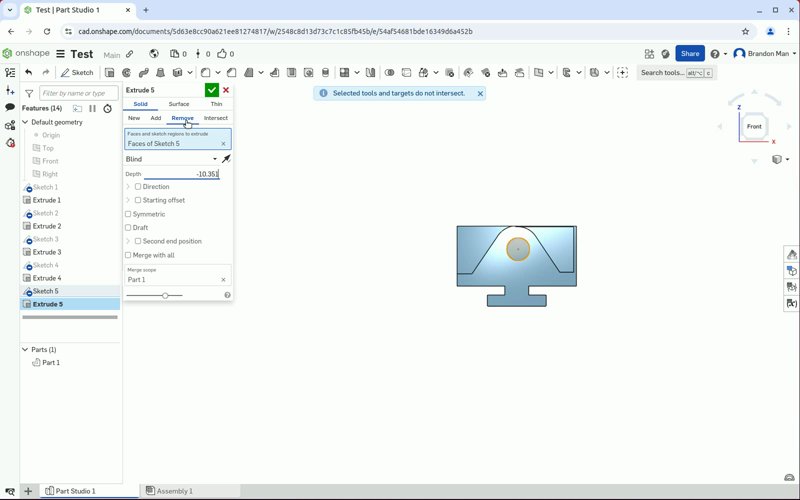
key(tab, 3)
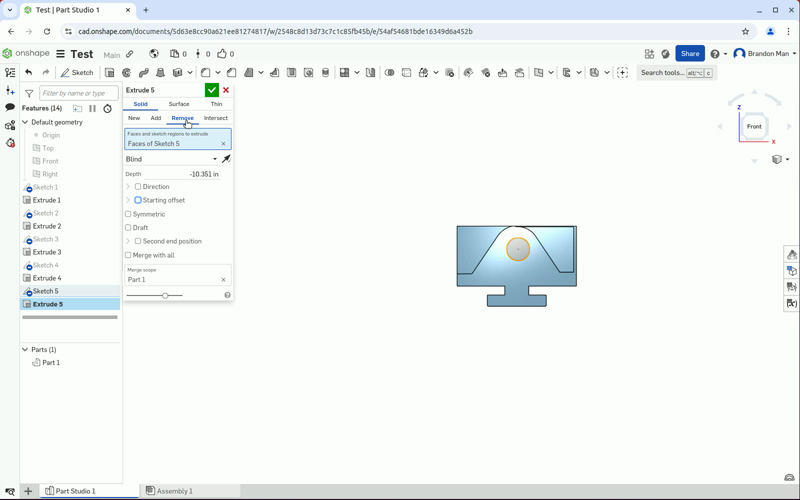
key(tab, 2)
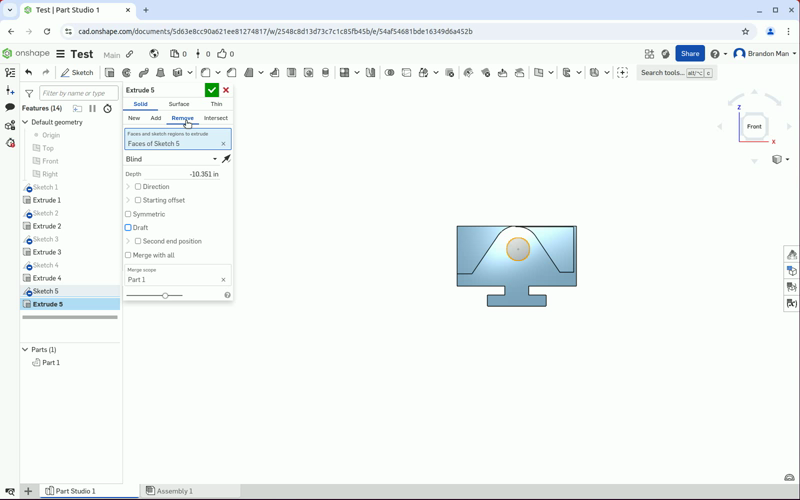
key(space)
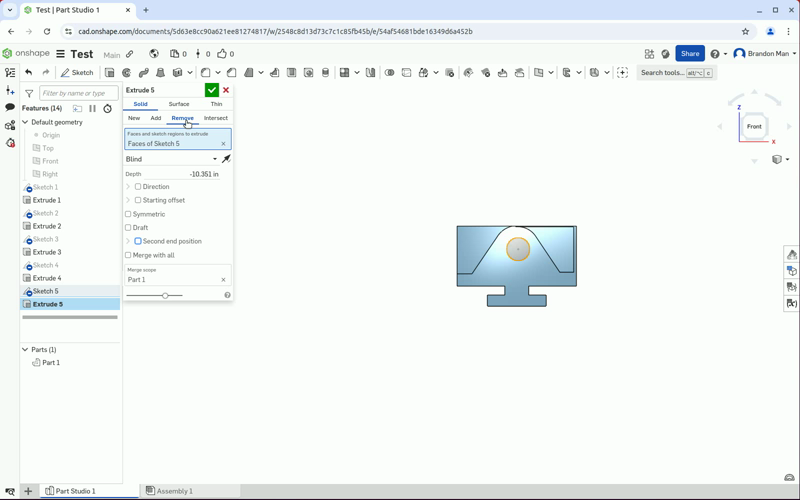
key(tab, 3)
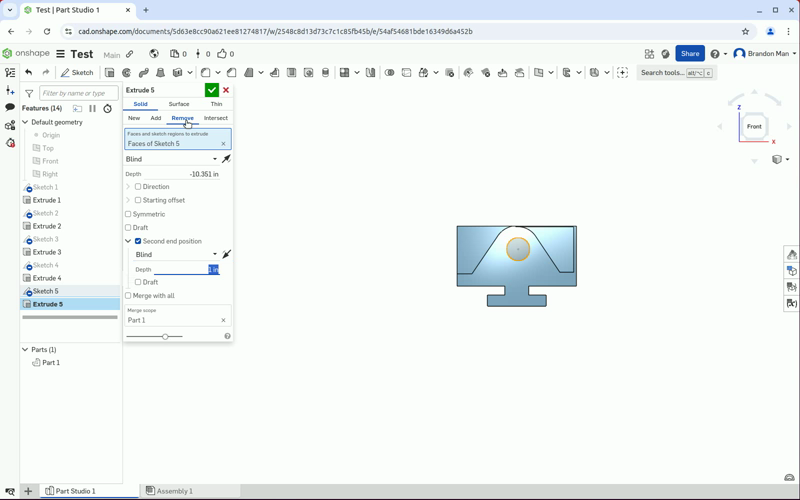
text(2.407)
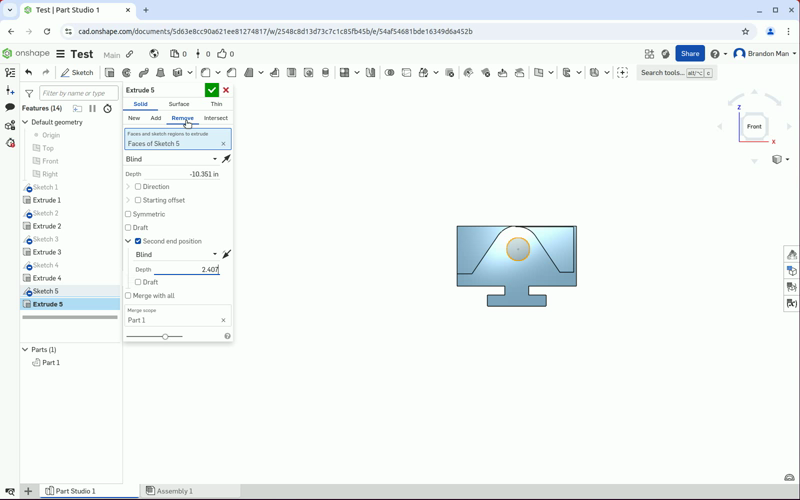
key(tab, 2)
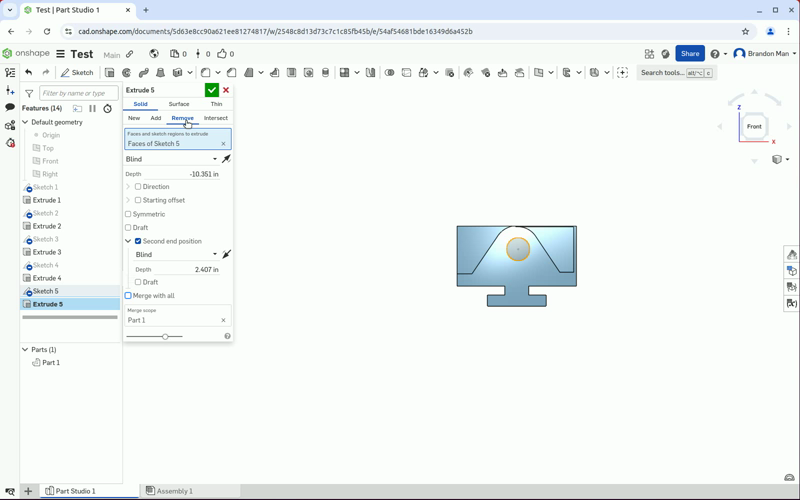
key(space)
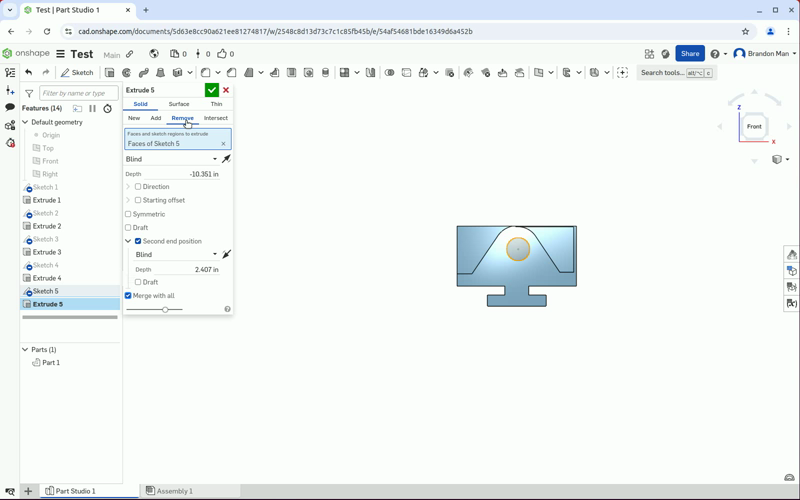
key(enter)
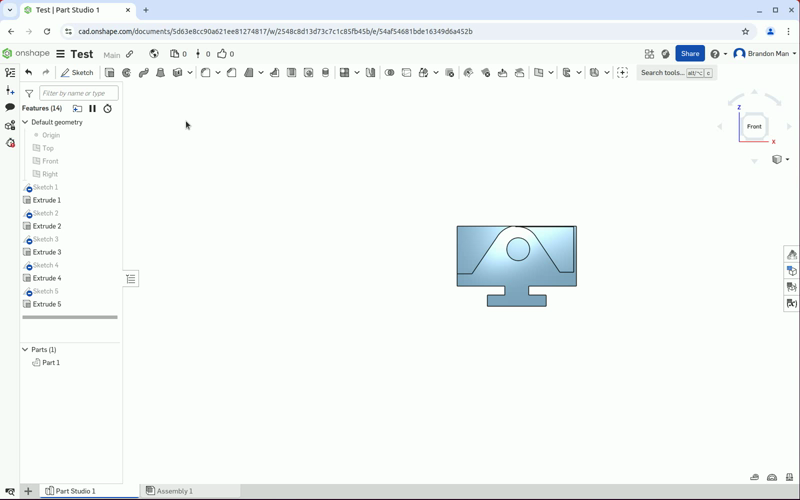
key(shift+h)
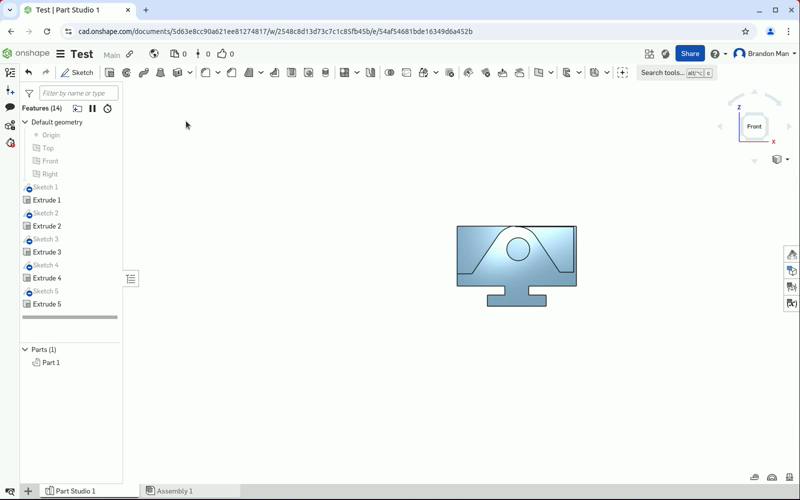
key(shift+h)
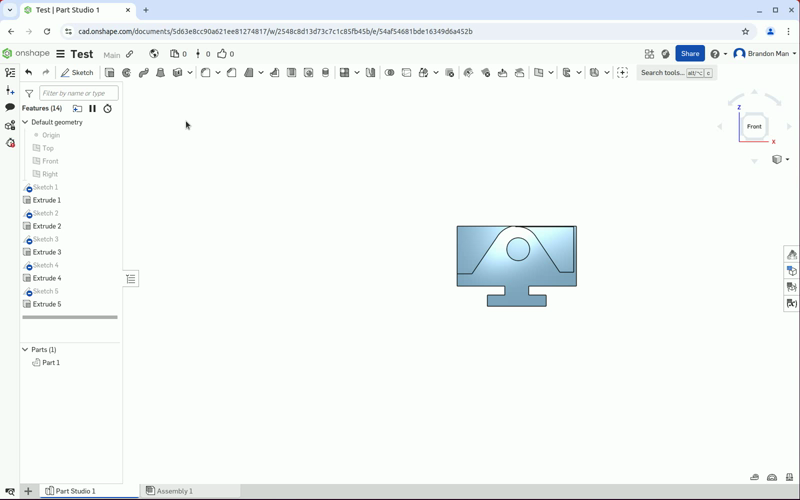
mouse_move(73, 189)
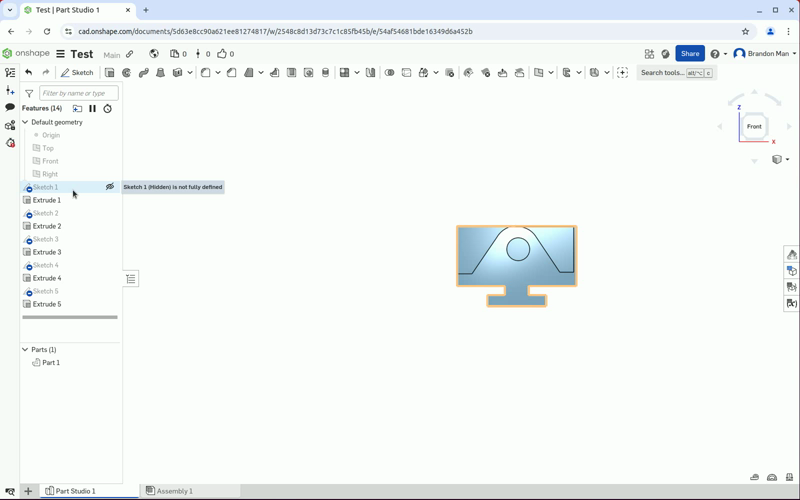
click(73, 189)
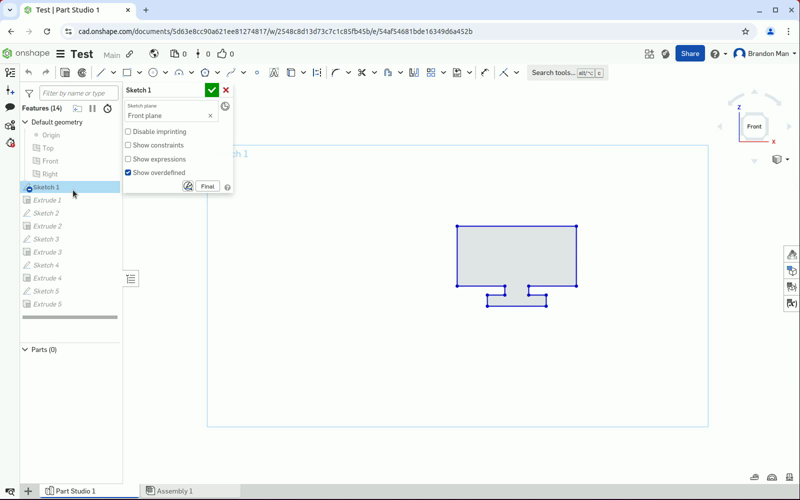
mouse_move(229, 92)
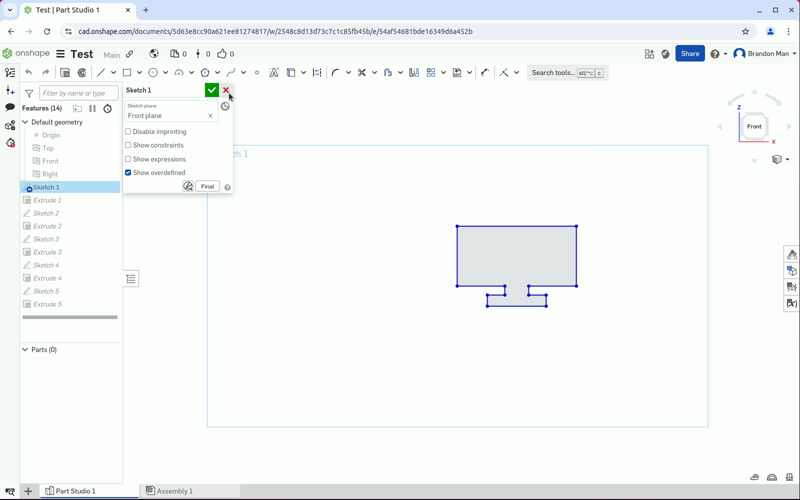
click(229, 92)
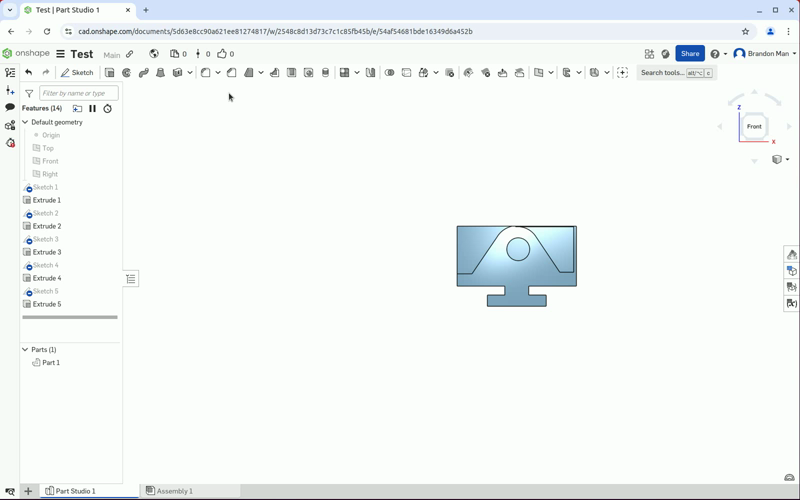
mouse_move(73, 352)
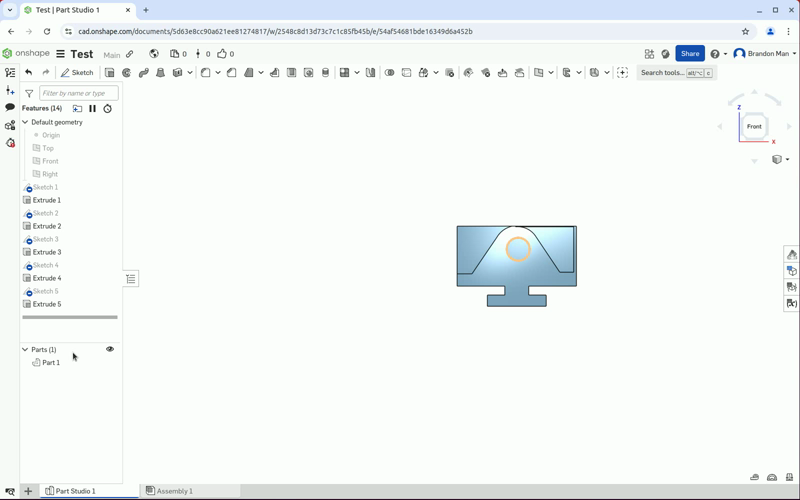
key(y)
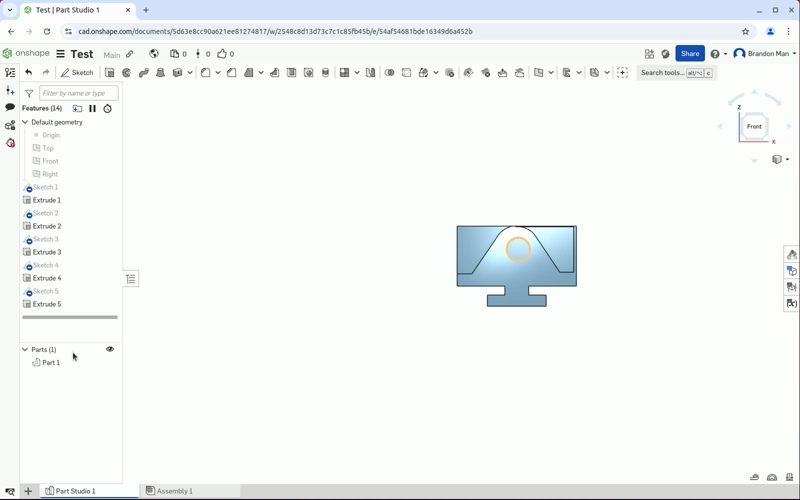
key(shift+p)
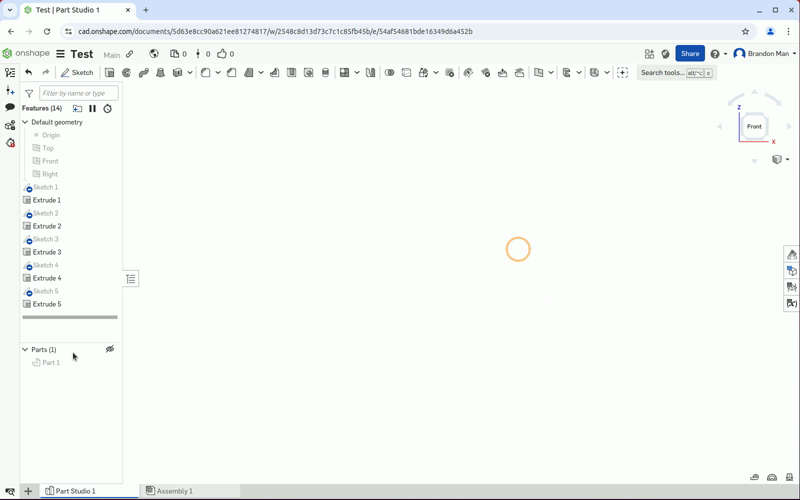
key(space)
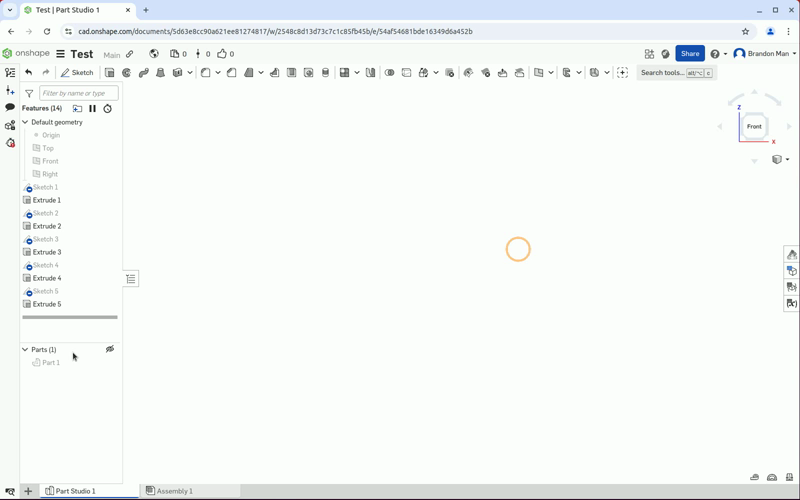
key_down(shift)
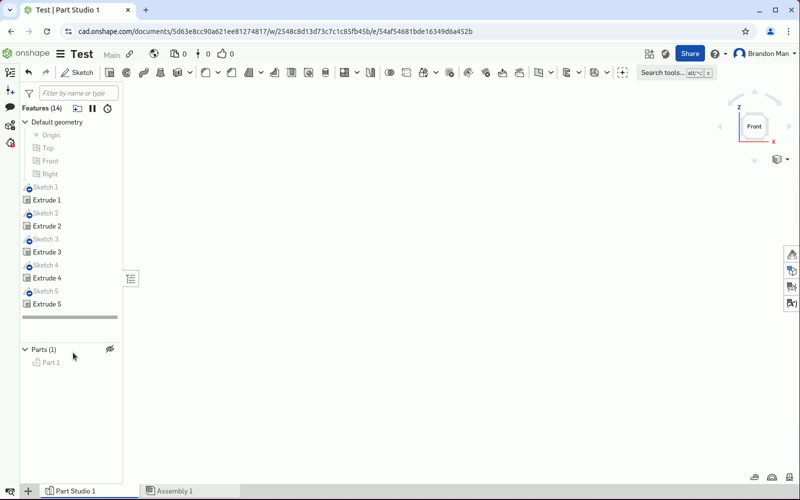
key(down)
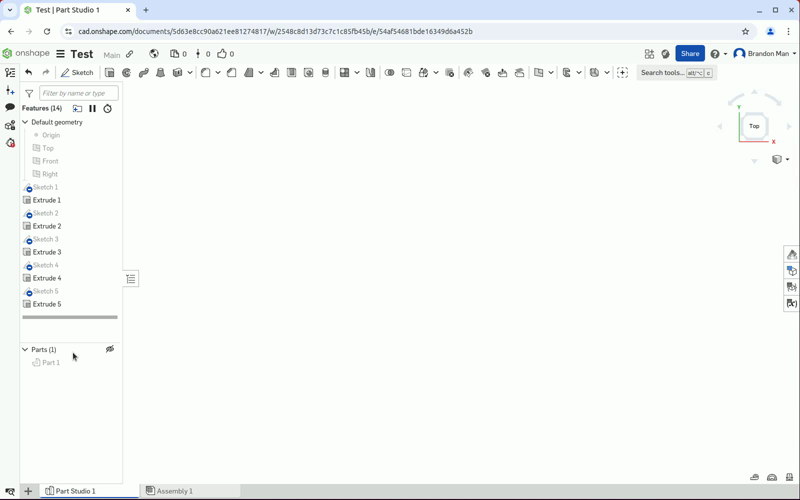
key_up(shift)
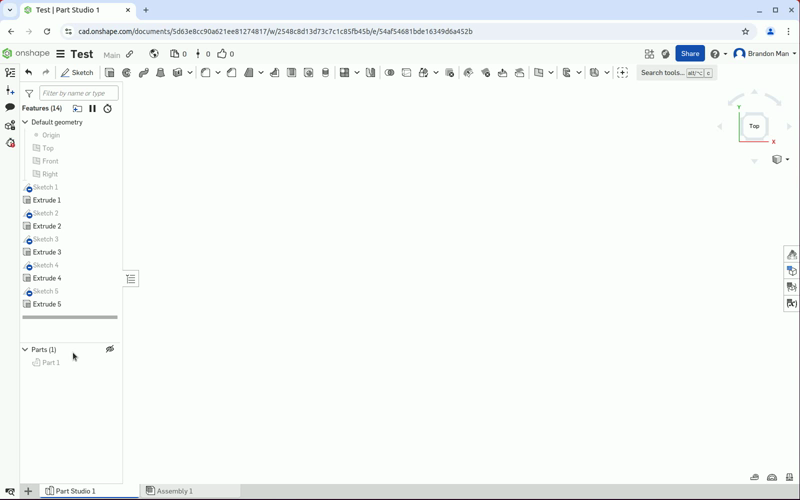
mouse_move(73, 352)
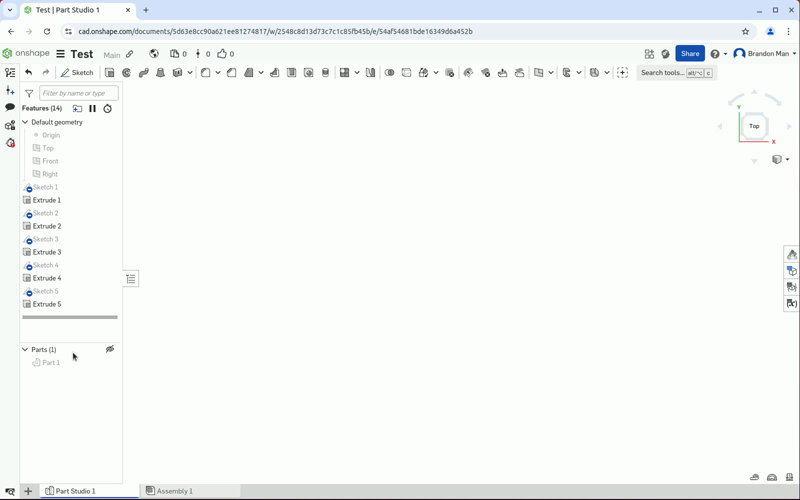
key(shift+y)
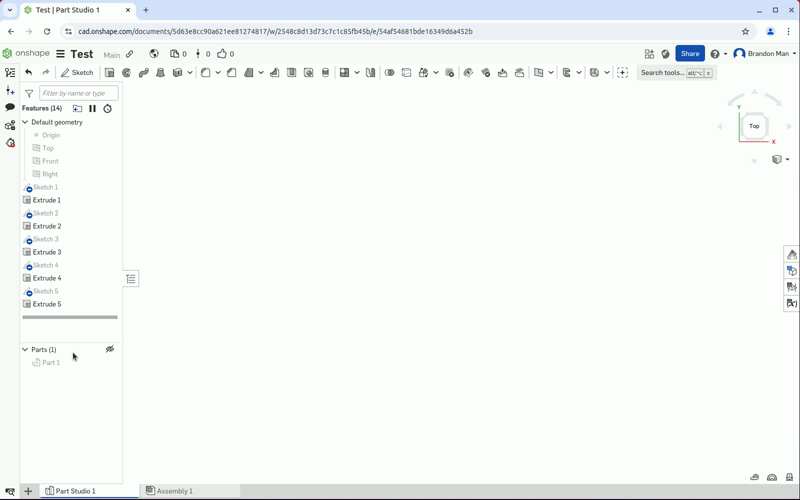
key(shift+s)
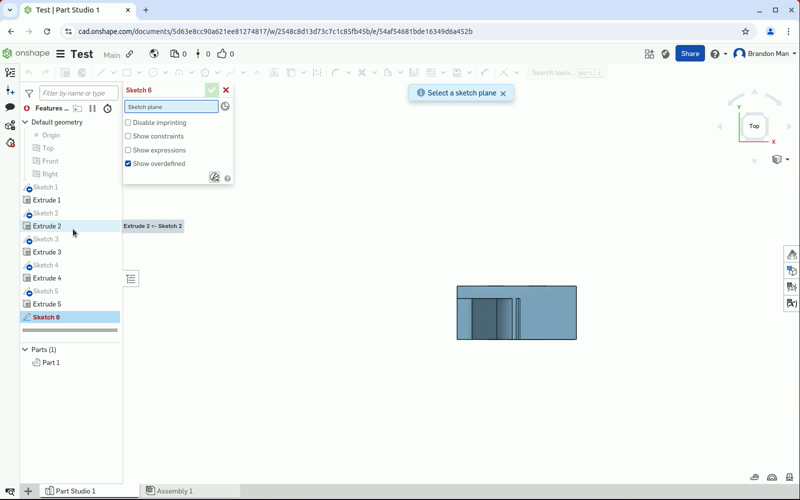
scroll(3)
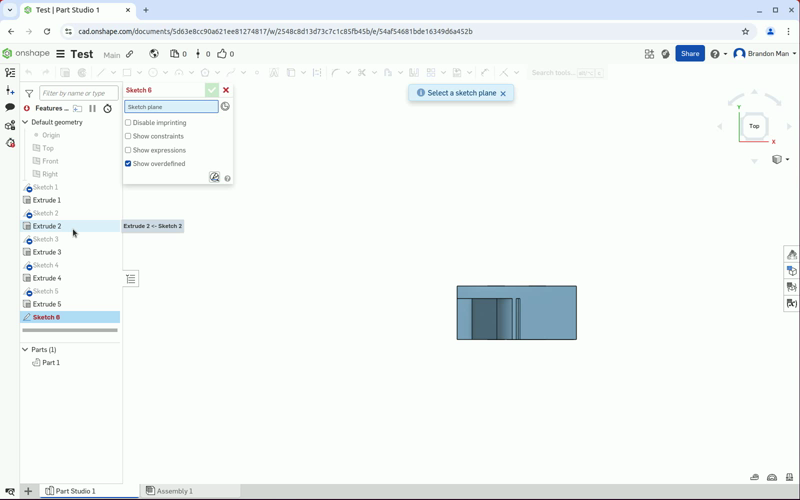
mouse_move(73, 150)
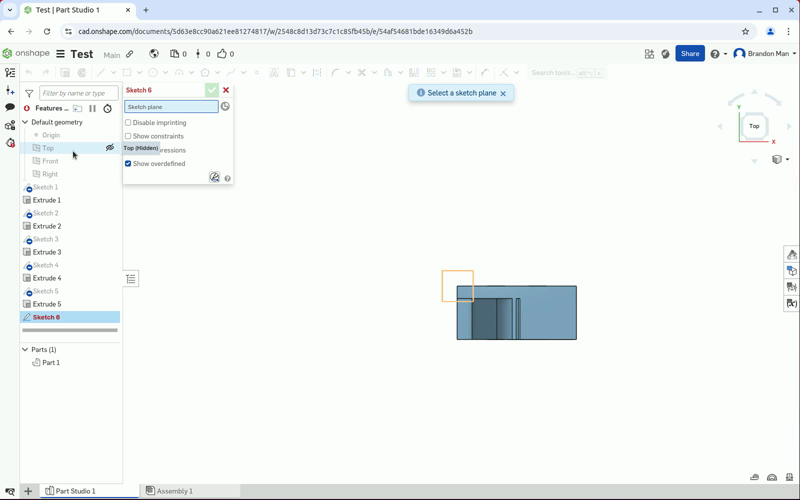
click(73, 150)
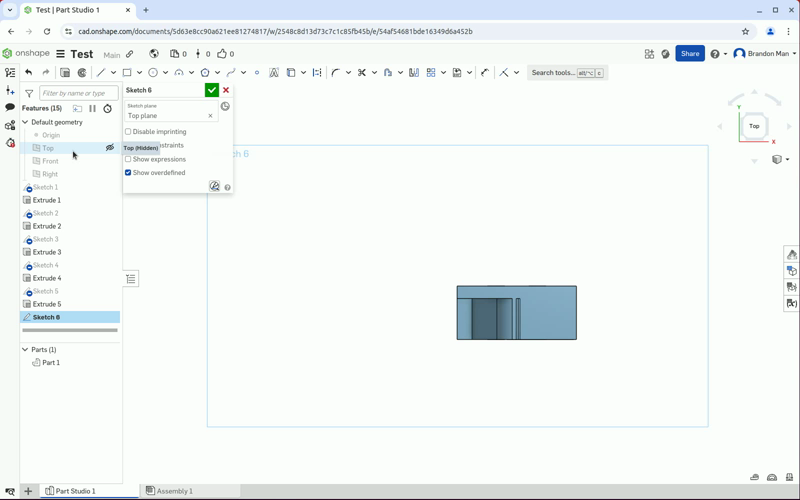
mouse_move(73, 352)
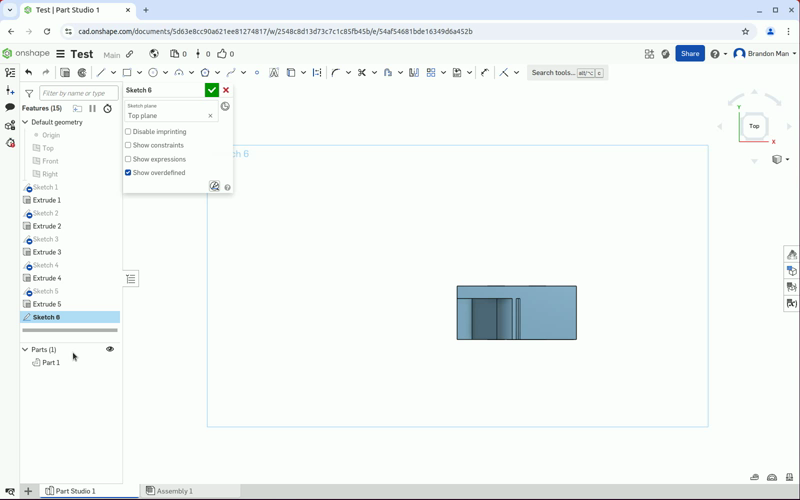
key(y)
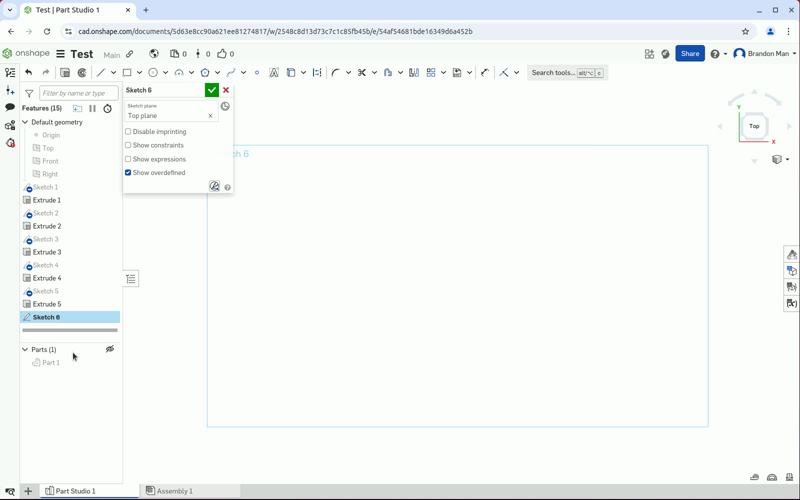
key(c)
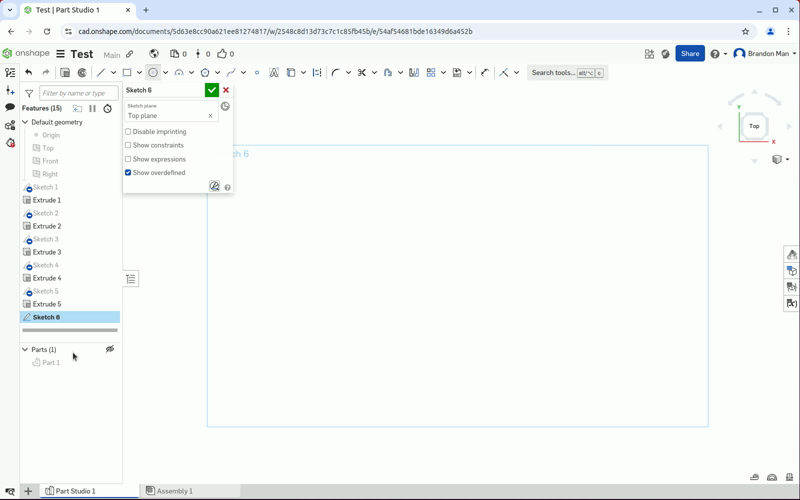
key_down(shift)
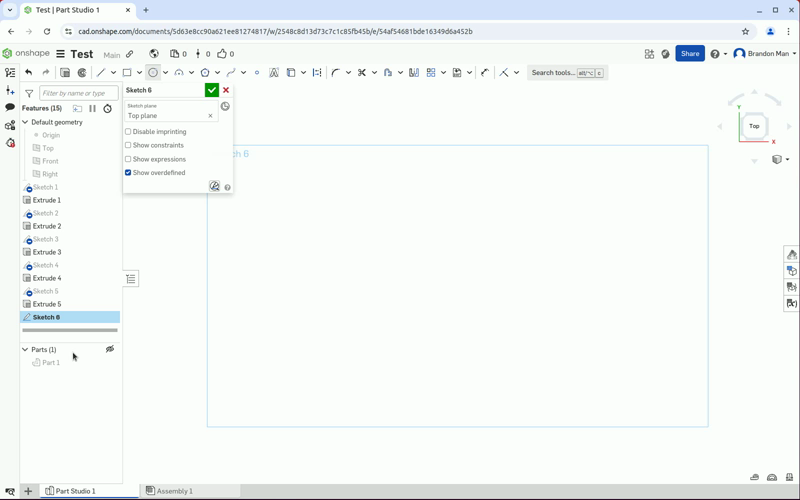
mouse_move(517, 313)
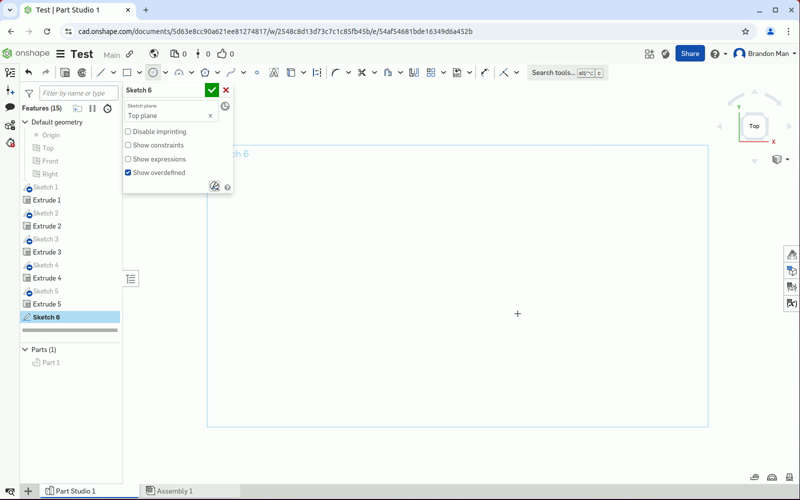
click(517, 313)
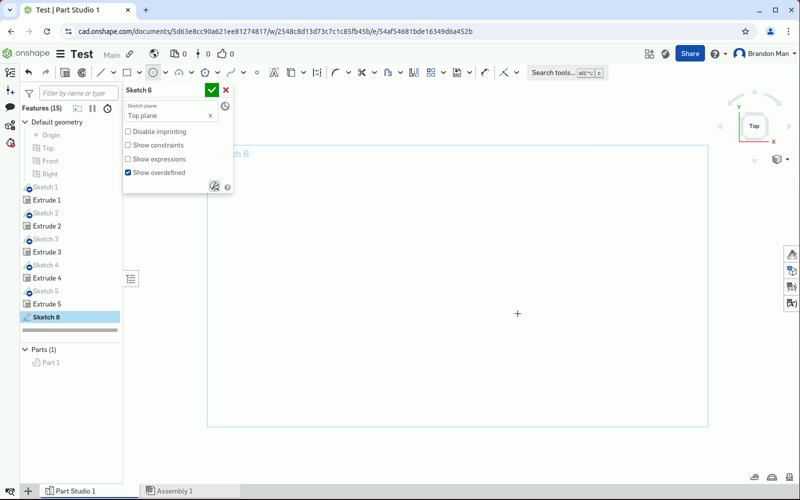
key_up(shift)
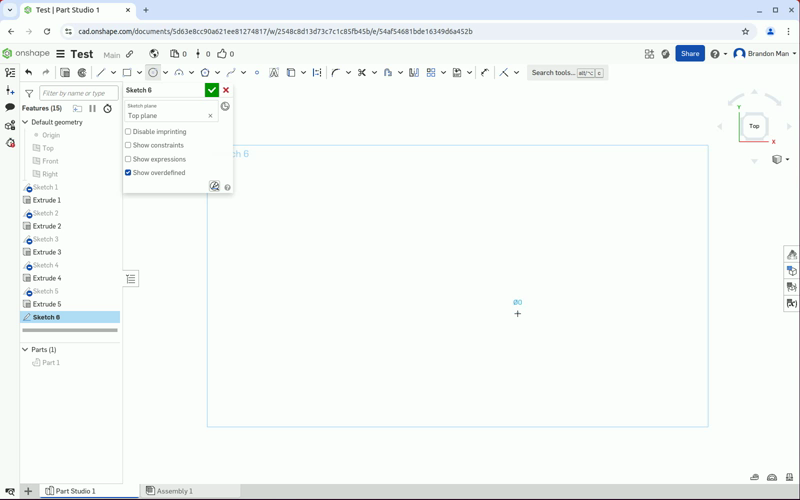
mouse_move(522, 313)
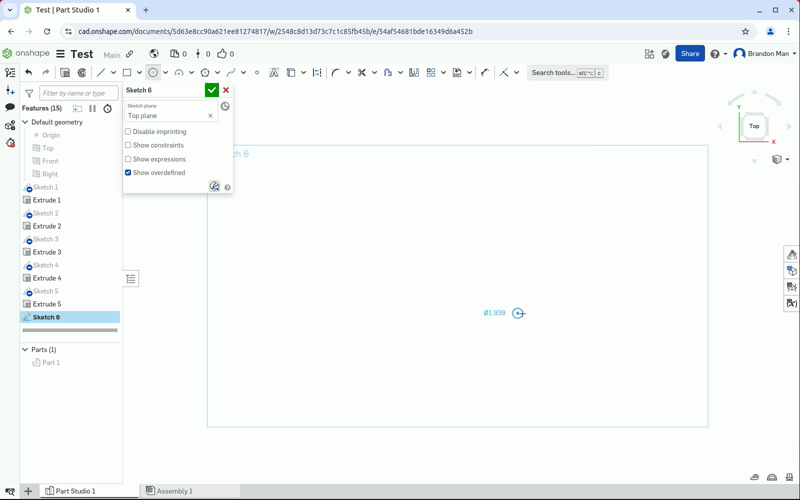
click(522, 313)
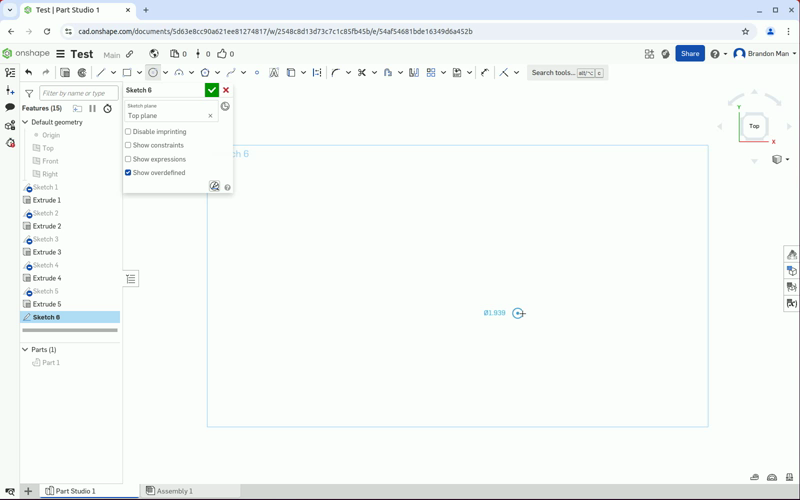
key(esc)
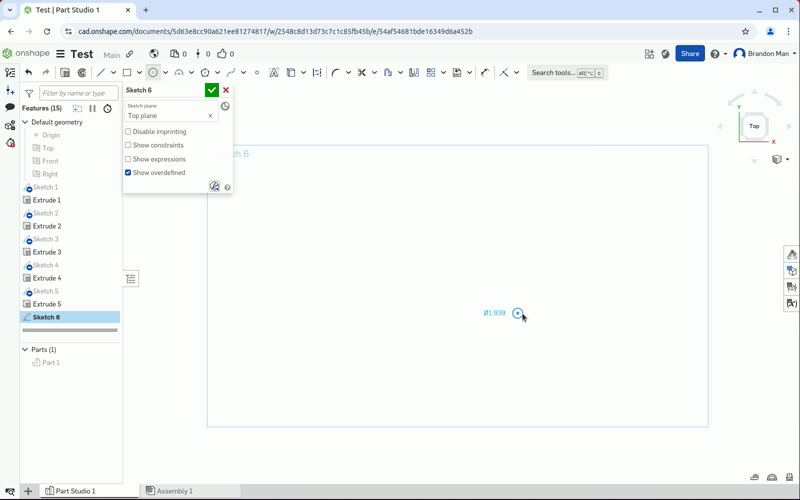
mouse_move(513, 312)
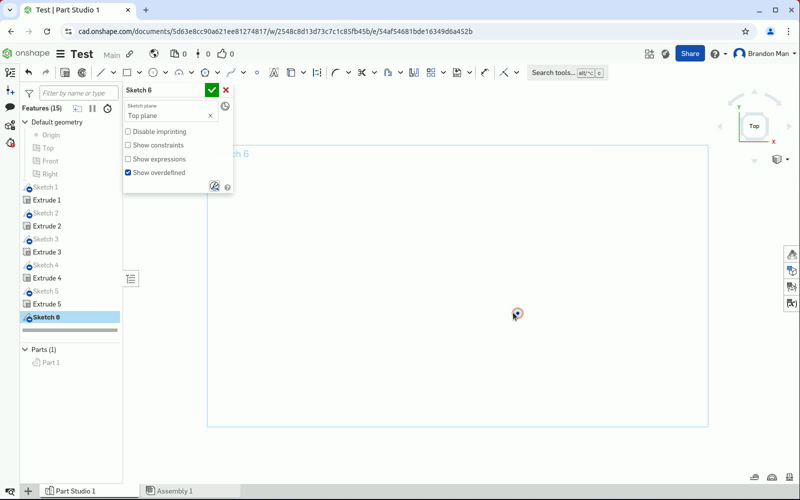
scroll(6)
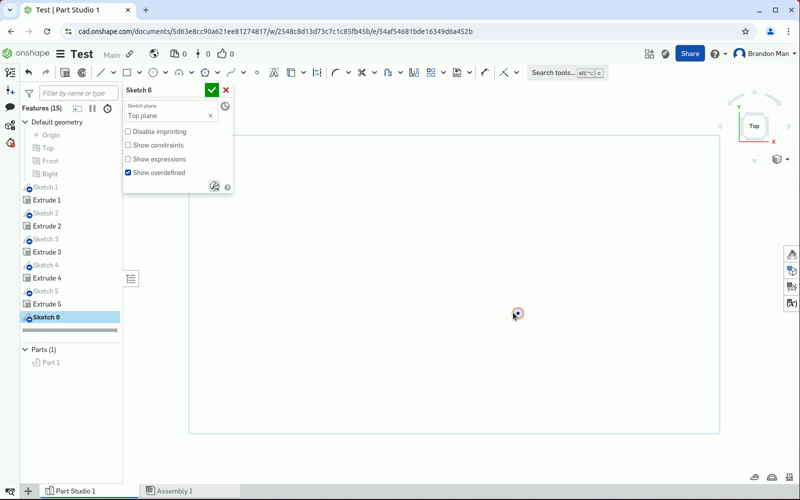
scroll(6)
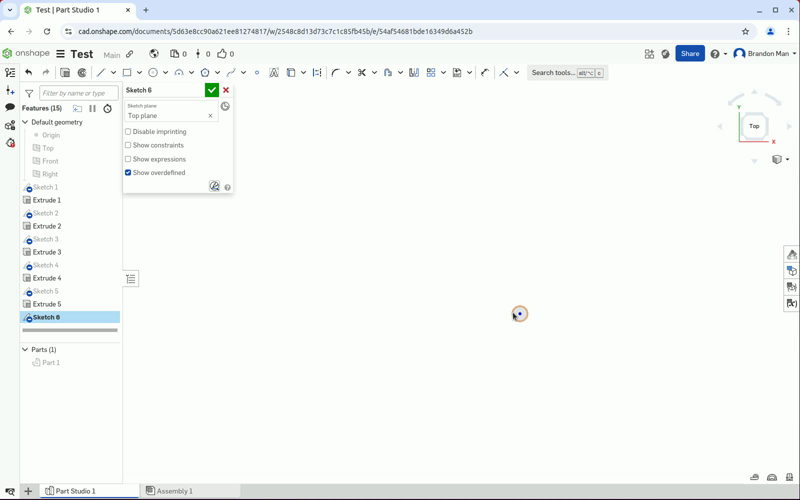
scroll(6)
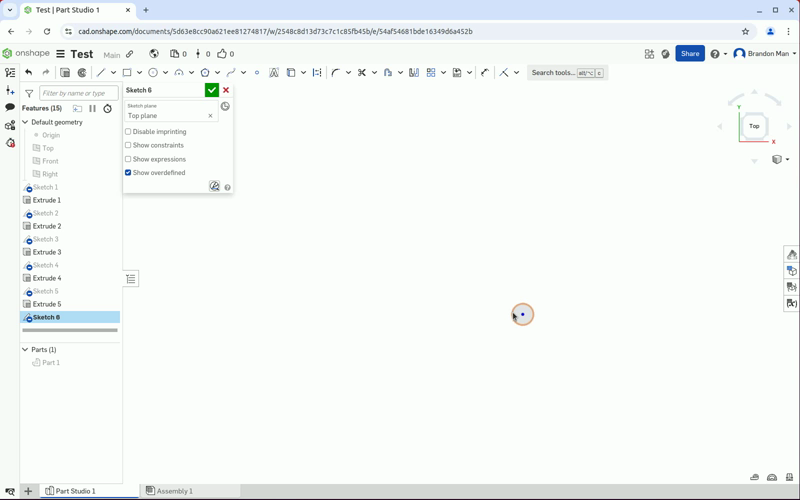
scroll(6)
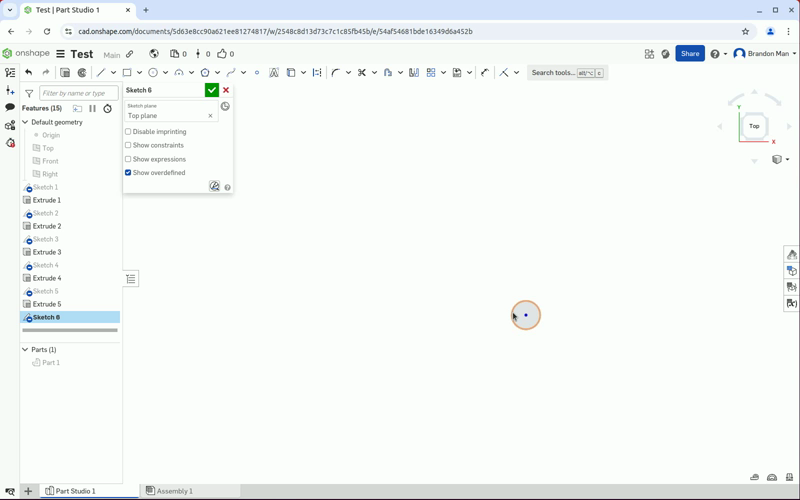
scroll(6)
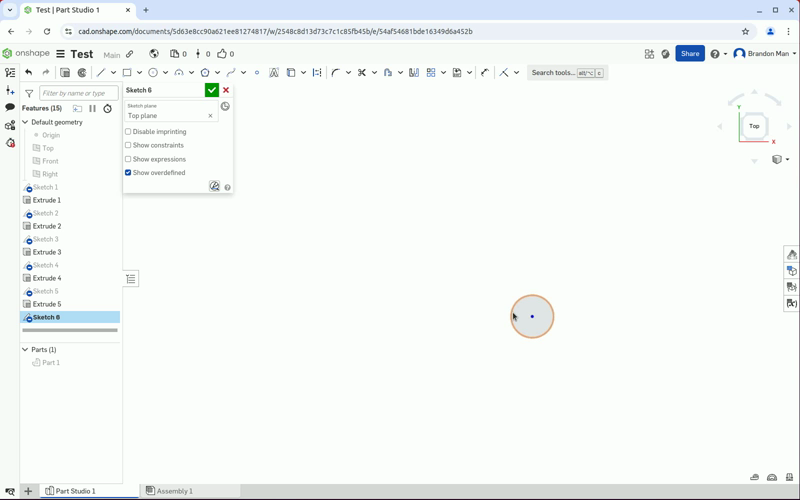
scroll(6)
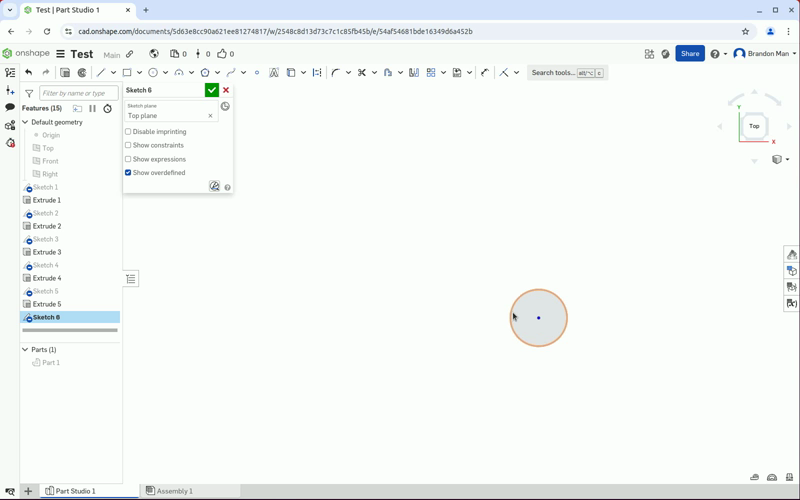
scroll(6)
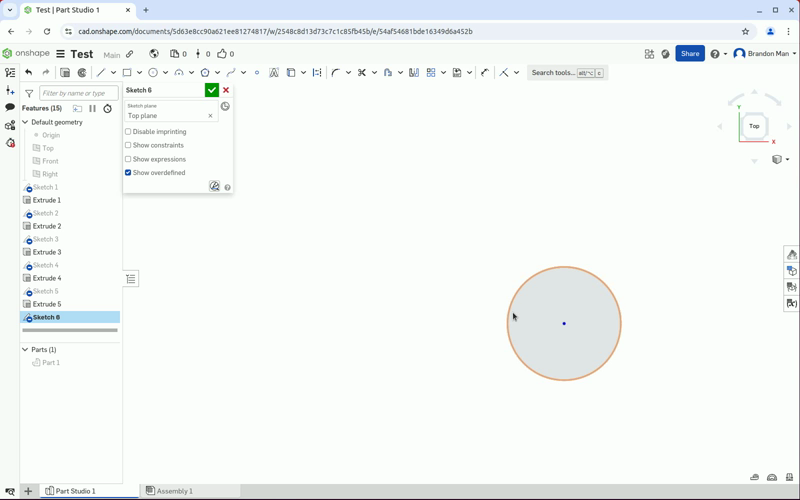
click(513, 312)
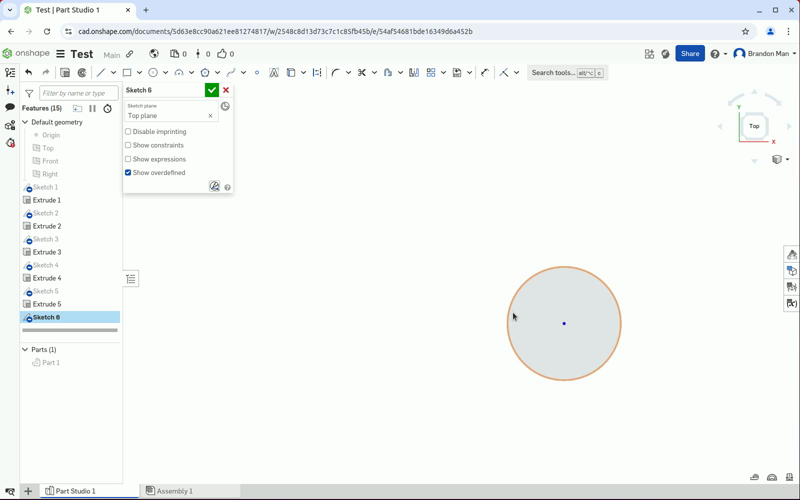
scroll(-6)
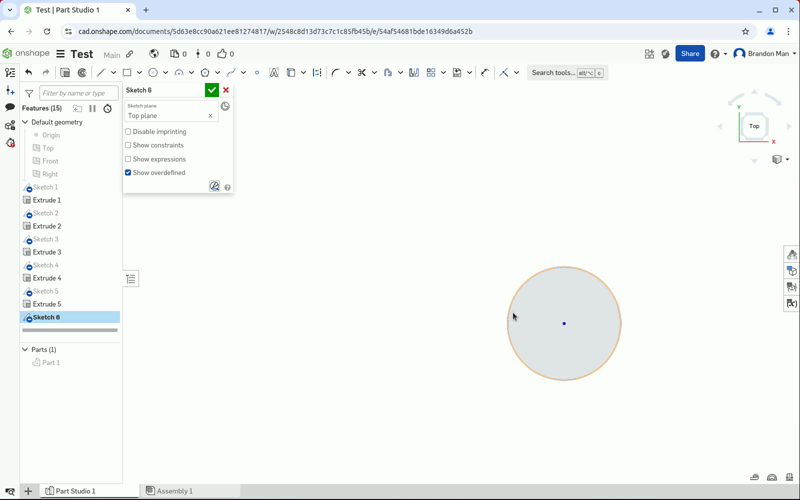
scroll(-6)
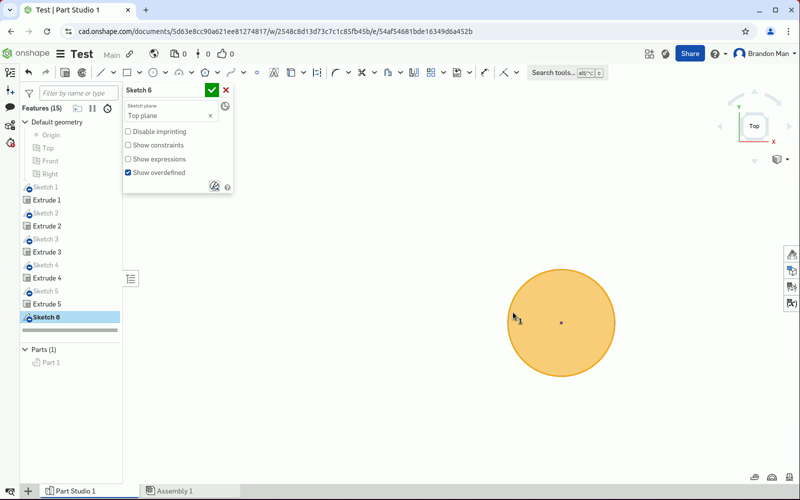
scroll(-6)
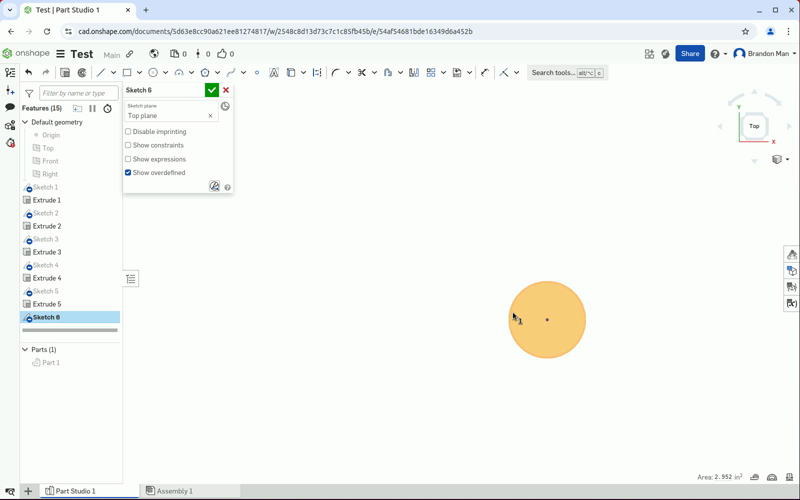
scroll(-6)
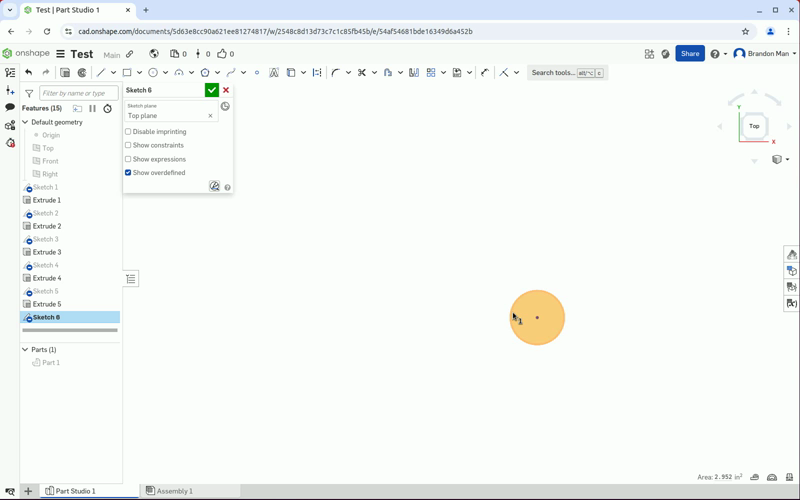
scroll(-6)
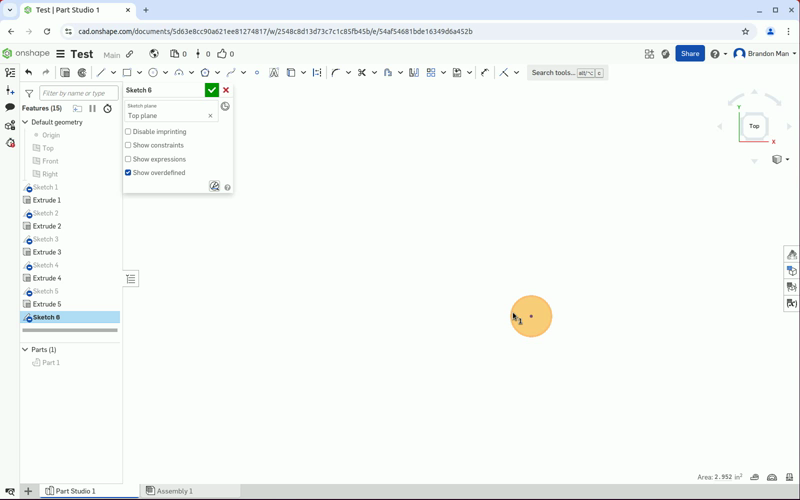
scroll(-6)
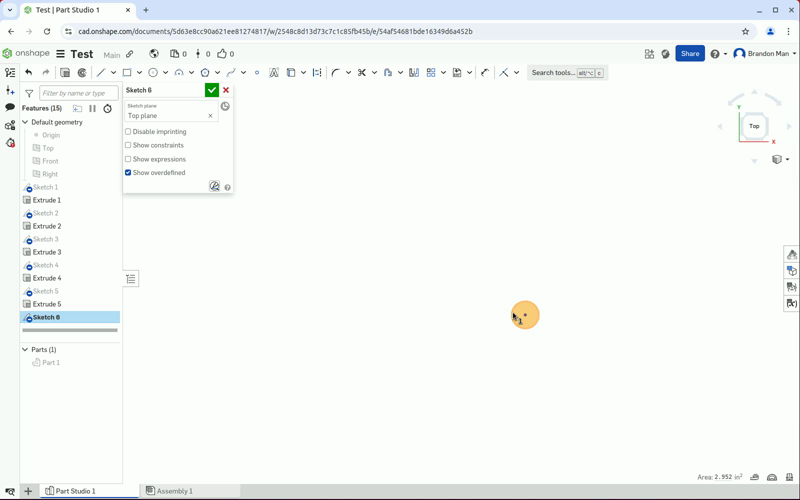
scroll(-6)
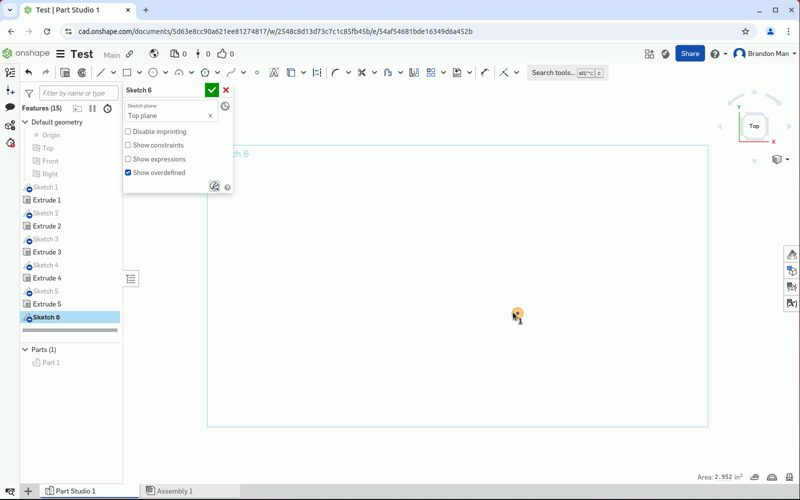
mouse_move(73, 352)
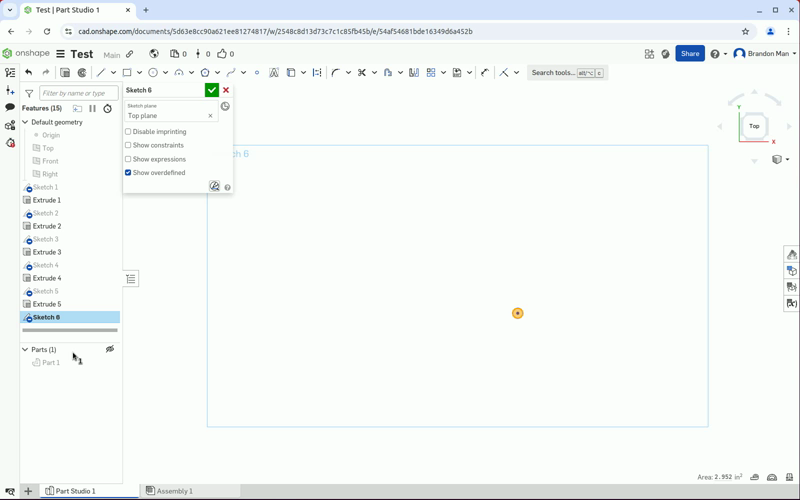
key(shift+y)
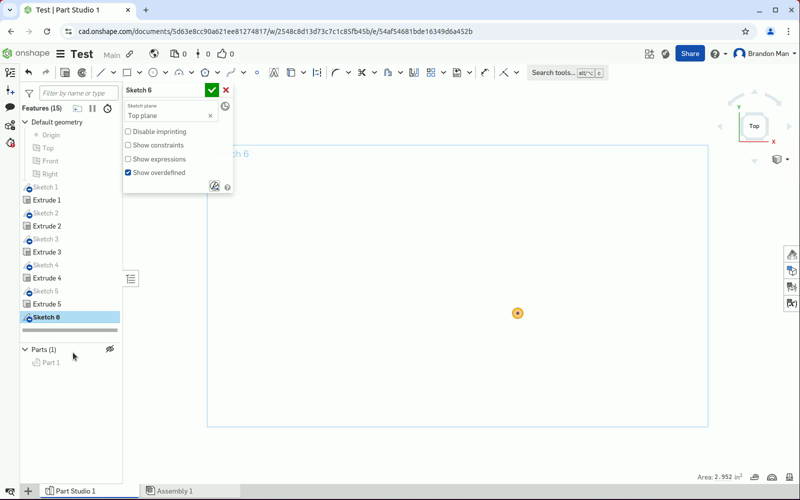
key(shift+e)
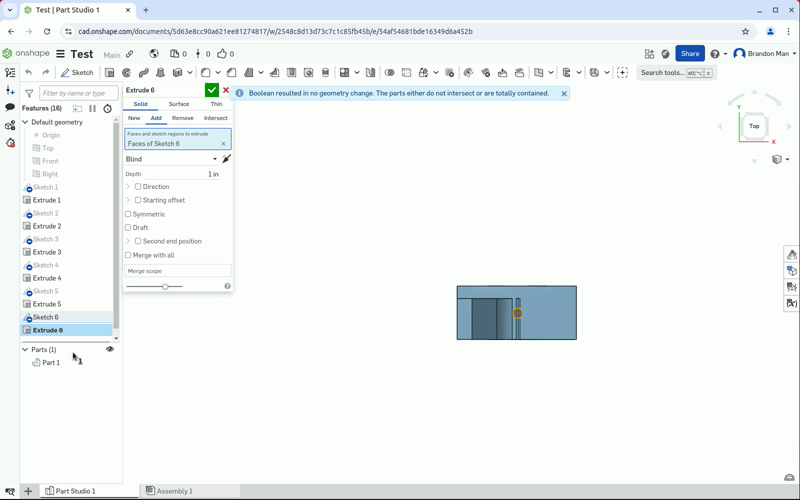
mouse_move(143, 106)
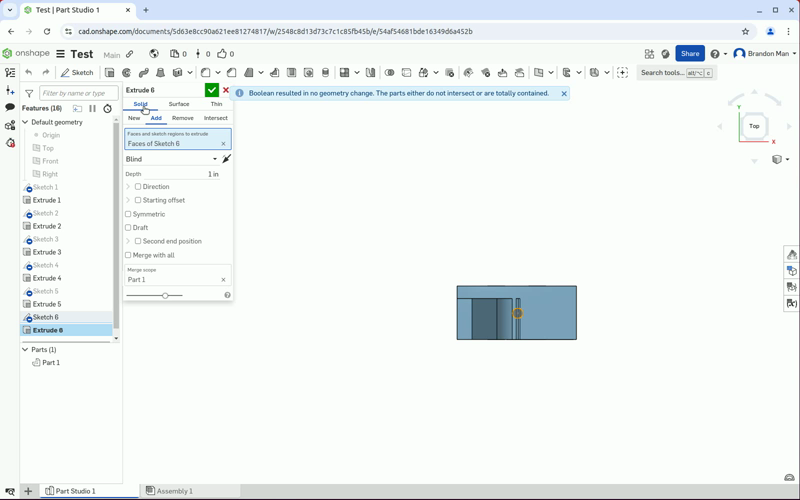
click(143, 106)
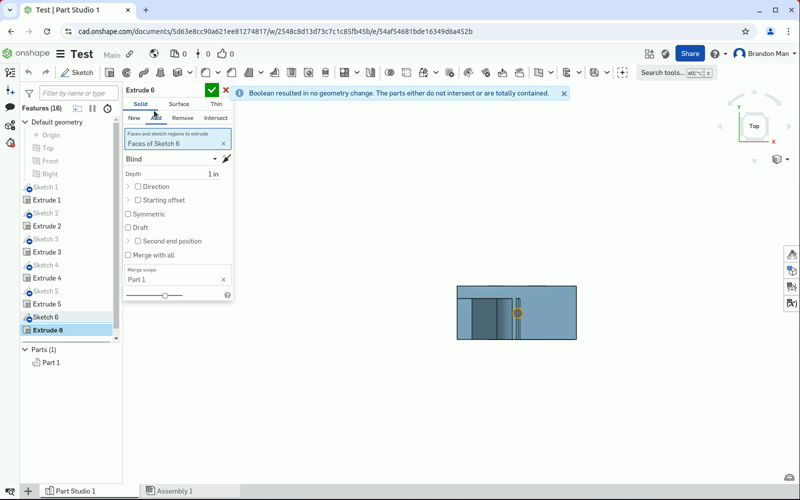
mouse_move(186, 120)
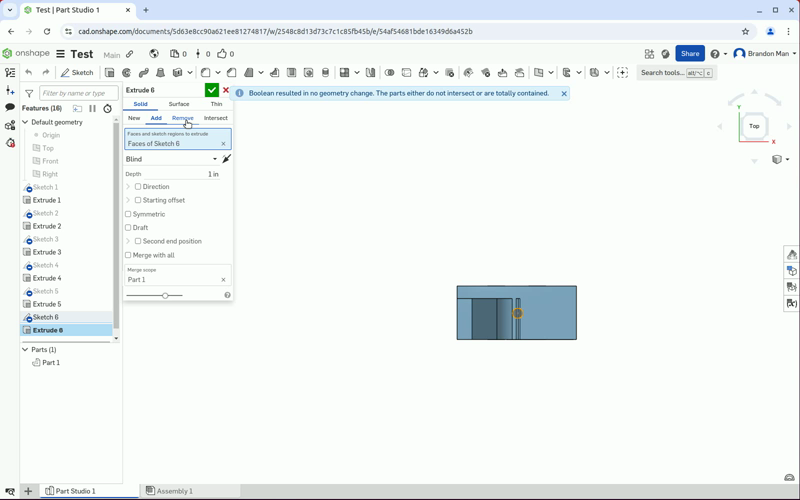
click(186, 120)
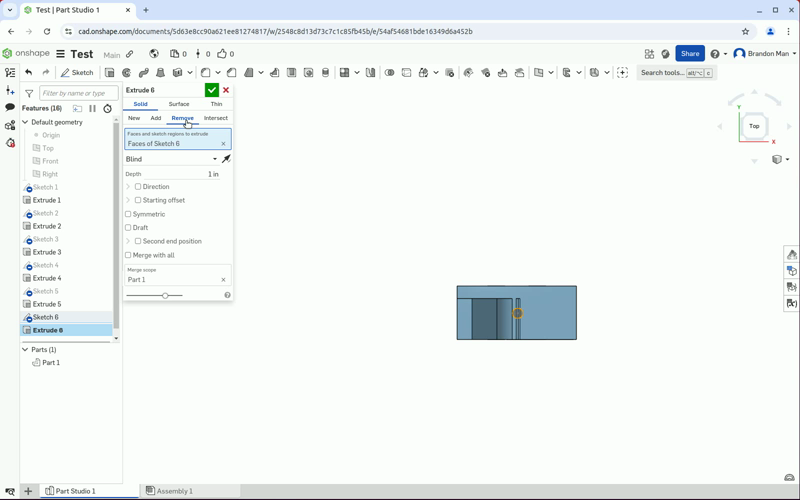
key(tab, 4)
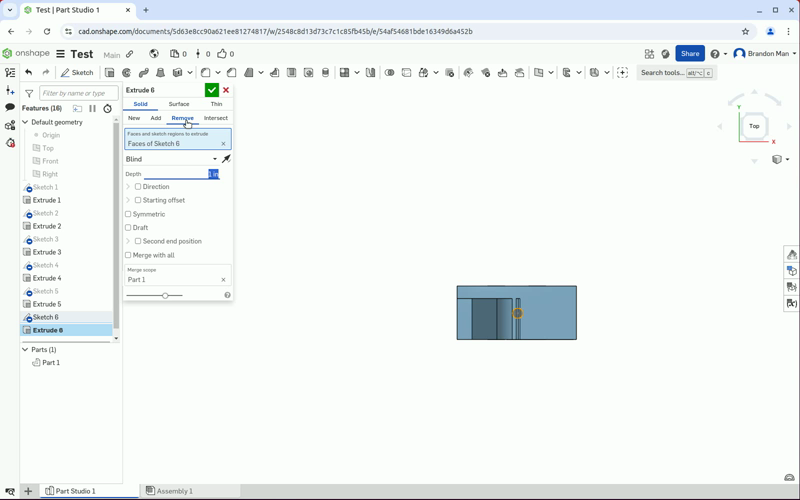
text(-16.609)
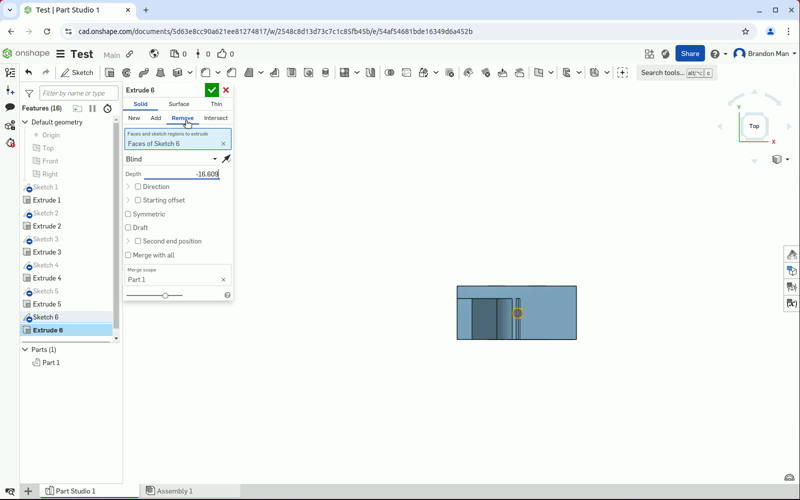
key(tab, 3)
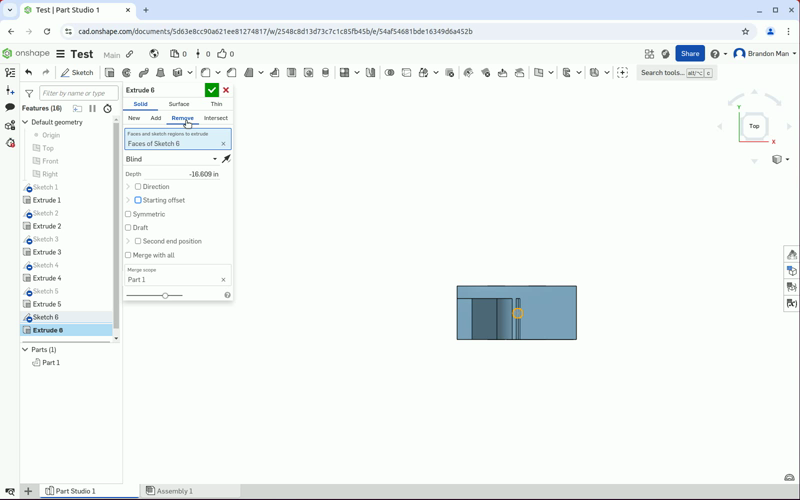
key(tab, 2)
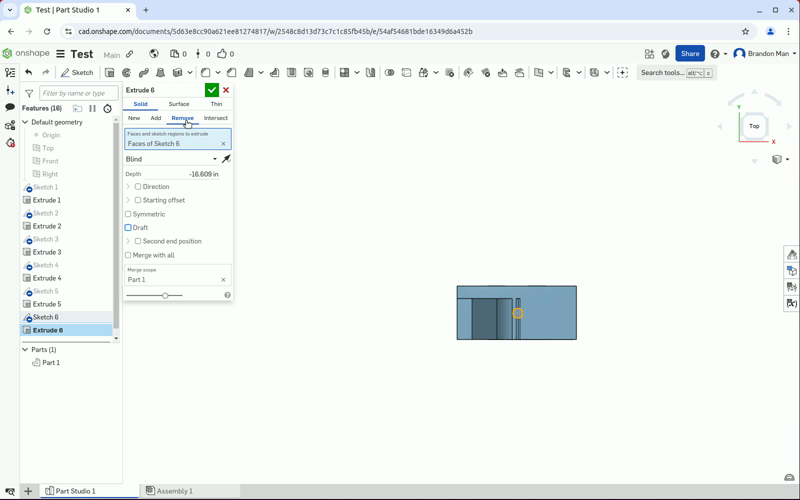
key(space)
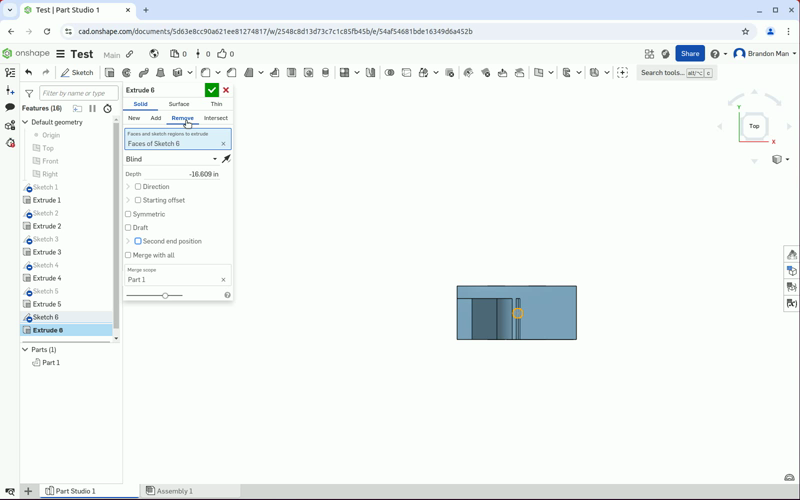
key(tab, 3)
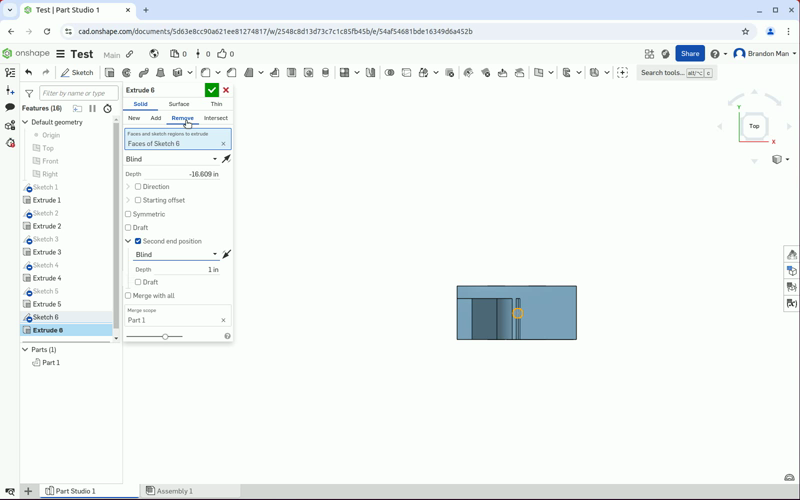
text(8.906)
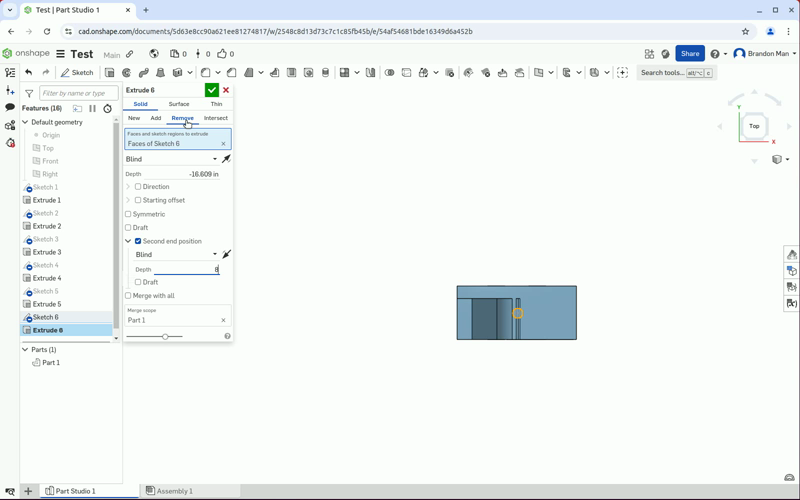
key(tab, 2)
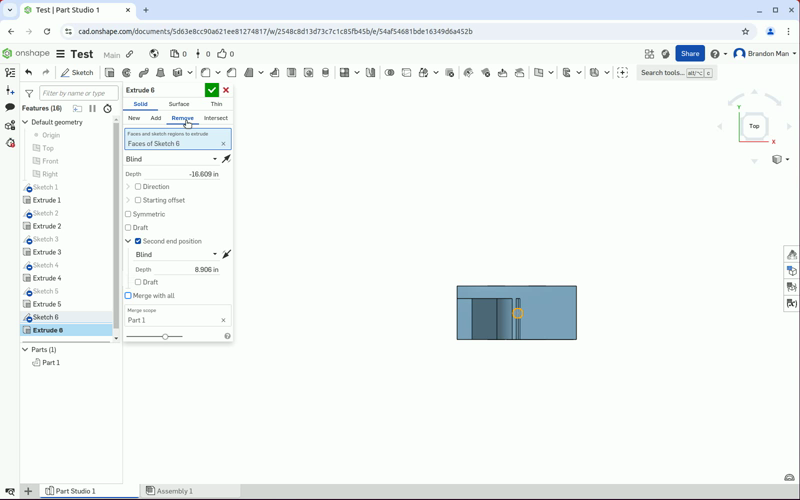
key(space)
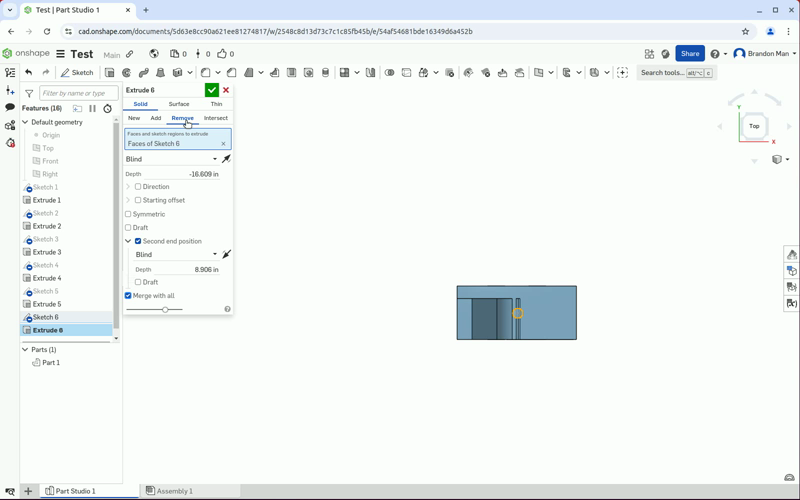
key(enter)
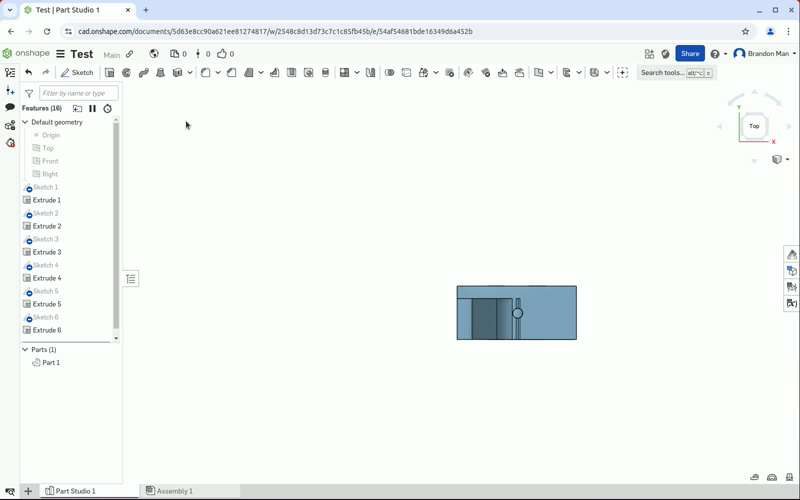
key(shift+h)
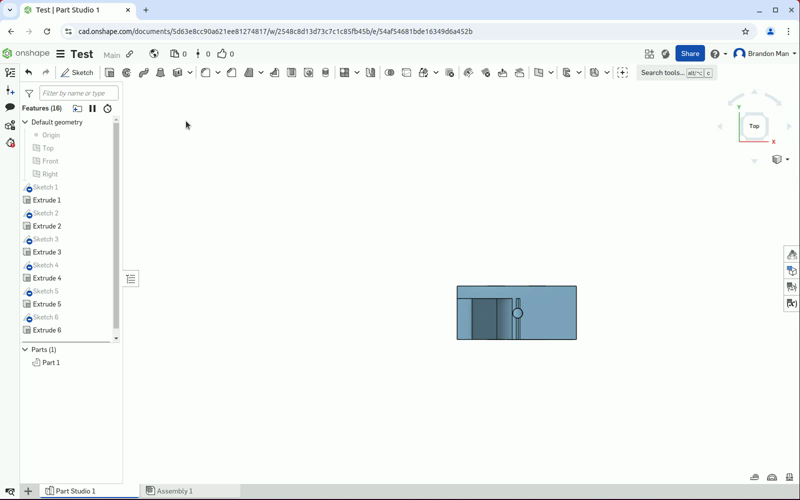
key(shift+h)
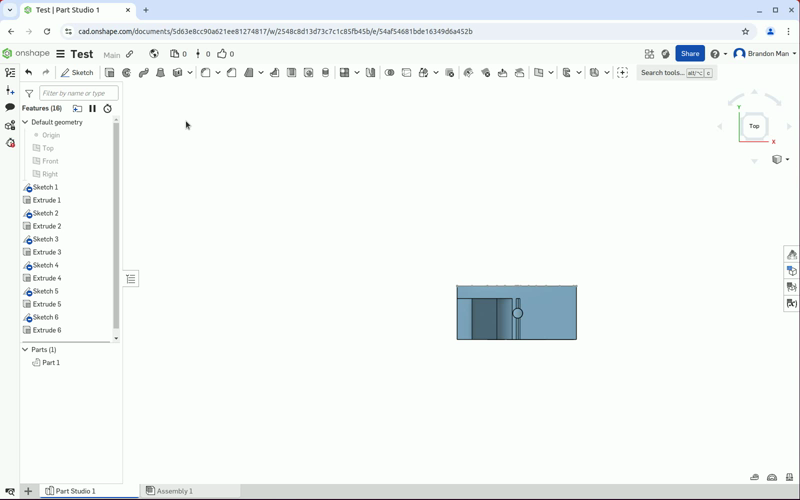
key(shift+7)
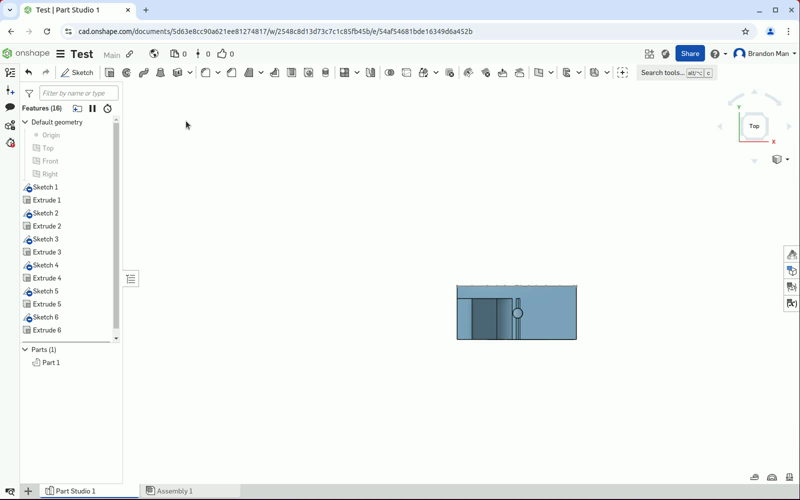
key(up, 3)
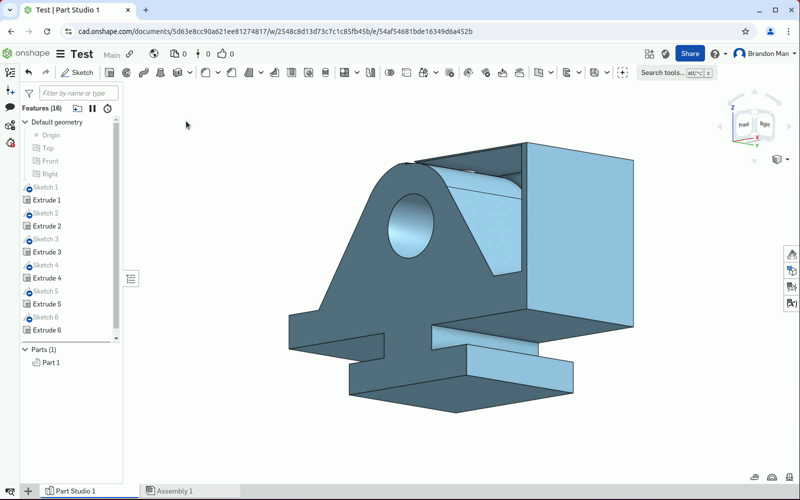
key(left, 3)
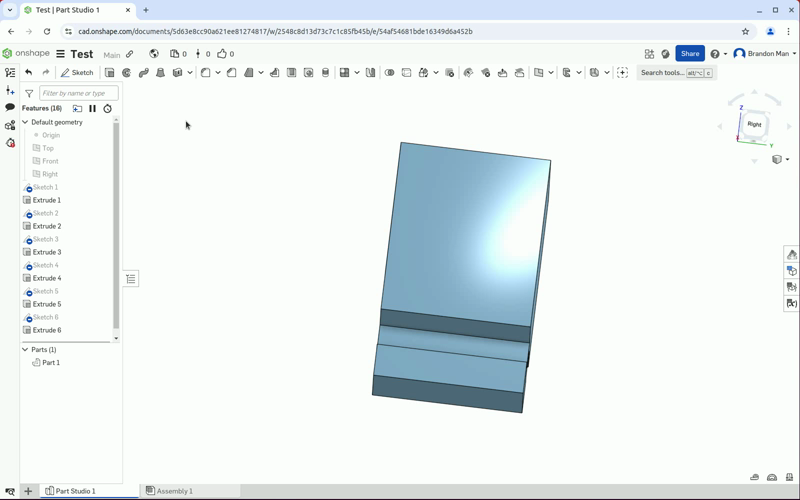
key(right, 3)
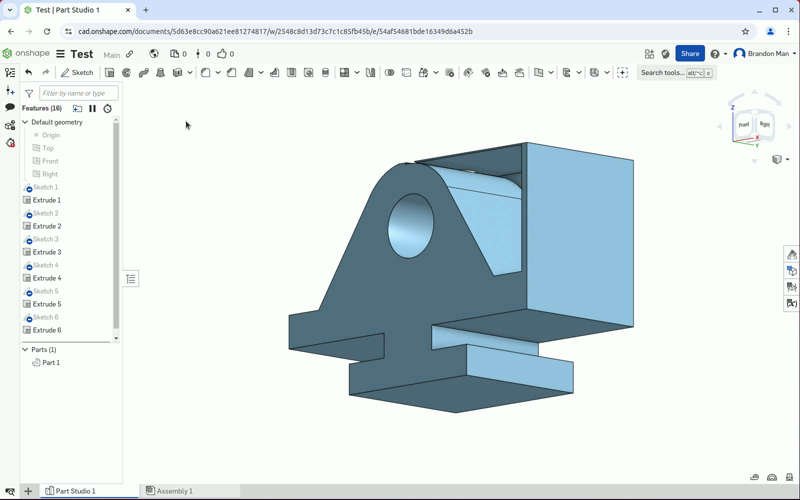
key(down, 3)
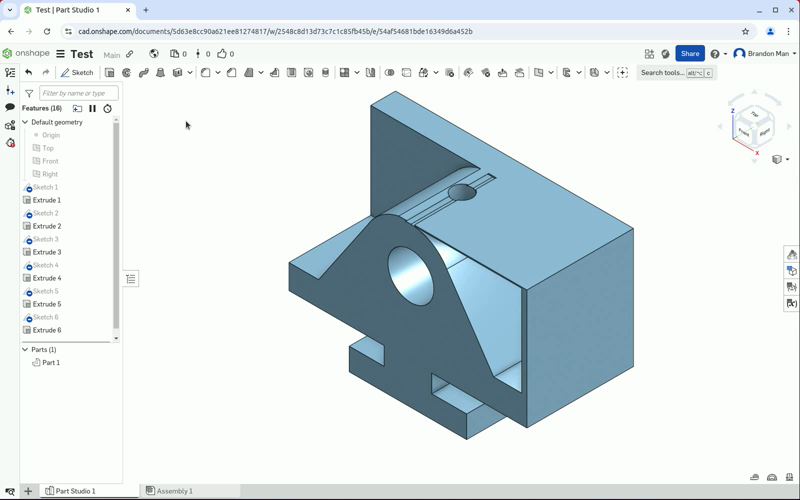
mouse_move(69, 189)
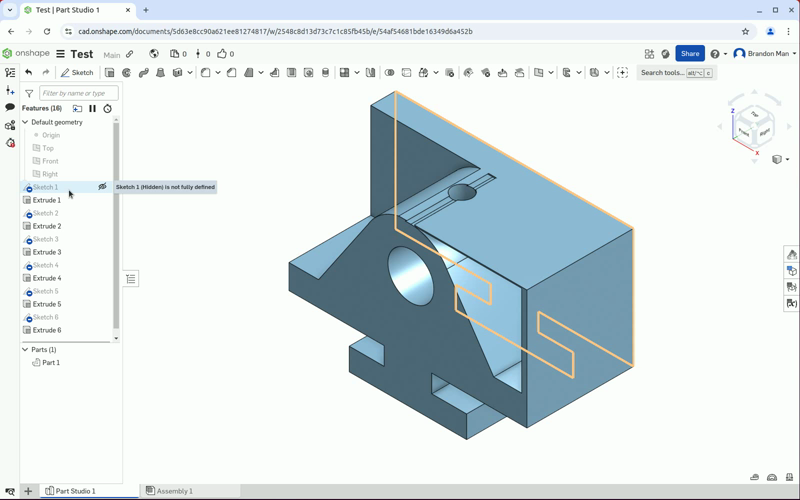
click(69, 189)